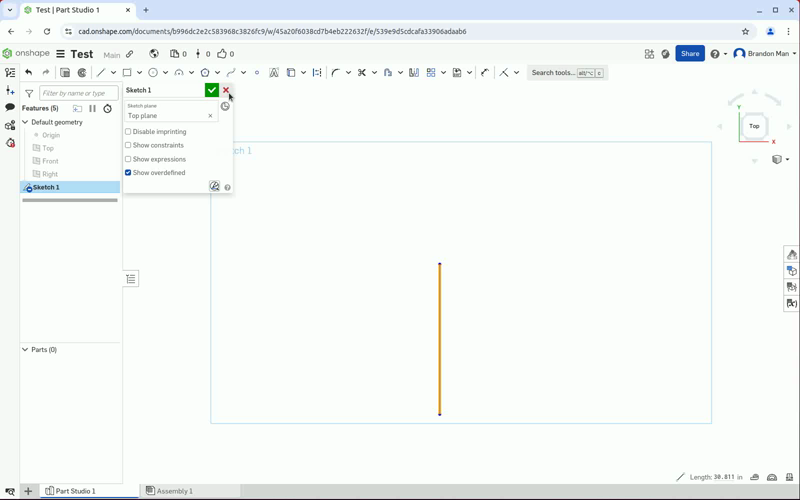
key(shift+h)
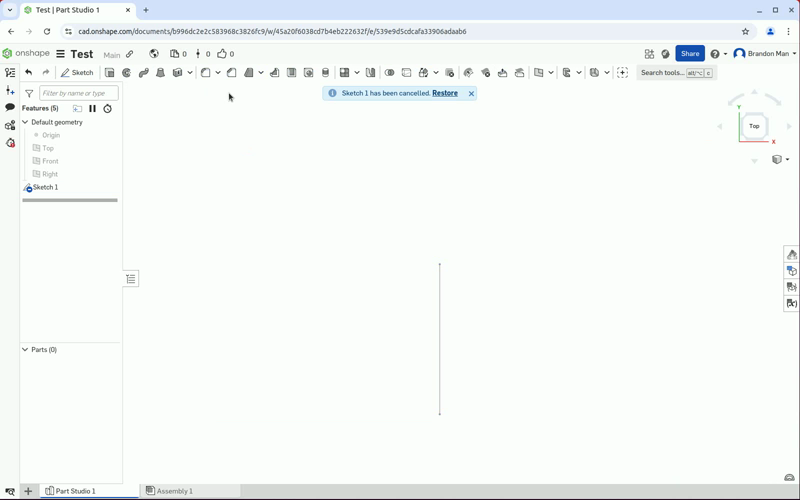
key(shift+s)
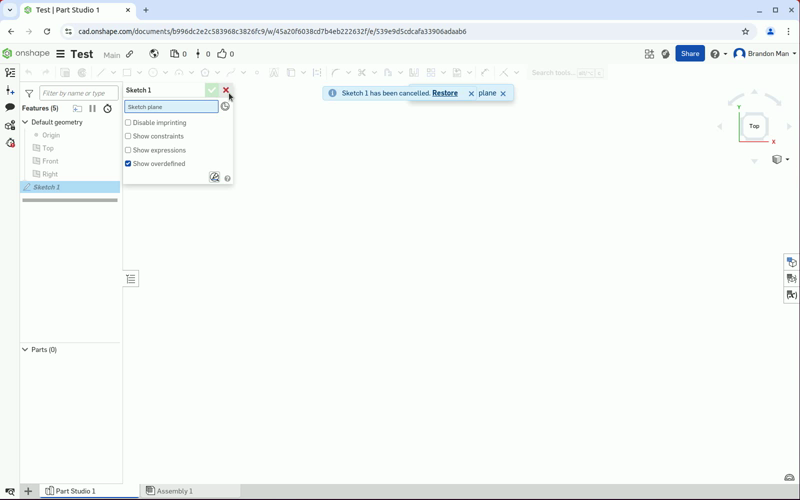
mouse_move(73, 150)
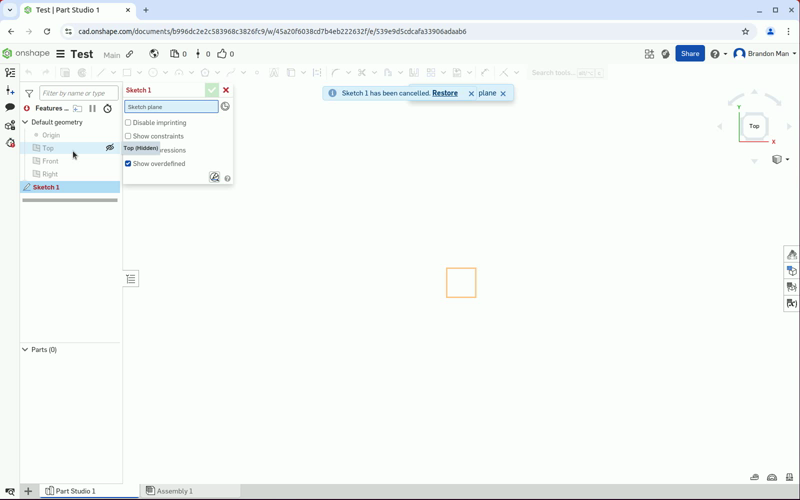
click(73, 150)
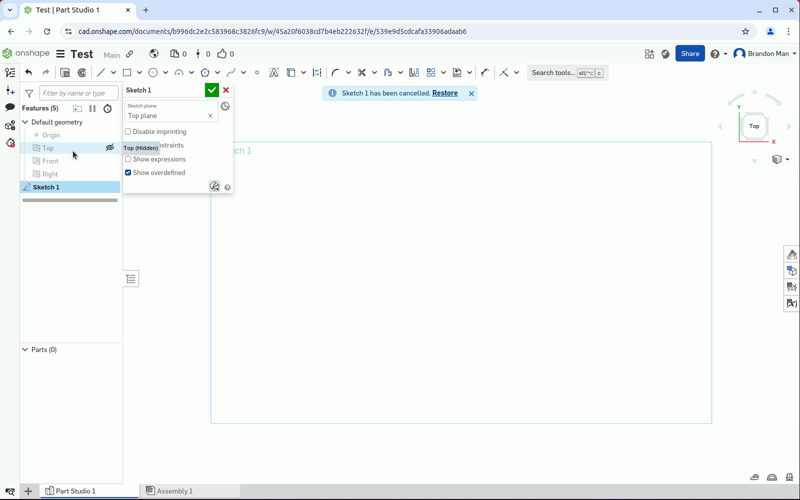
mouse_move(73, 352)
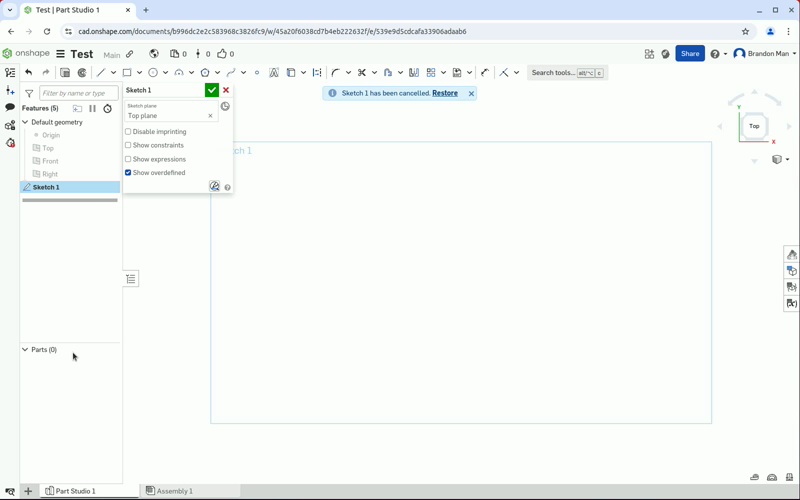
key(y)
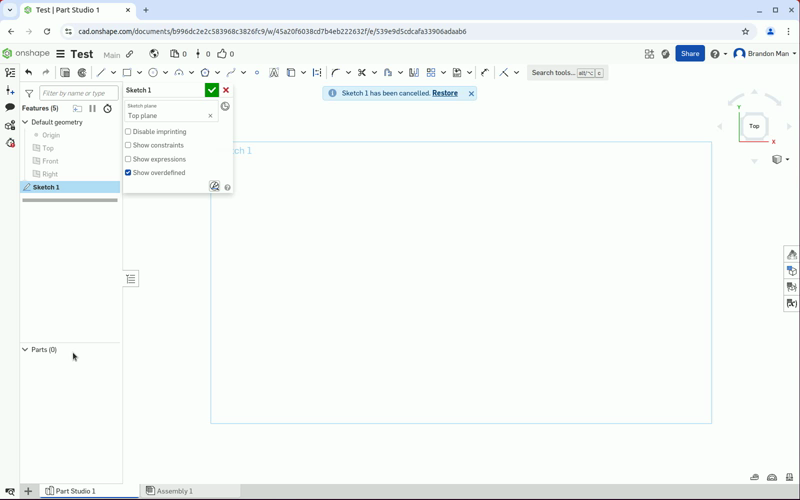
key(a)
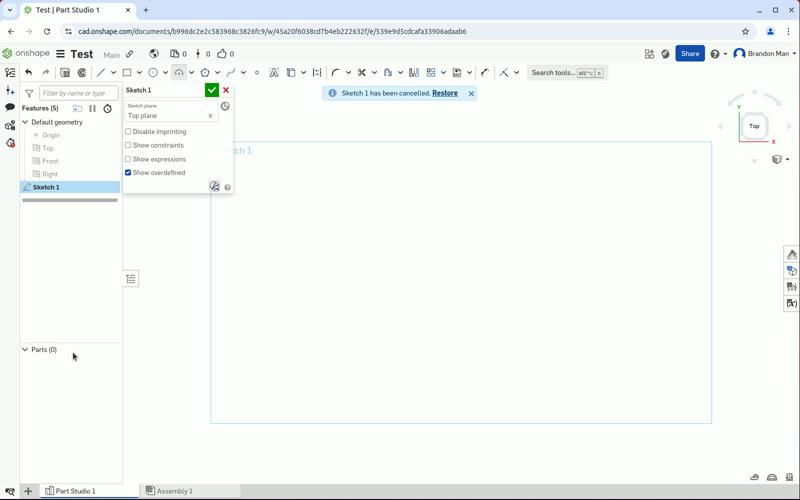
key_down(shift)
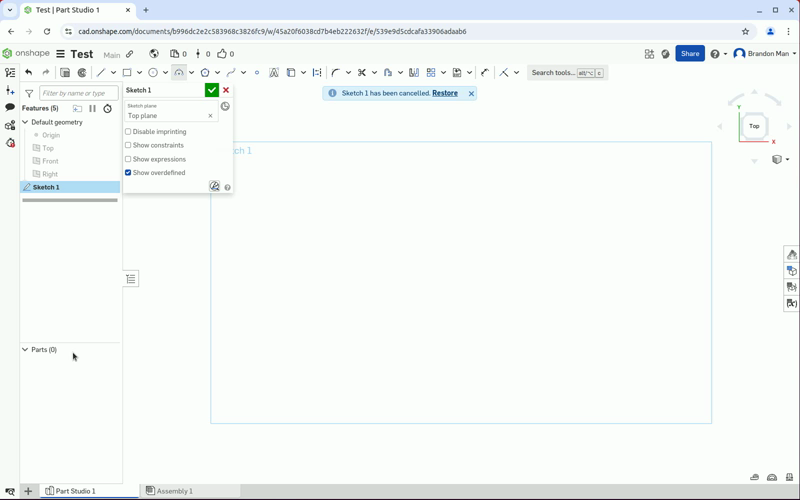
mouse_move(538, 184)
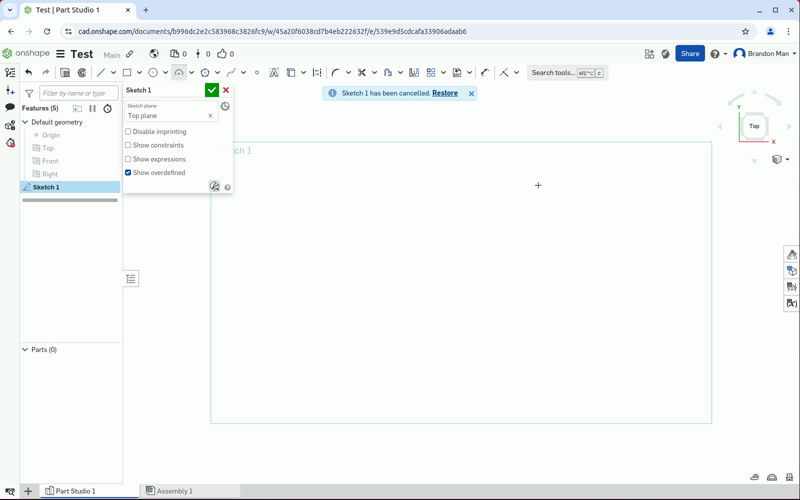
click(538, 184)
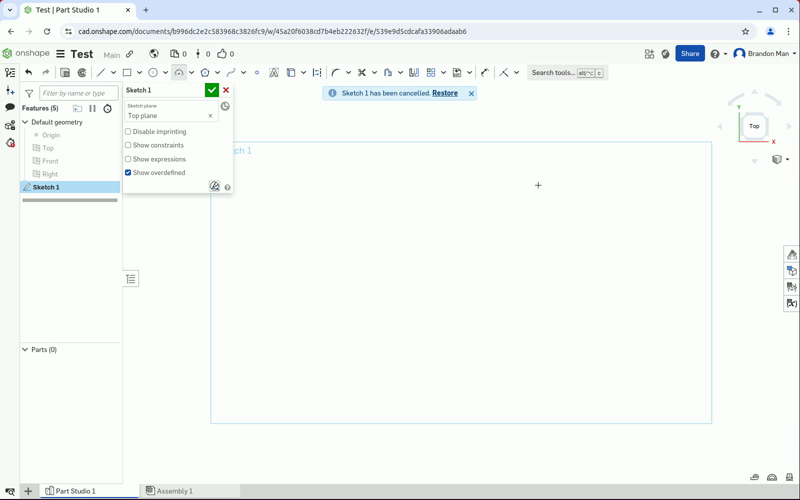
key_up(shift)
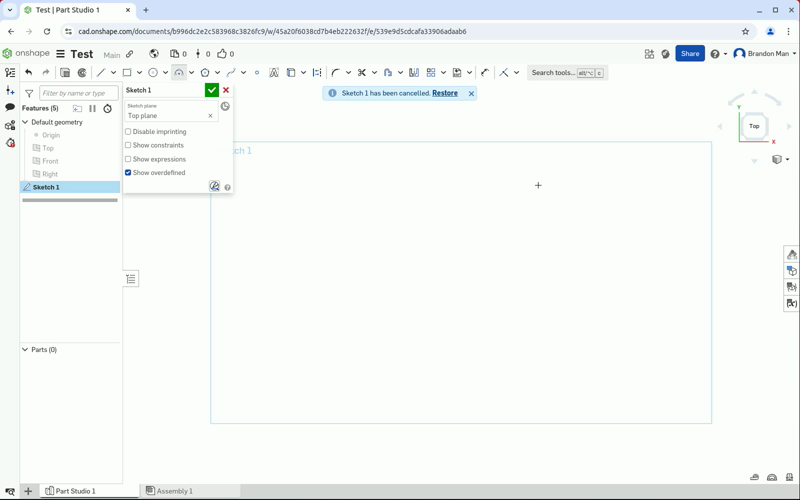
key_down(shift)
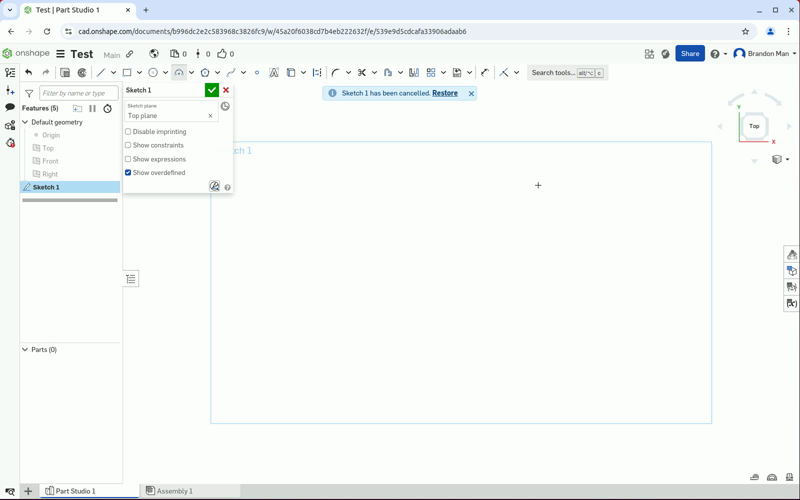
mouse_move(542, 188)
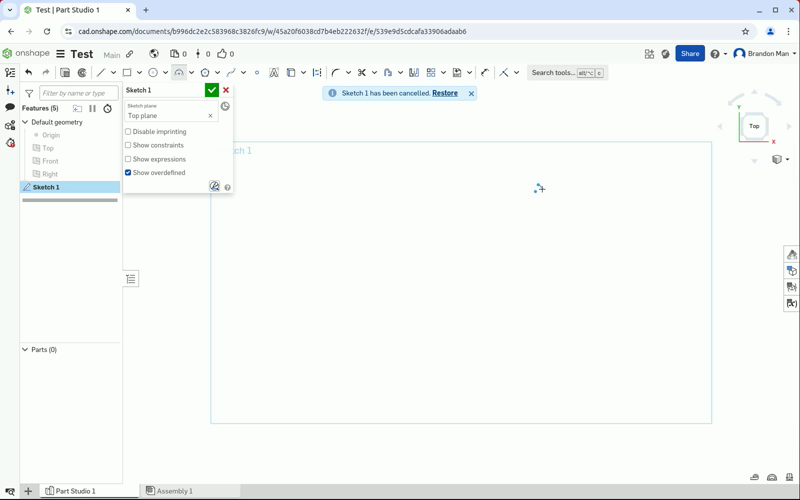
scroll(6)
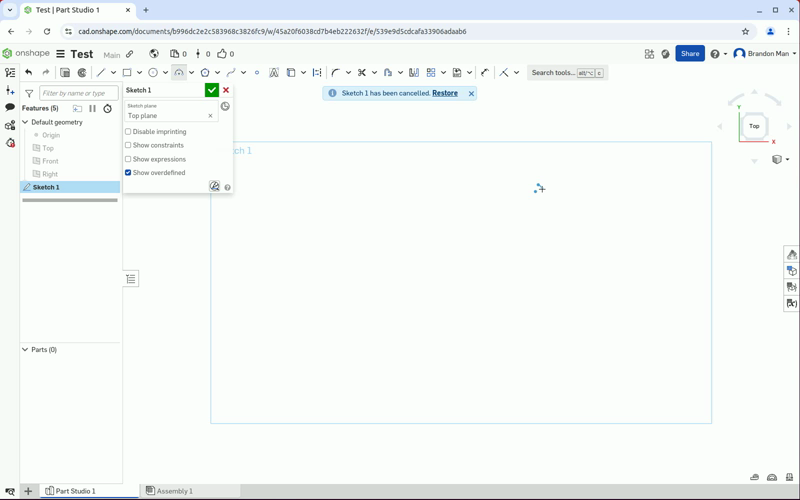
scroll(6)
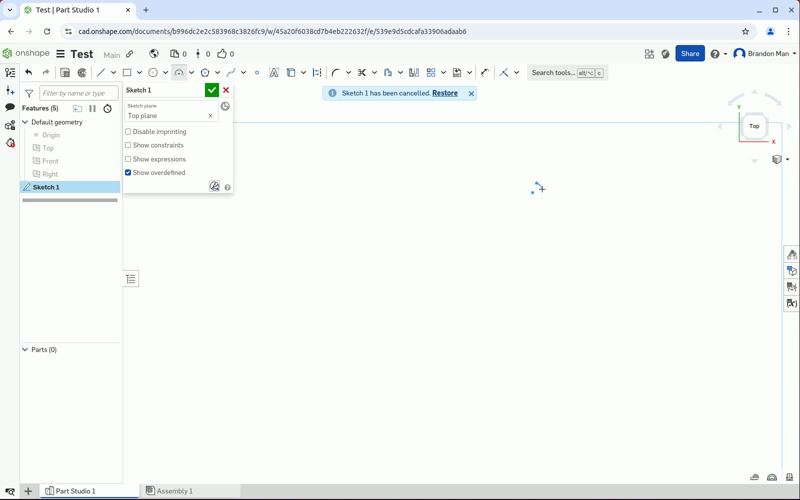
scroll(6)
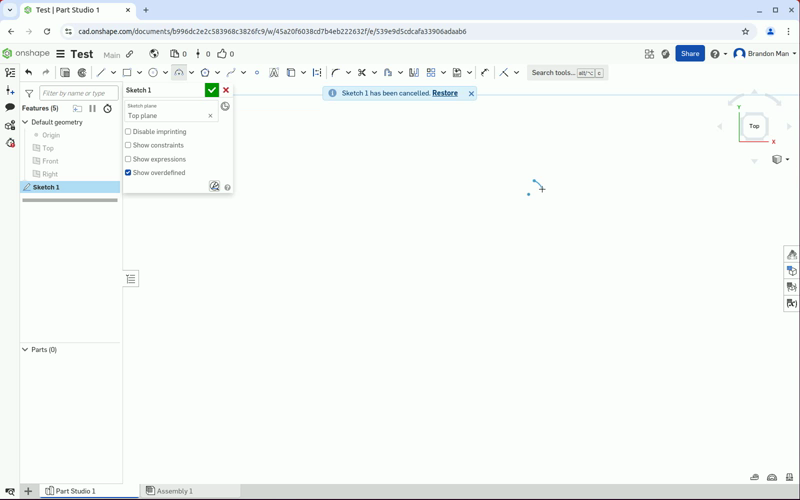
scroll(6)
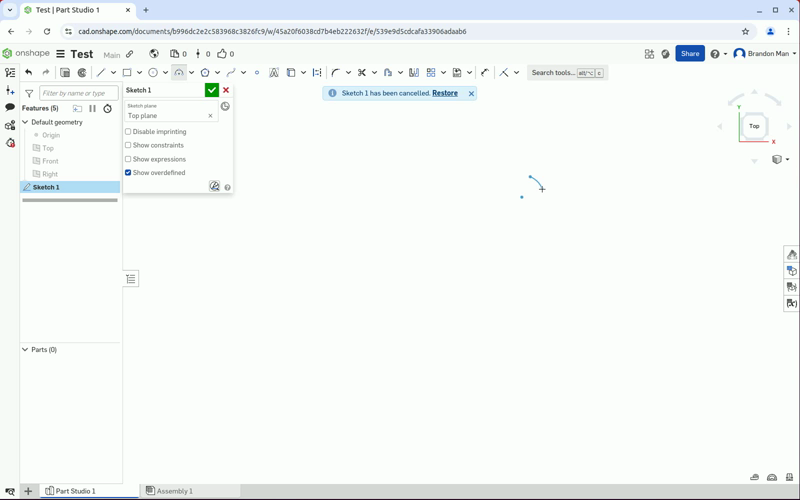
scroll(6)
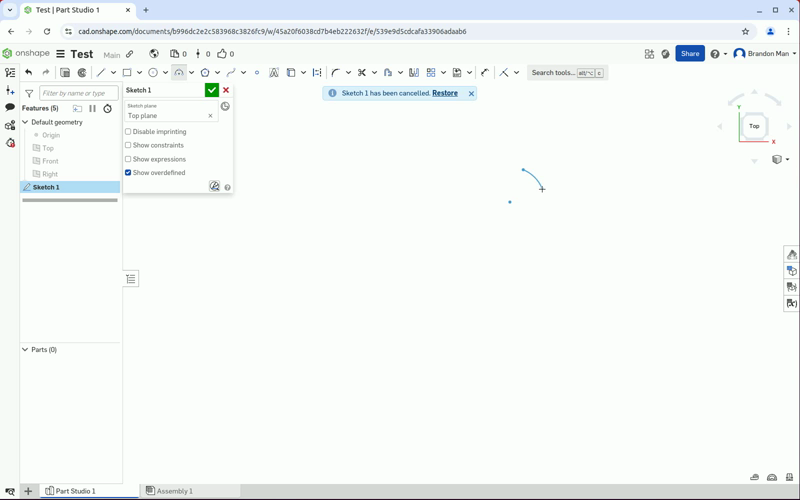
scroll(6)
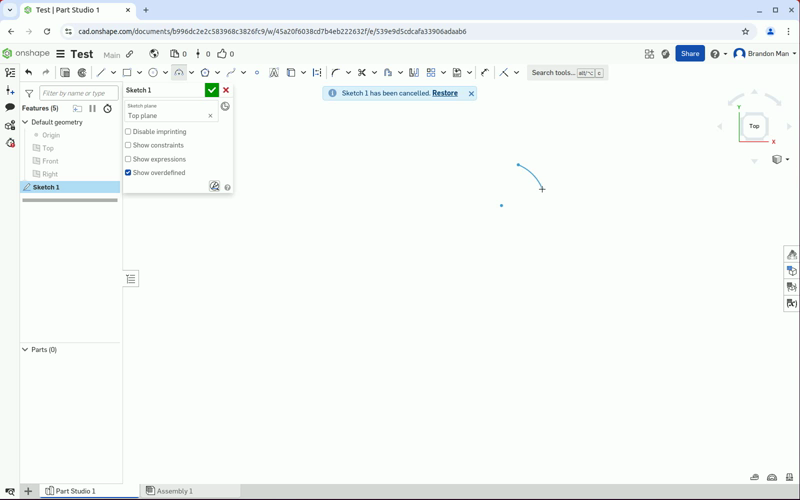
scroll(6)
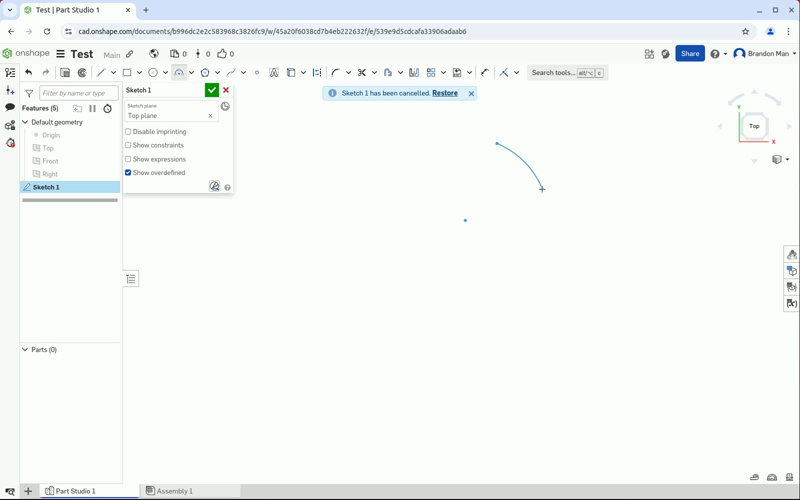
click(542, 188)
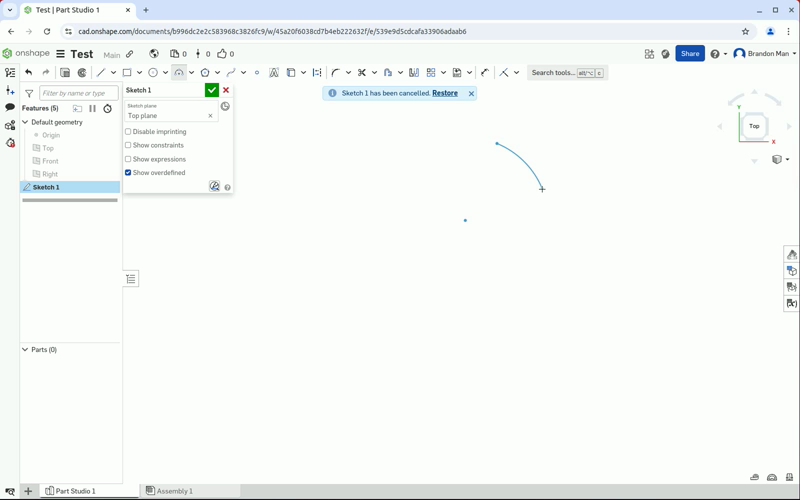
scroll(-6)
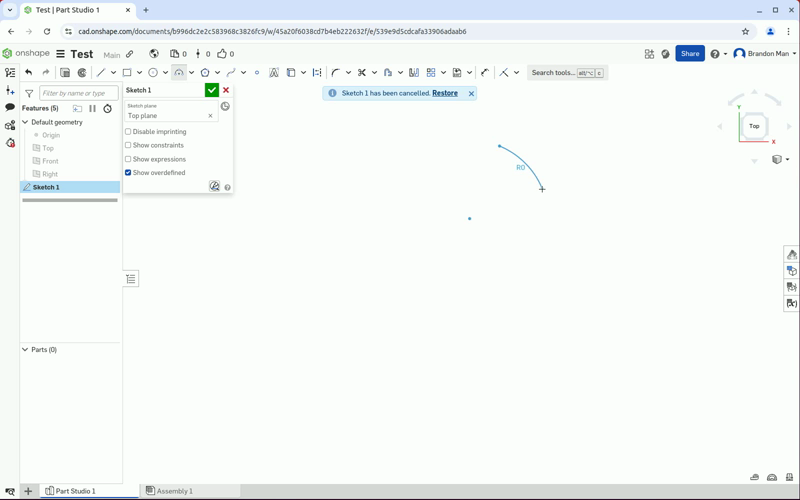
scroll(-6)
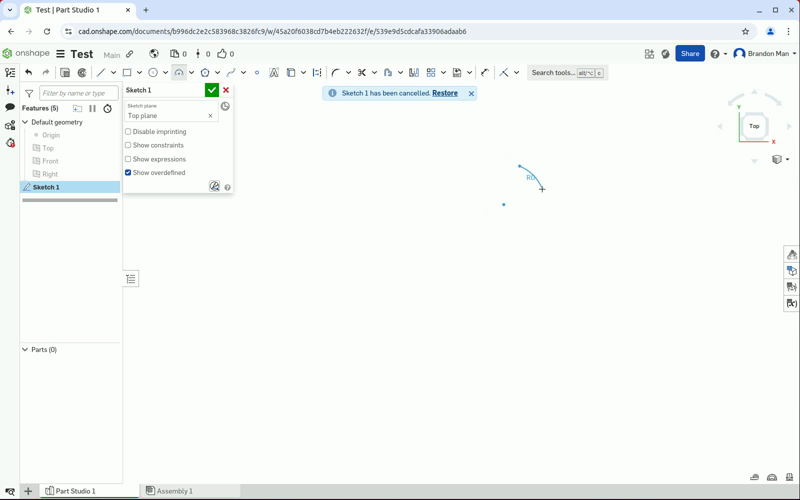
scroll(-6)
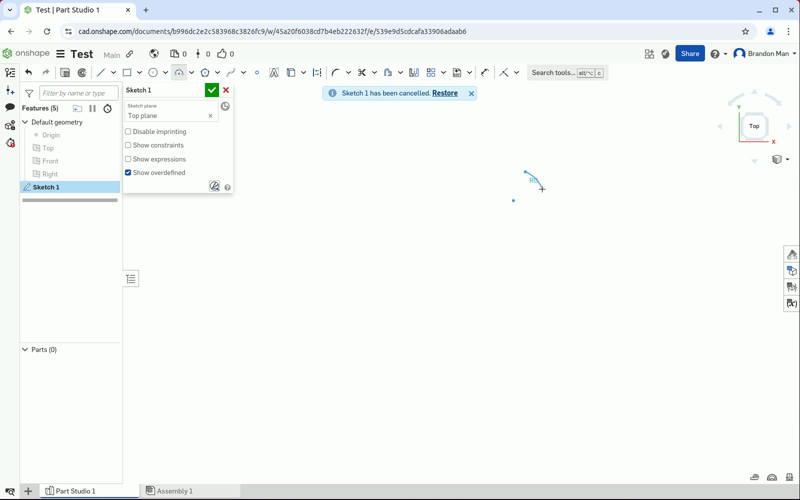
scroll(-6)
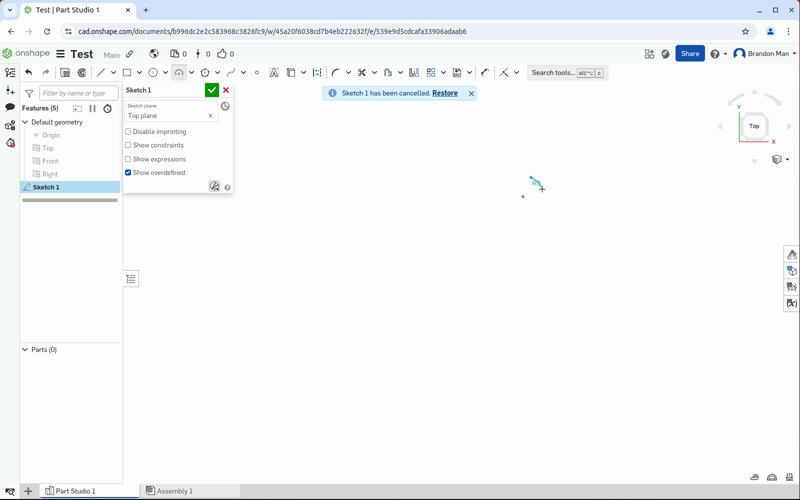
scroll(-6)
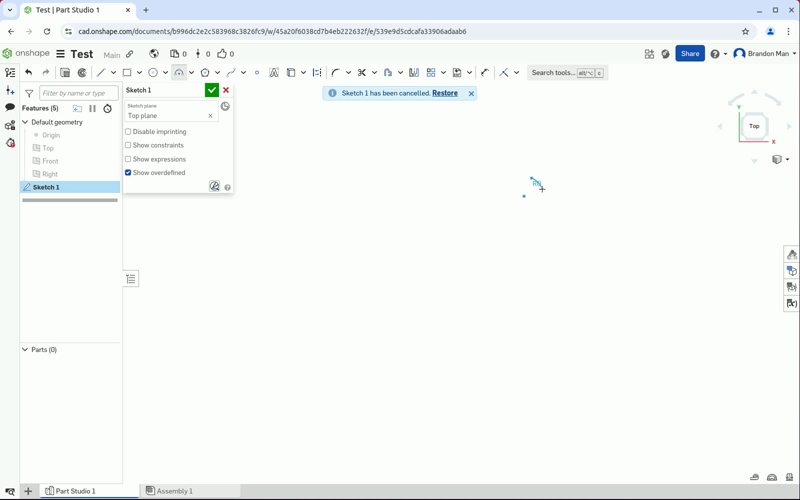
scroll(-6)
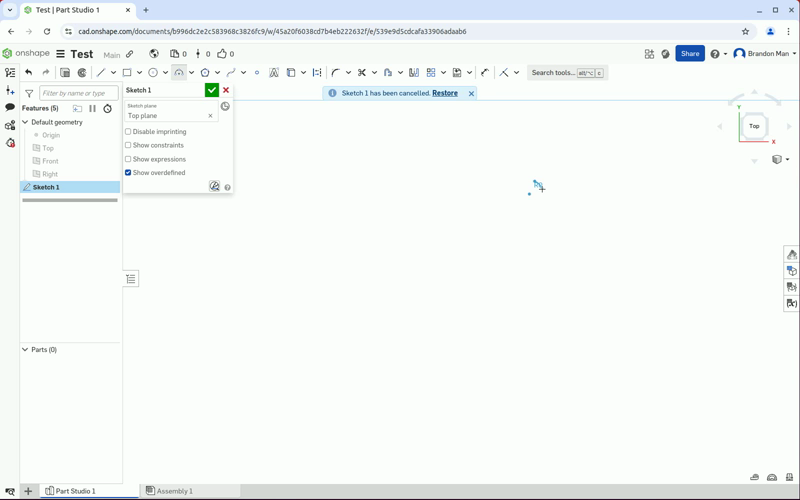
scroll(-6)
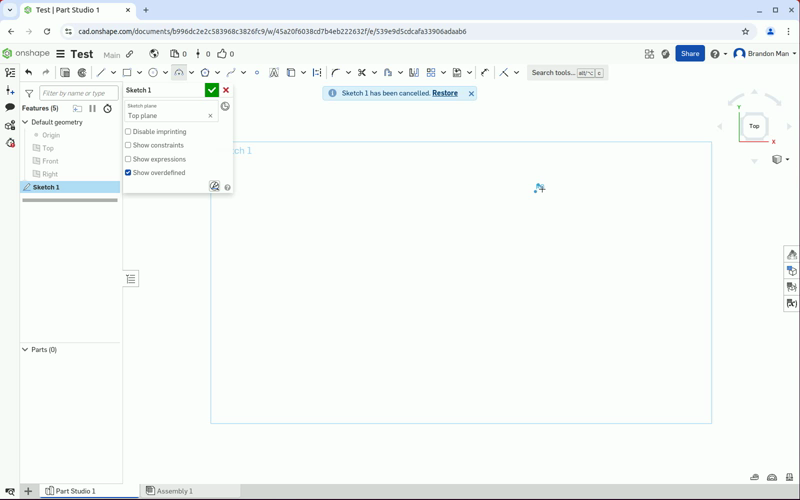
mouse_move(539, 187)
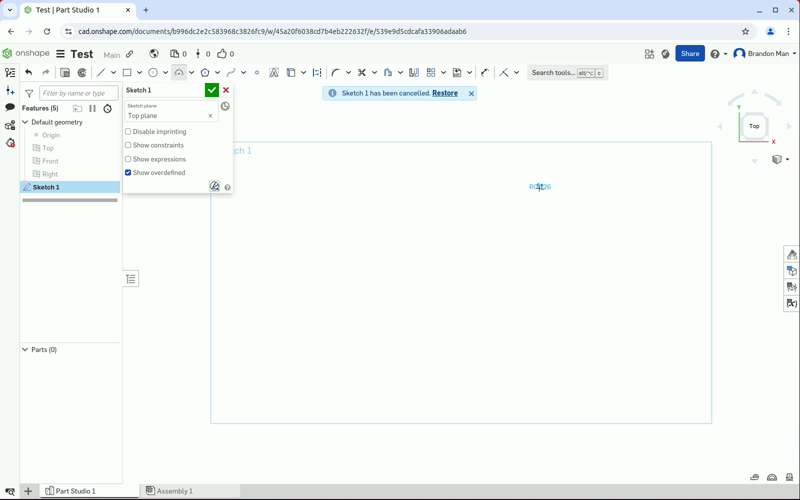
scroll(6)
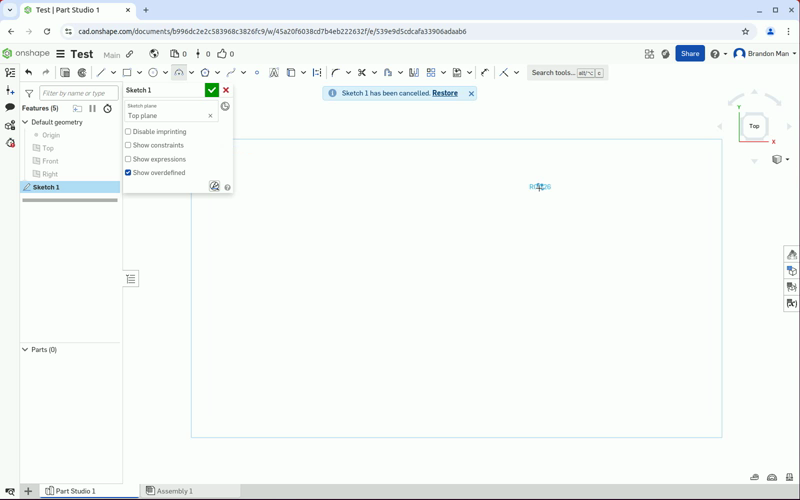
scroll(6)
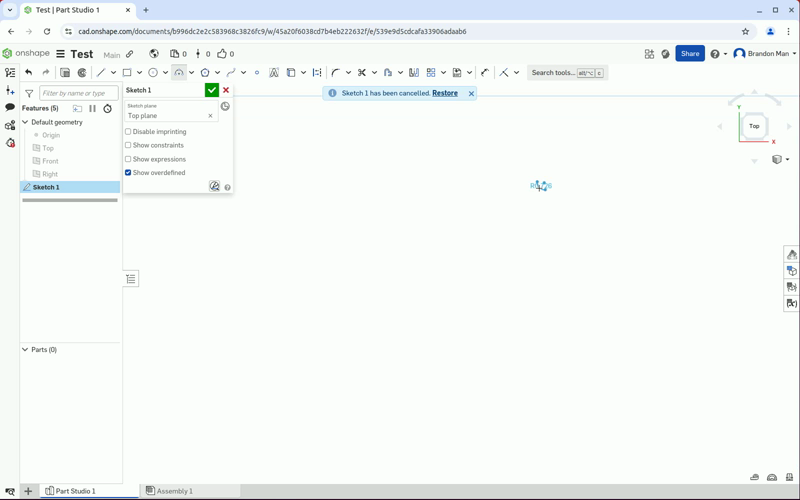
scroll(6)
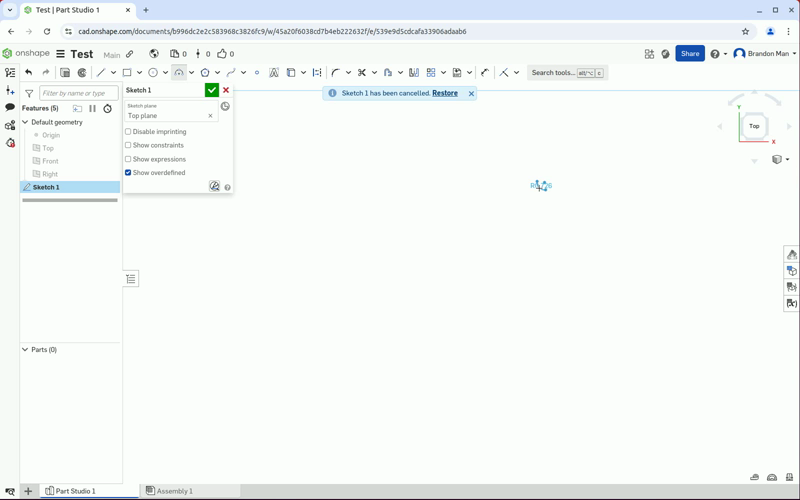
scroll(6)
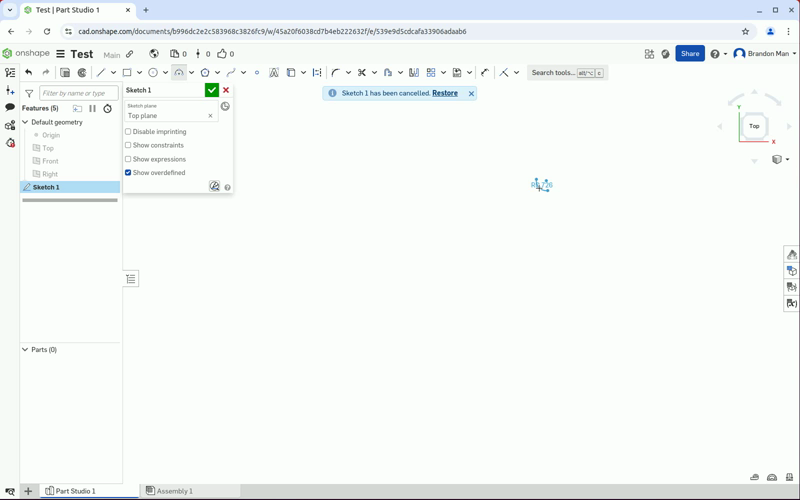
scroll(6)
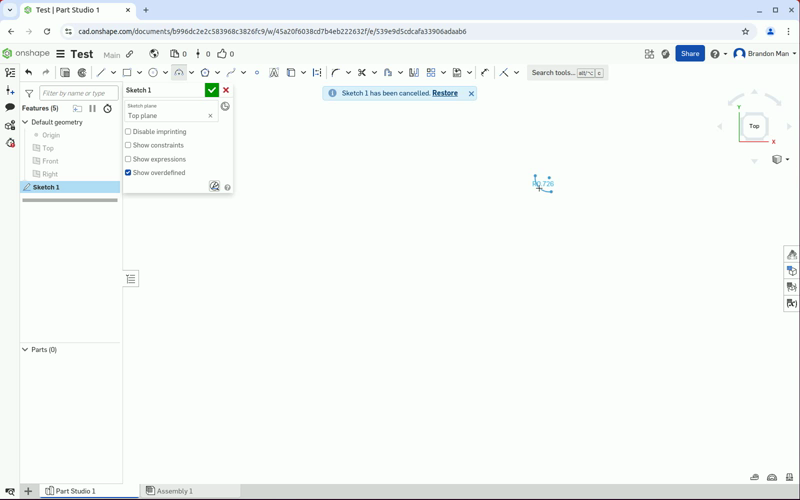
scroll(6)
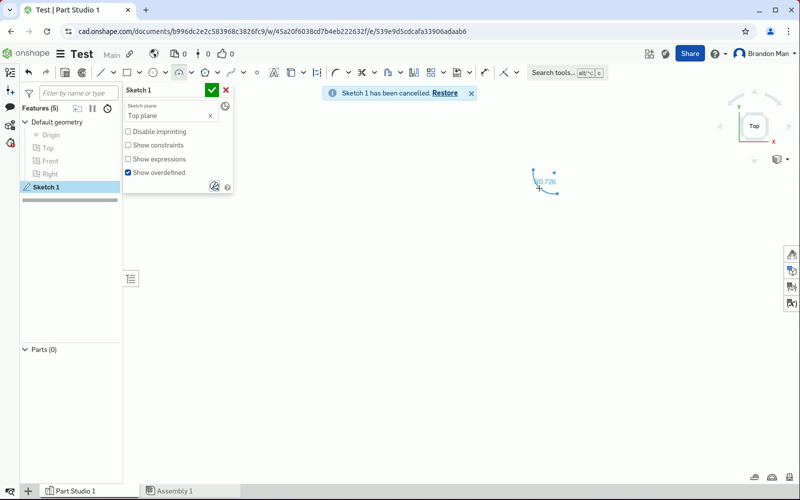
scroll(6)
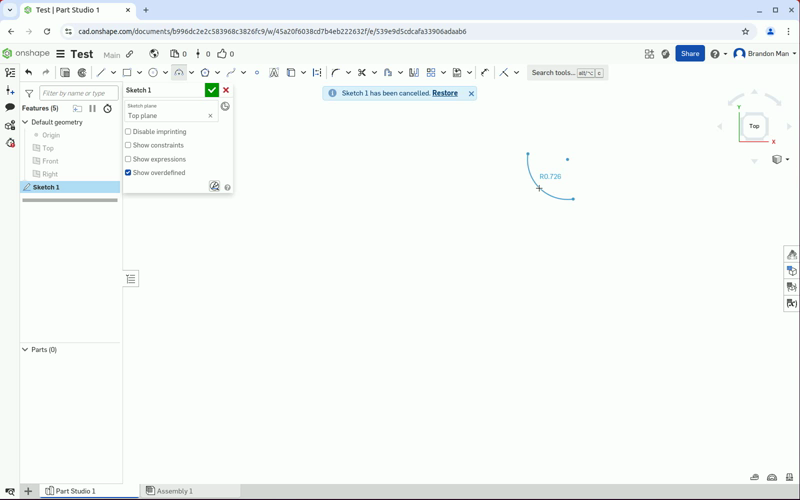
click(539, 187)
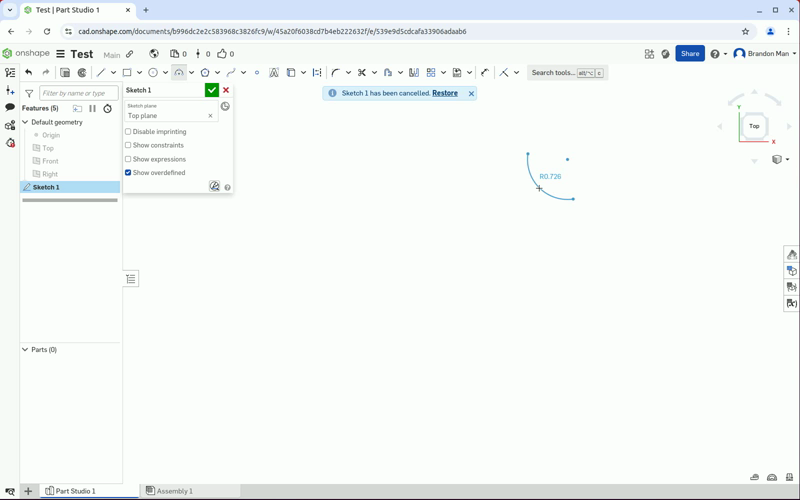
scroll(-6)
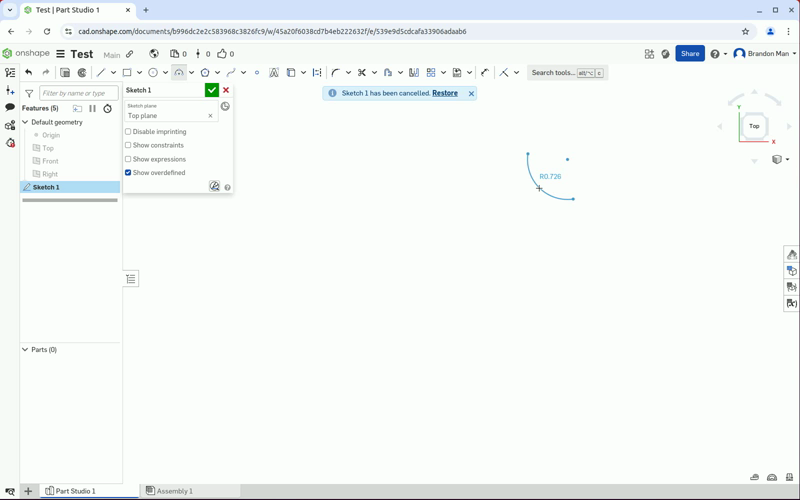
scroll(-6)
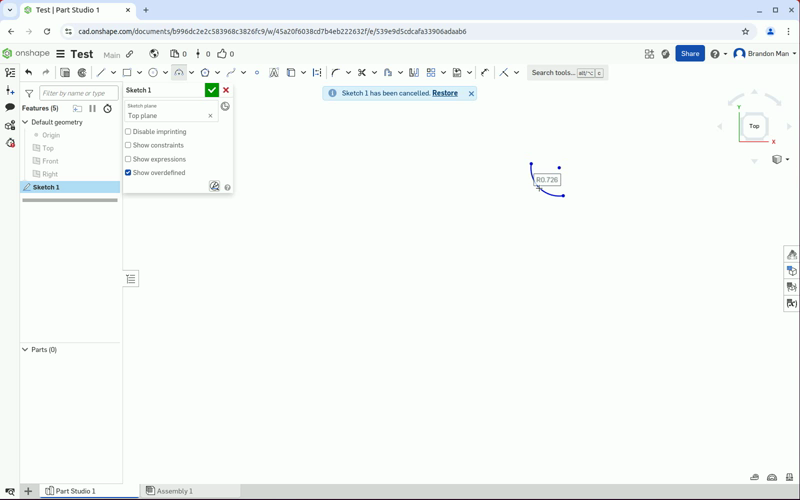
scroll(-6)
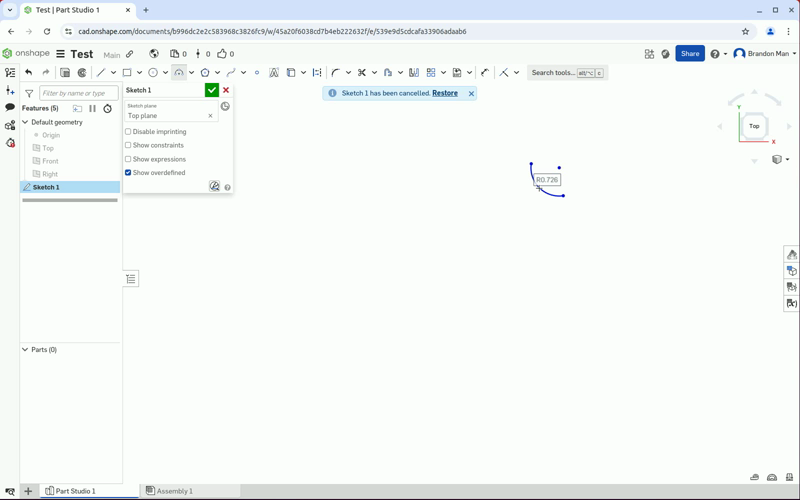
scroll(-6)
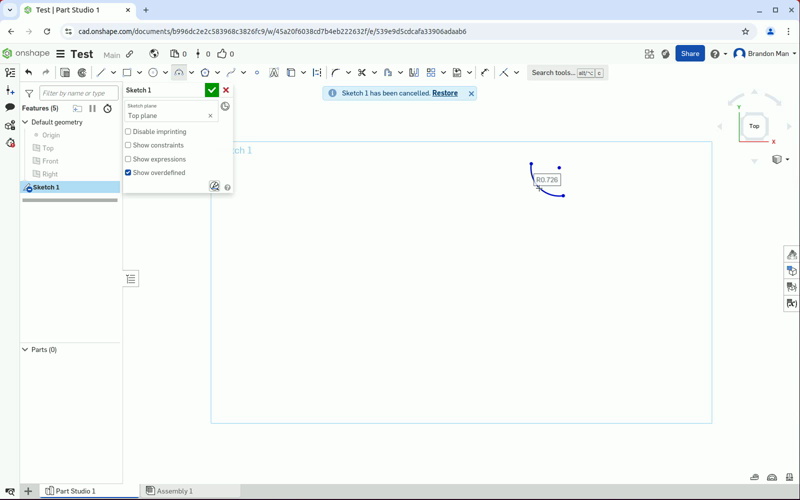
scroll(-6)
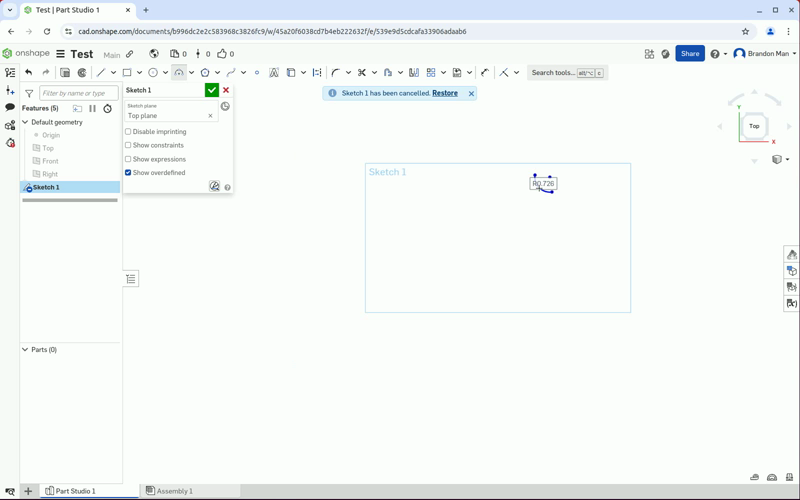
scroll(-6)
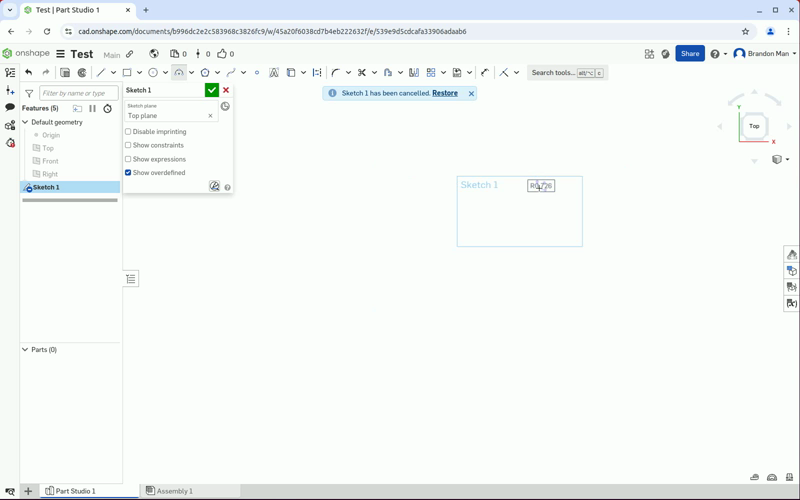
scroll(-6)
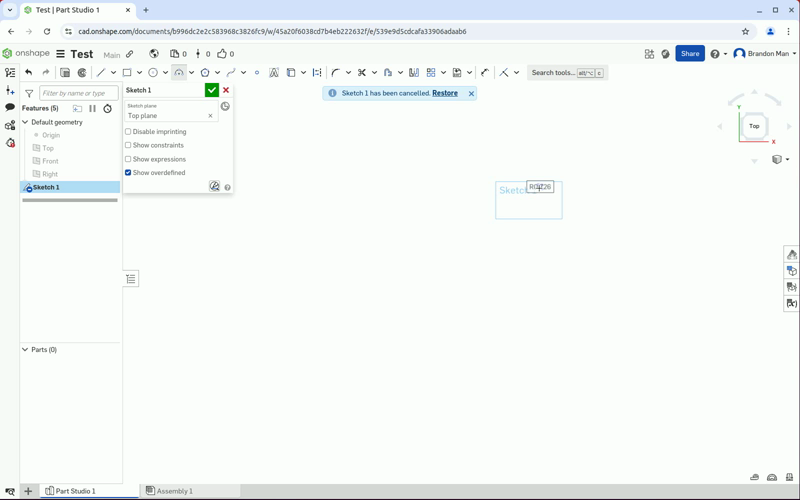
key_up(shift)
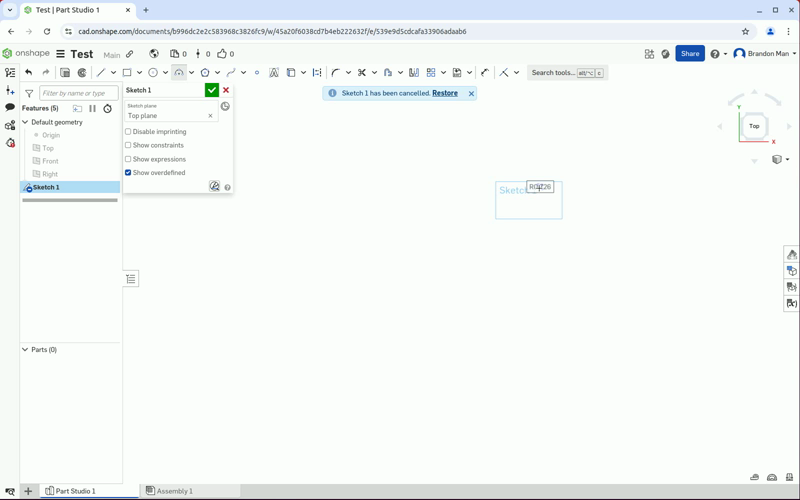
key(esc)
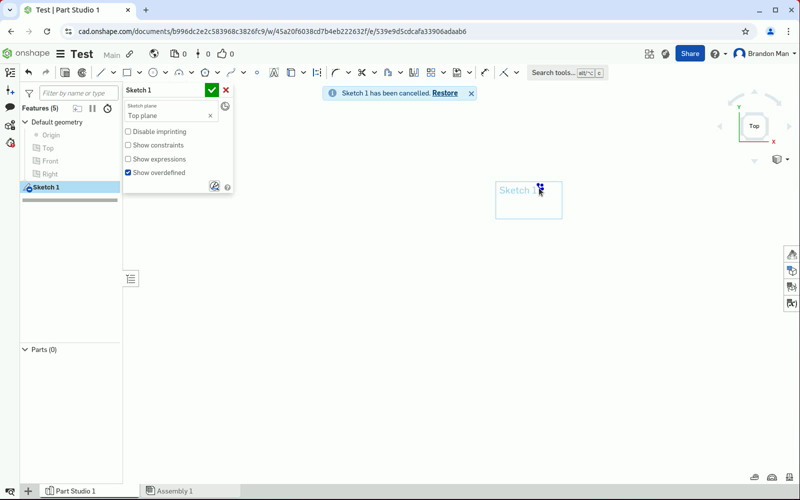
key(l)
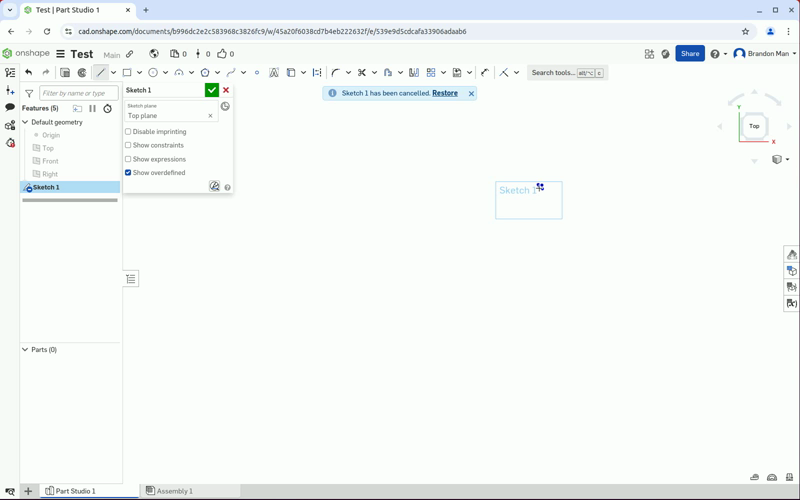
mouse_move(542, 188)
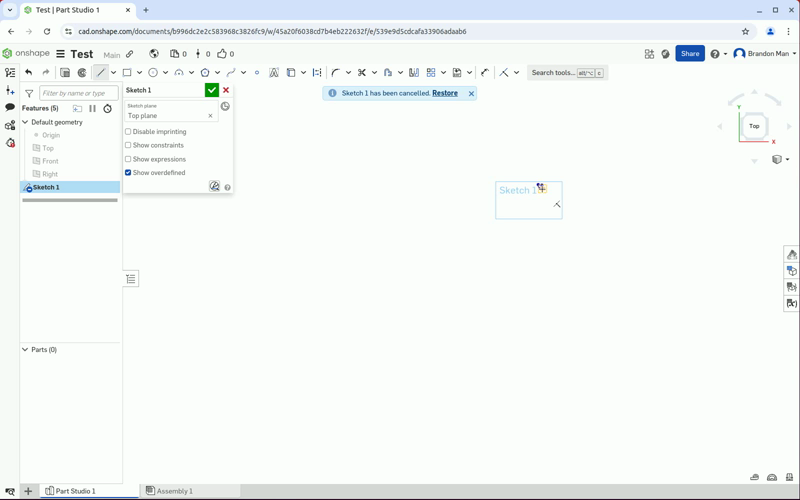
scroll(6)
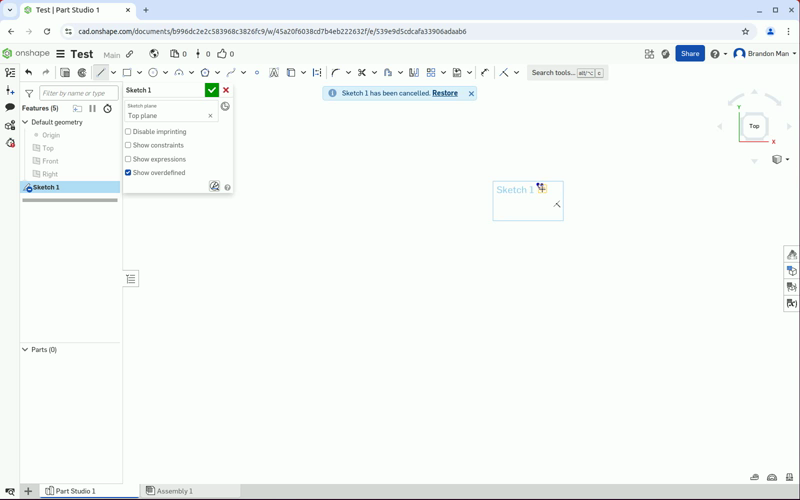
scroll(6)
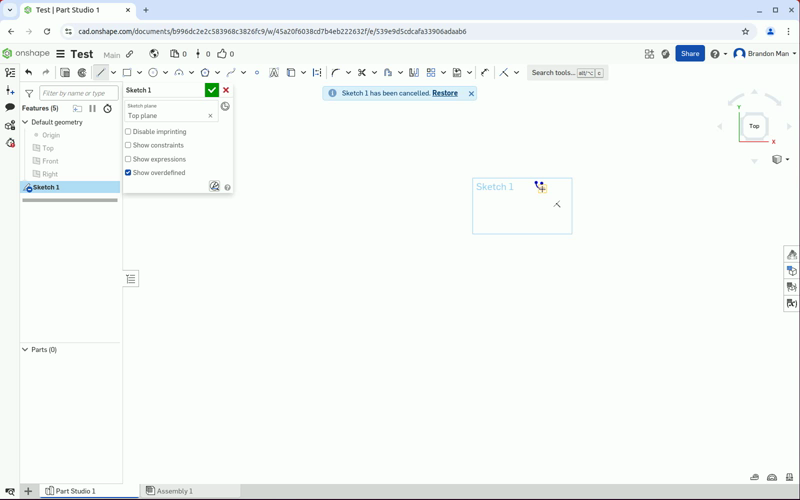
scroll(6)
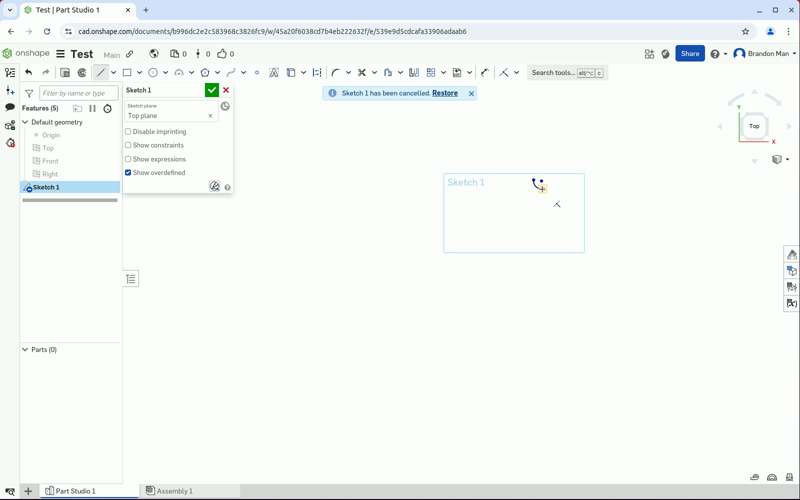
scroll(6)
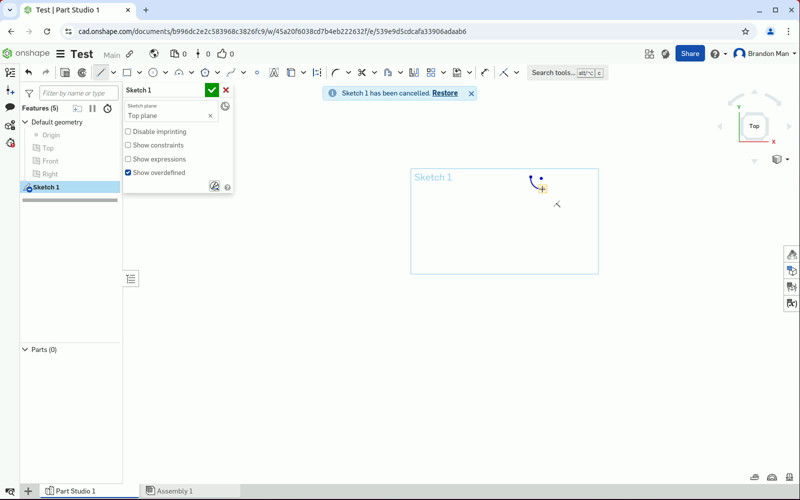
scroll(6)
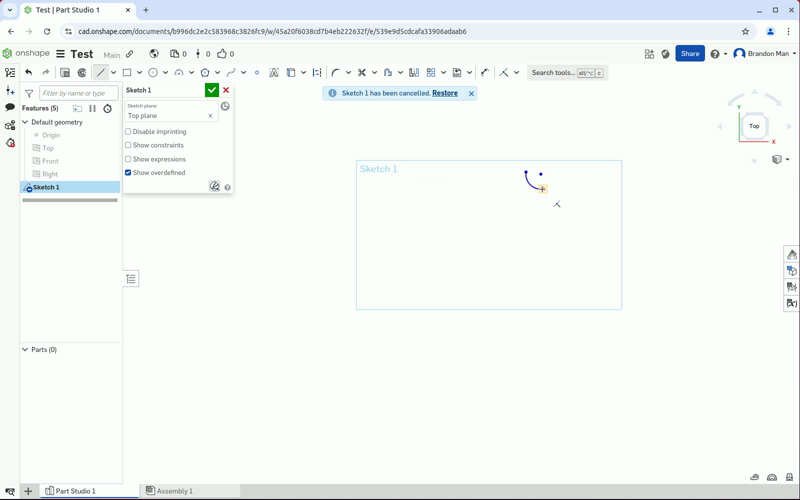
scroll(6)
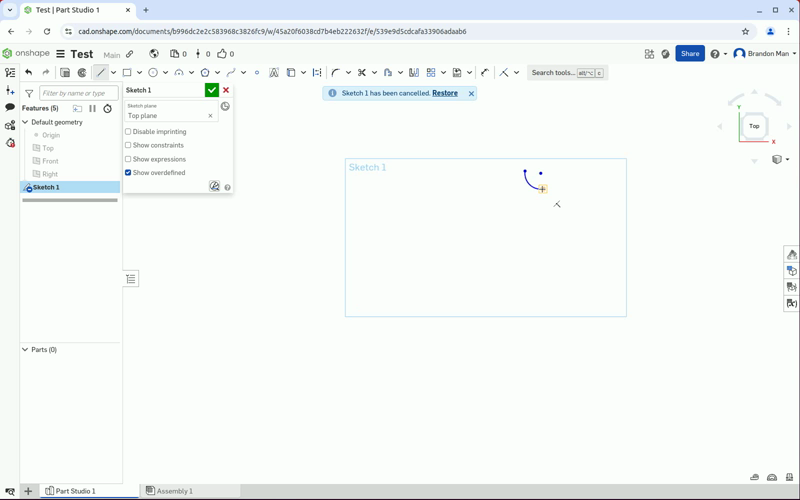
scroll(6)
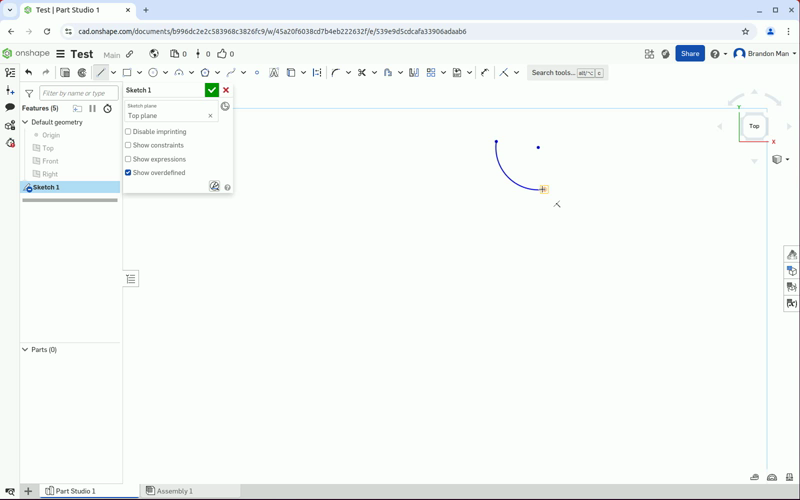
click(542, 188)
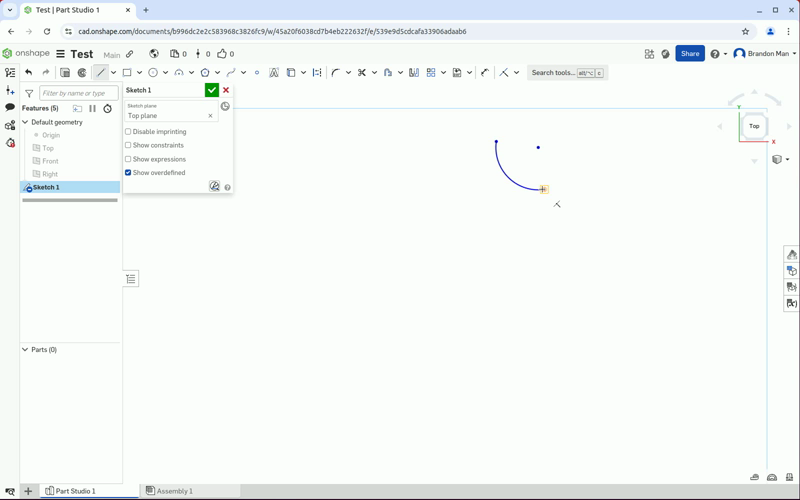
scroll(-6)
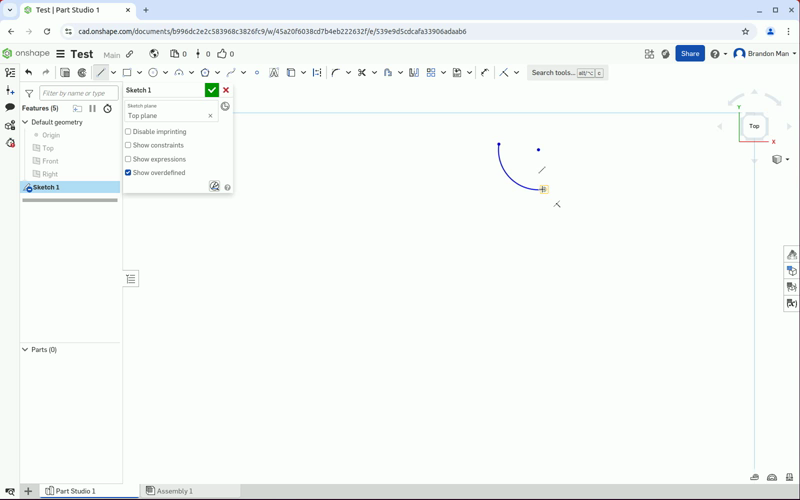
scroll(-6)
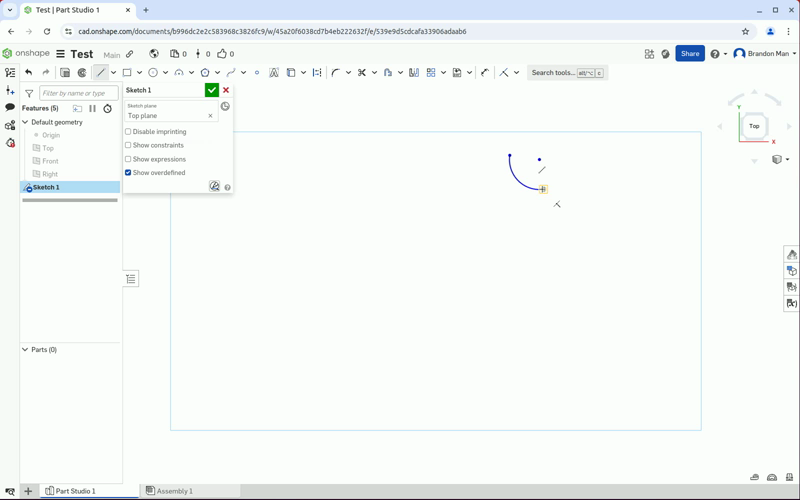
scroll(-6)
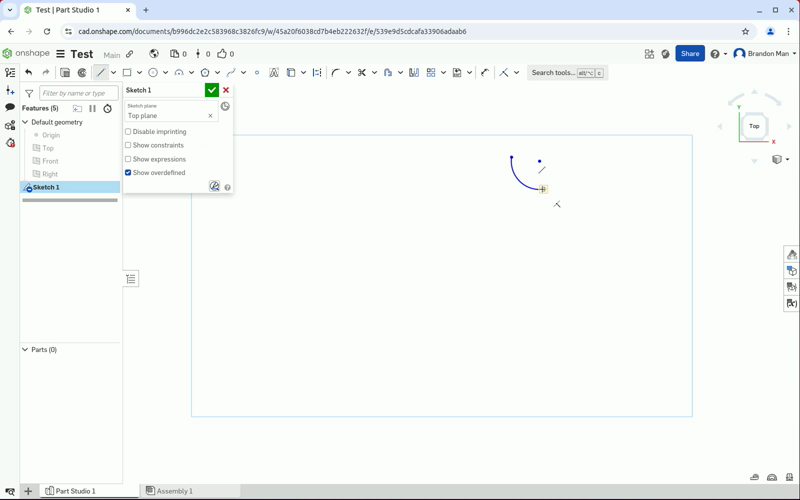
scroll(-6)
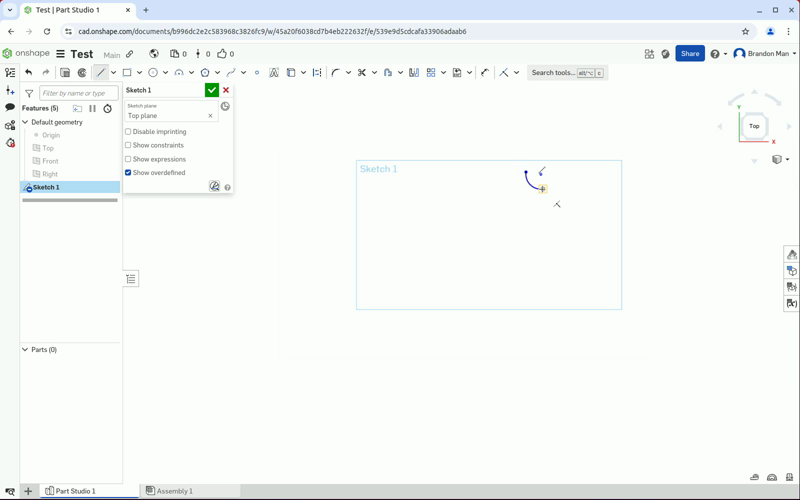
scroll(-6)
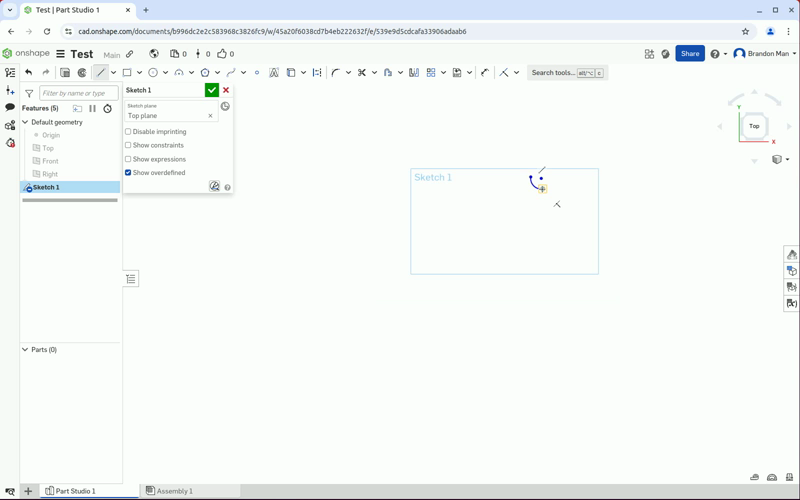
scroll(-6)
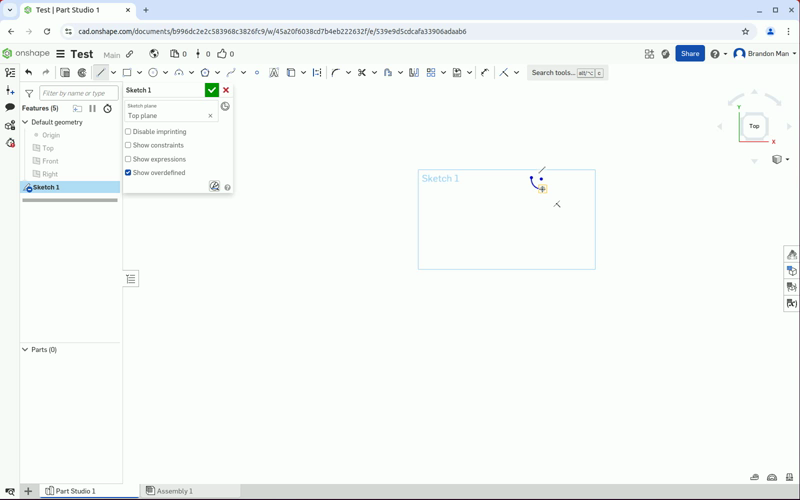
scroll(-6)
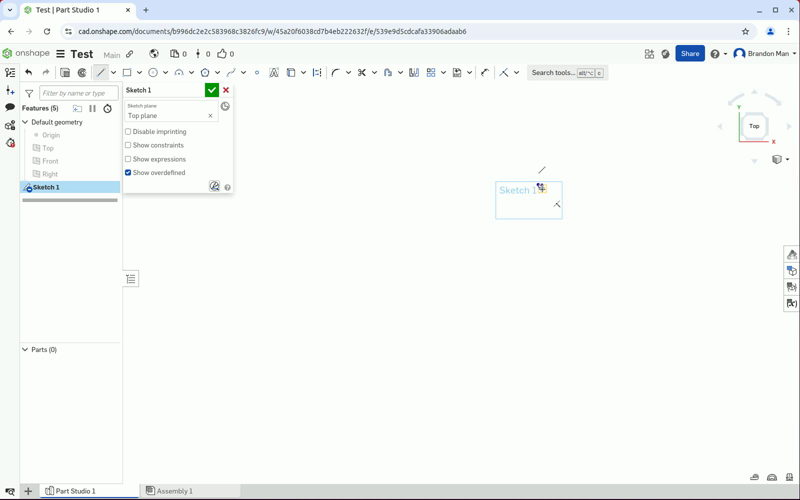
key_down(shift)
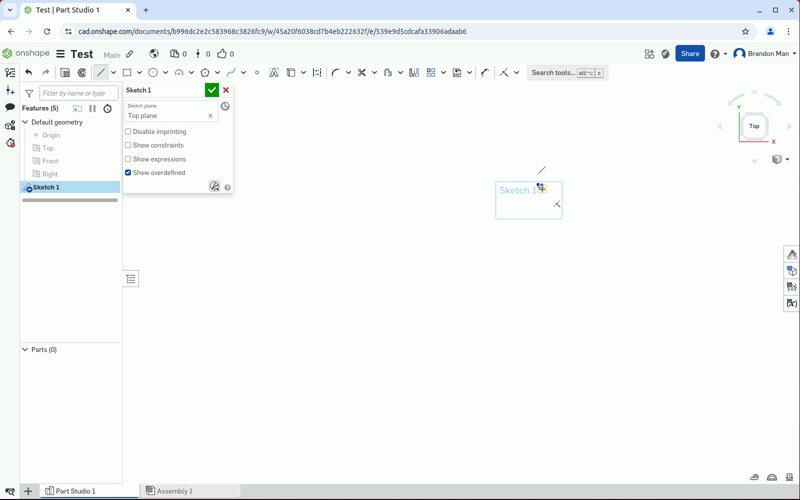
mouse_move(572, 188)
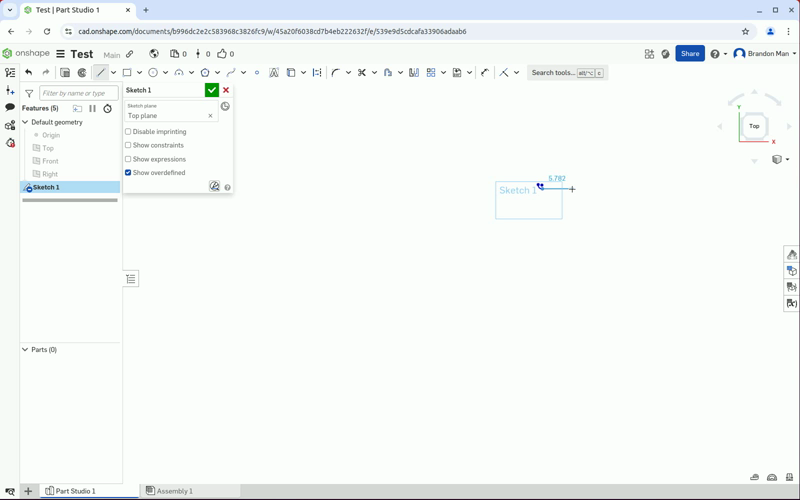
mouse_move(570, 188)
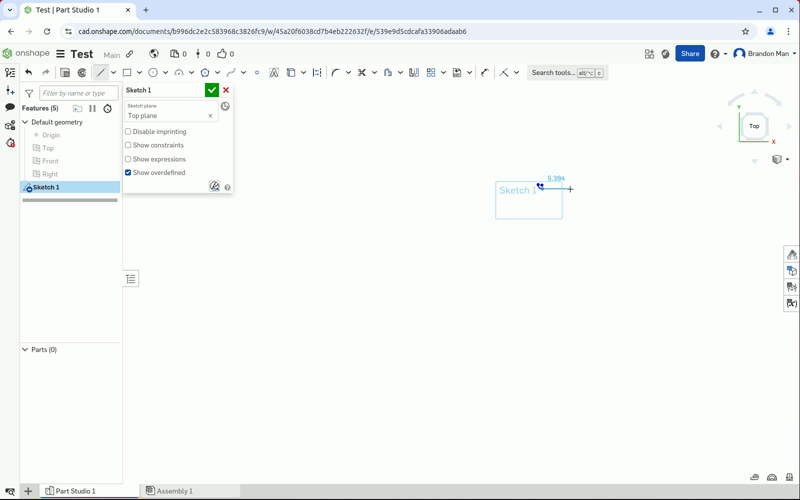
click(570, 188)
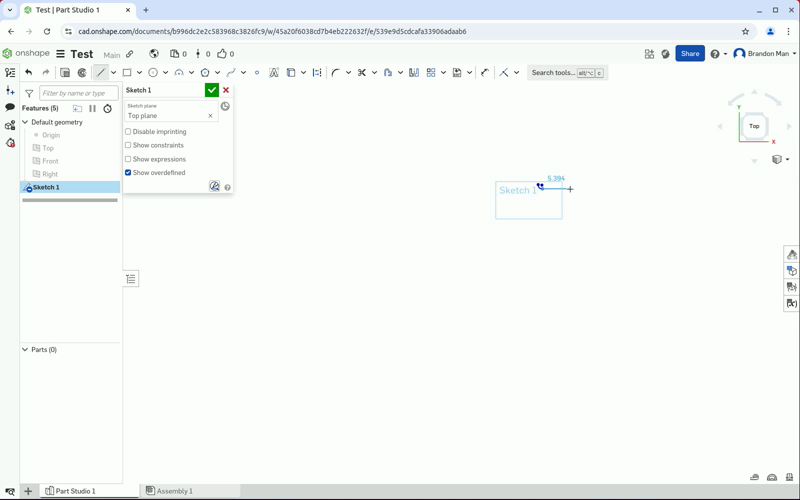
key_up(shift)
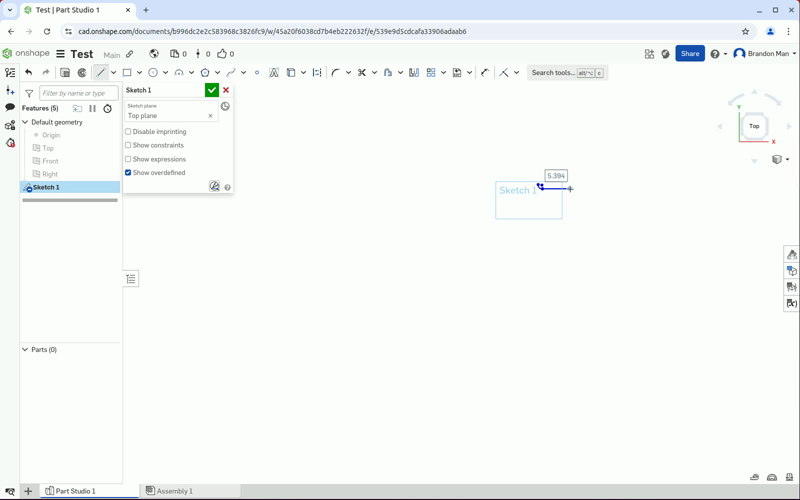
key(esc)
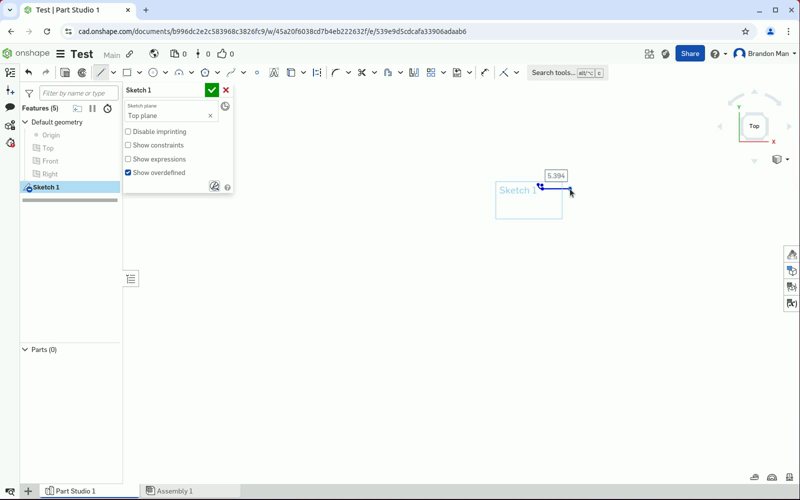
key(a)
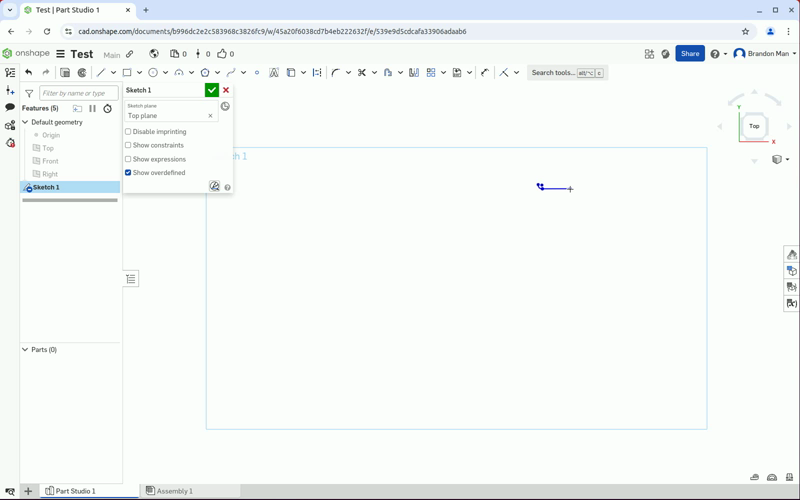
mouse_move(570, 188)
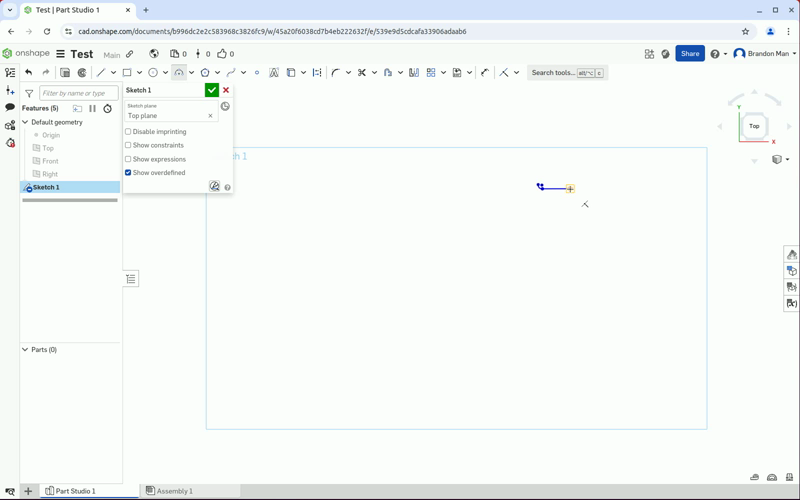
click(570, 188)
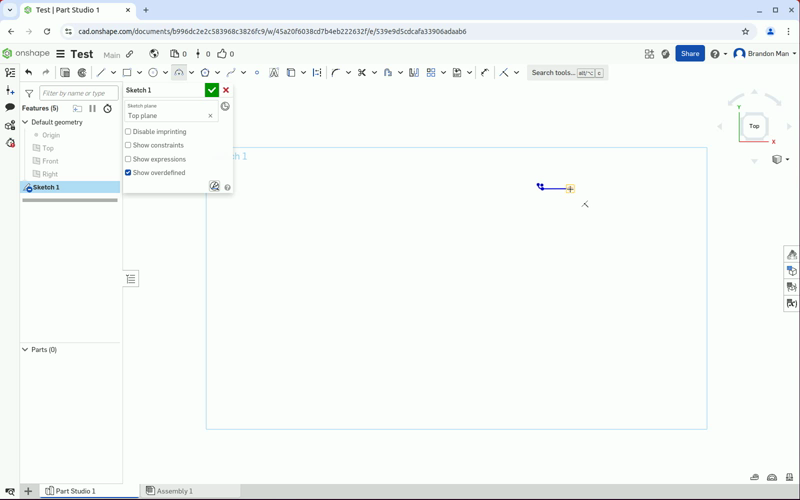
key_down(shift)
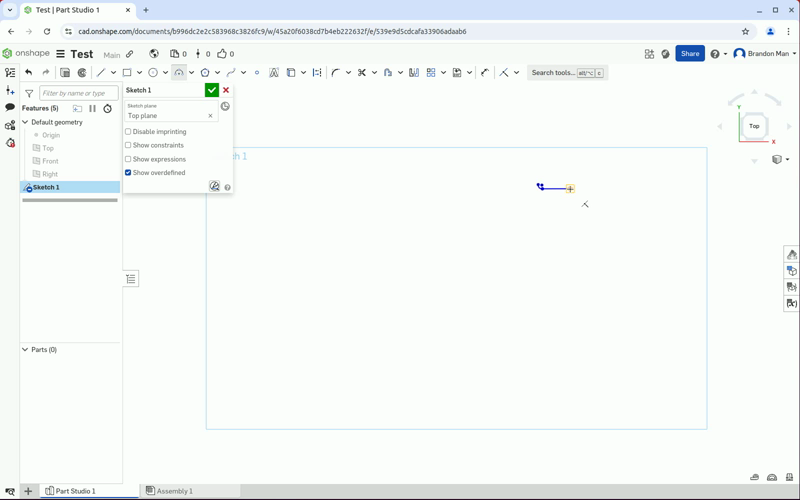
mouse_move(574, 184)
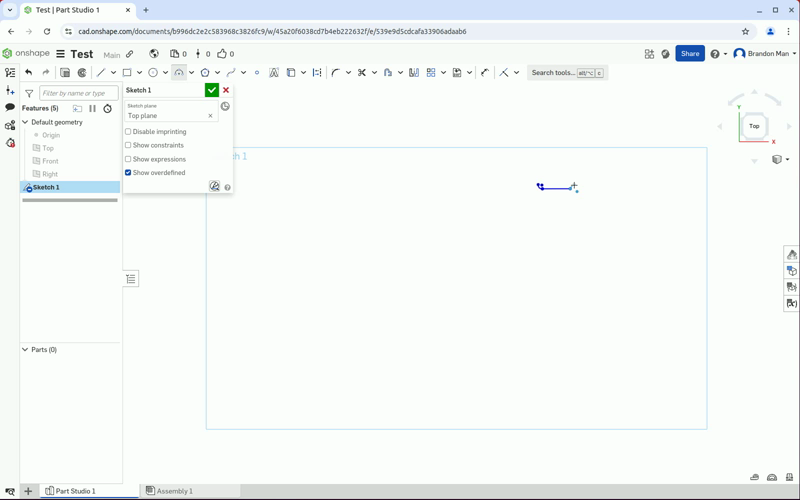
scroll(6)
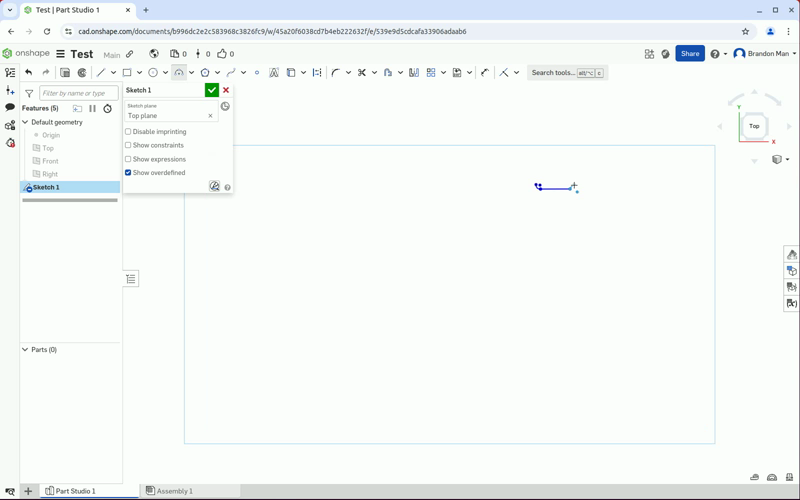
scroll(6)
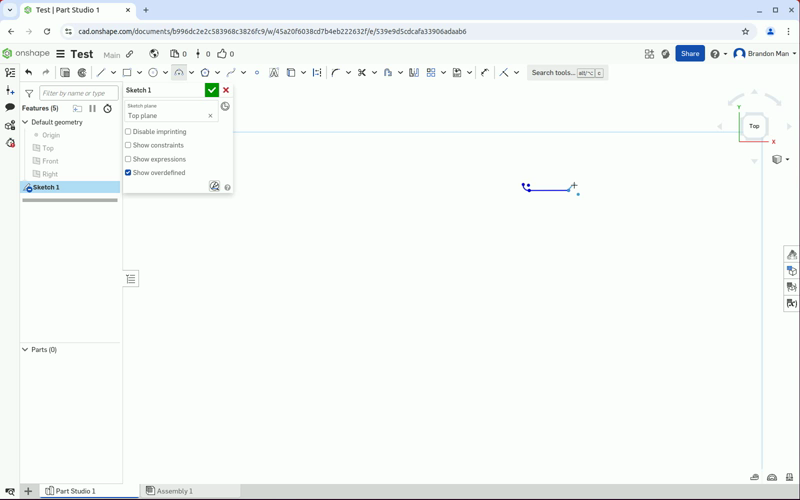
scroll(6)
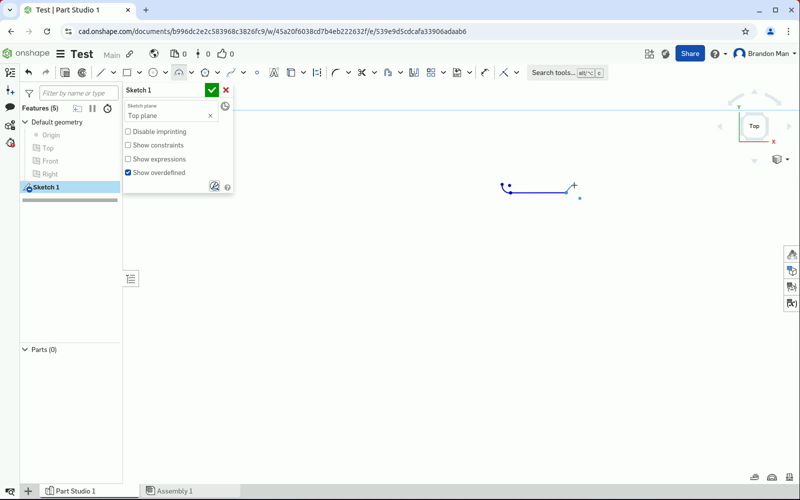
scroll(6)
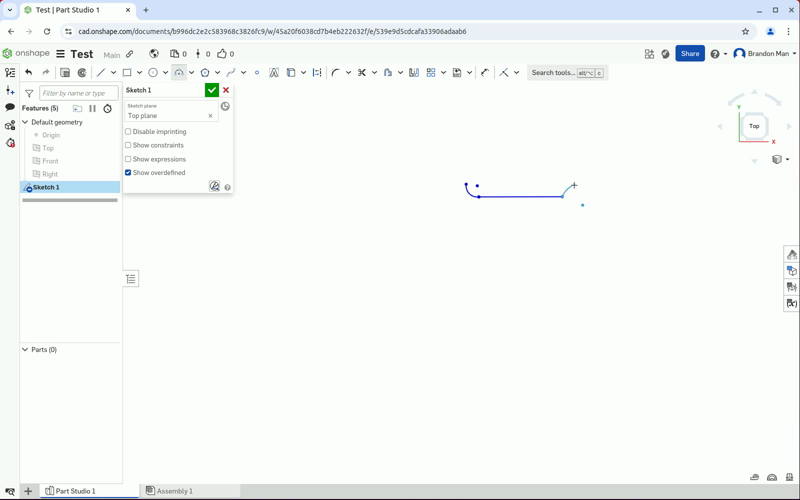
scroll(6)
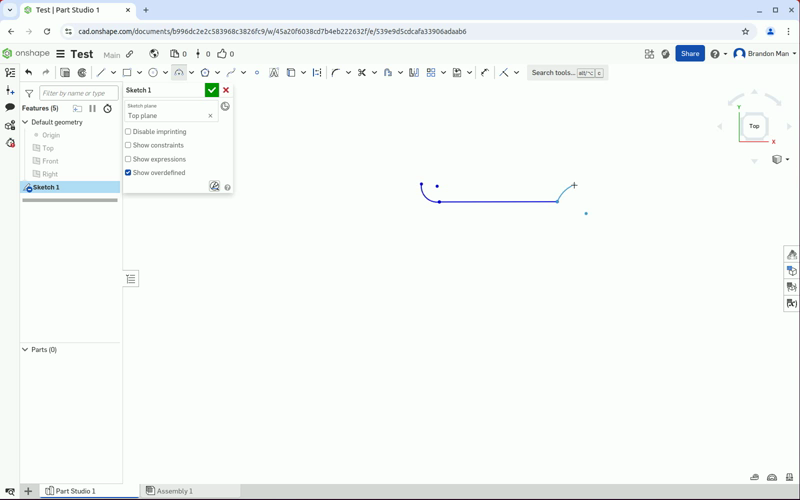
scroll(6)
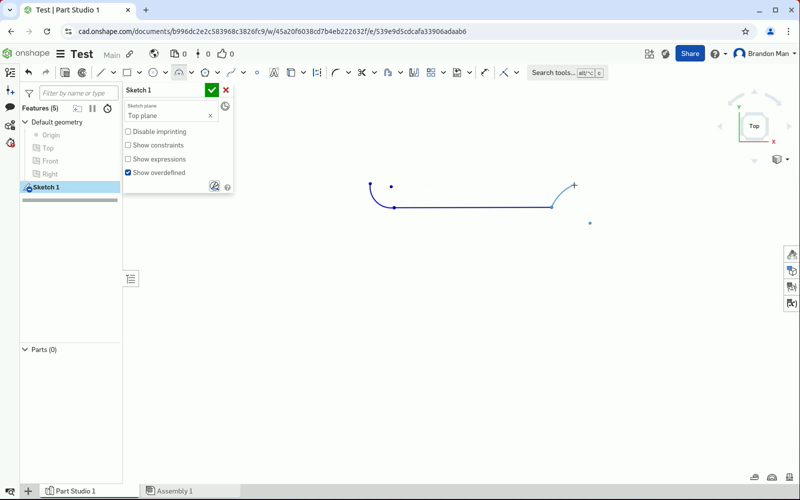
scroll(6)
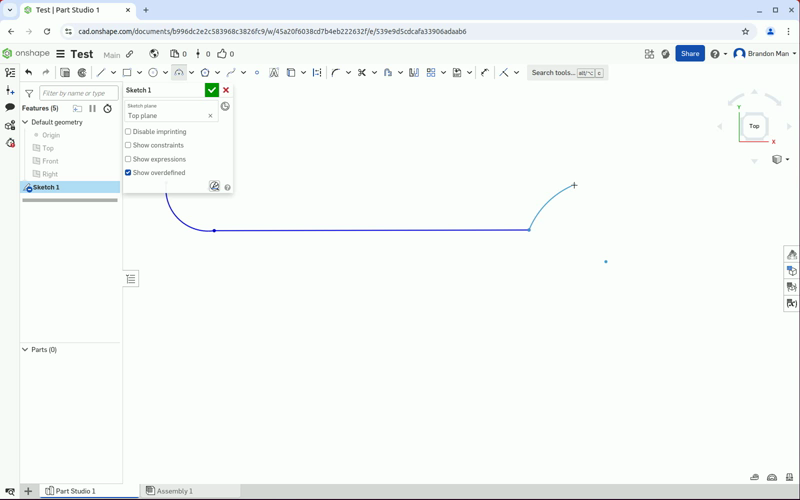
click(574, 184)
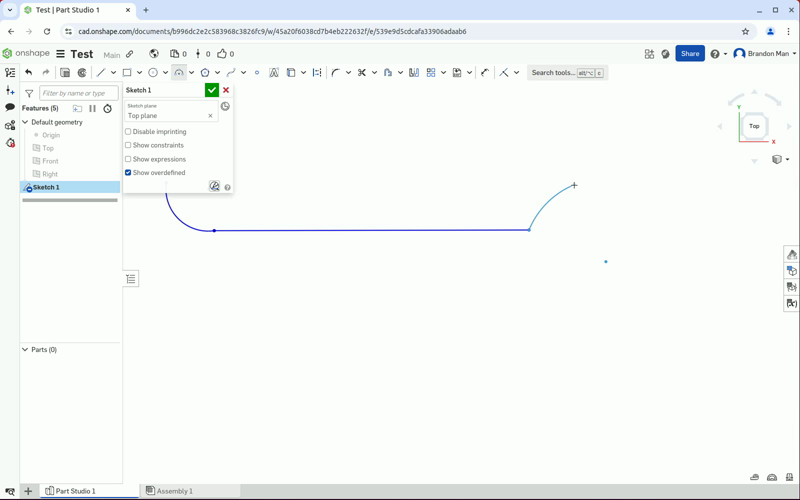
scroll(-6)
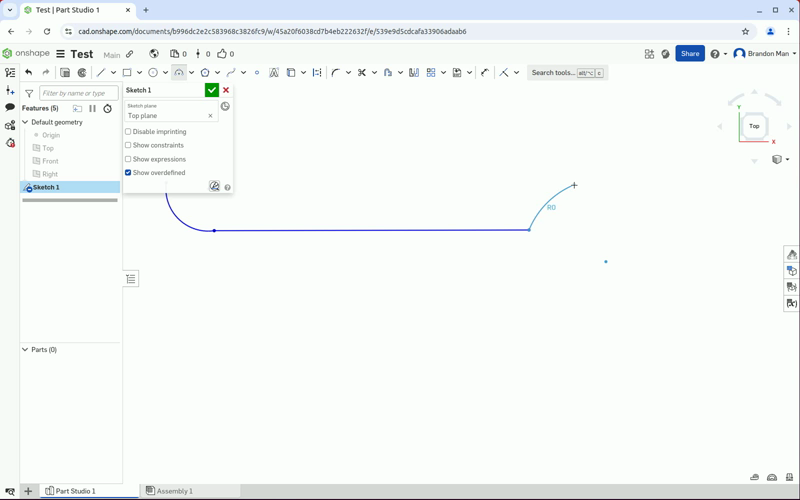
scroll(-6)
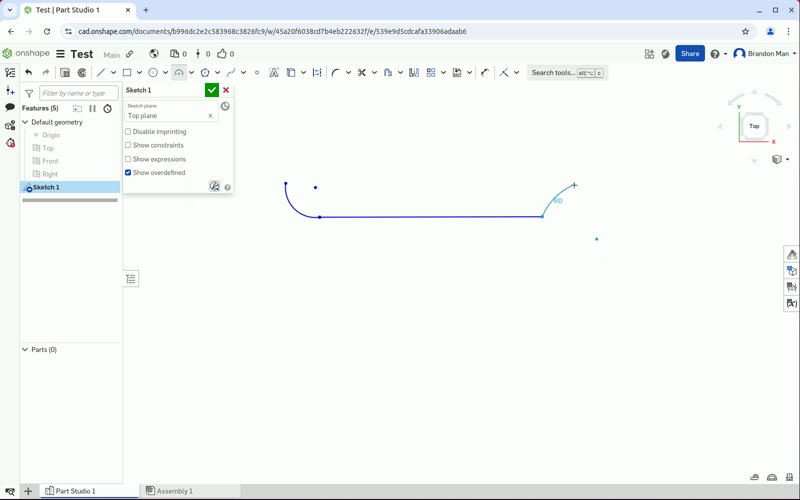
scroll(-6)
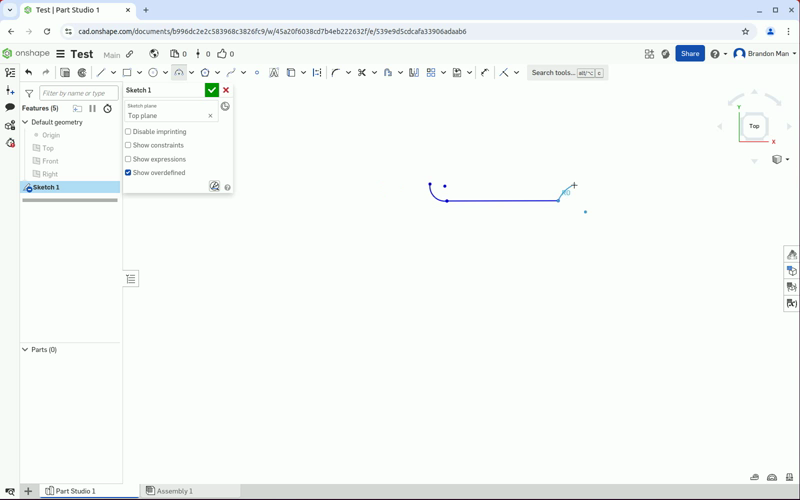
scroll(-6)
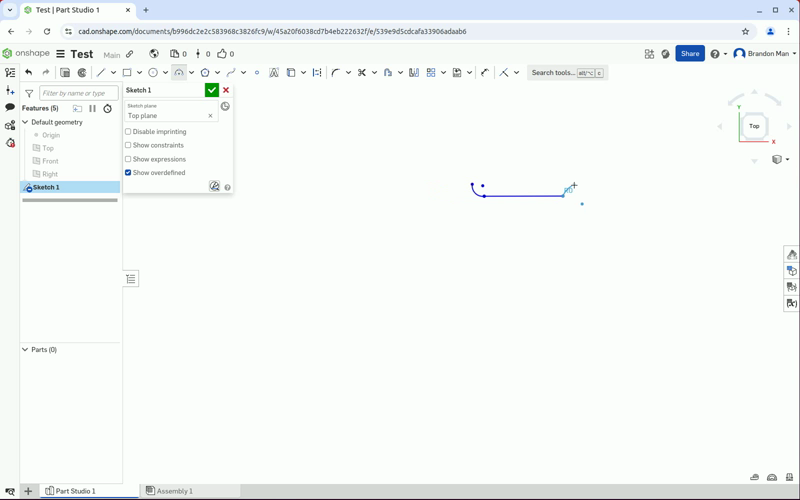
scroll(-6)
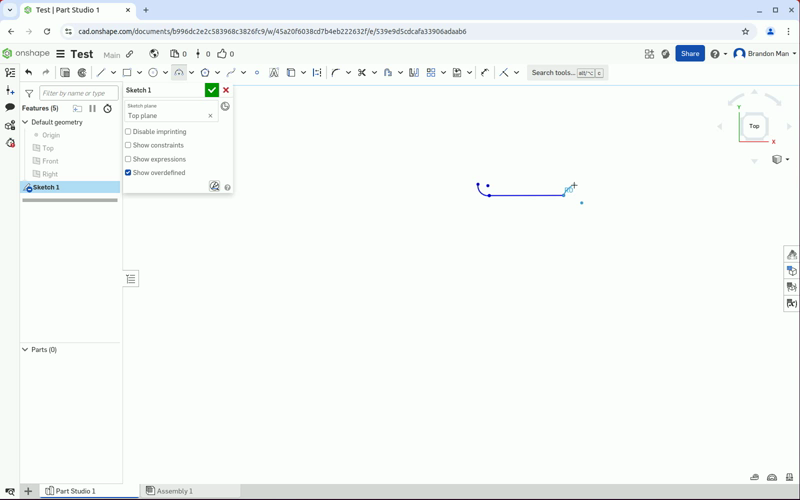
scroll(-6)
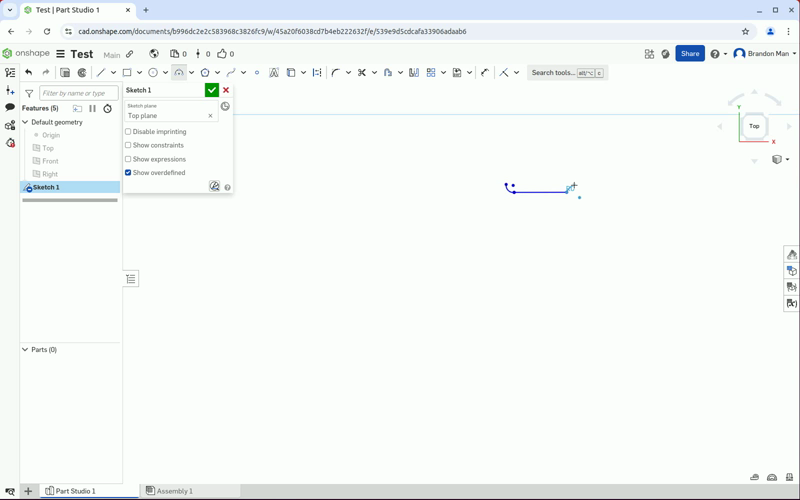
scroll(-6)
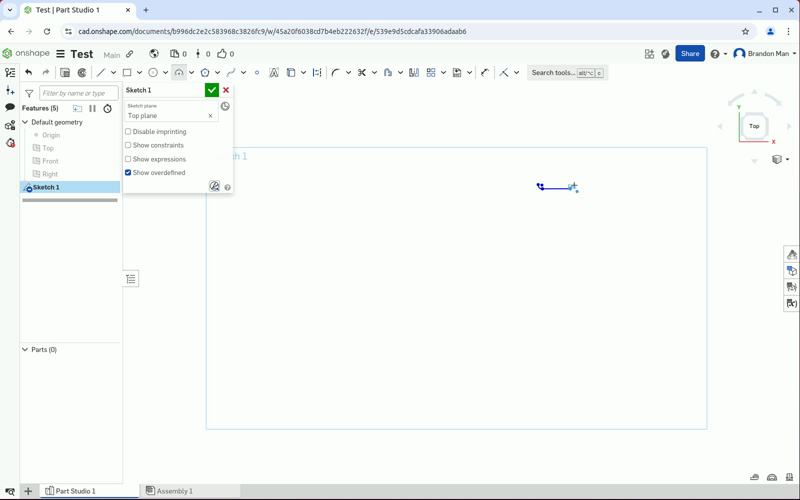
mouse_move(573, 187)
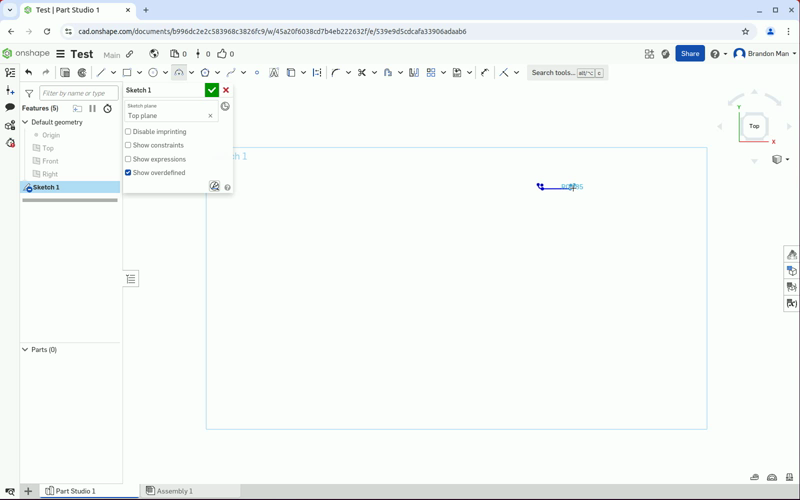
scroll(6)
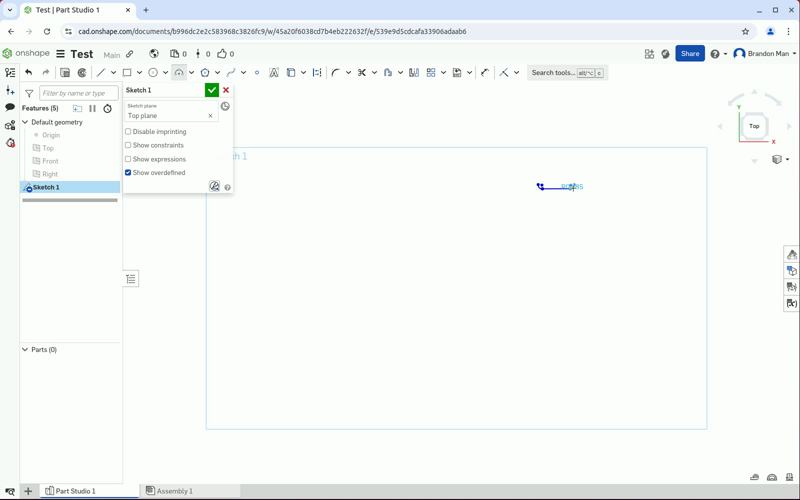
scroll(6)
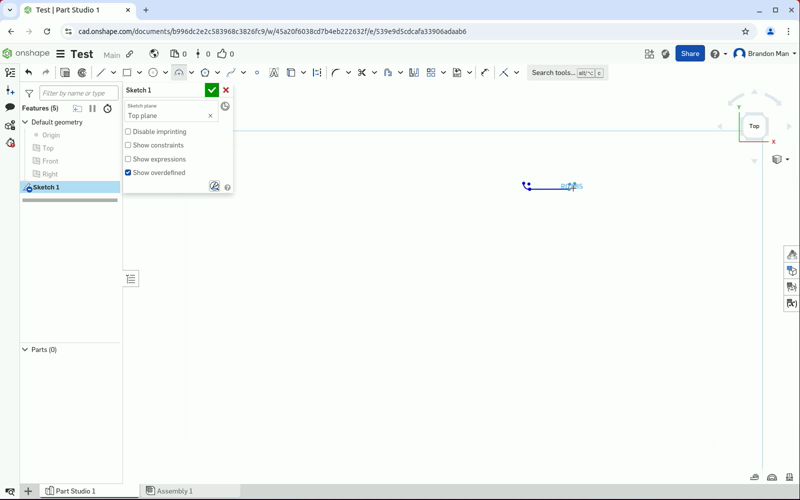
scroll(6)
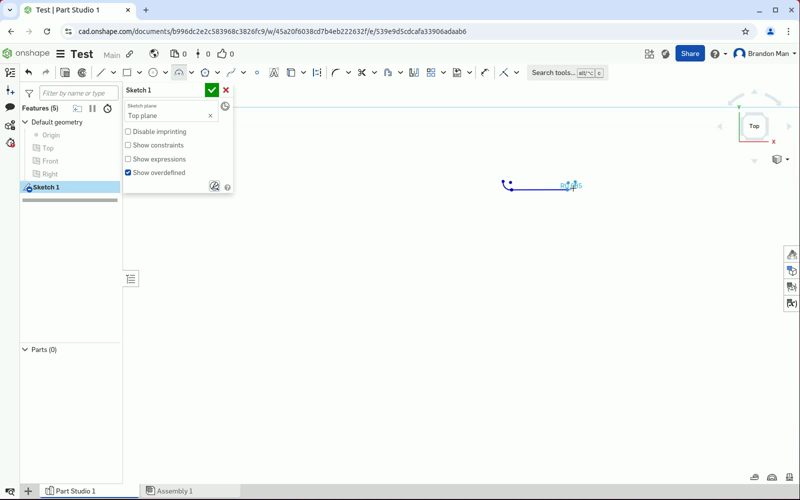
scroll(6)
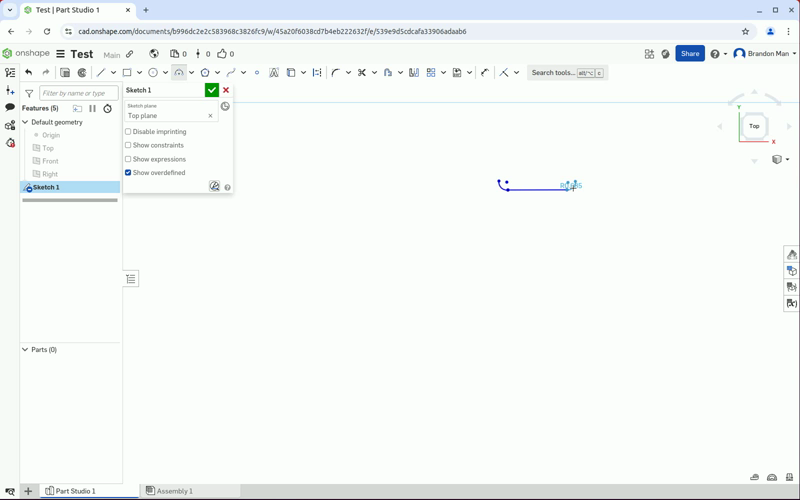
scroll(6)
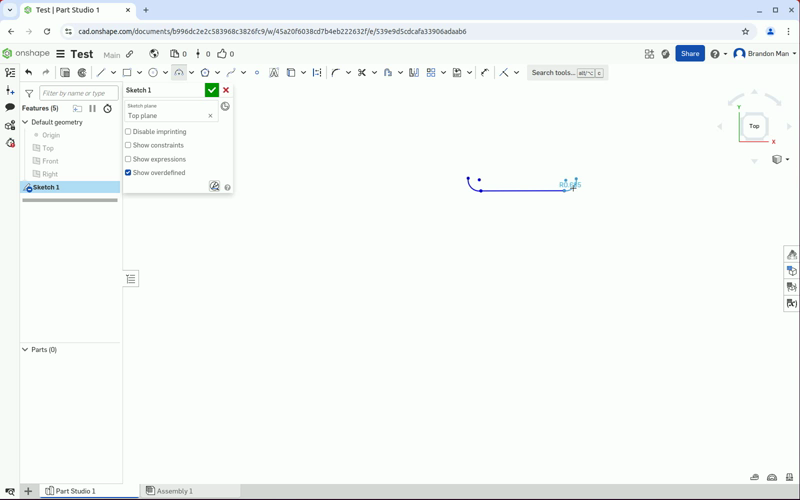
scroll(6)
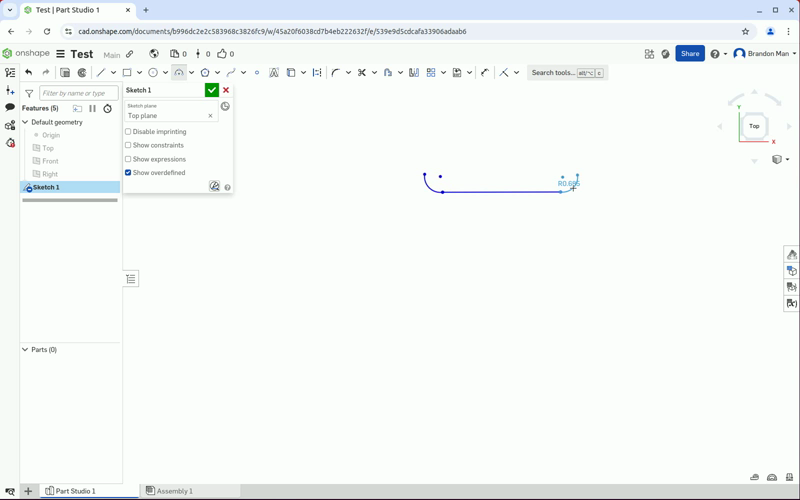
scroll(6)
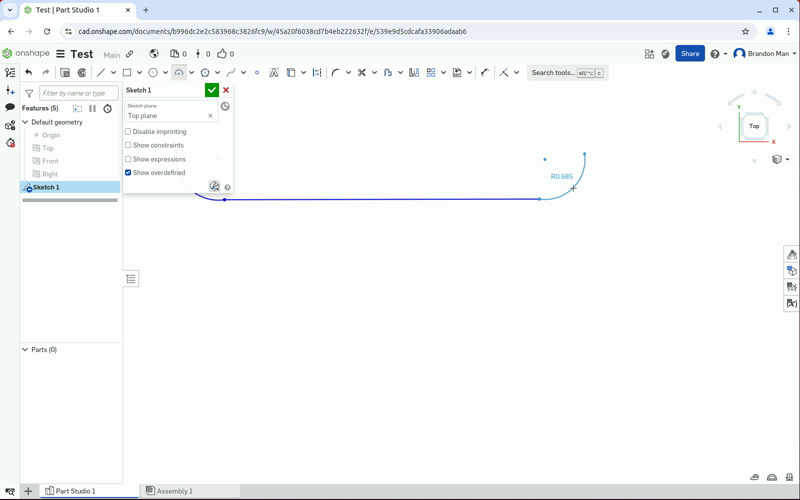
click(573, 187)
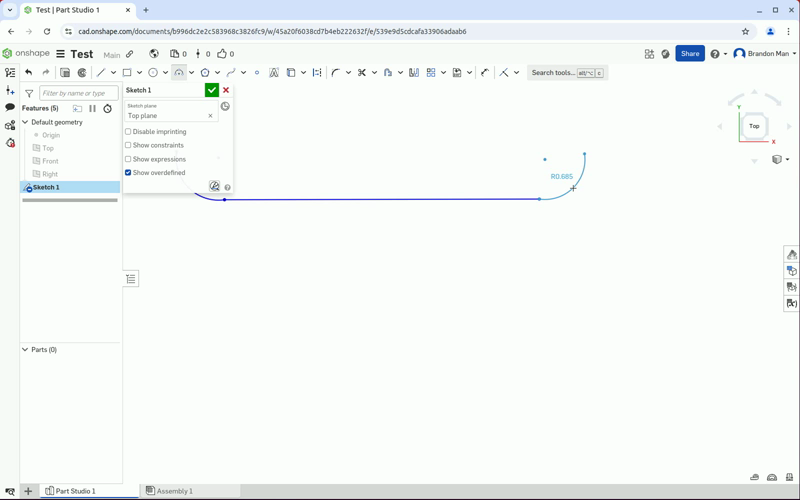
scroll(-6)
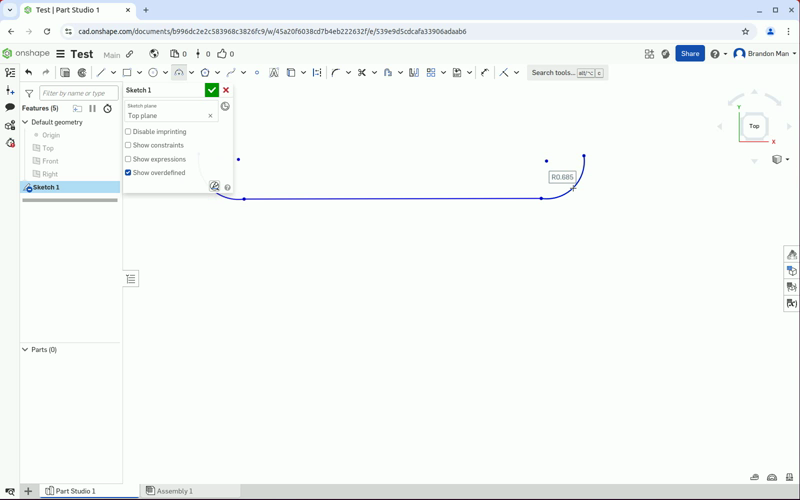
scroll(-6)
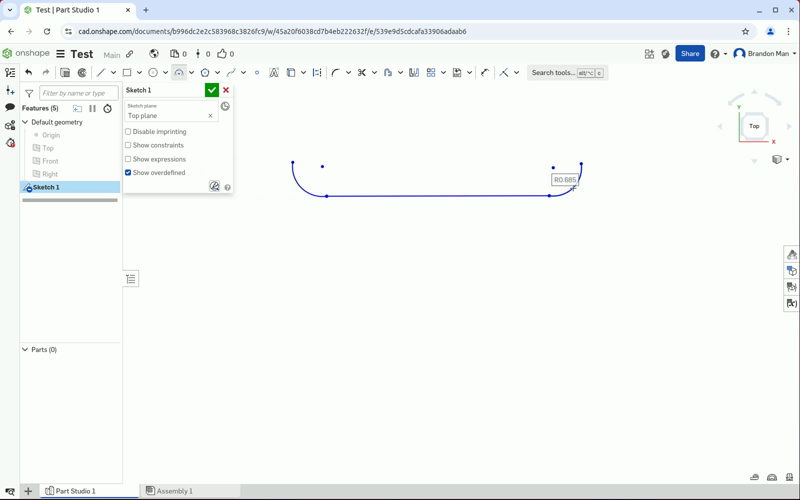
scroll(-6)
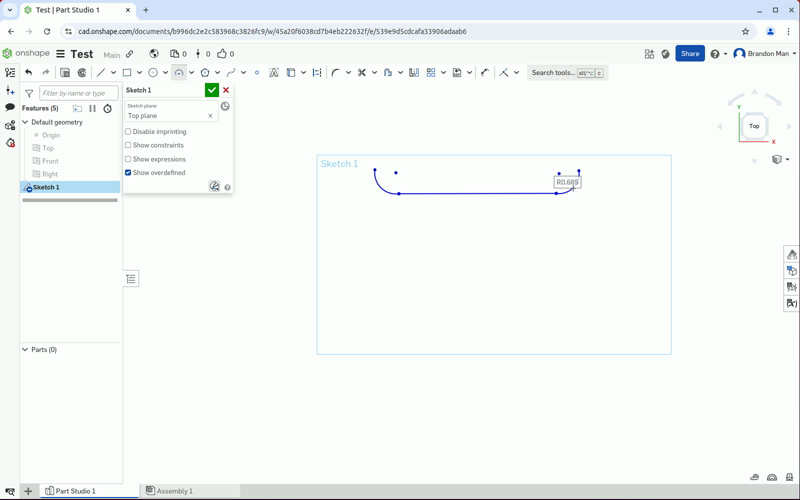
scroll(-6)
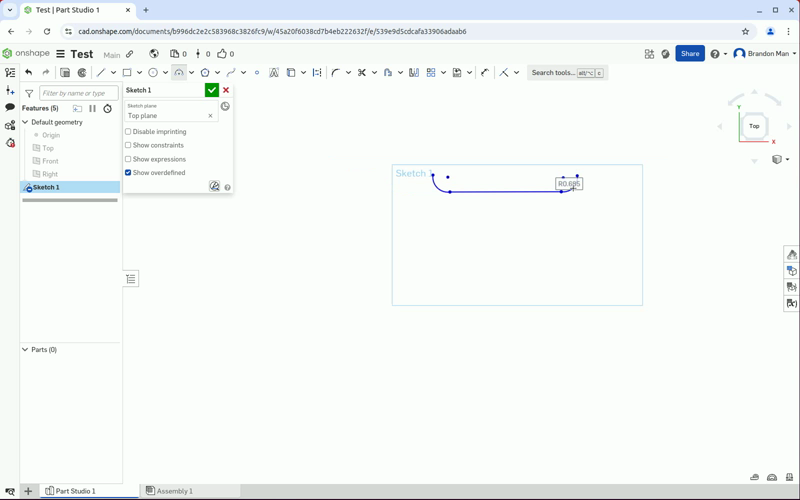
scroll(-6)
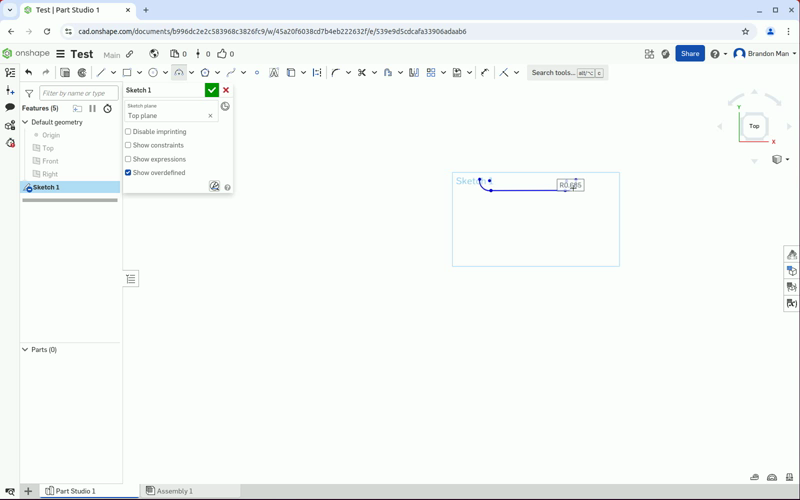
scroll(-6)
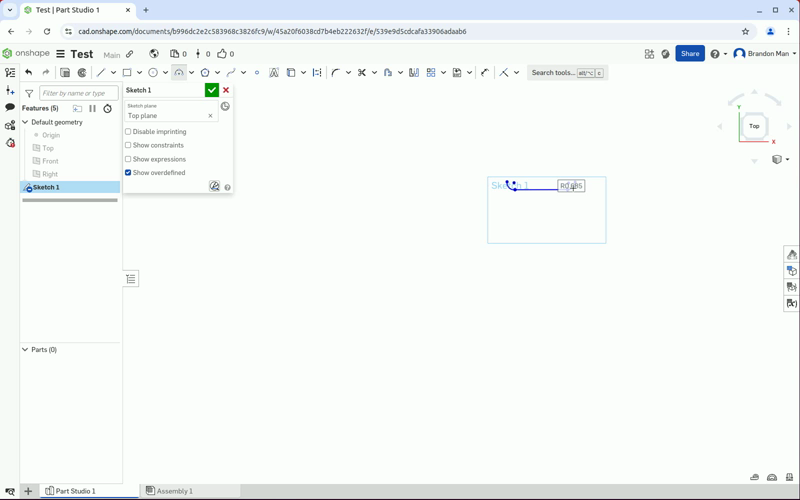
scroll(-6)
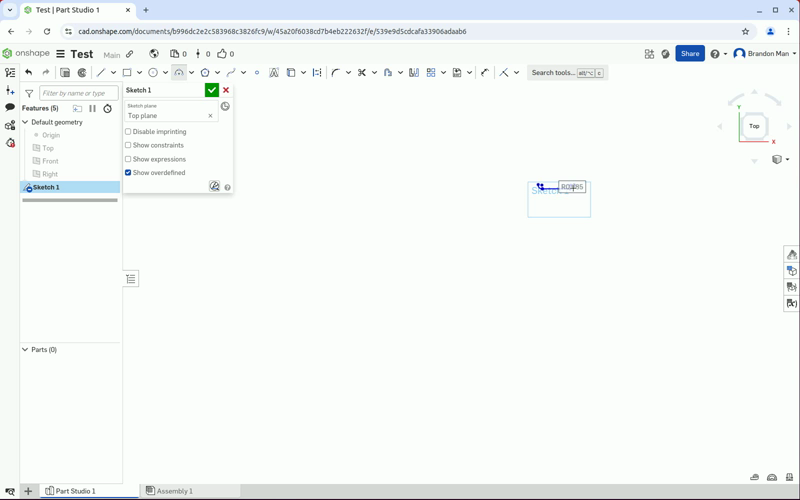
key_up(shift)
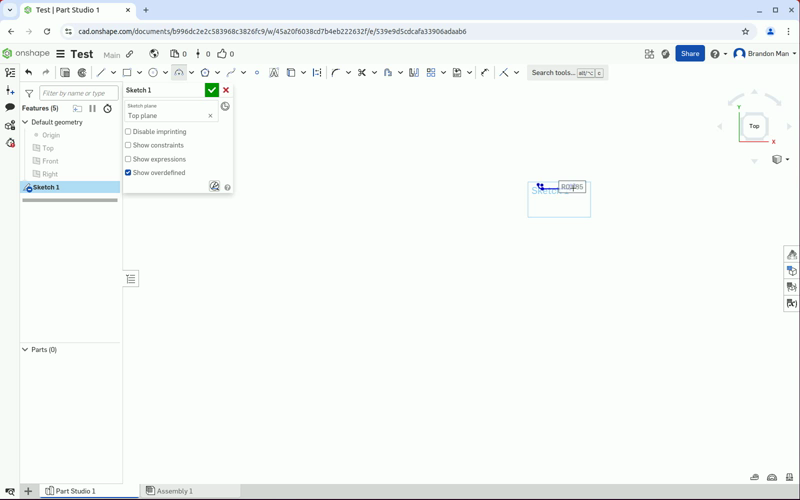
key(esc)
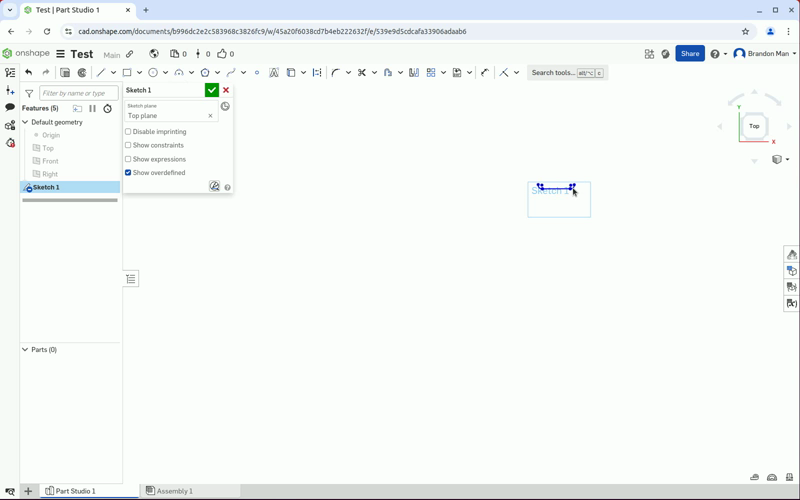
key(l)
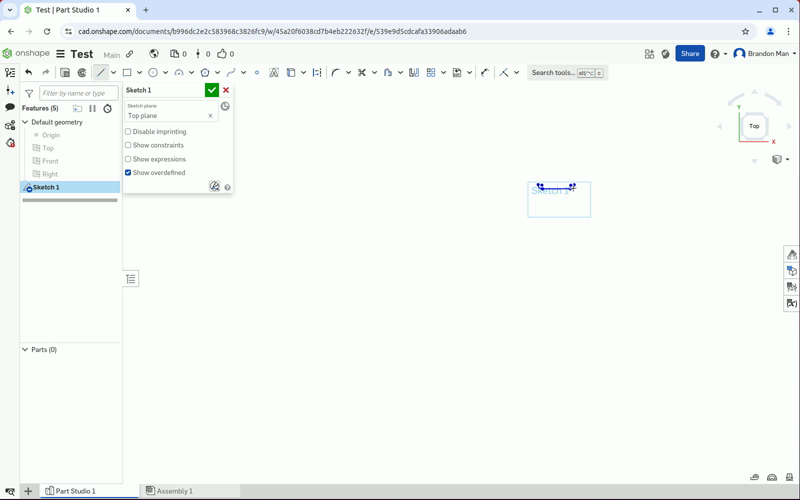
mouse_move(574, 184)
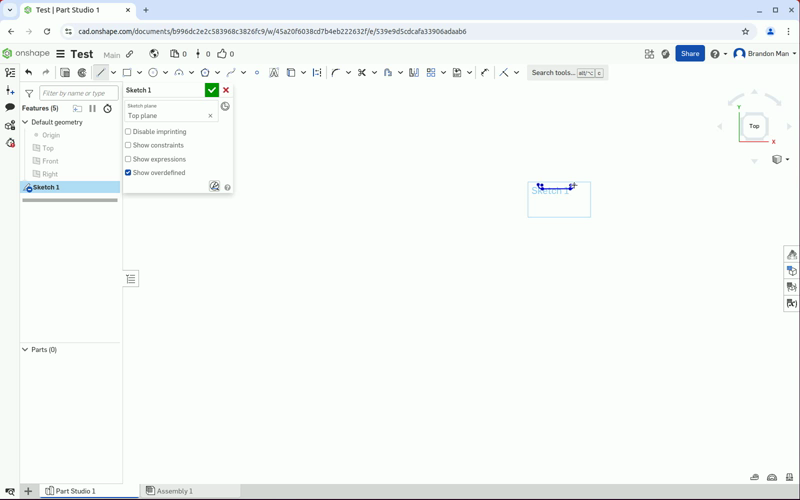
scroll(6)
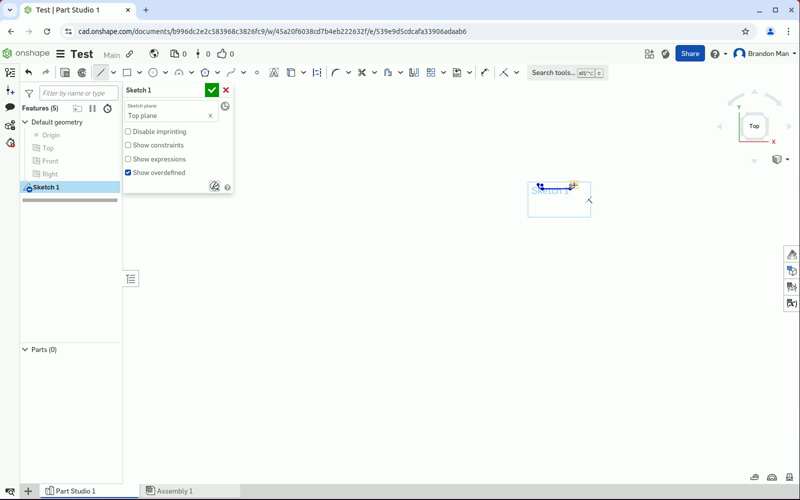
scroll(6)
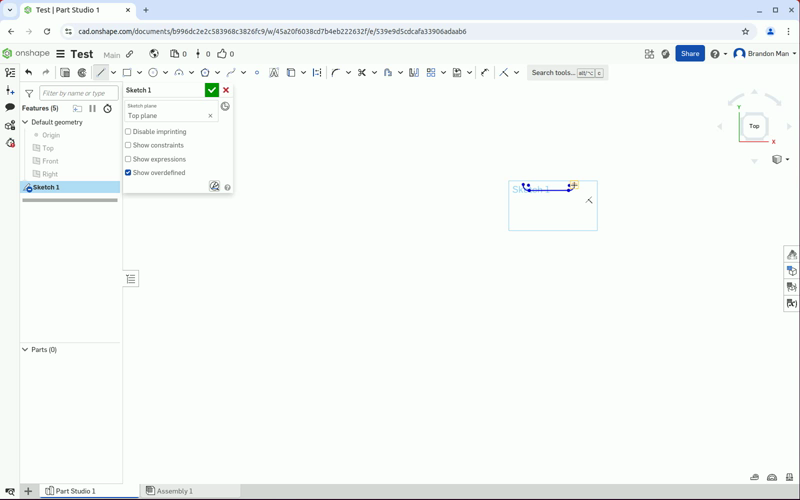
scroll(6)
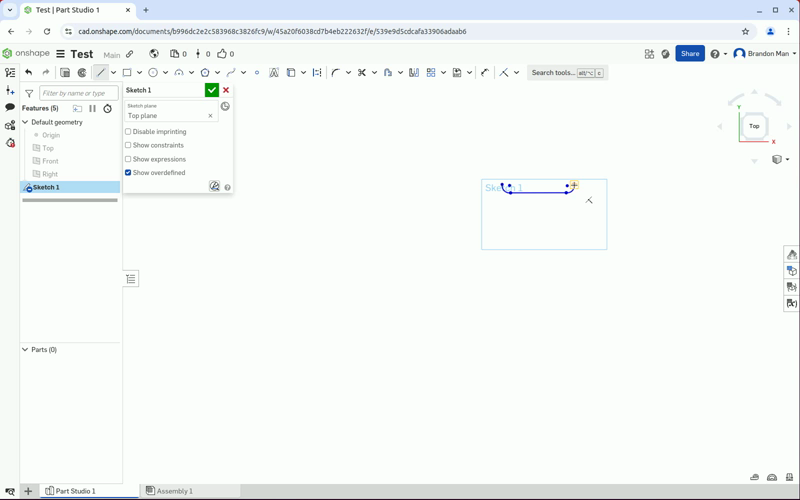
scroll(6)
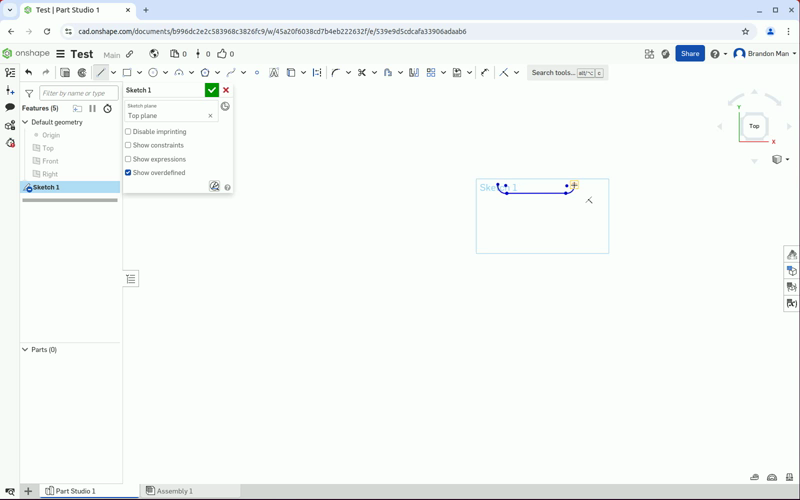
scroll(6)
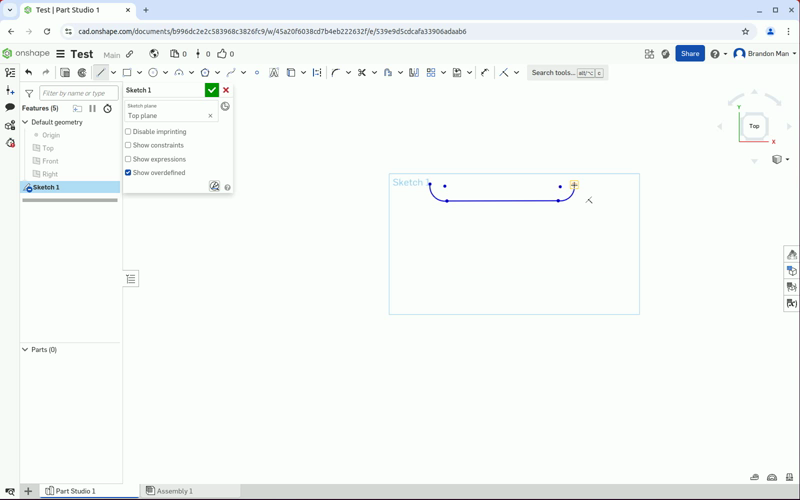
scroll(6)
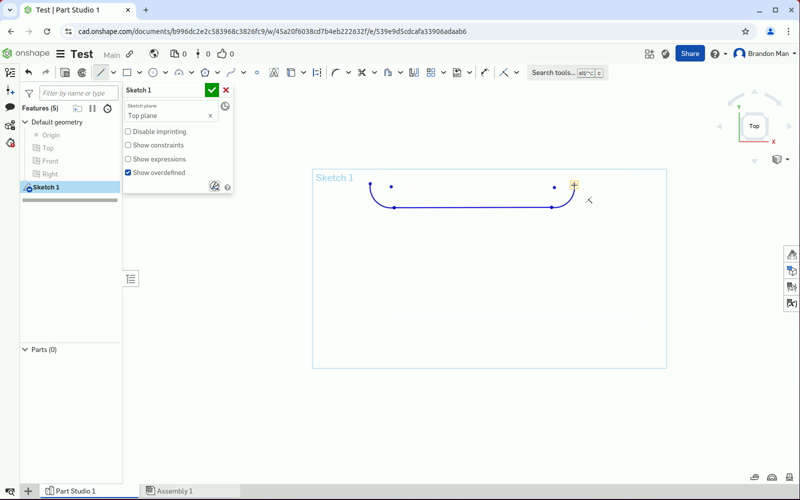
scroll(6)
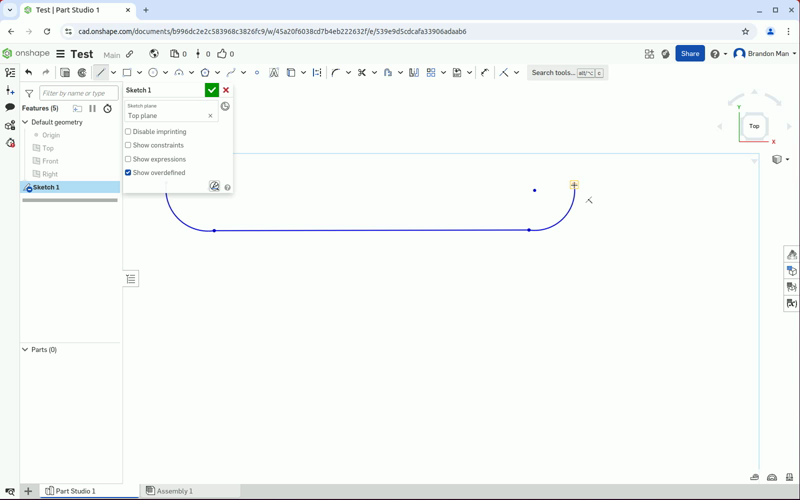
click(574, 184)
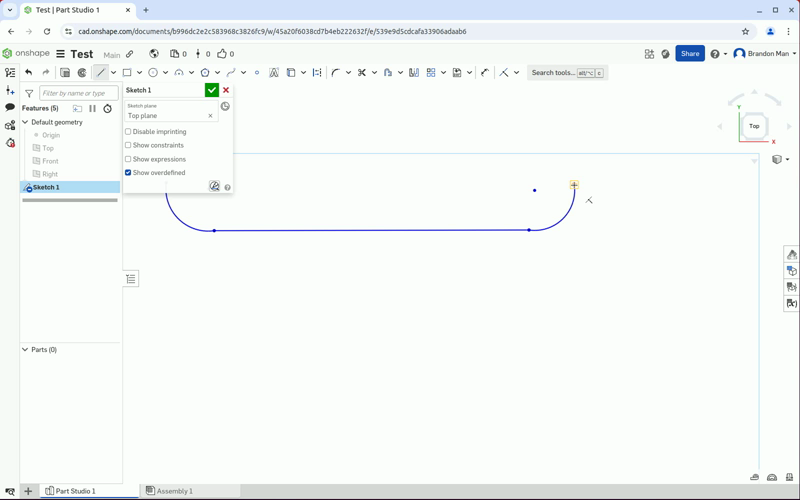
scroll(-6)
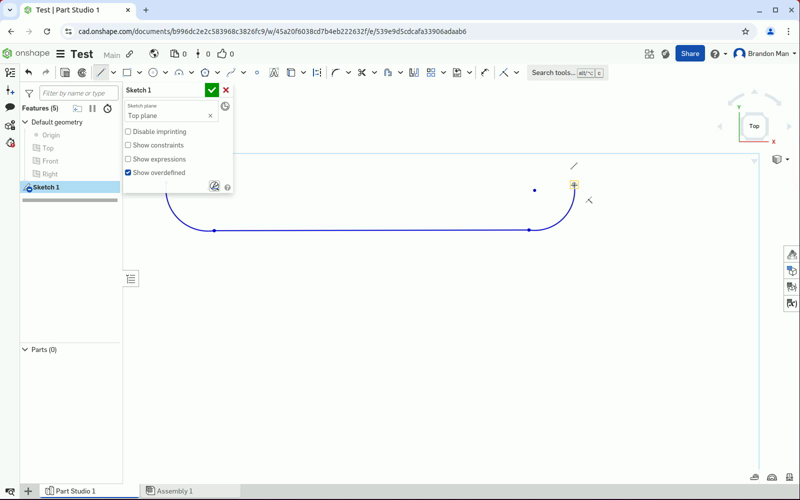
scroll(-6)
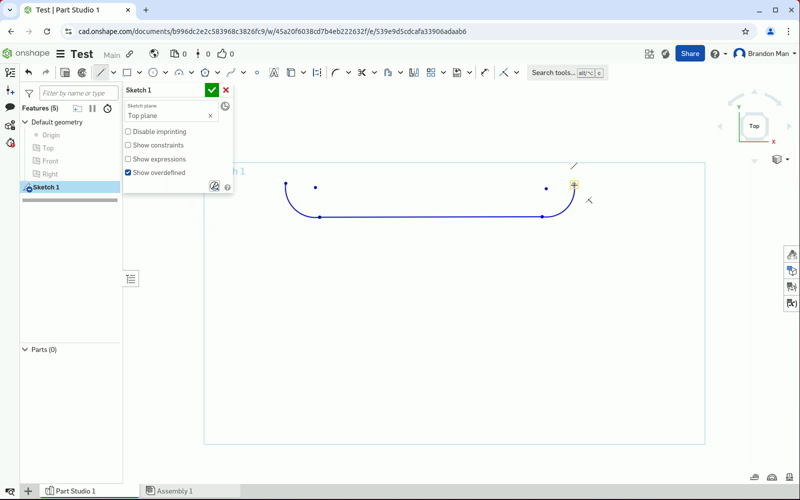
scroll(-6)
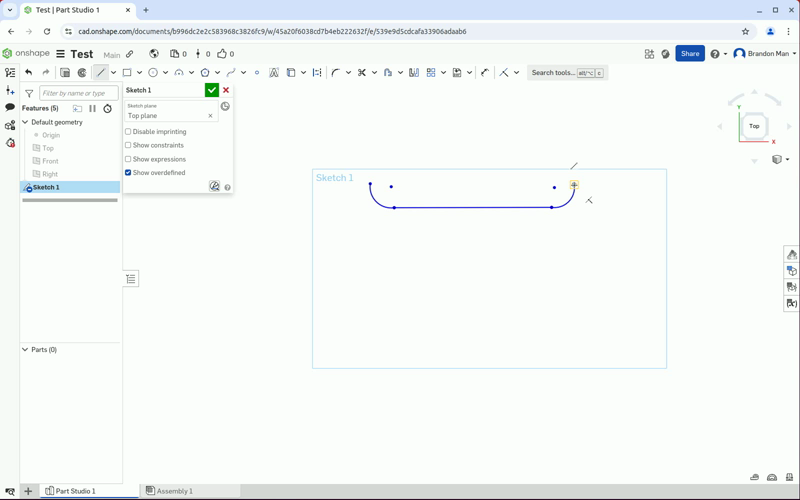
scroll(-6)
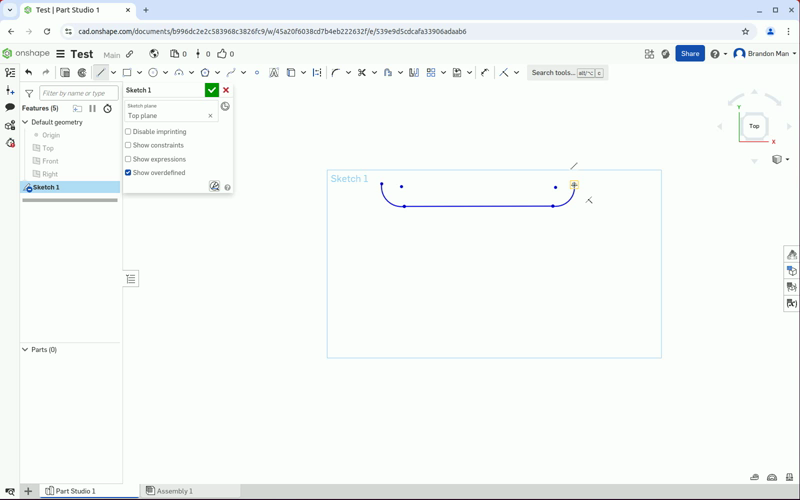
scroll(-6)
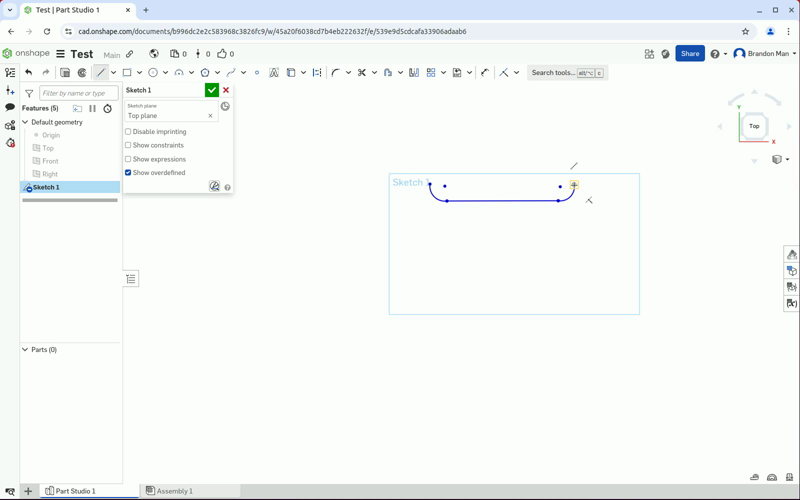
scroll(-6)
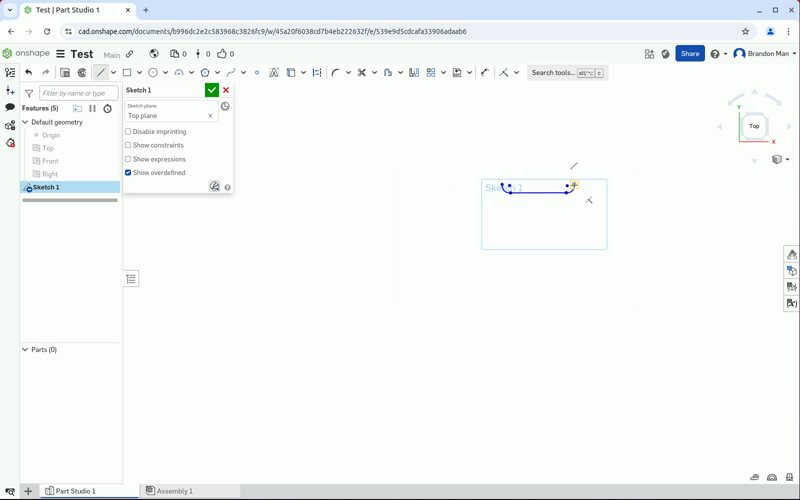
scroll(-6)
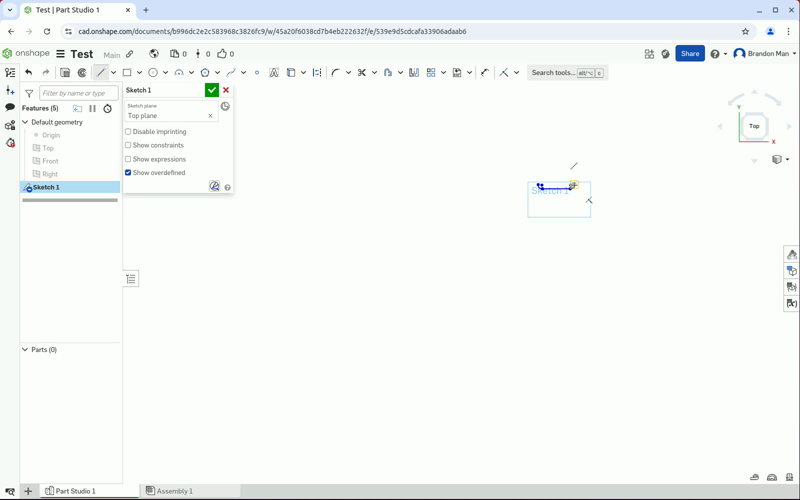
key_down(shift)
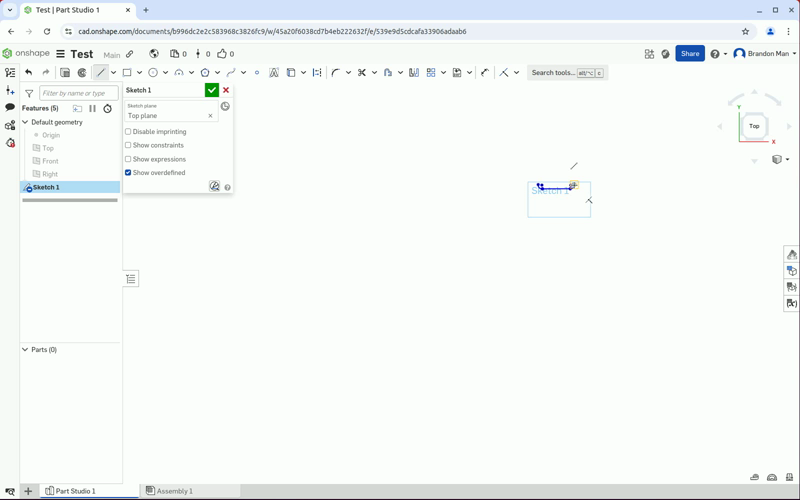
mouse_move(589, 184)
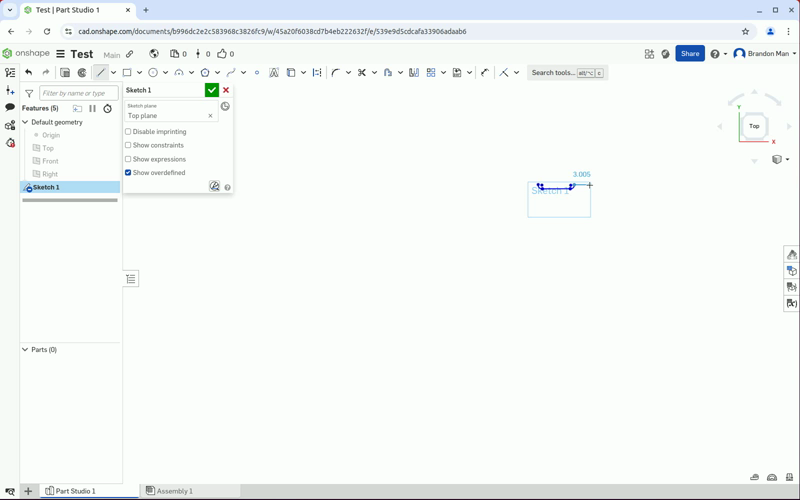
mouse_move(574, 174)
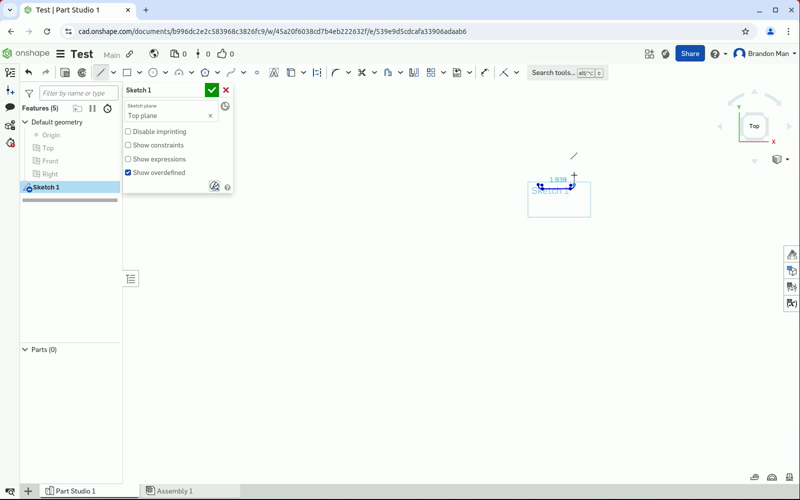
click(574, 174)
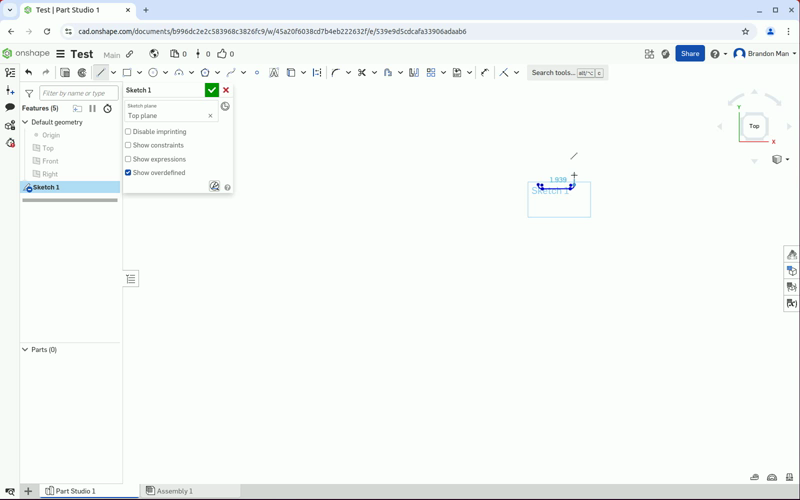
key_up(shift)
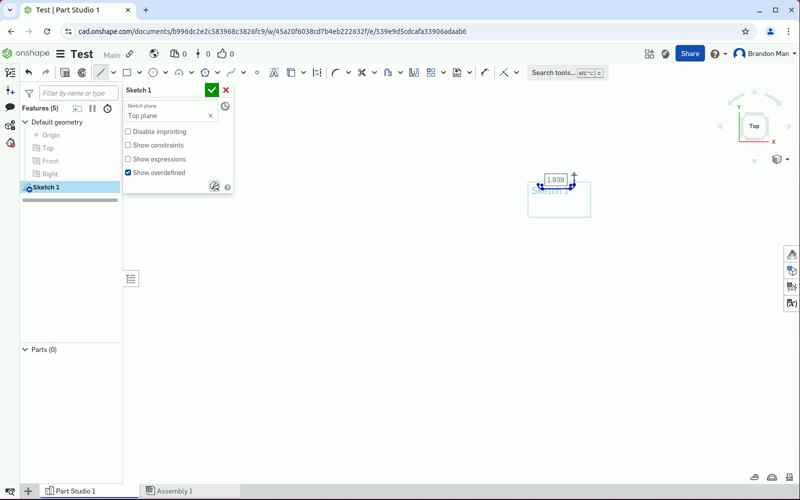
key_down(shift)
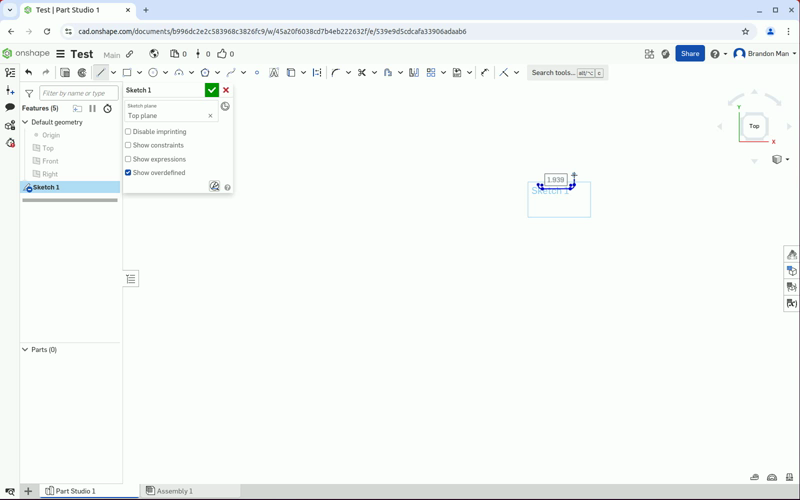
mouse_move(589, 174)
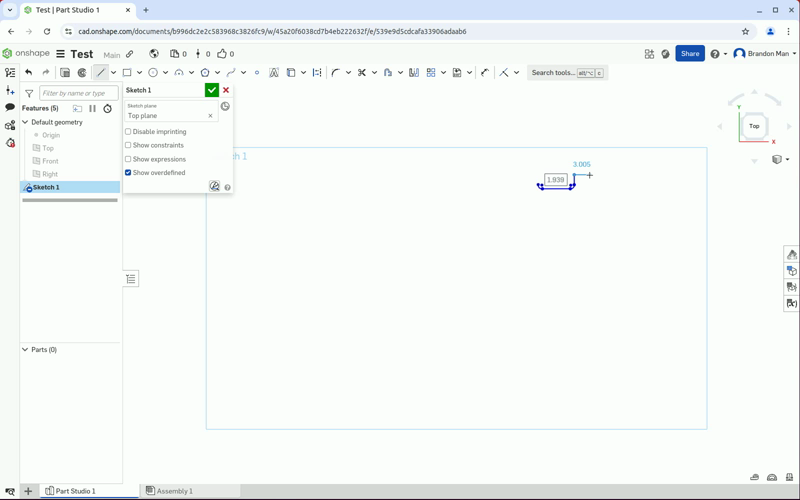
mouse_move(538, 174)
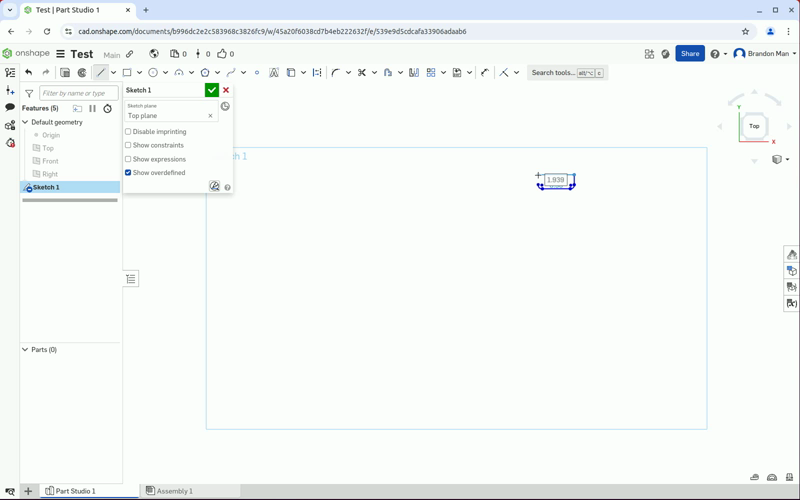
click(538, 174)
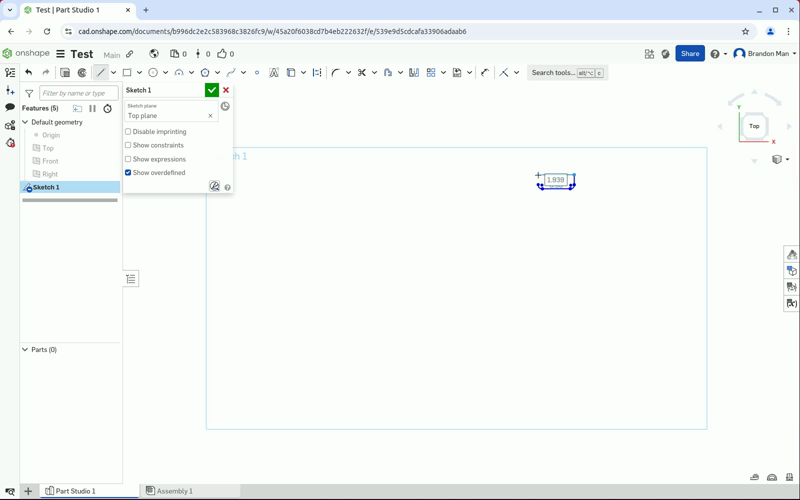
key_up(shift)
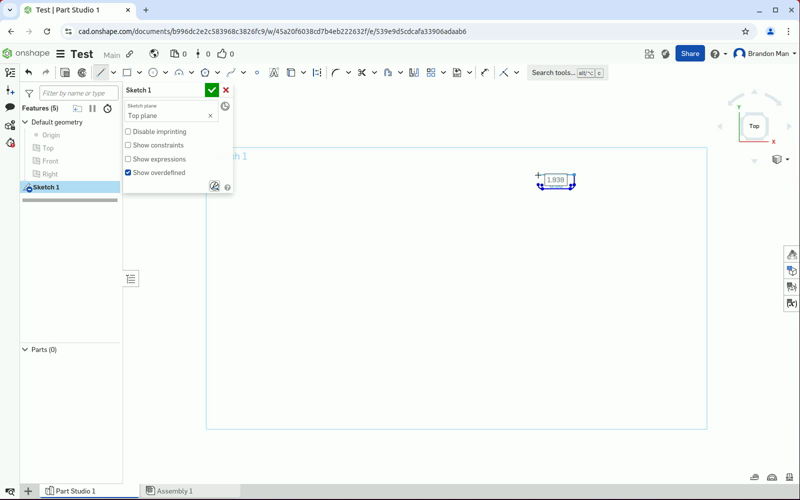
mouse_move(568, 174)
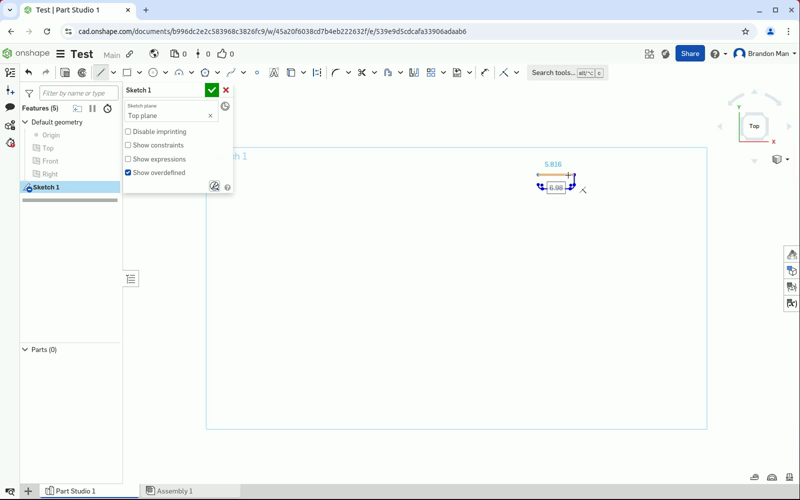
key_down(shift)
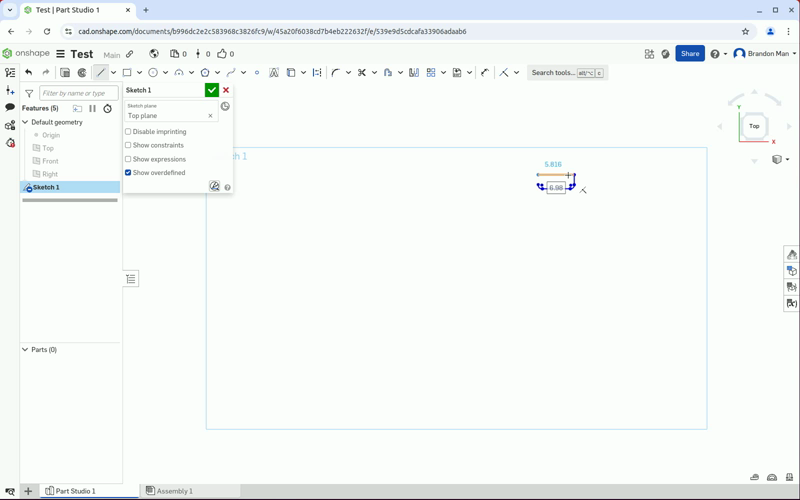
mouse_move(538, 184)
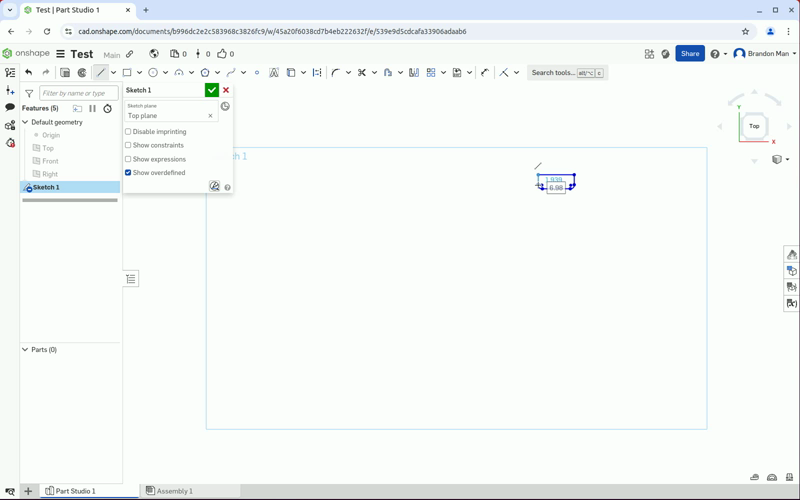
scroll(6)
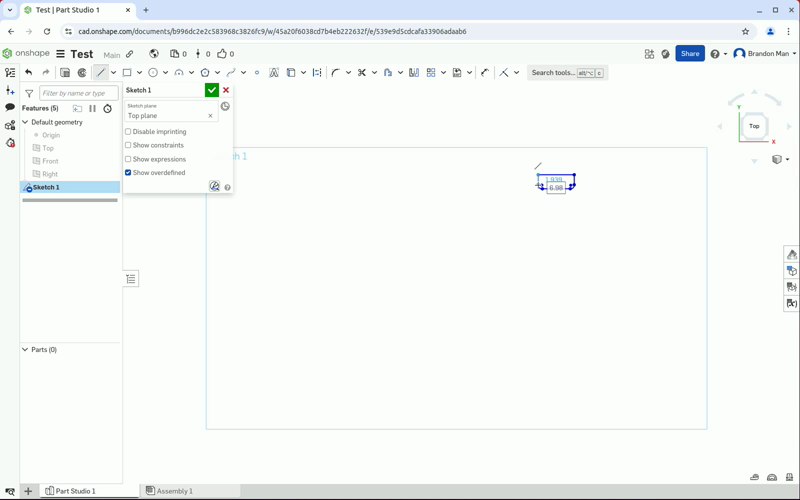
scroll(6)
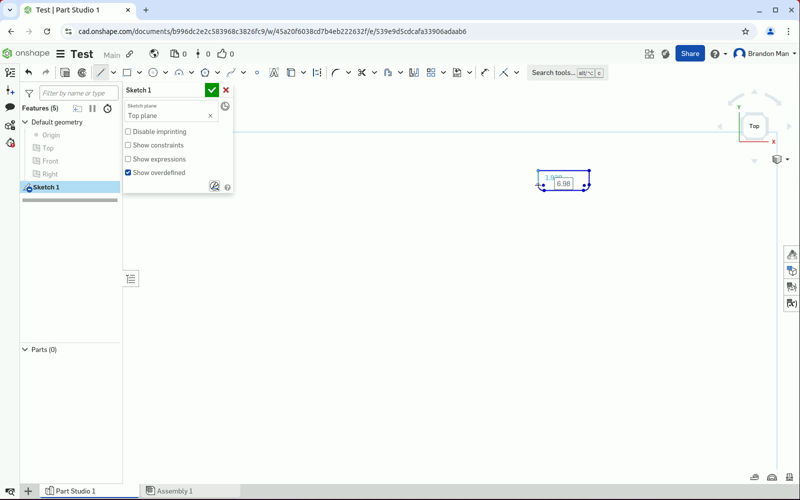
scroll(6)
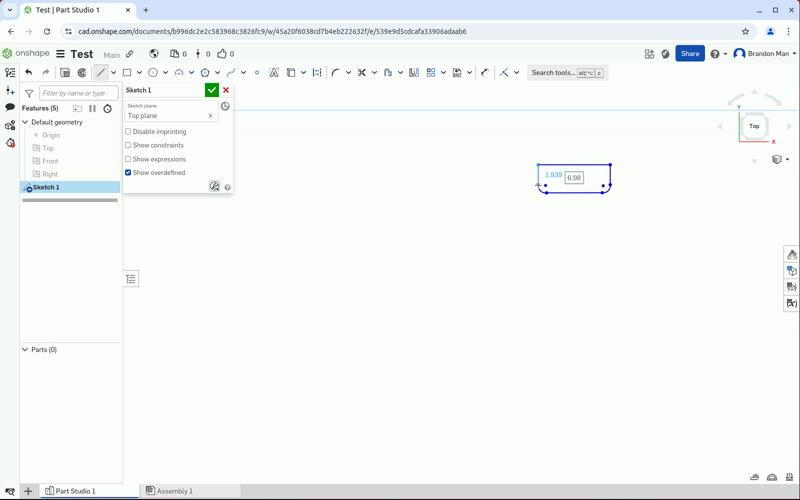
scroll(6)
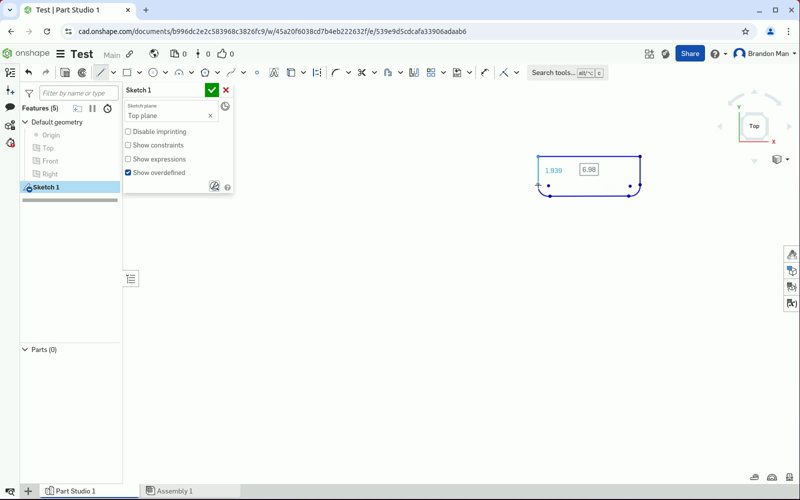
scroll(6)
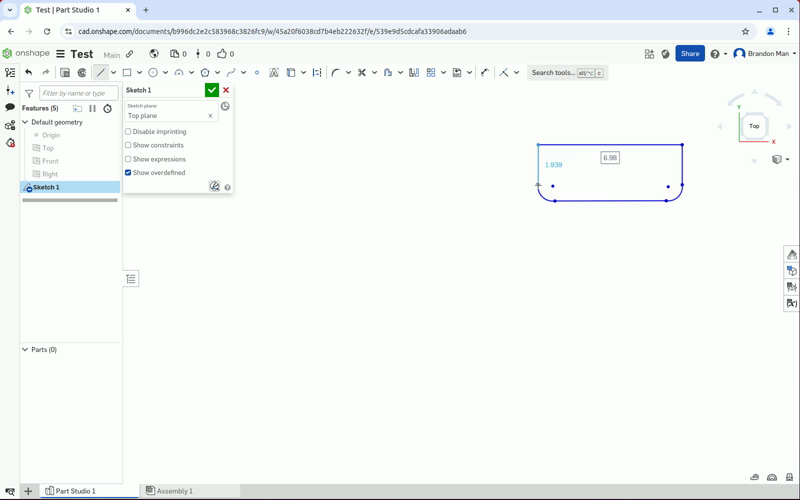
scroll(6)
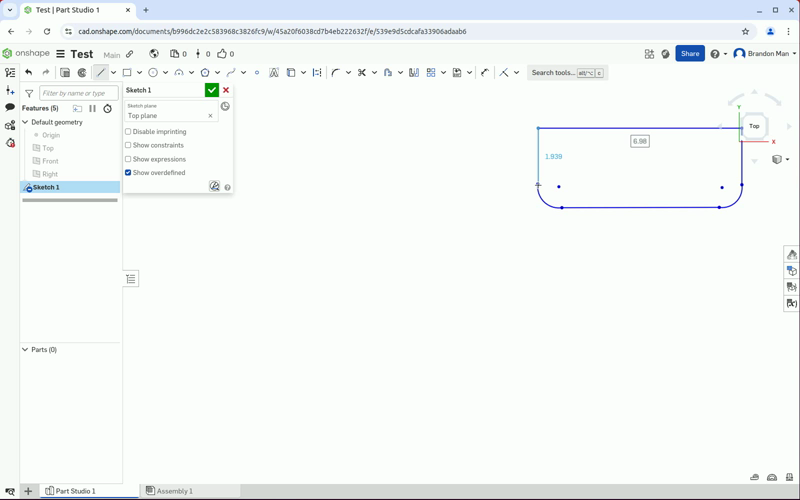
scroll(6)
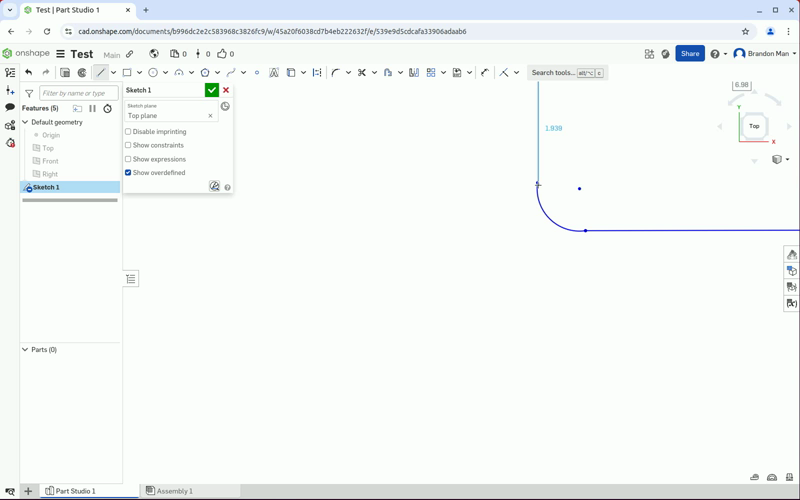
key_up(shift)
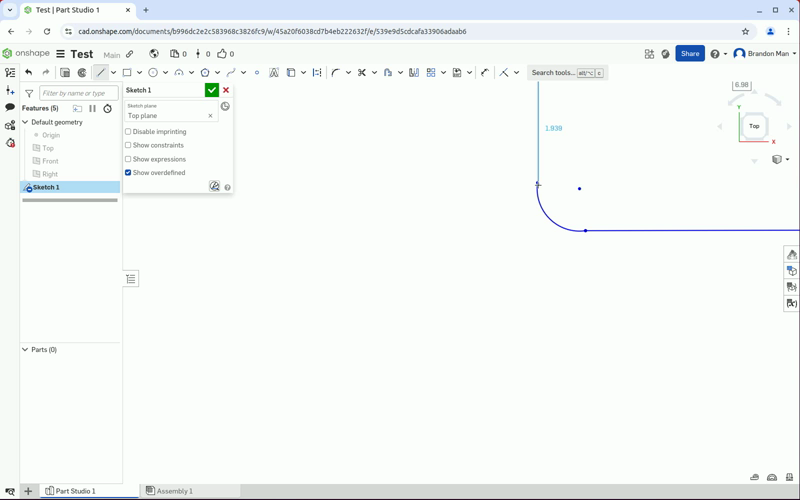
click(538, 184)
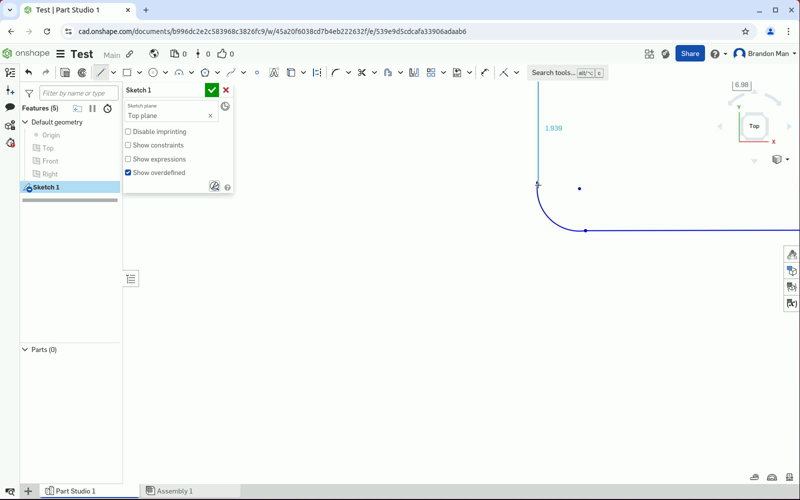
scroll(-6)
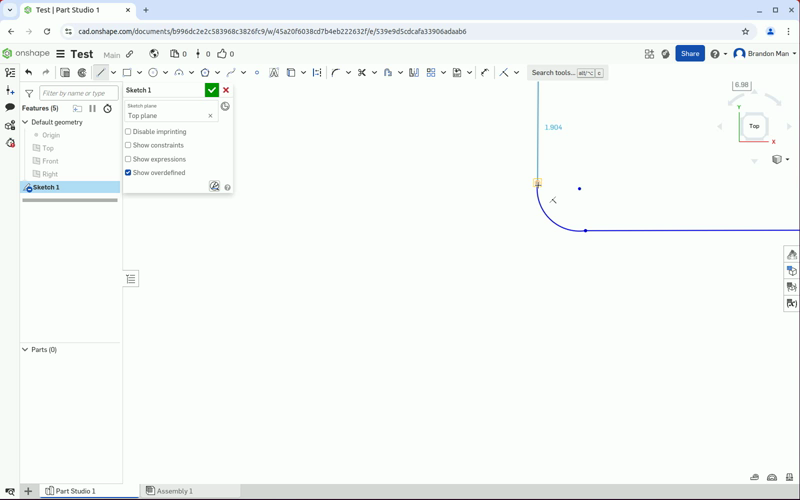
scroll(-6)
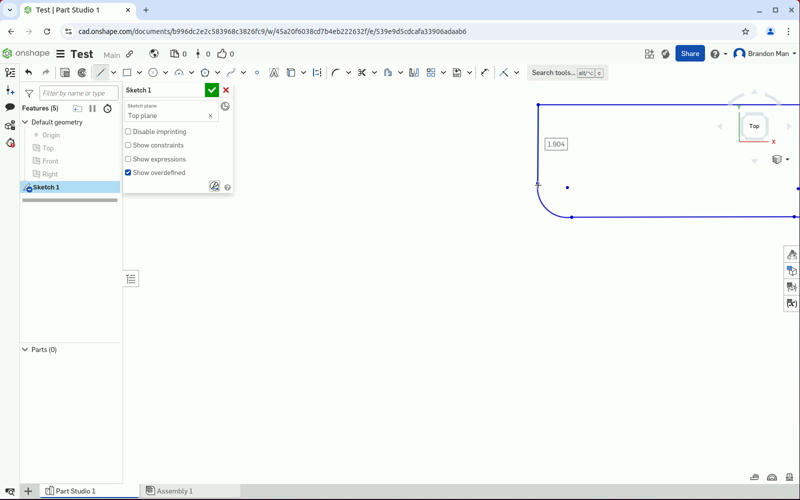
scroll(-6)
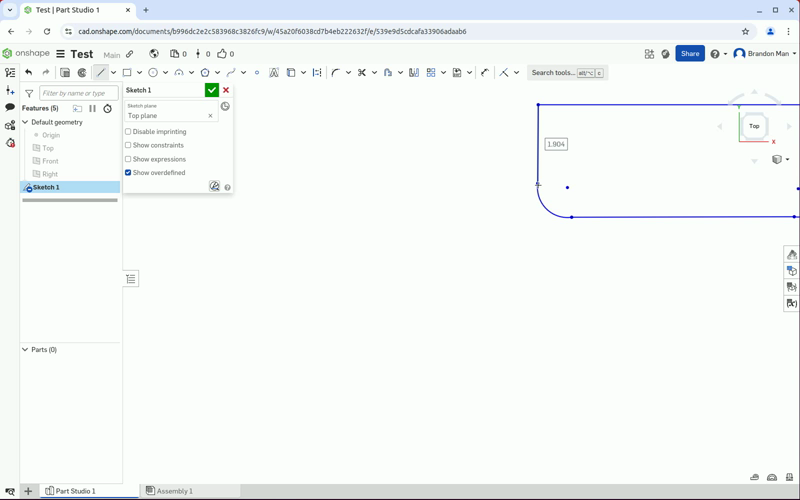
scroll(-6)
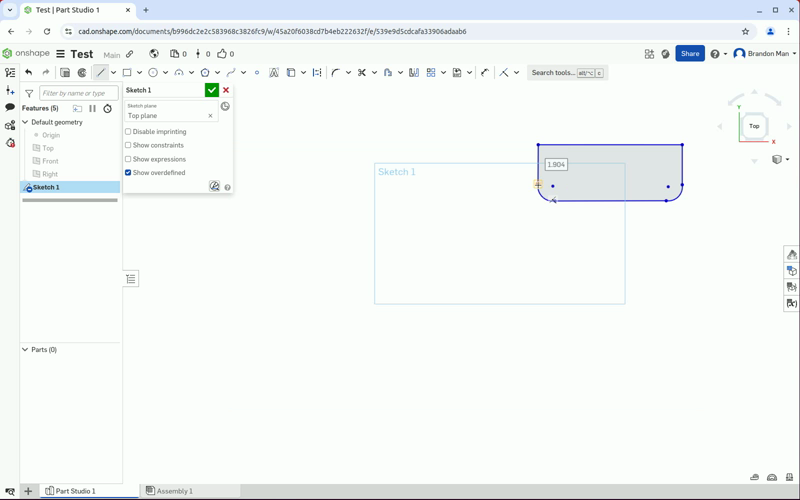
scroll(-6)
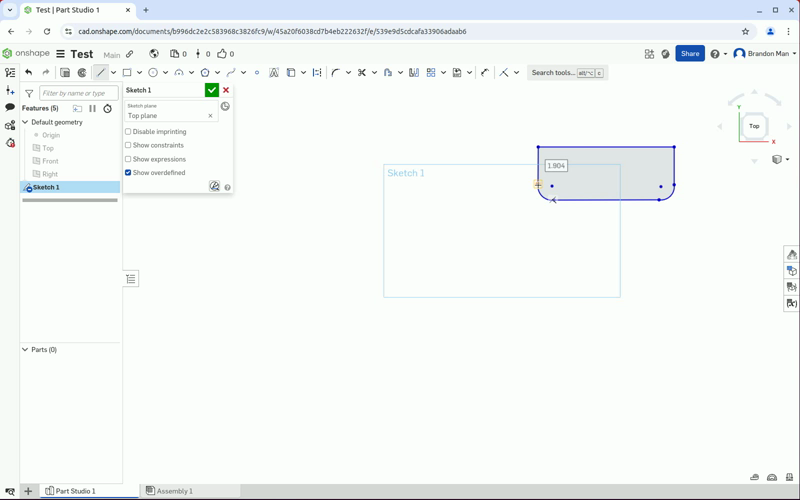
scroll(-6)
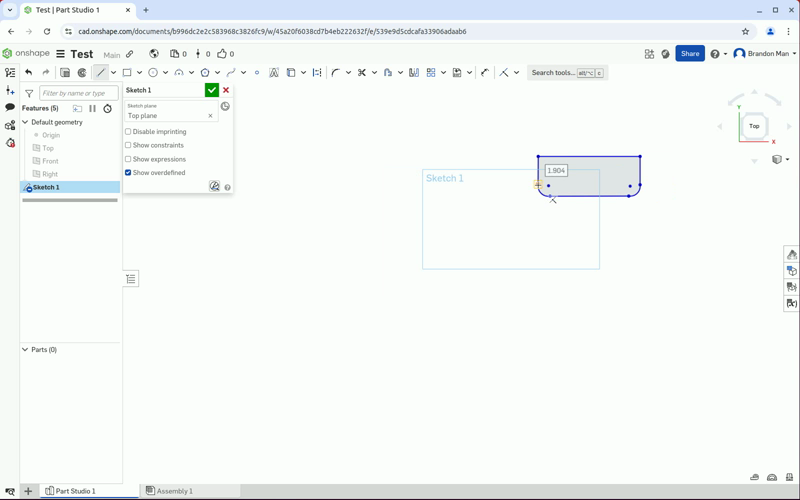
scroll(-6)
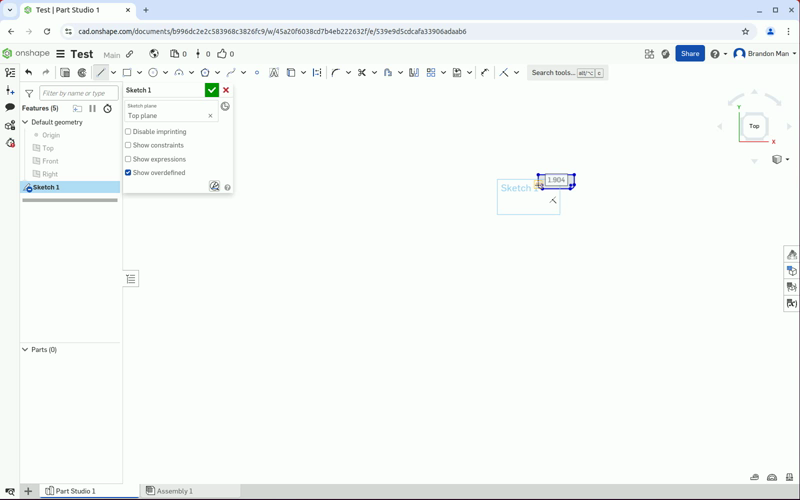
key(esc)
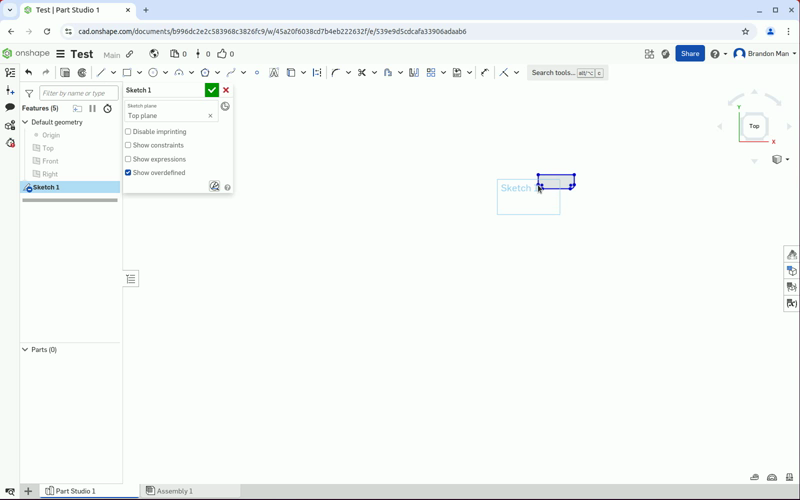
key(c)
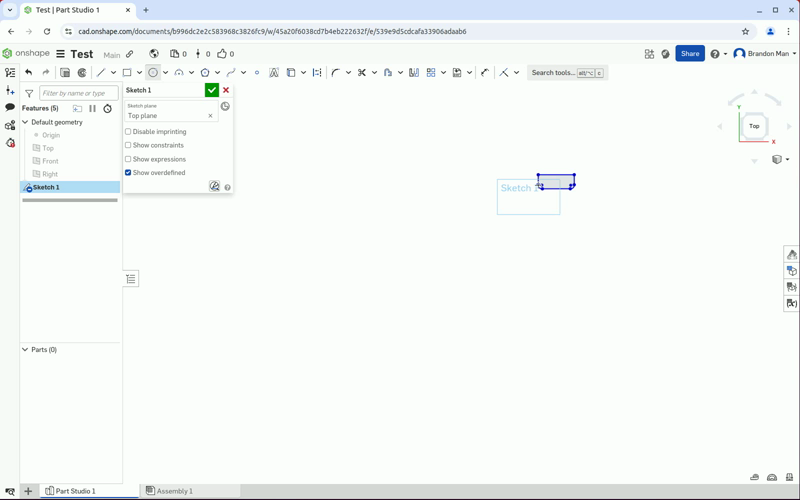
key_down(shift)
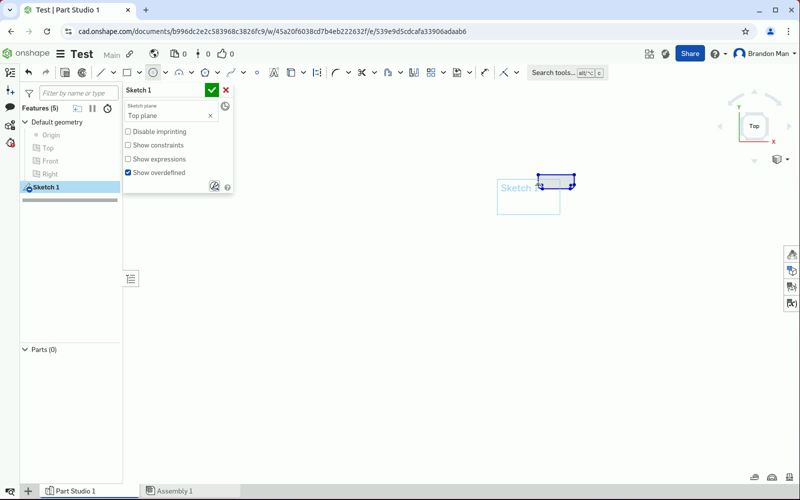
mouse_move(545, 181)
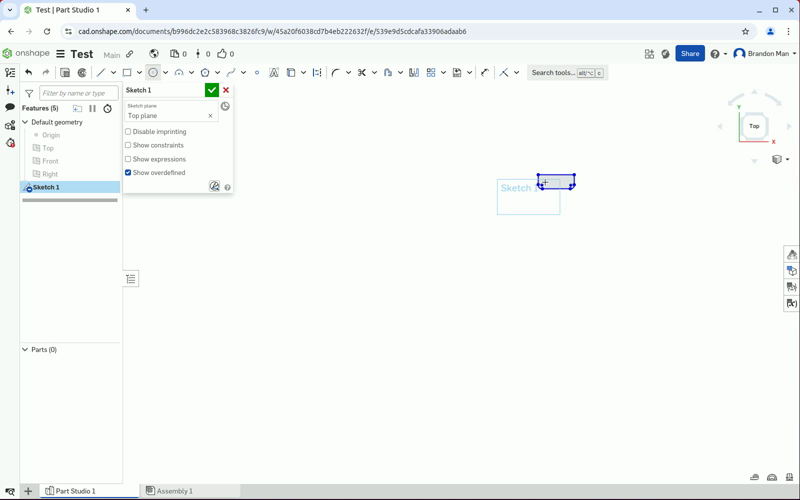
scroll(6)
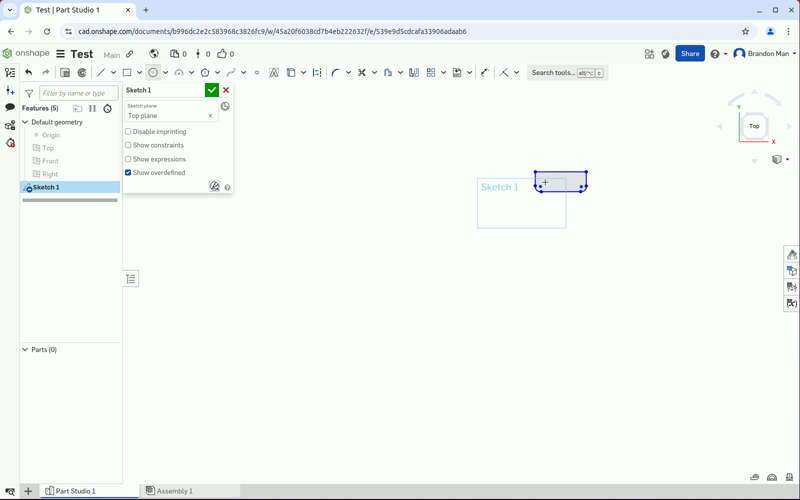
scroll(6)
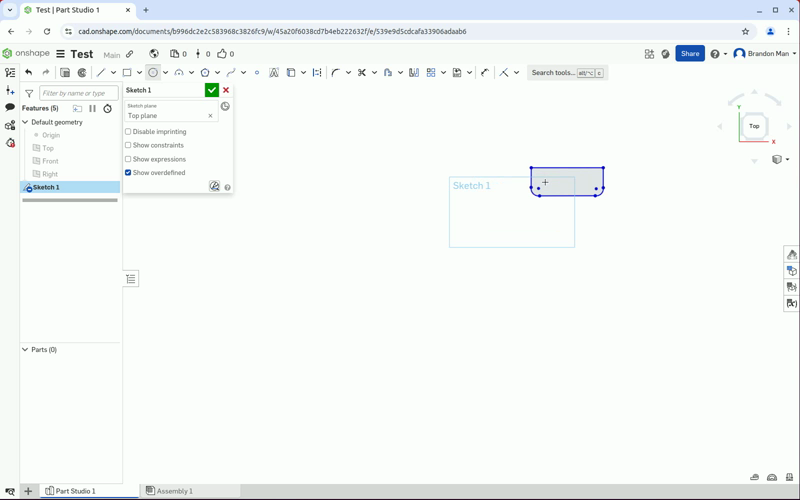
scroll(6)
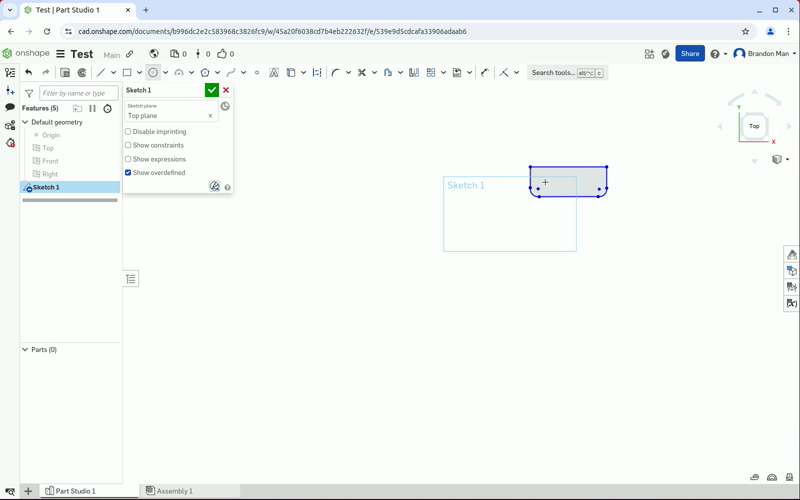
scroll(6)
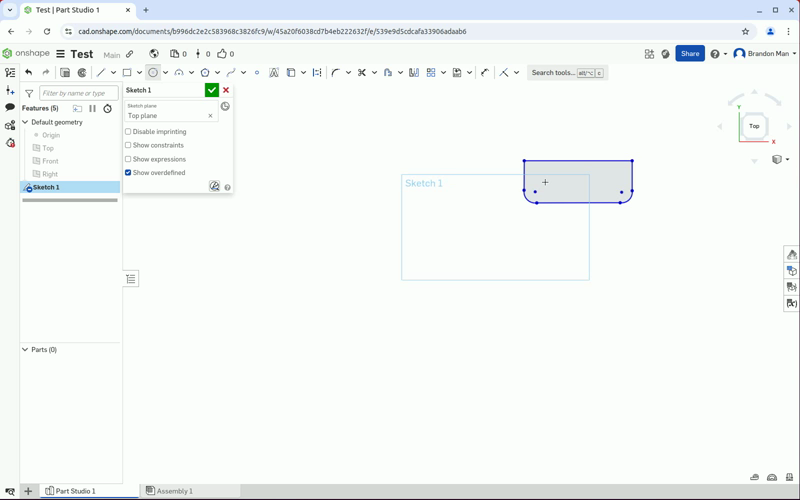
scroll(6)
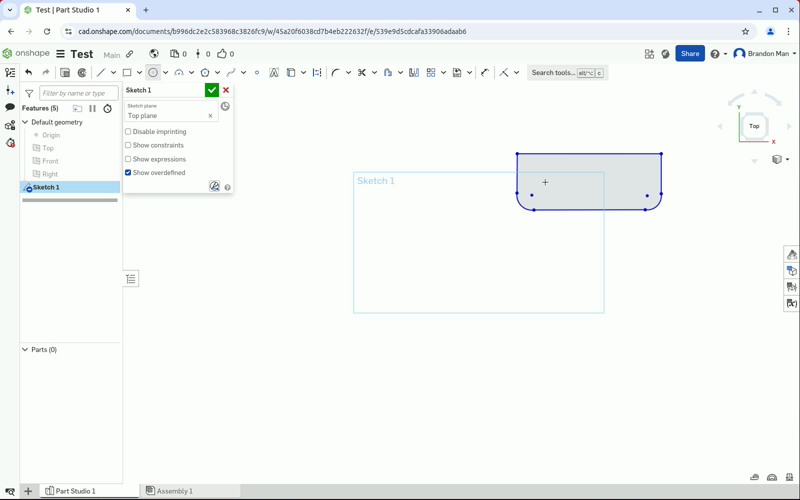
scroll(6)
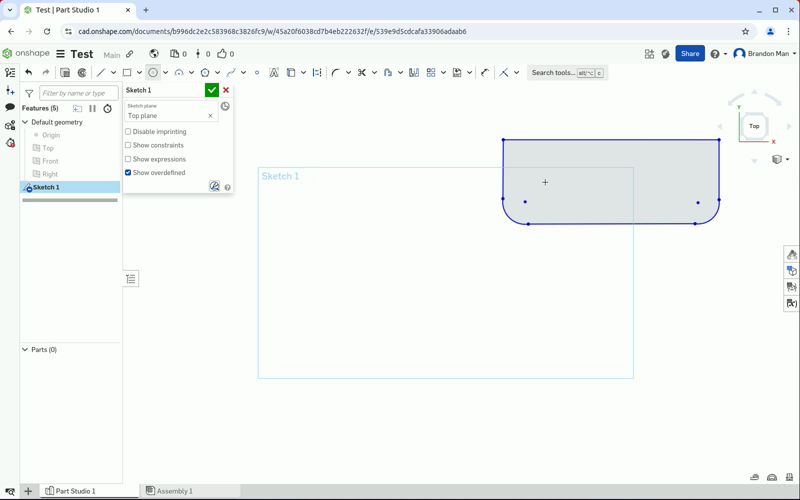
scroll(6)
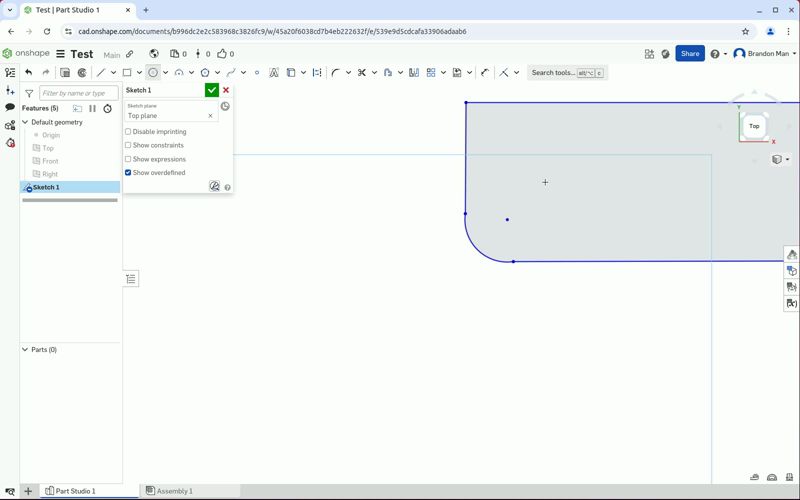
click(545, 181)
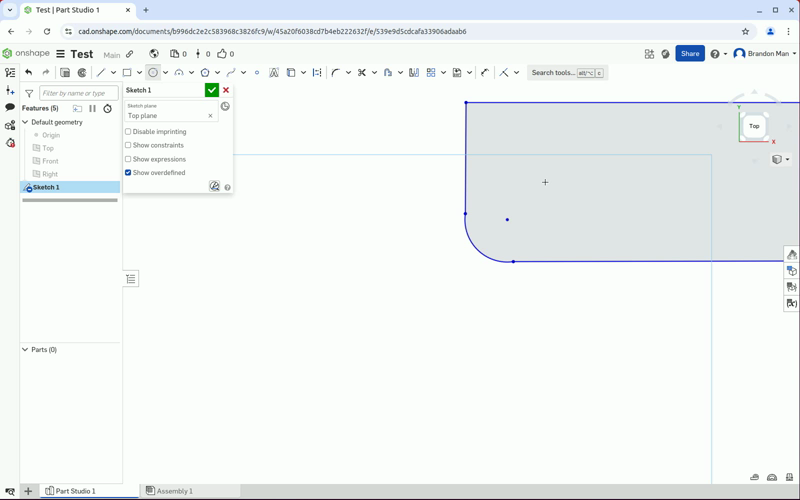
scroll(-6)
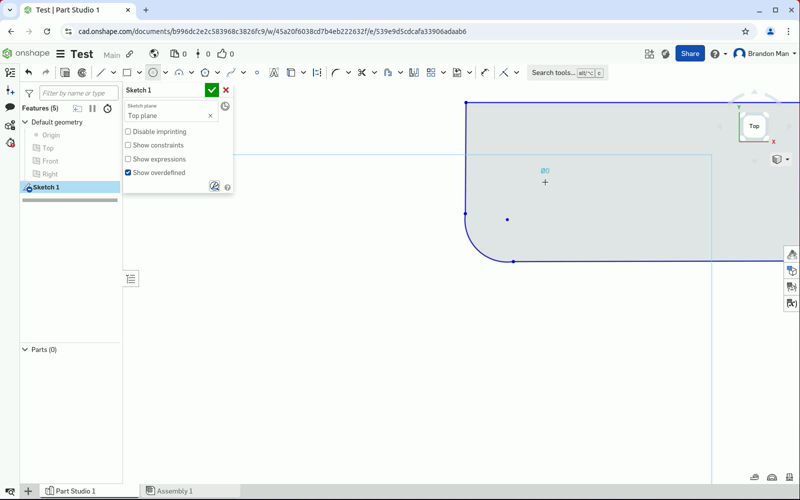
scroll(-6)
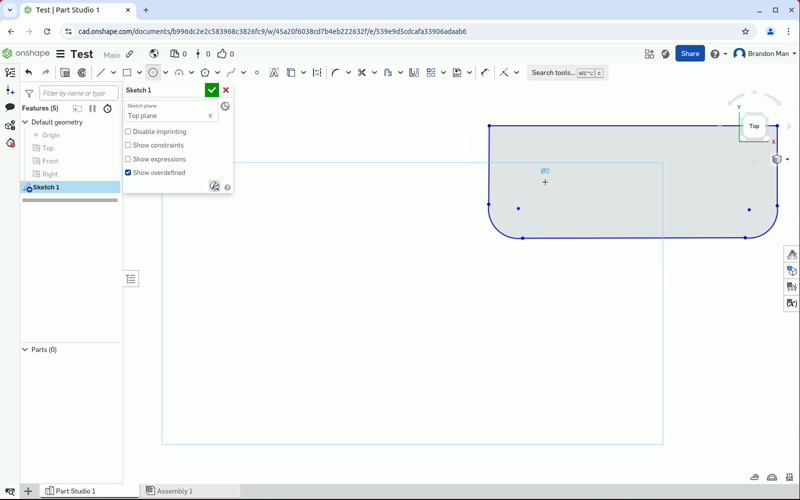
scroll(-6)
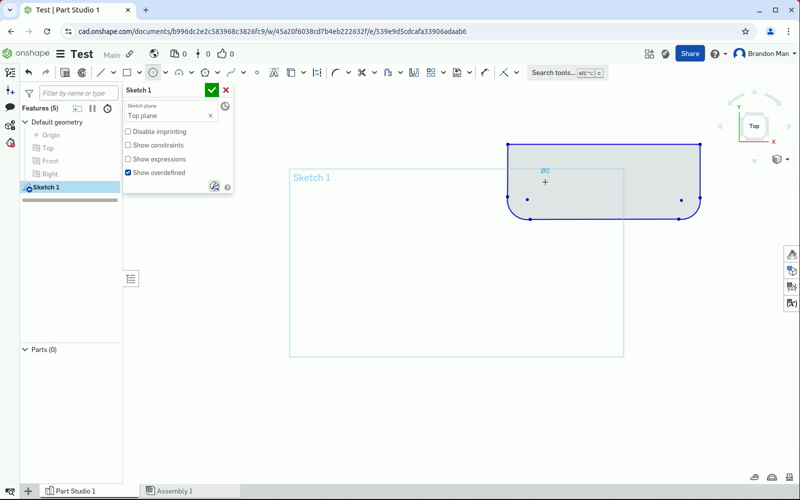
scroll(-6)
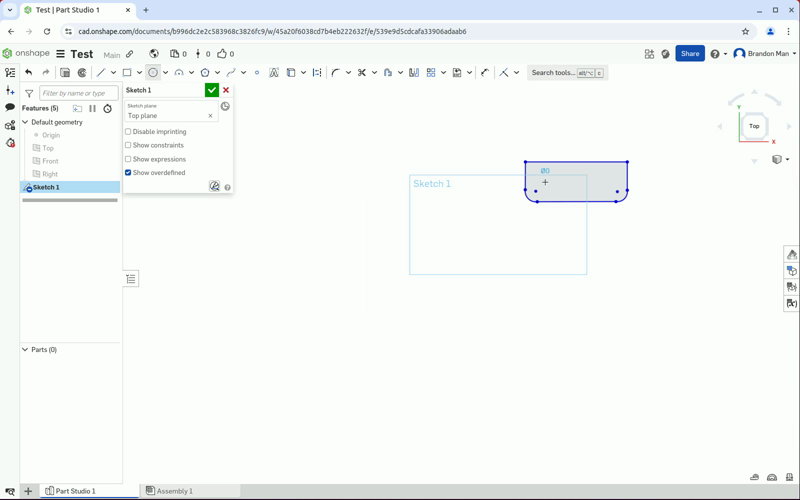
scroll(-6)
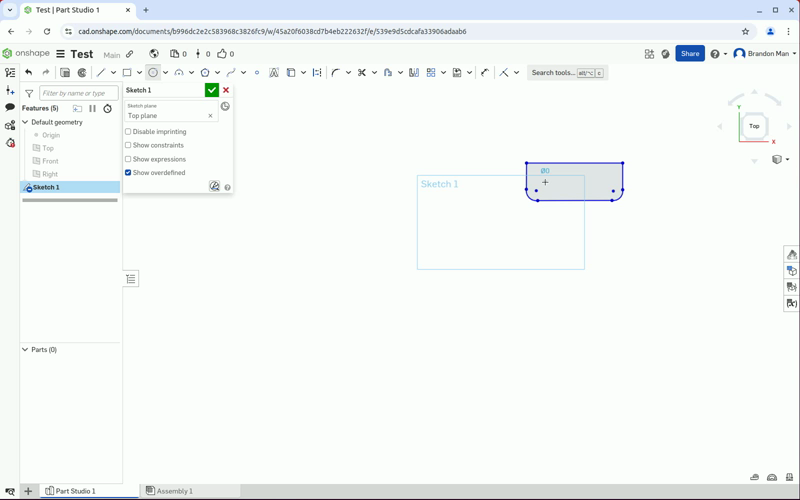
scroll(-6)
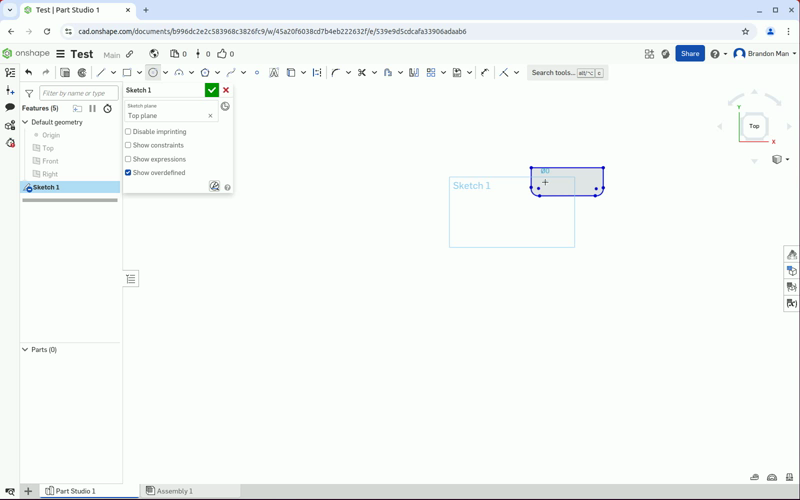
scroll(-6)
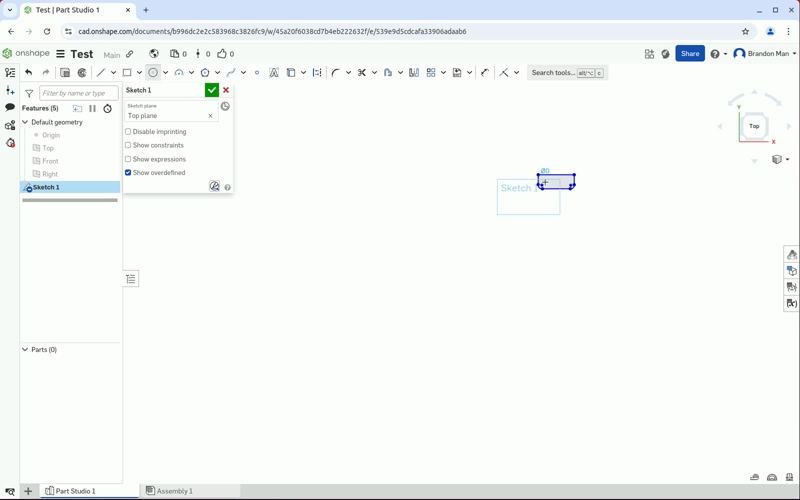
key_up(shift)
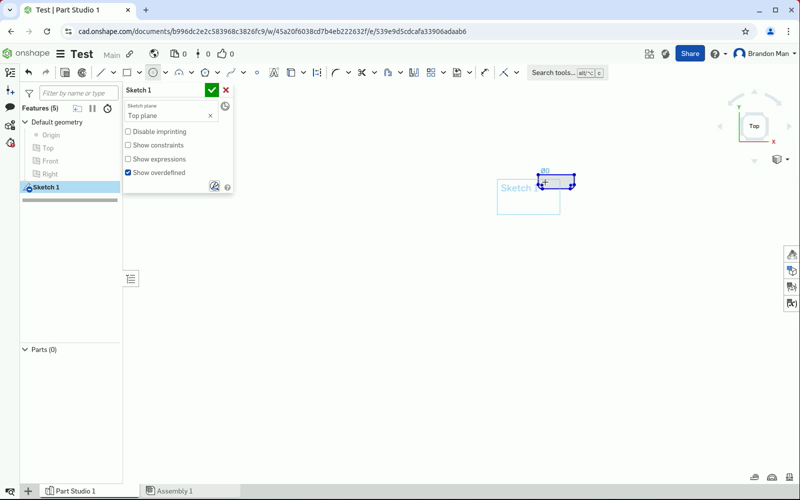
mouse_move(547, 181)
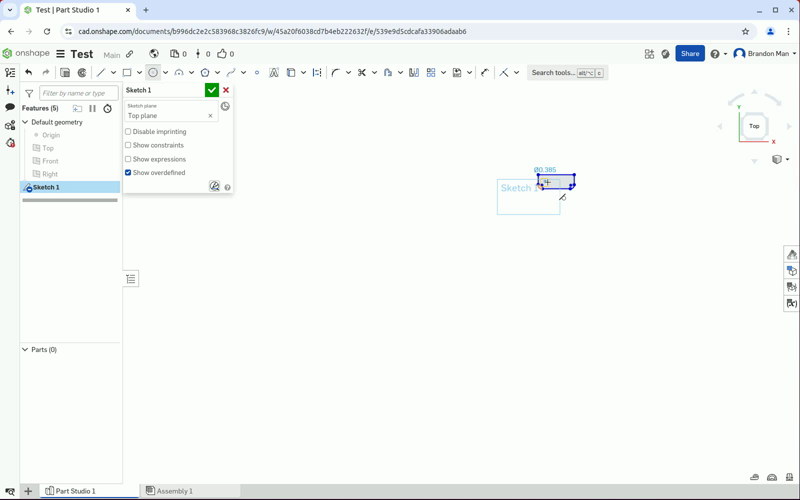
scroll(6)
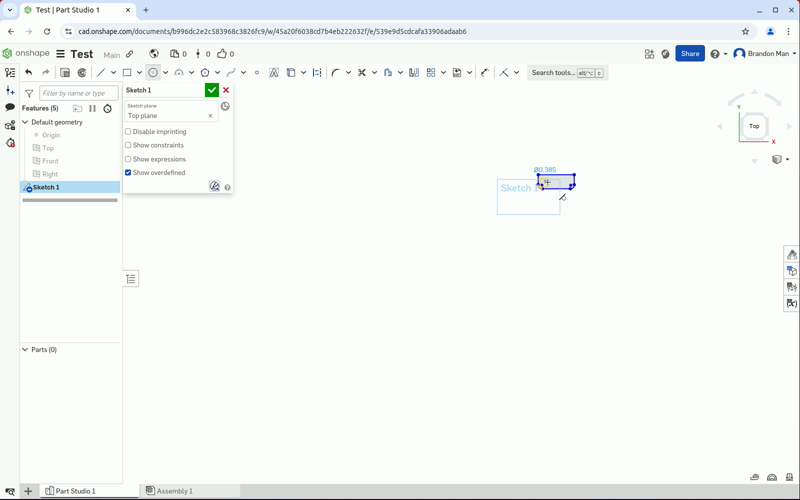
scroll(6)
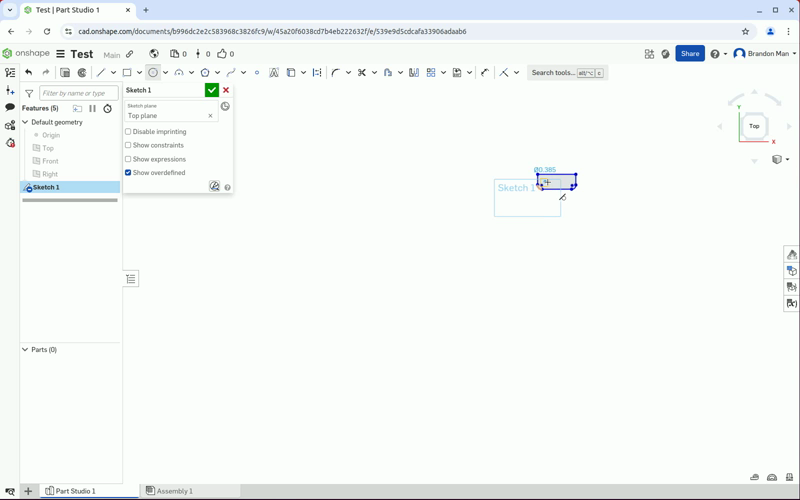
scroll(6)
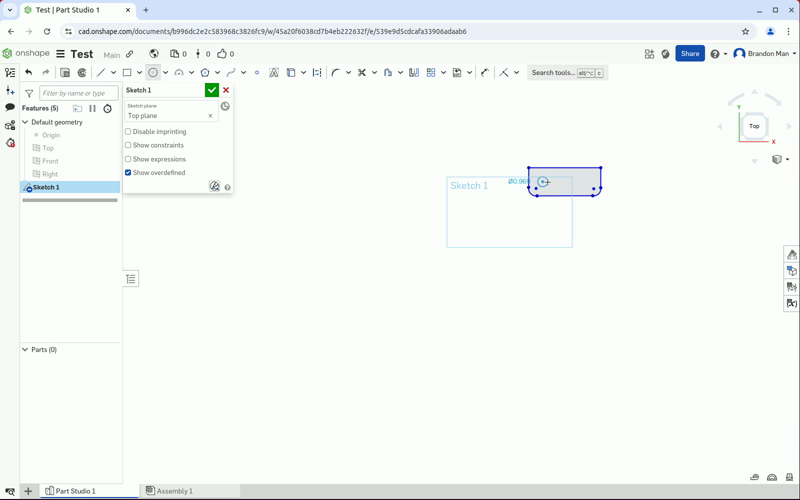
scroll(6)
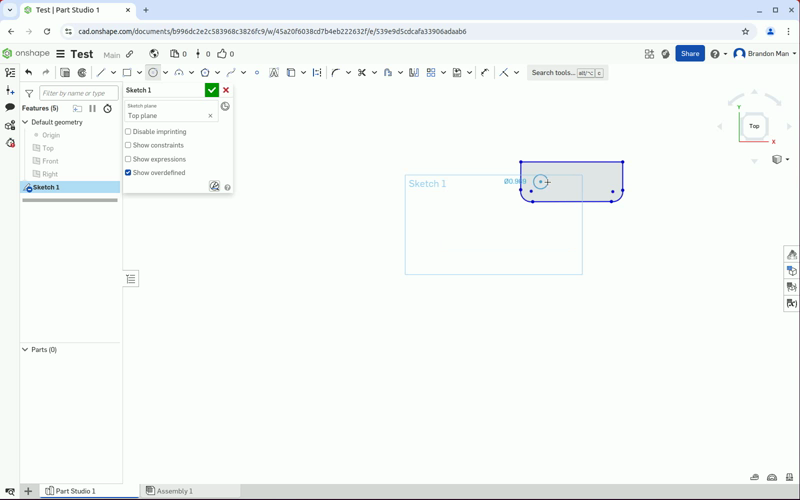
scroll(6)
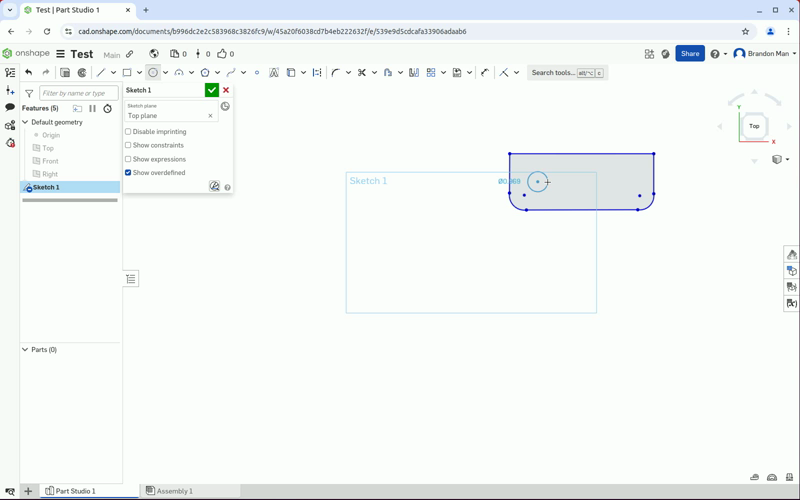
scroll(6)
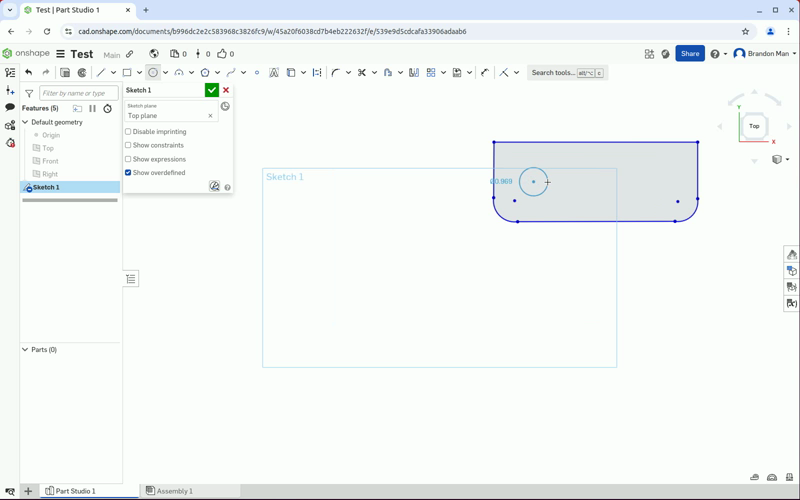
scroll(6)
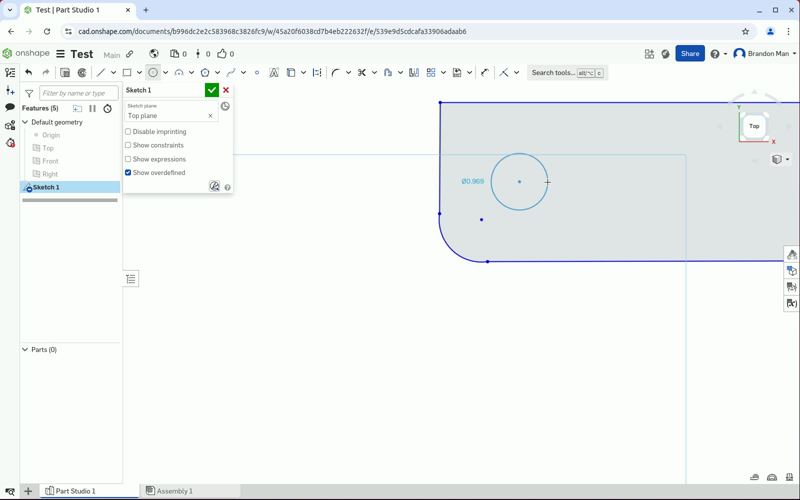
click(547, 181)
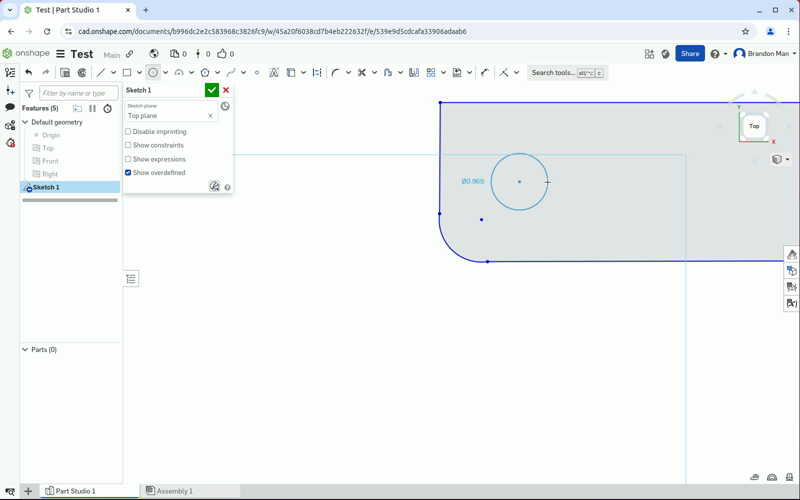
scroll(-6)
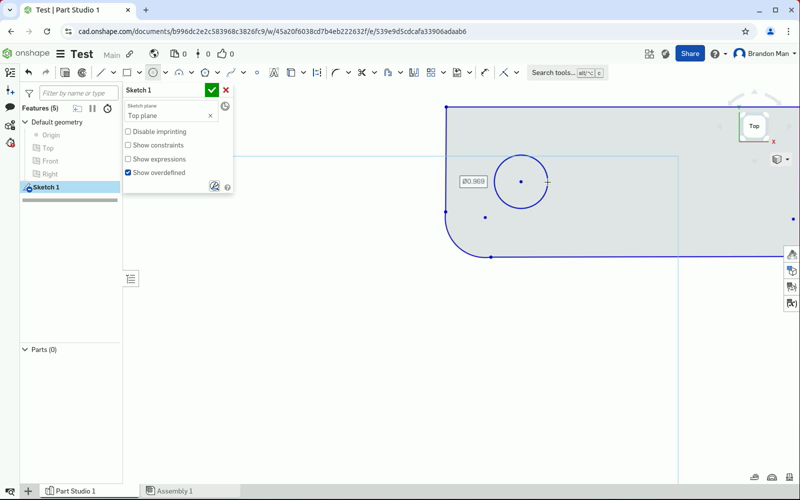
scroll(-6)
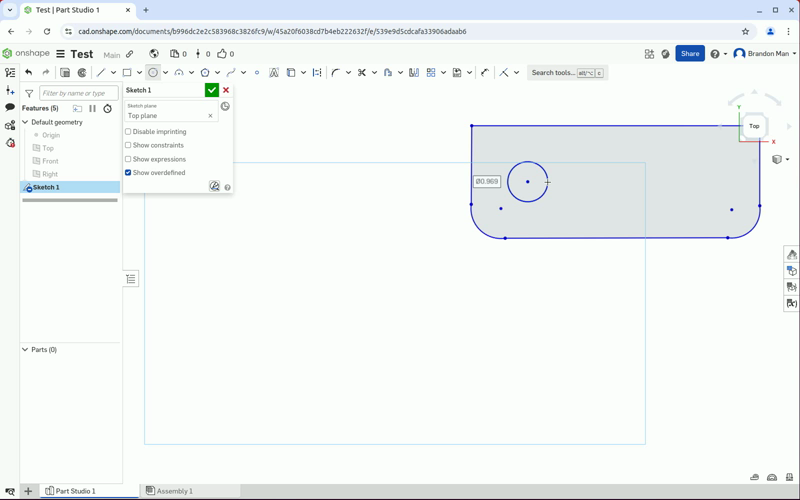
scroll(-6)
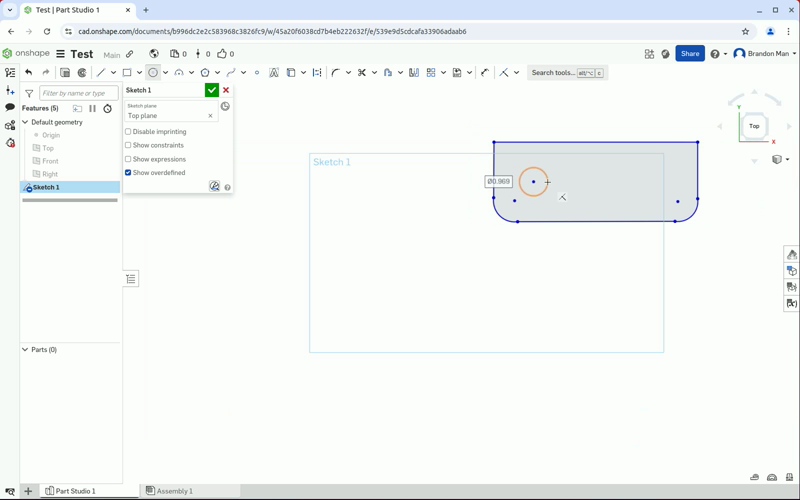
scroll(-6)
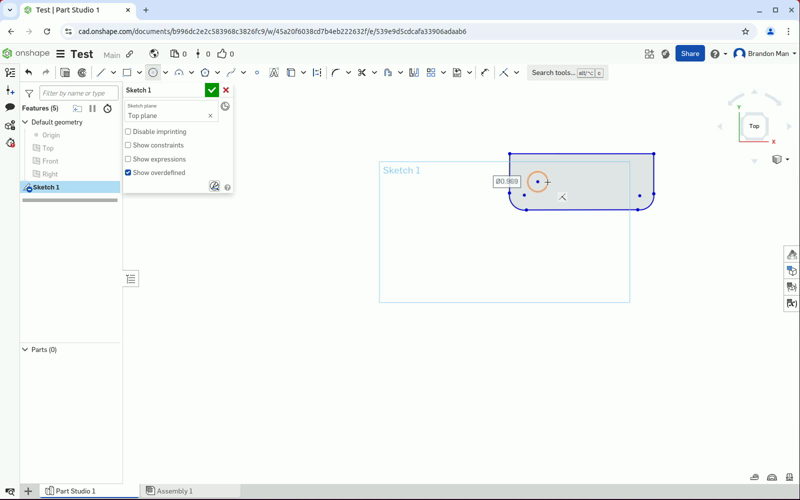
scroll(-6)
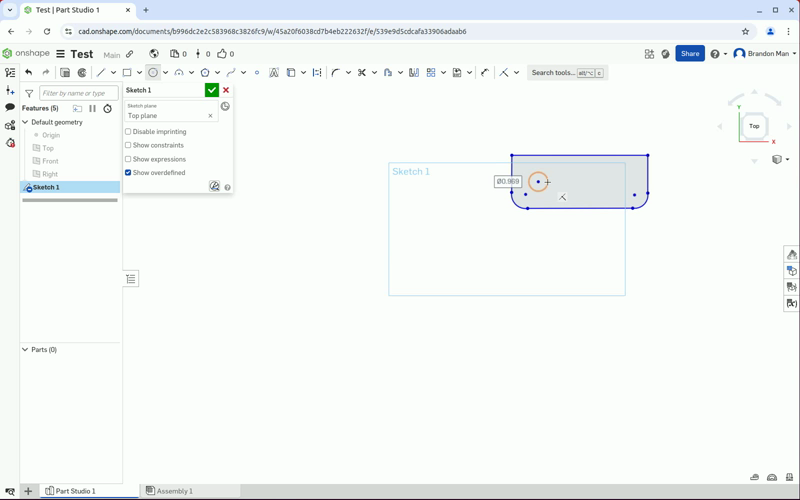
scroll(-6)
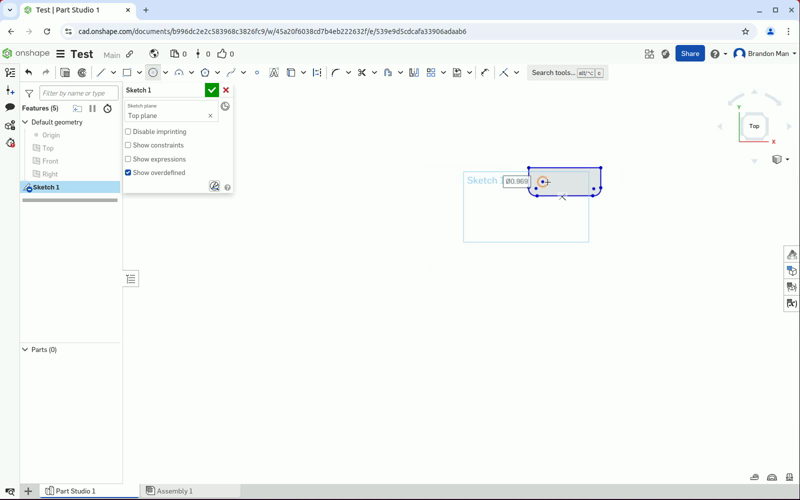
scroll(-6)
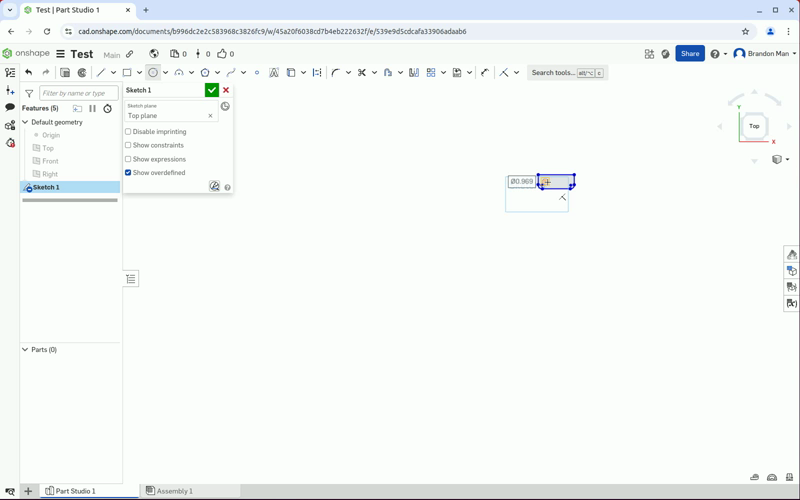
key(esc)
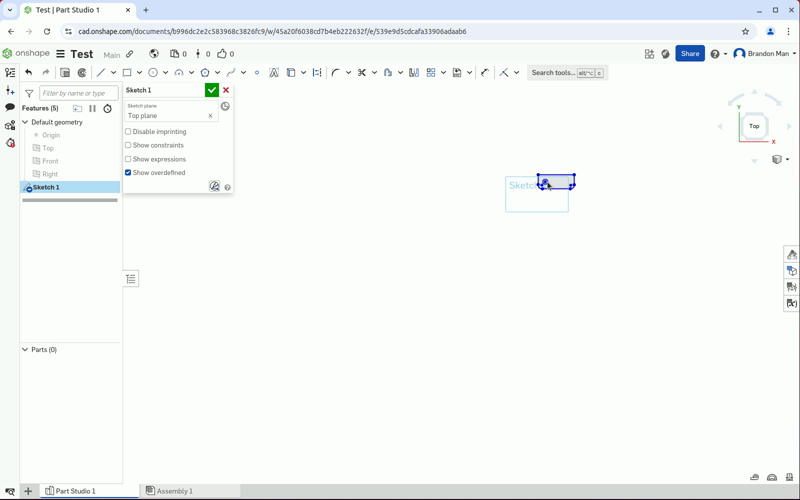
key(c)
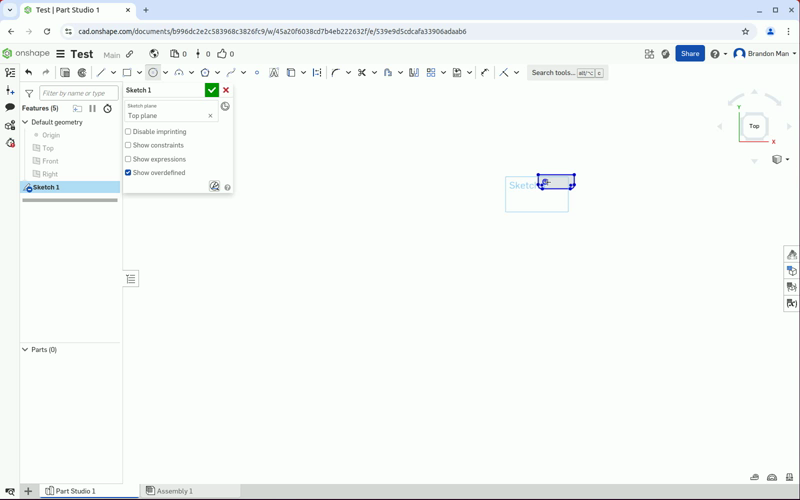
key_down(shift)
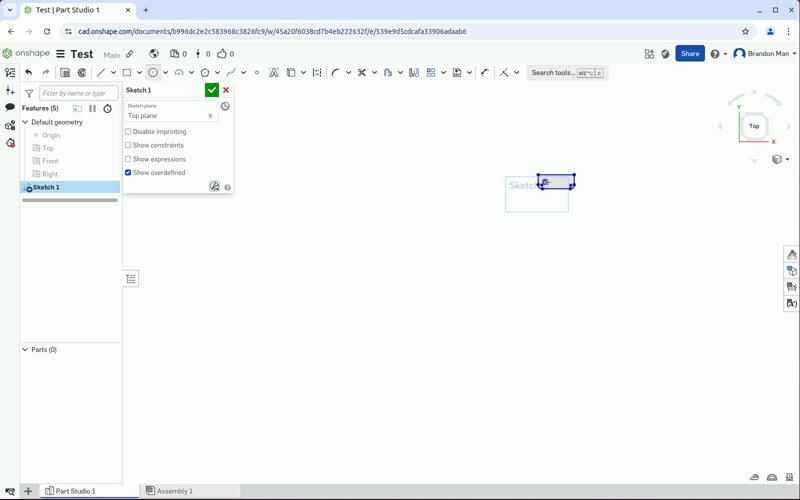
mouse_move(567, 181)
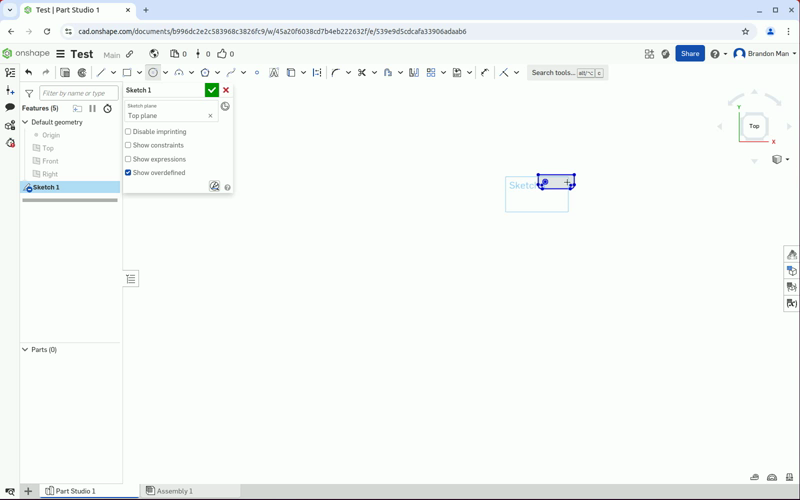
scroll(6)
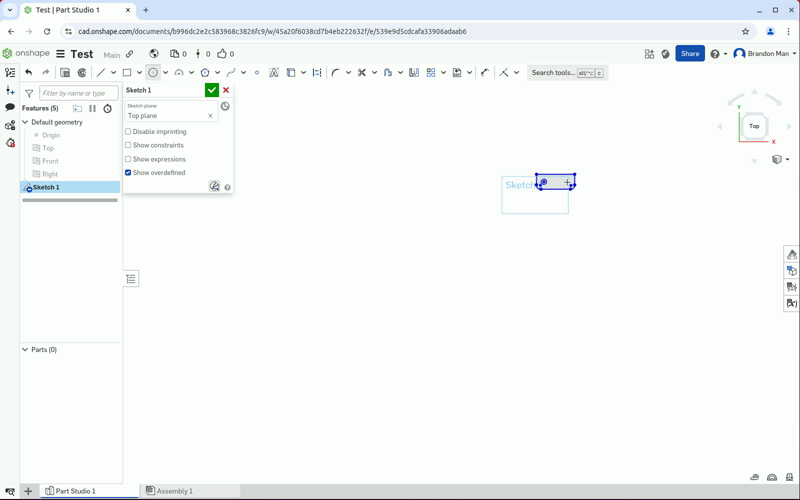
scroll(6)
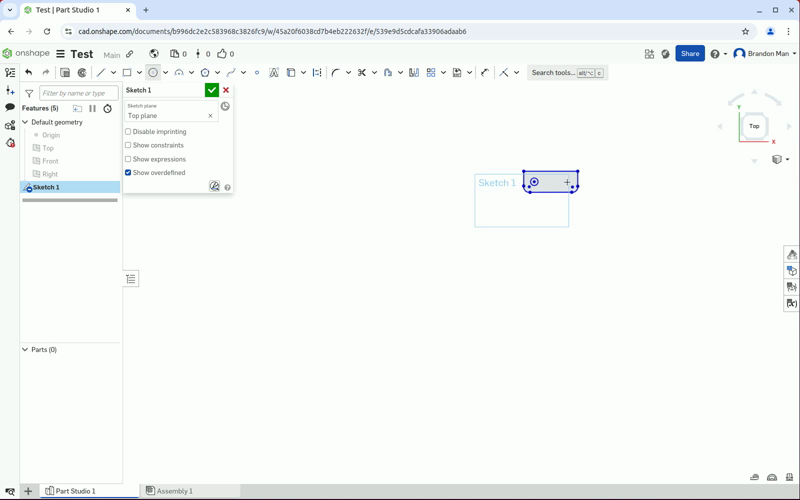
scroll(6)
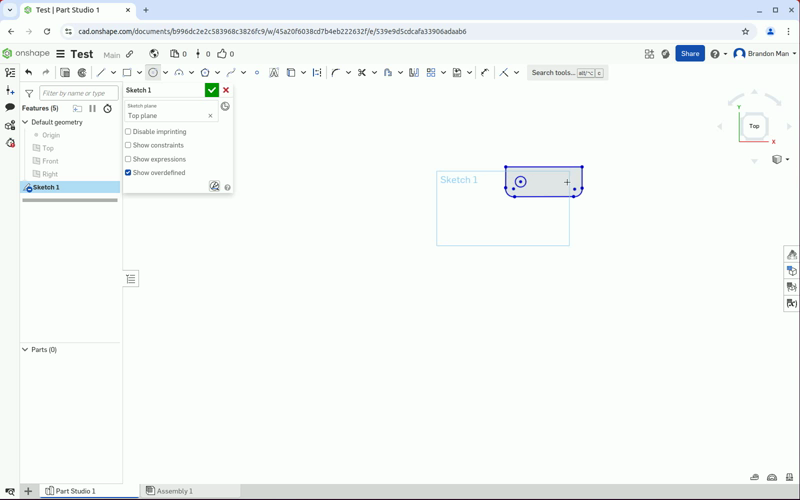
scroll(6)
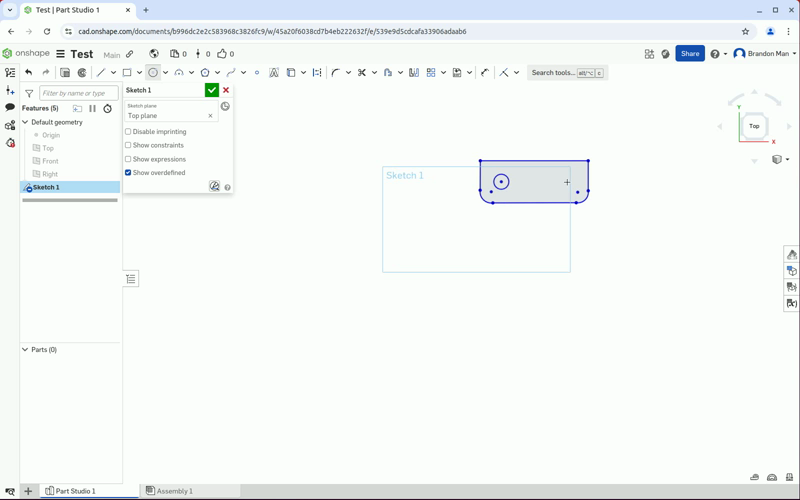
scroll(6)
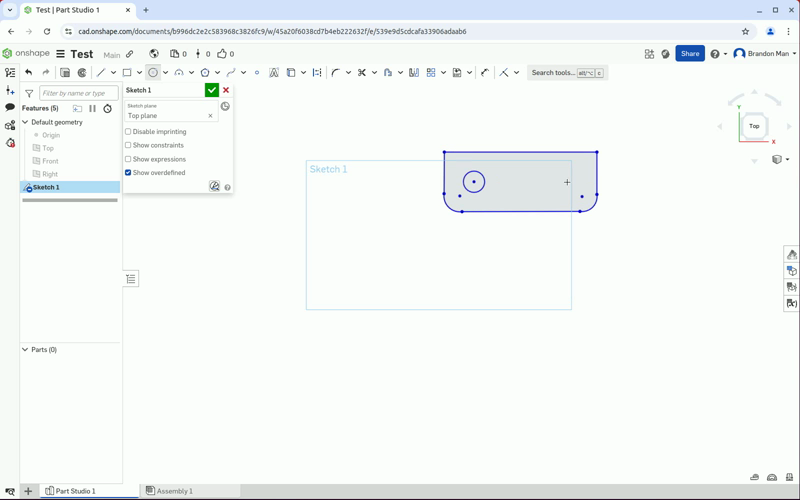
scroll(6)
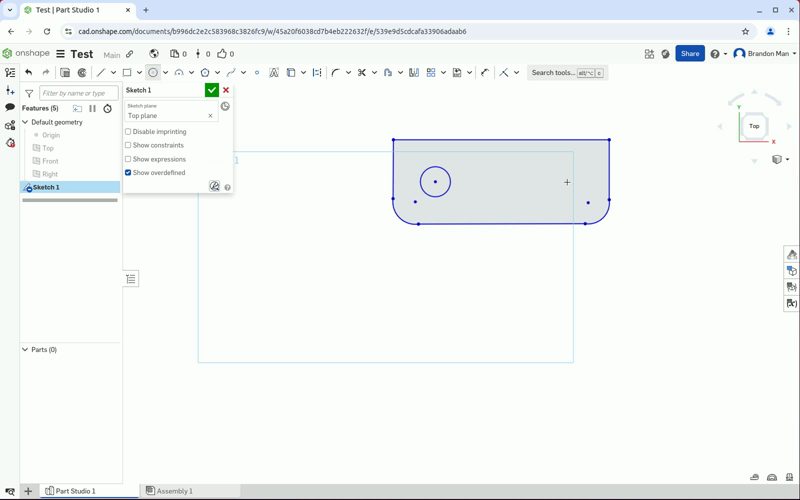
scroll(6)
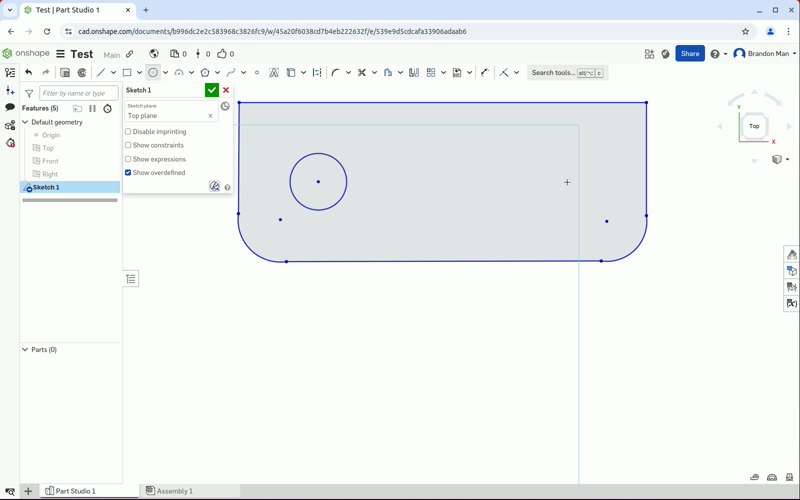
click(567, 181)
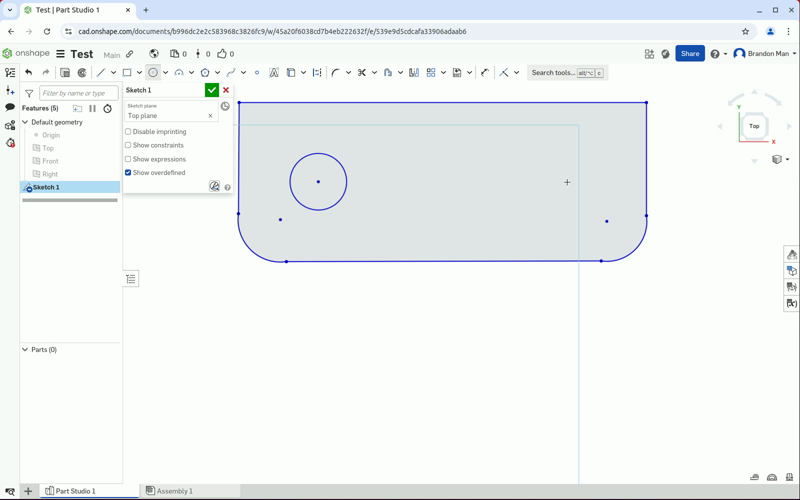
scroll(-6)
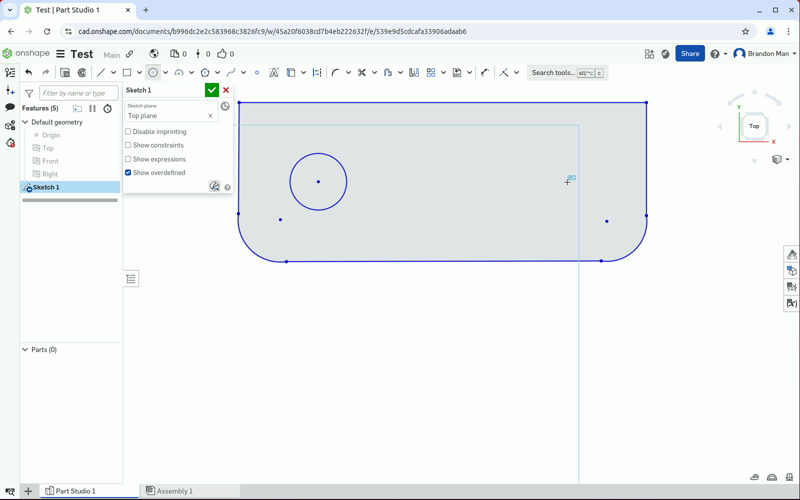
scroll(-6)
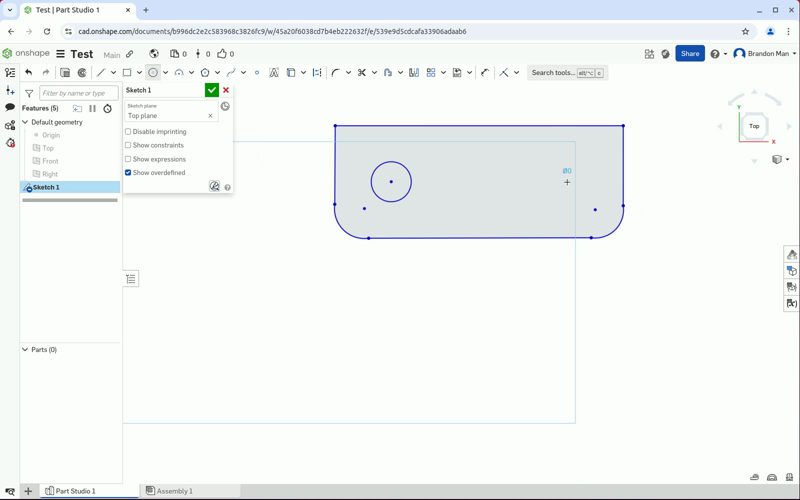
scroll(-6)
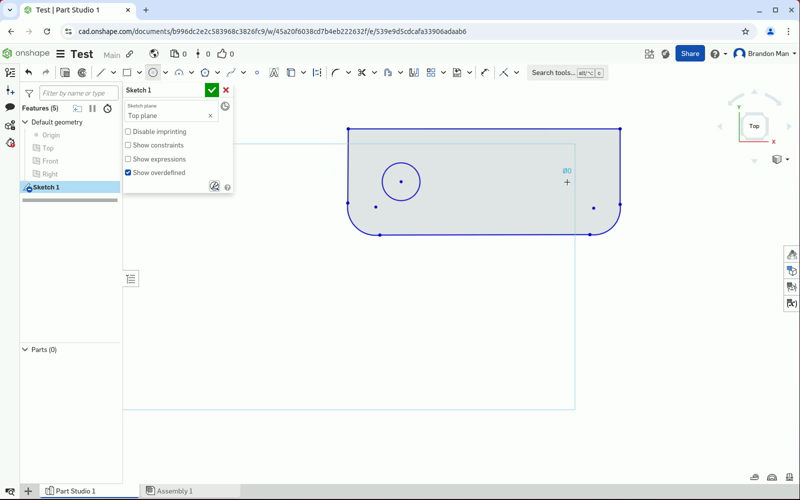
scroll(-6)
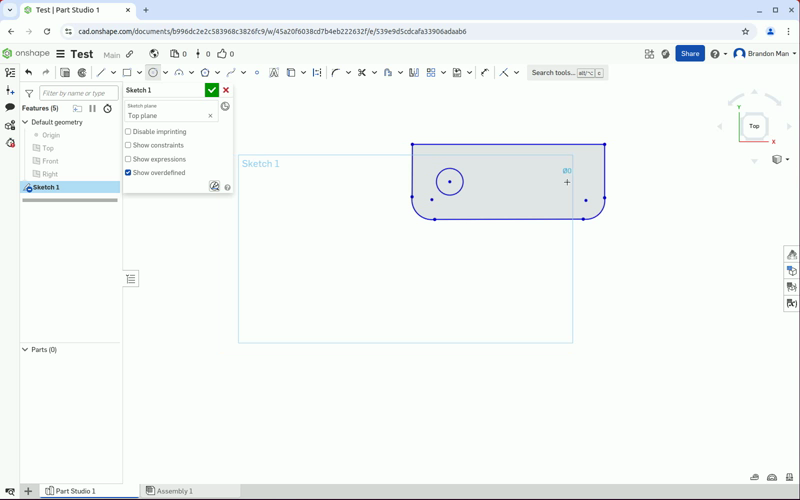
scroll(-6)
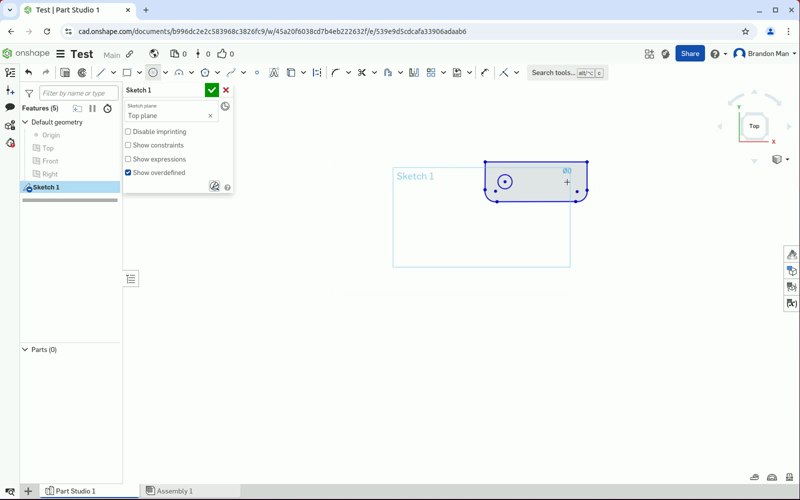
scroll(-6)
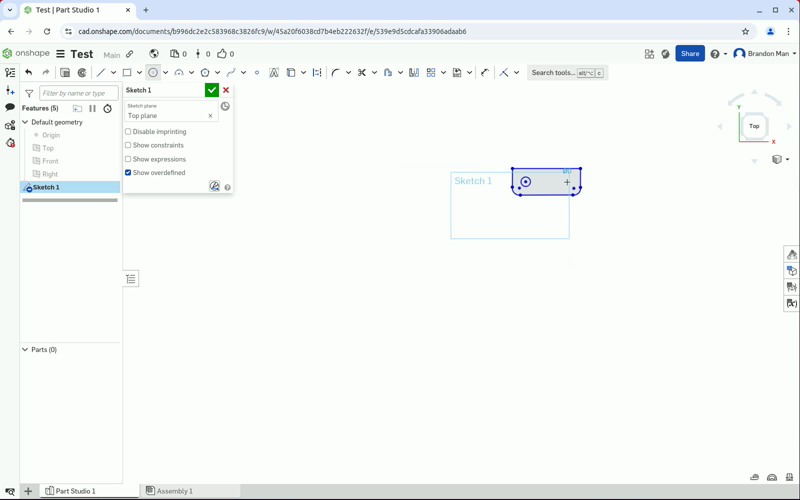
scroll(-6)
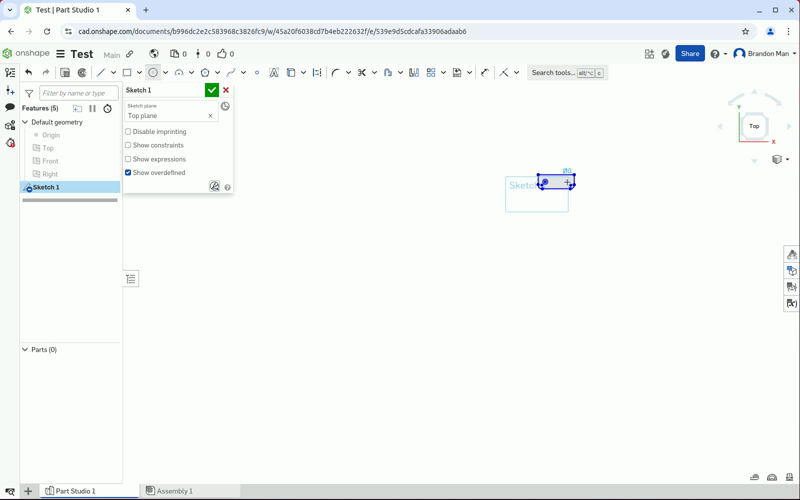
key_up(shift)
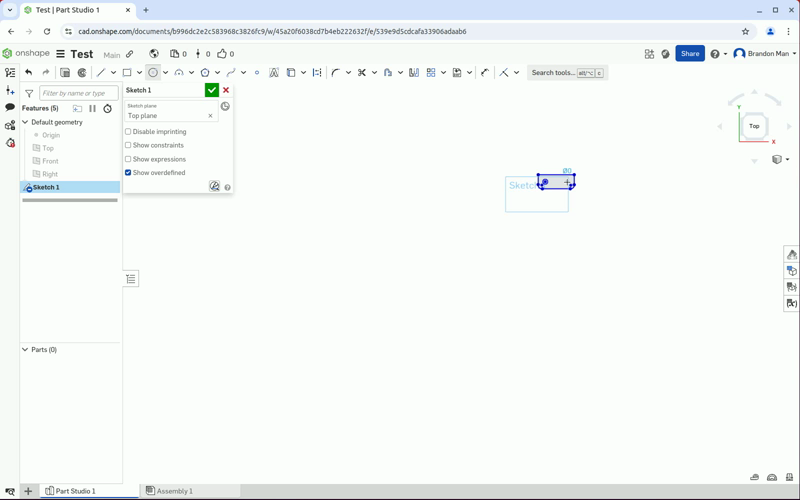
mouse_move(570, 181)
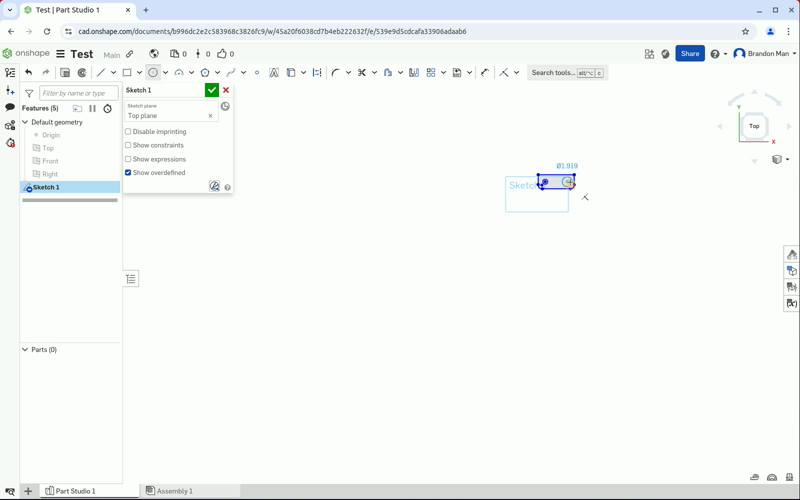
scroll(6)
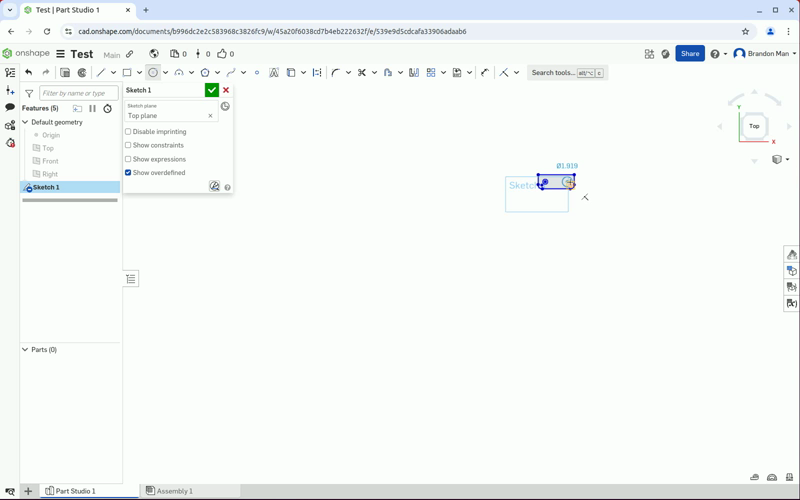
scroll(6)
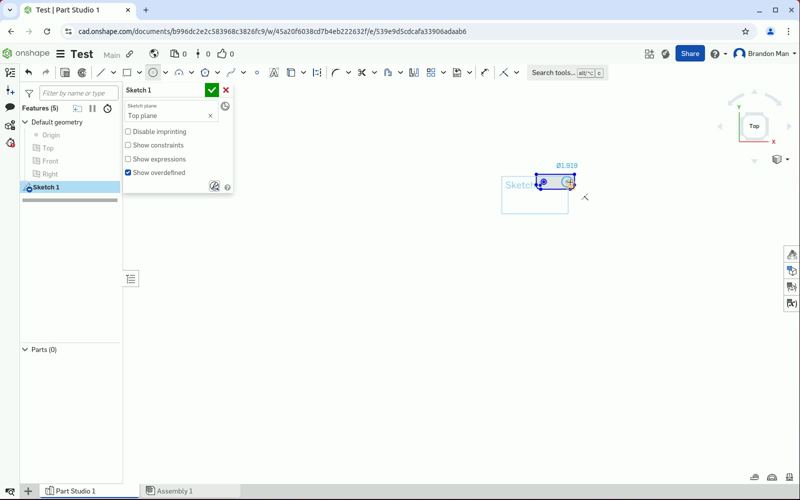
scroll(6)
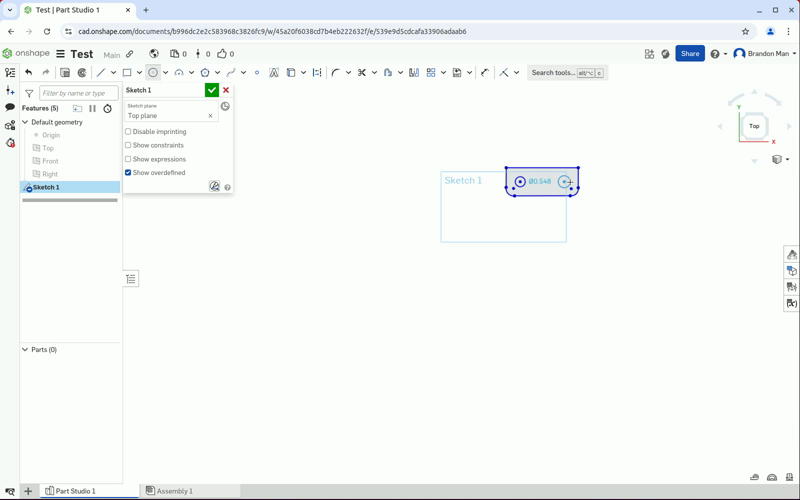
scroll(6)
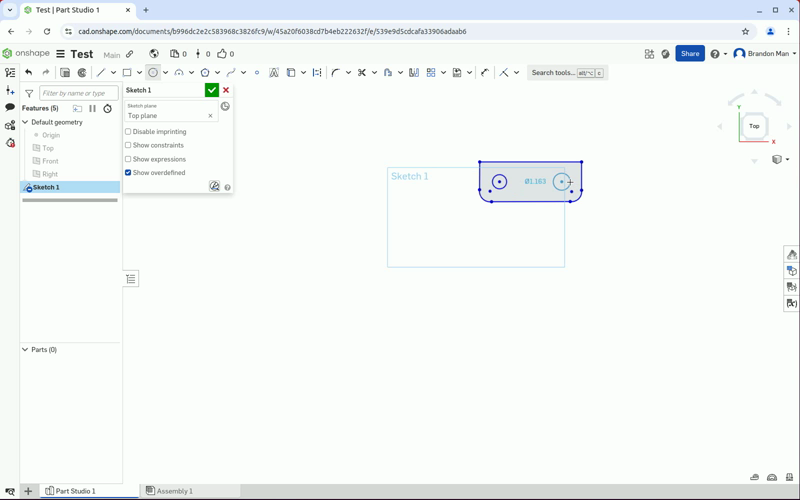
scroll(6)
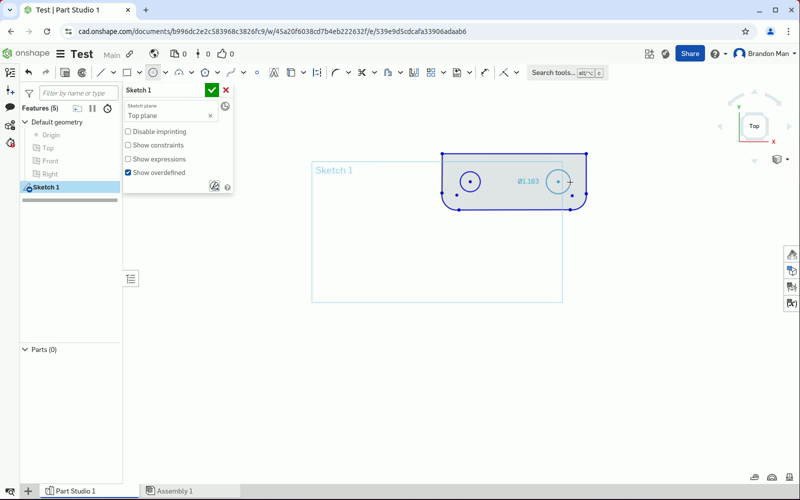
scroll(6)
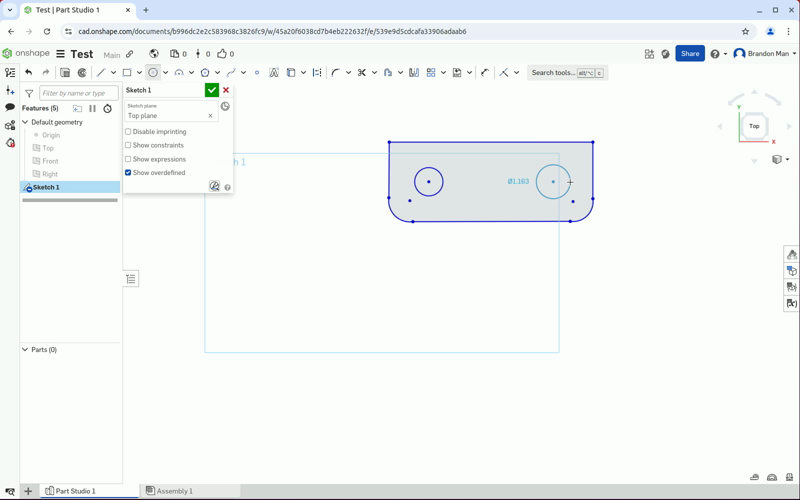
scroll(6)
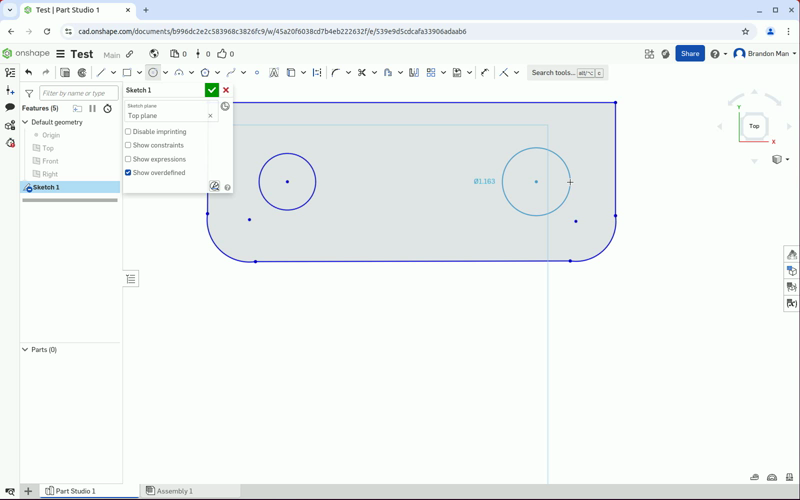
click(570, 181)
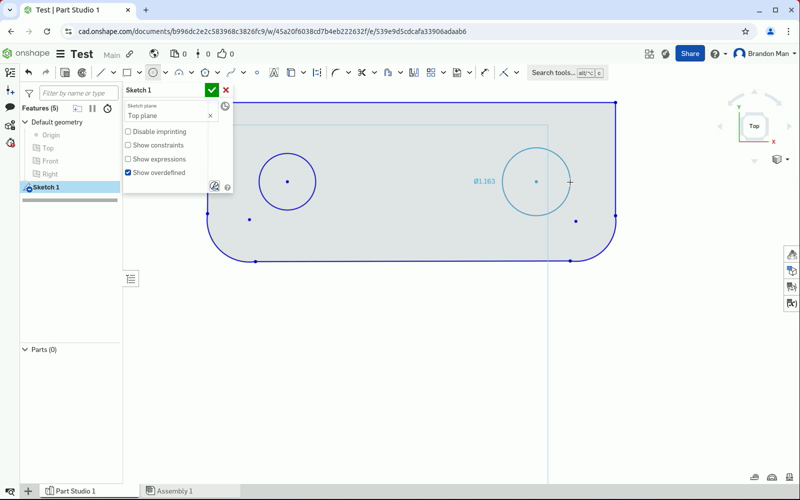
scroll(-6)
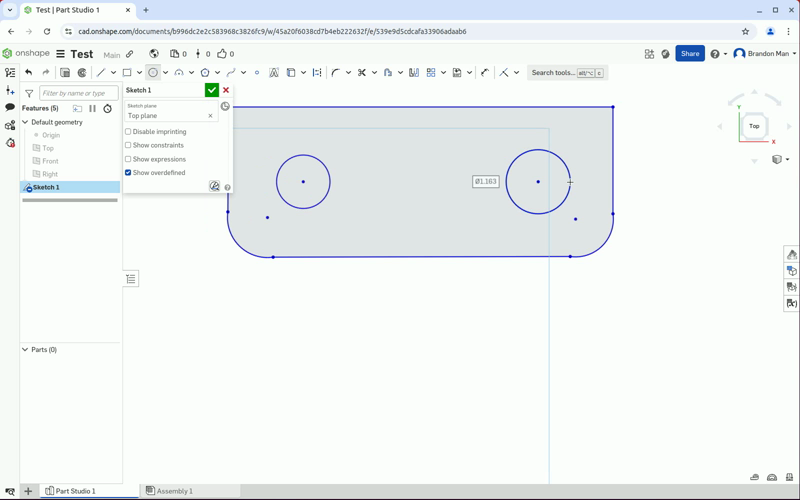
scroll(-6)
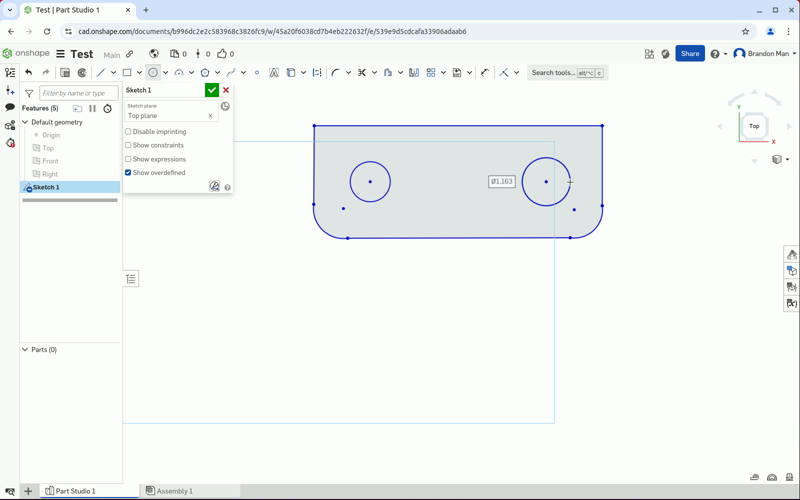
scroll(-6)
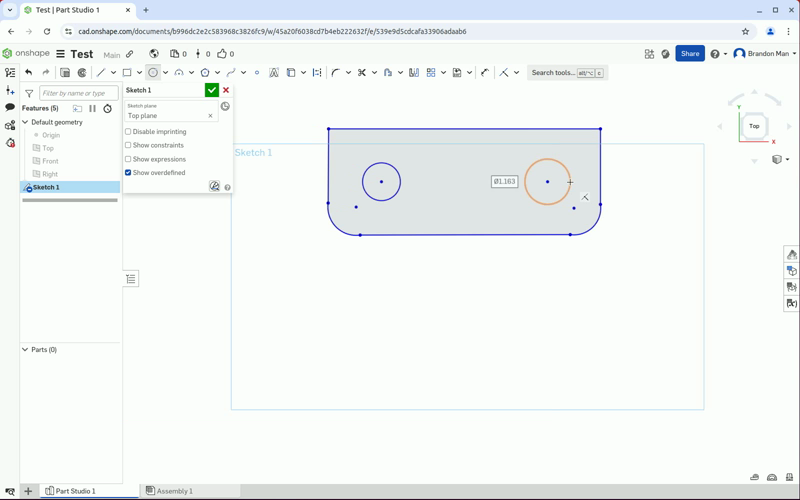
scroll(-6)
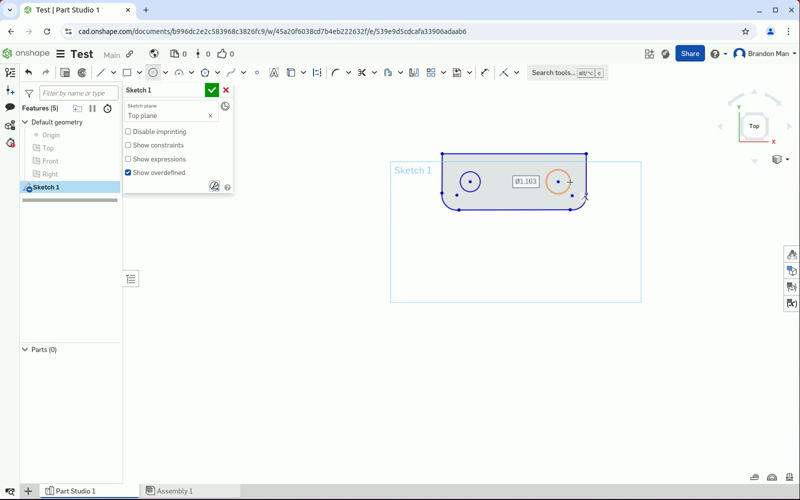
scroll(-6)
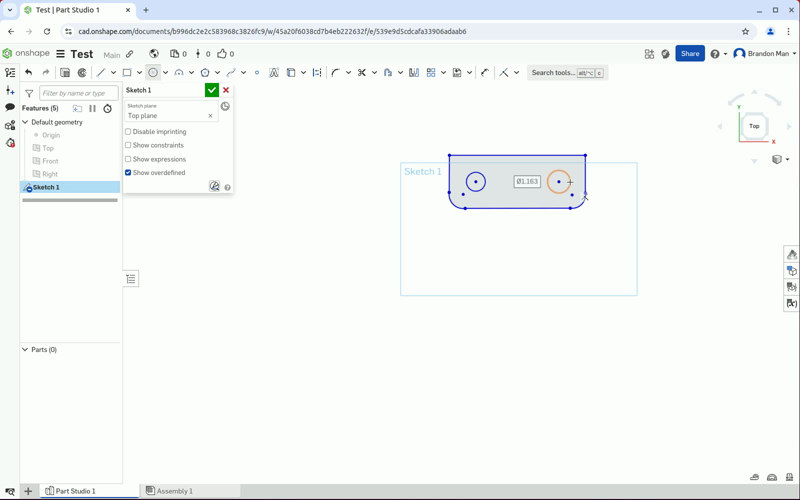
scroll(-6)
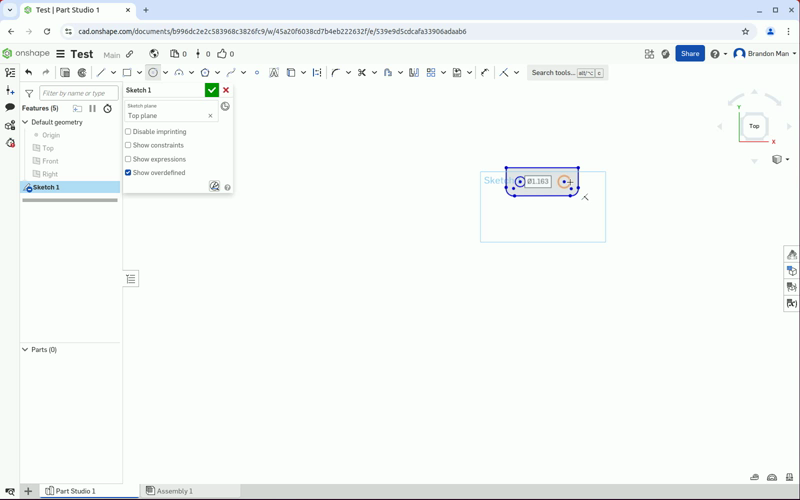
scroll(-6)
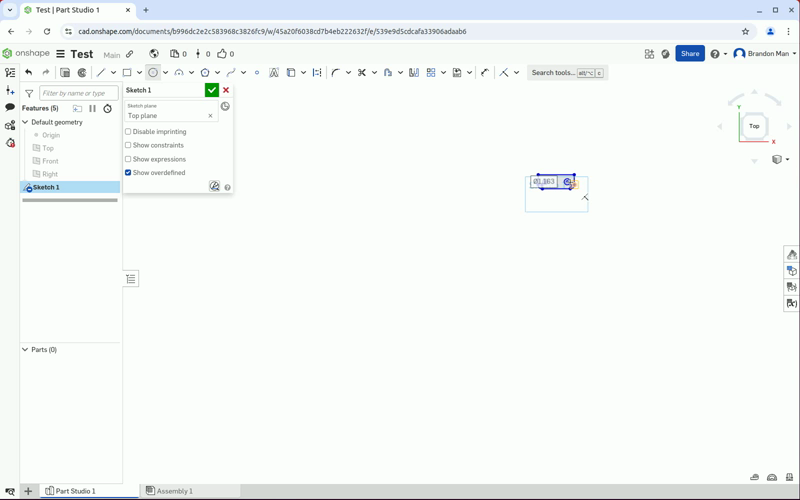
key(esc)
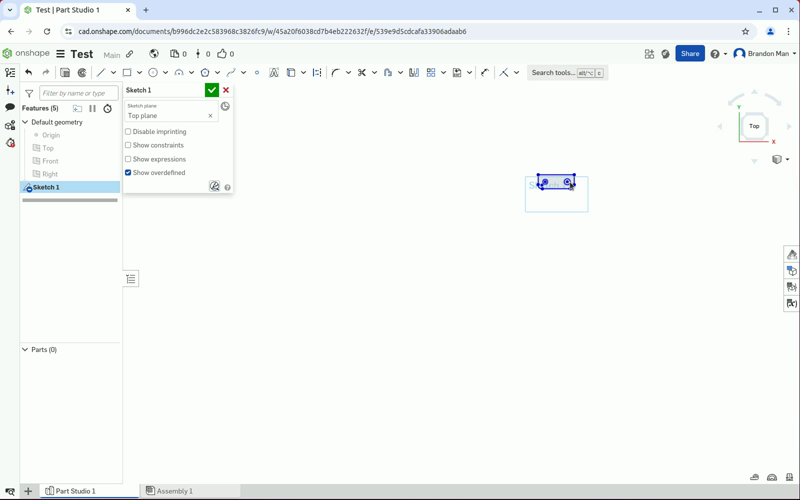
mouse_move(556, 184)
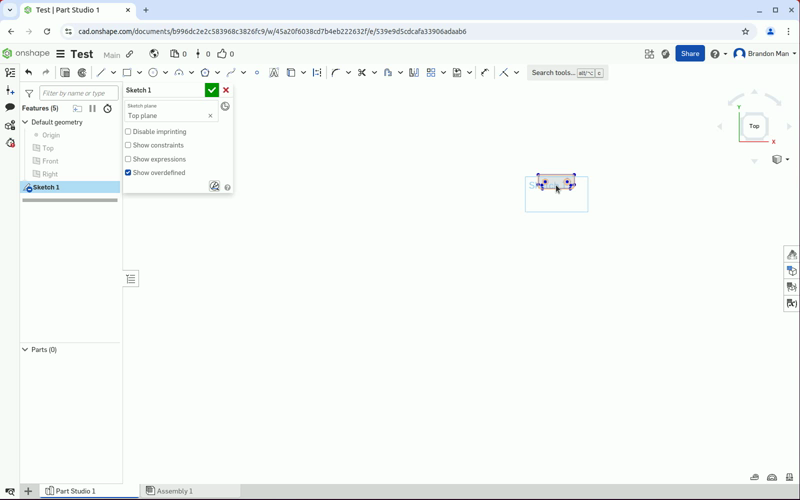
scroll(6)
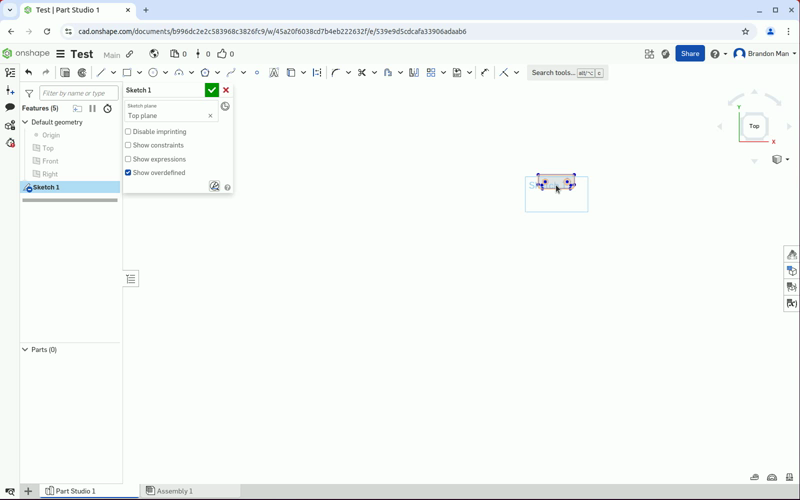
scroll(6)
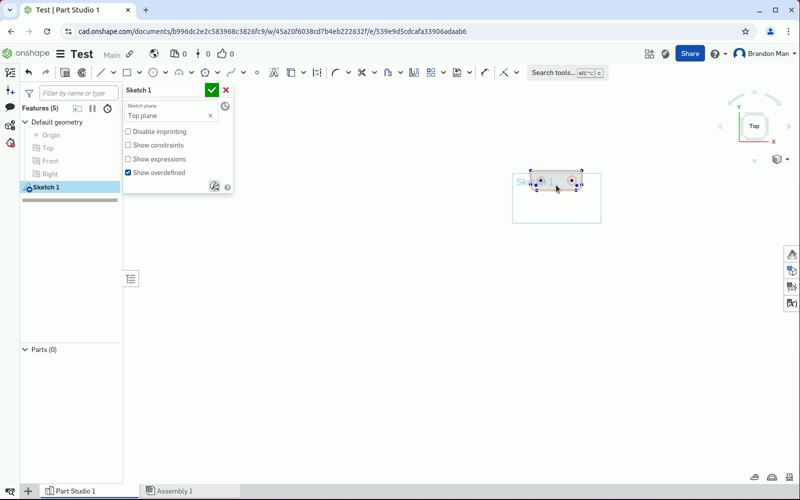
scroll(6)
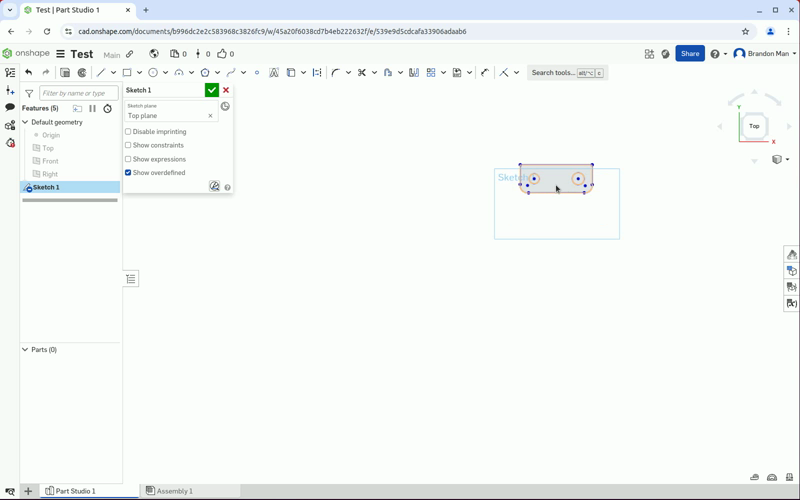
scroll(6)
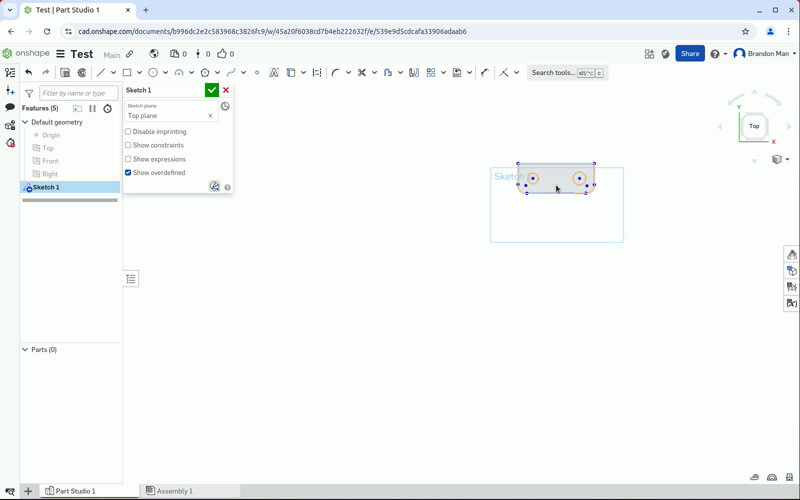
scroll(6)
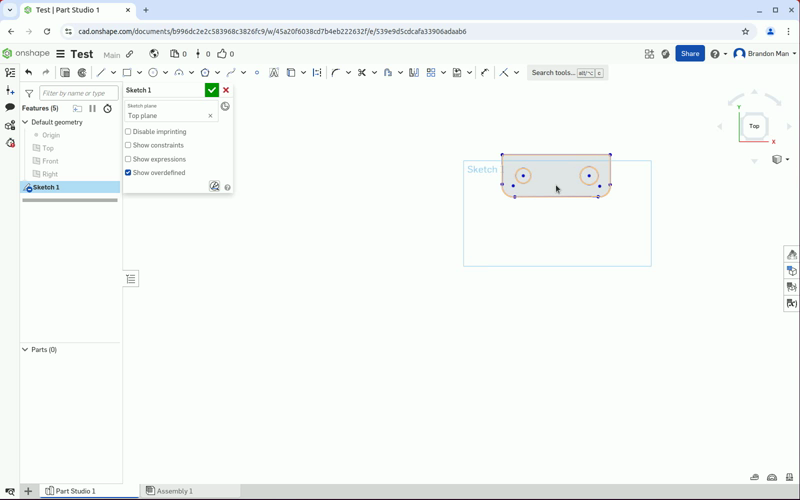
scroll(6)
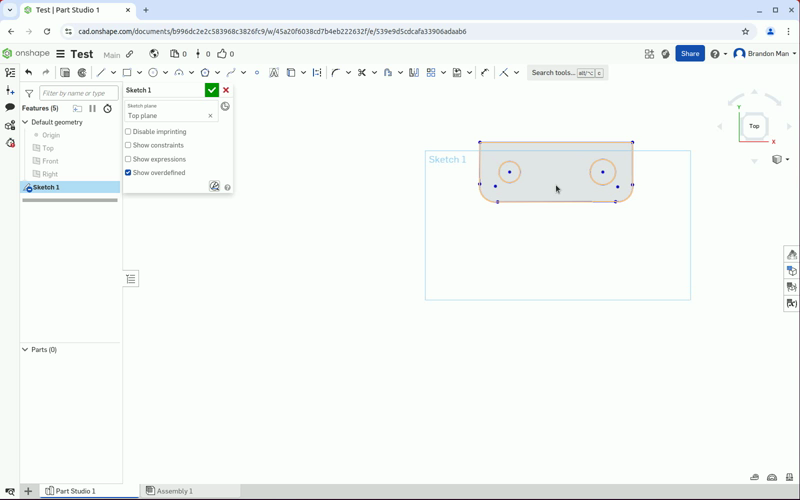
scroll(6)
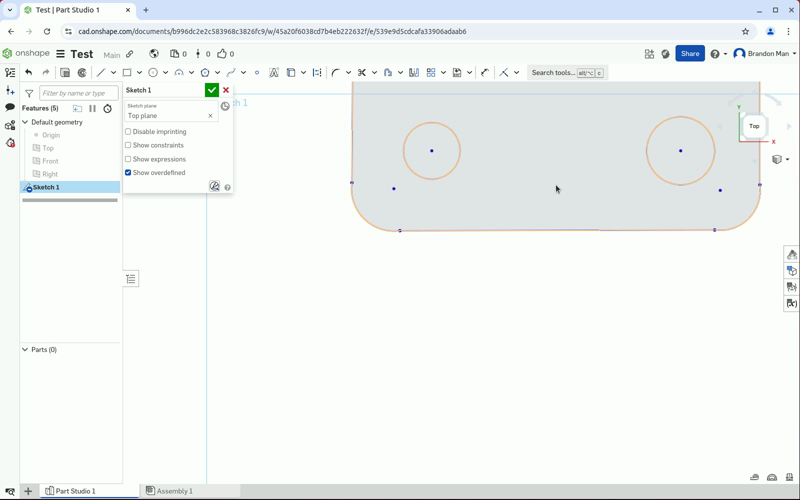
click(556, 184)
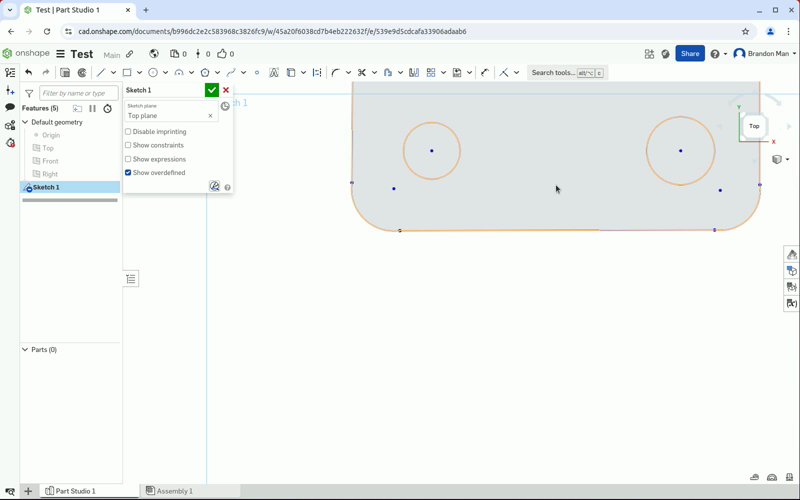
scroll(-6)
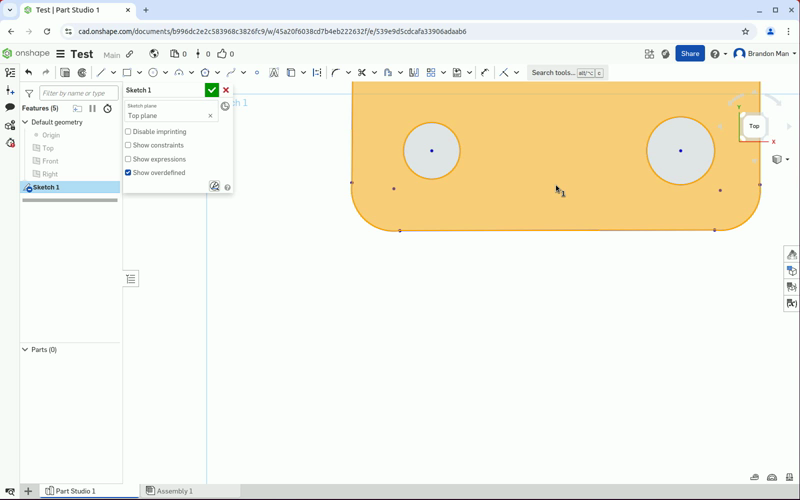
scroll(-6)
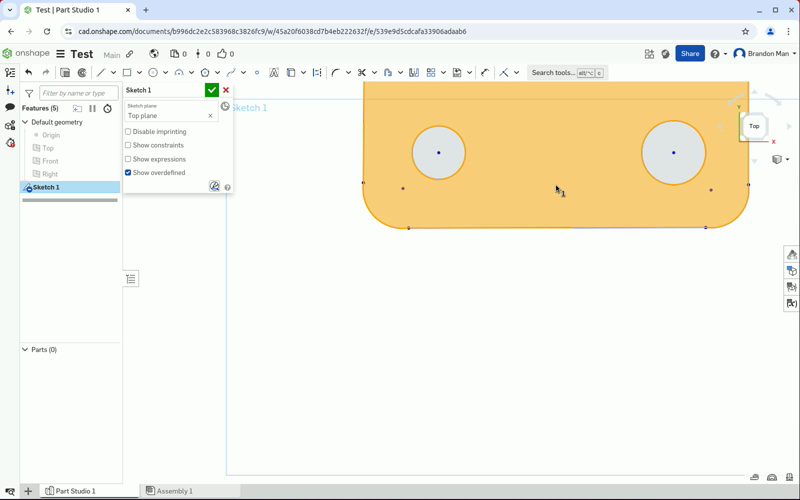
scroll(-6)
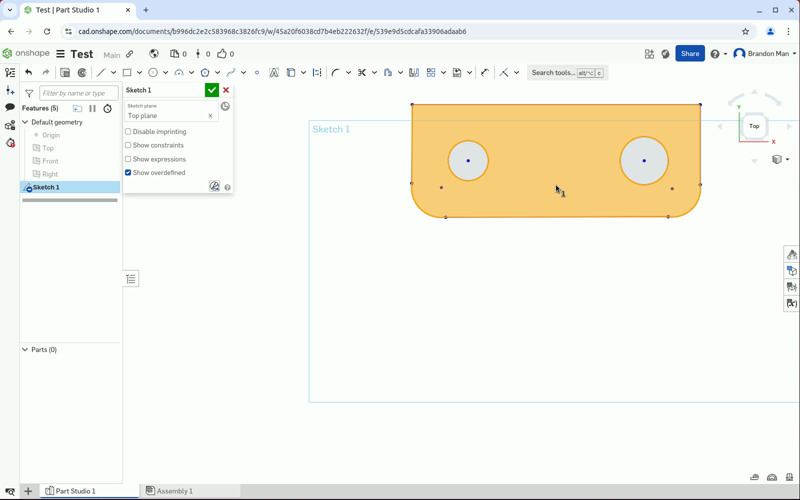
scroll(-6)
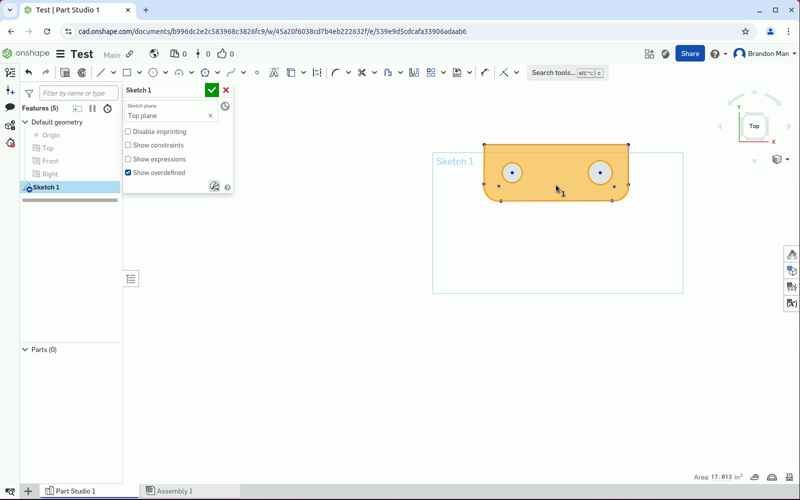
scroll(-6)
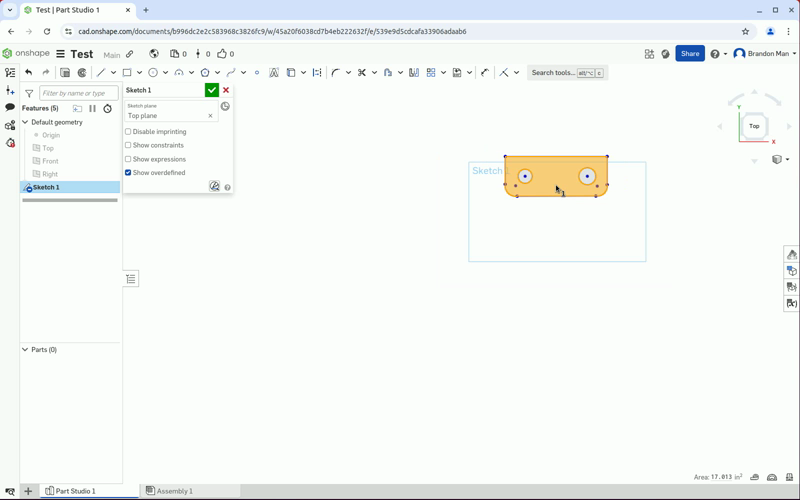
scroll(-6)
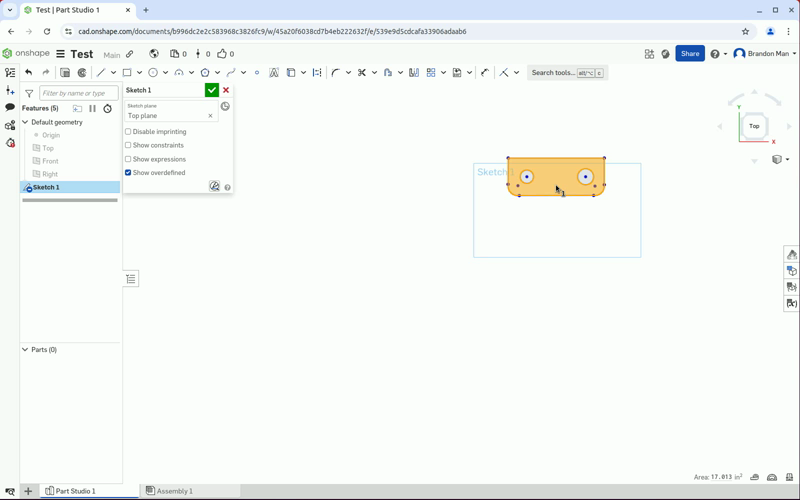
scroll(-6)
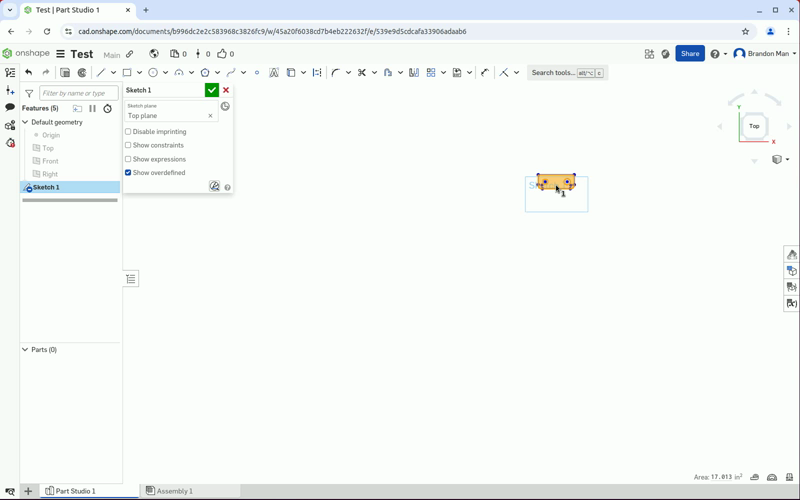
mouse_move(73, 352)
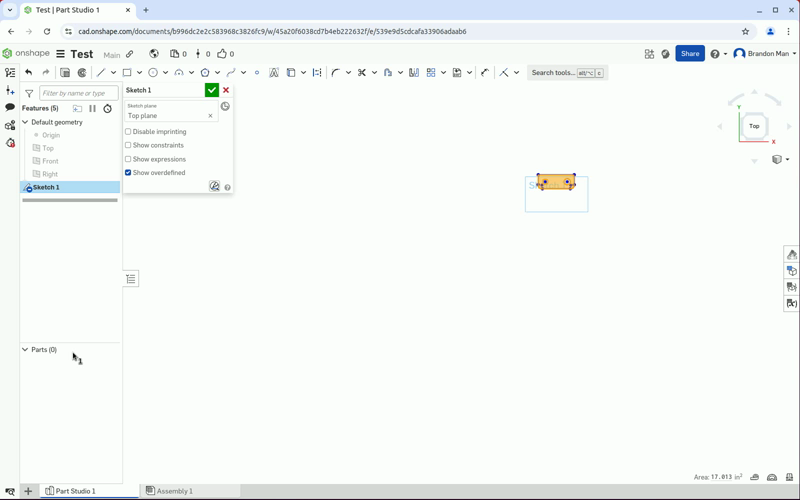
key(shift+y)
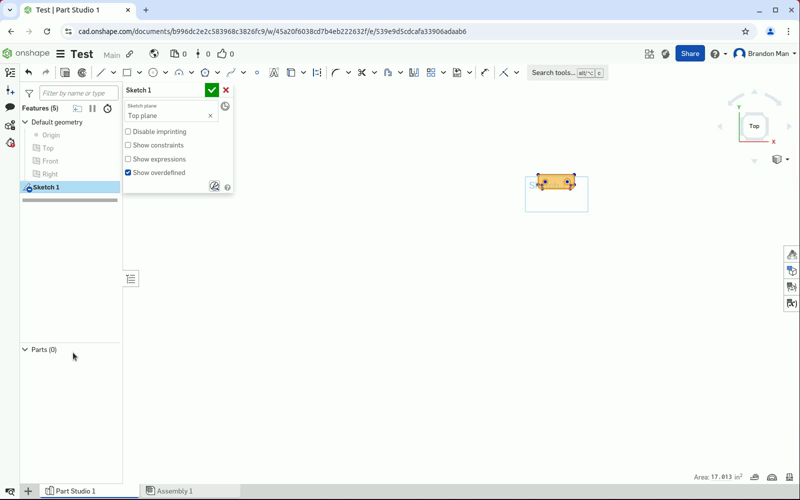
key(shift+e)
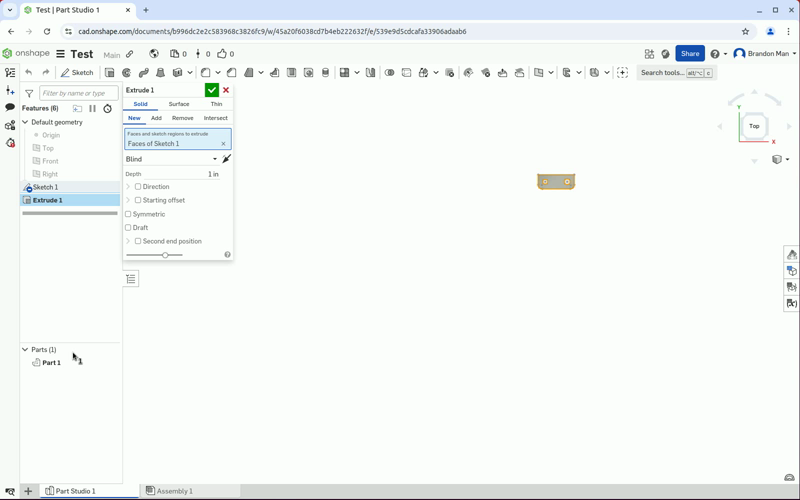
mouse_move(143, 106)
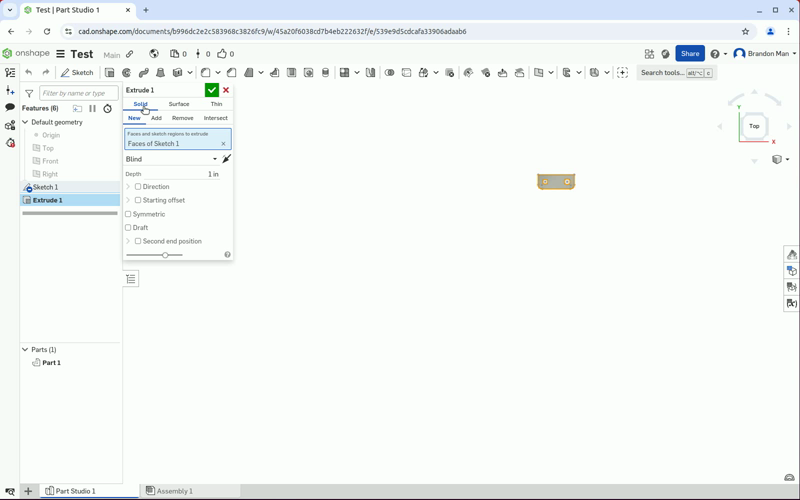
click(143, 106)
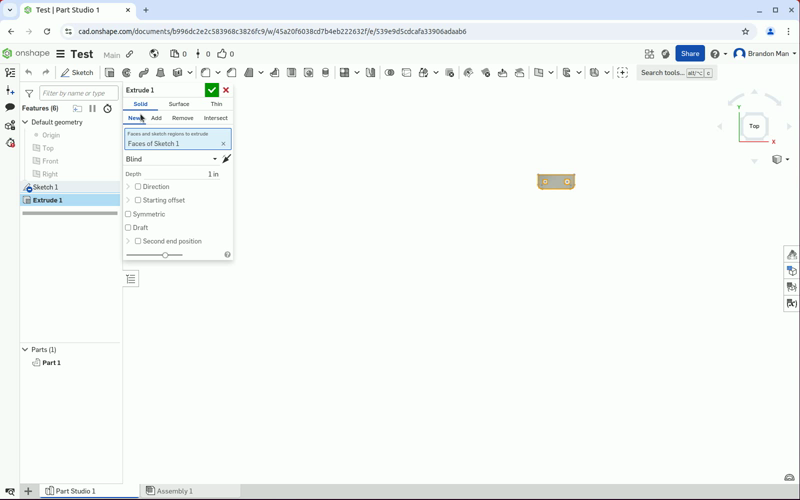
mouse_move(137, 120)
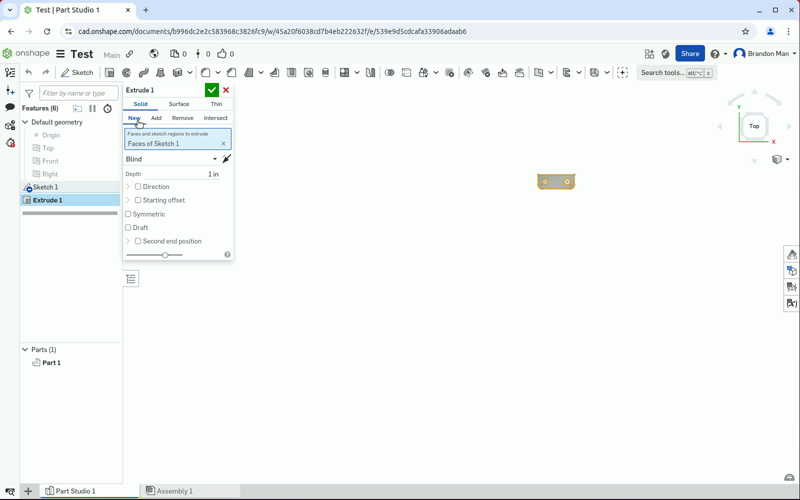
click(137, 120)
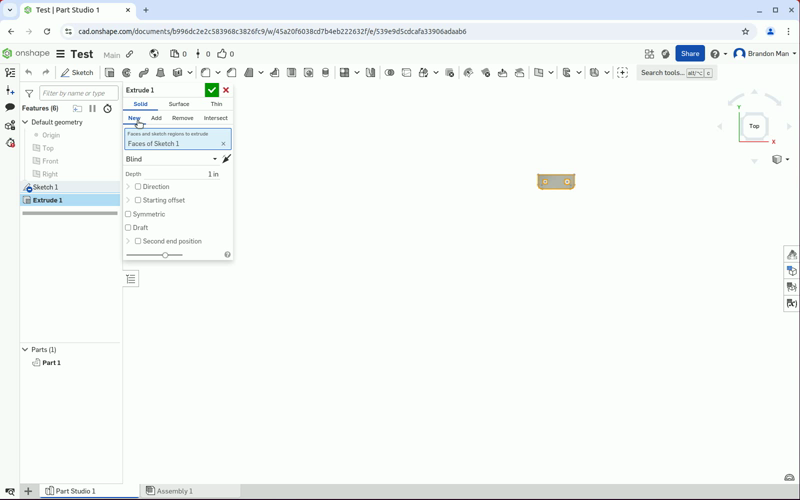
key(tab, 4)
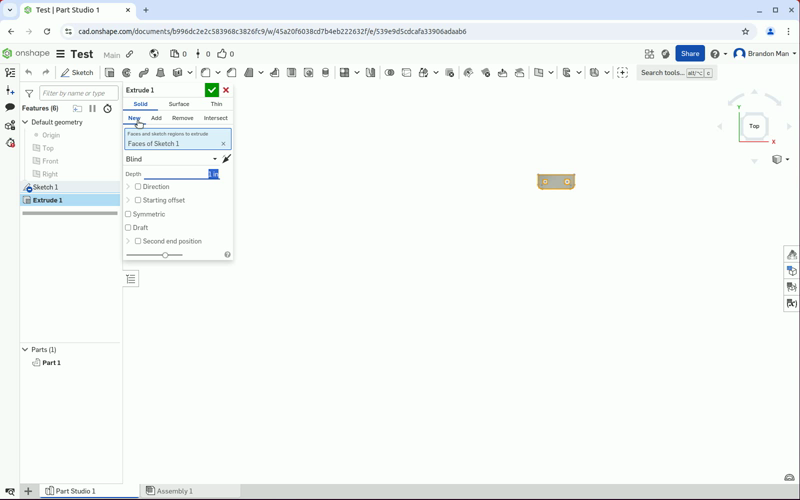
text(1.685)
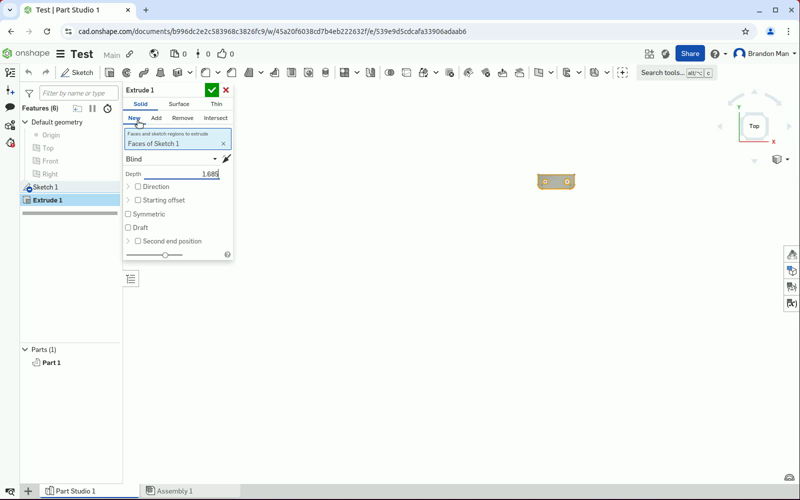
key(enter)
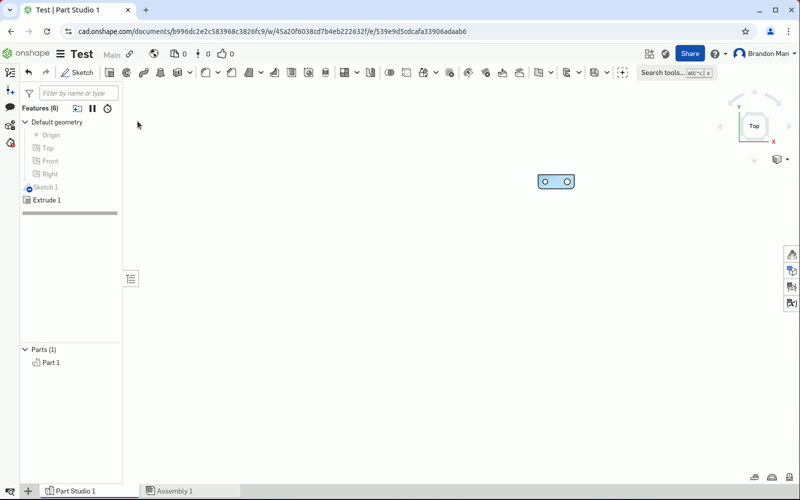
key(shift+h)
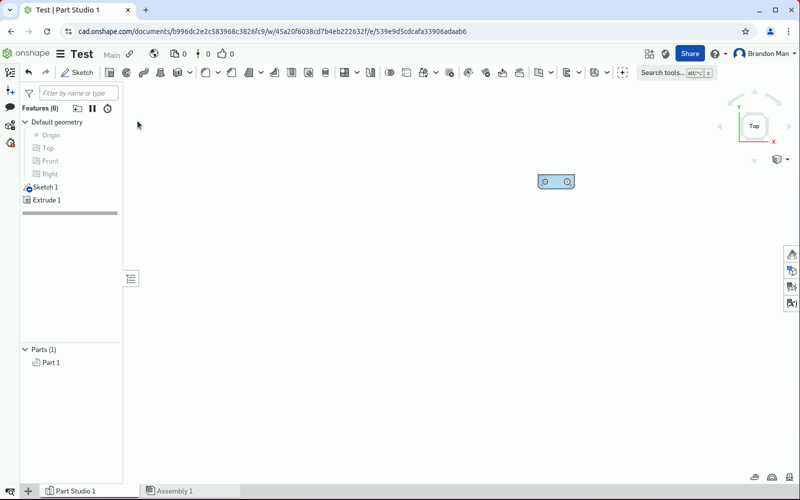
key(shift+h)
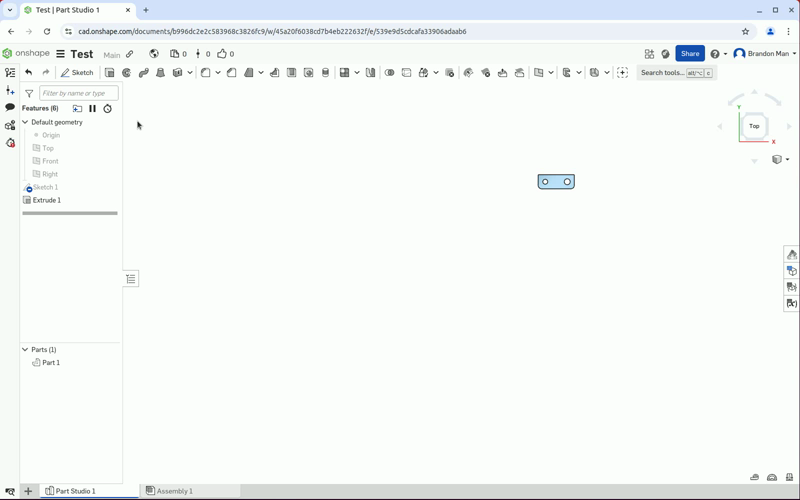
mouse_move(73, 189)
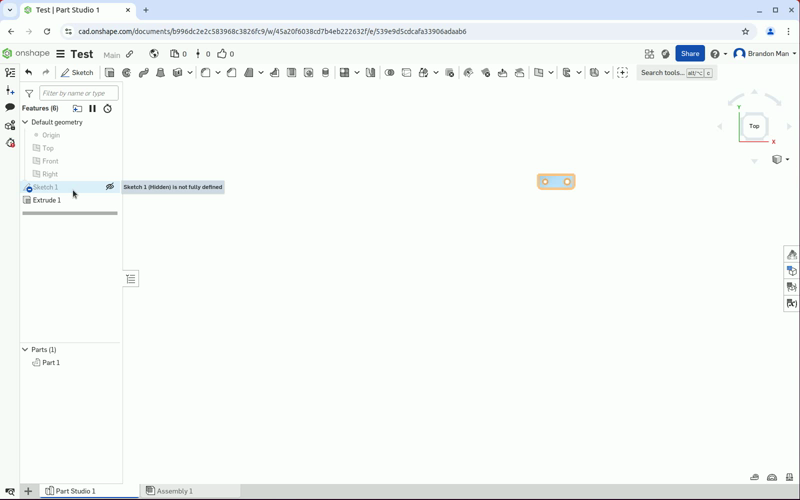
click(73, 189)
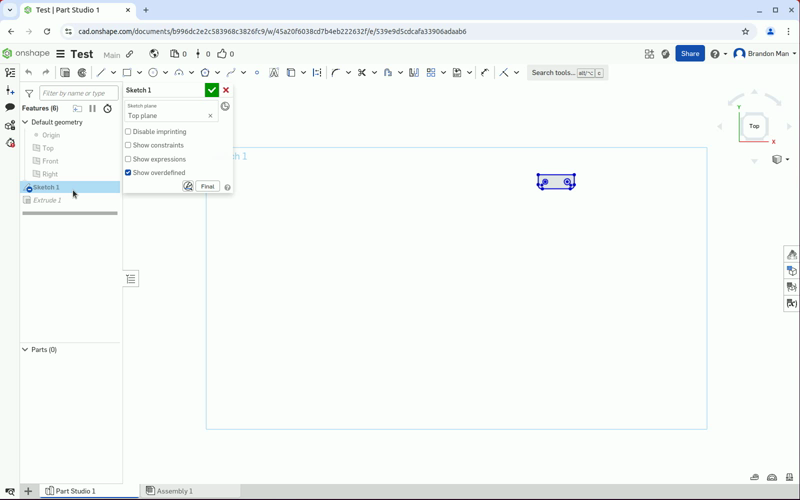
mouse_move(229, 92)
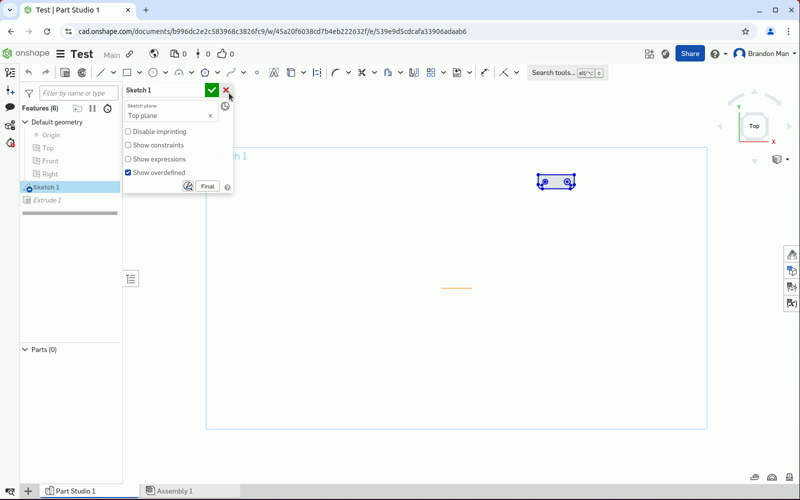
click(229, 92)
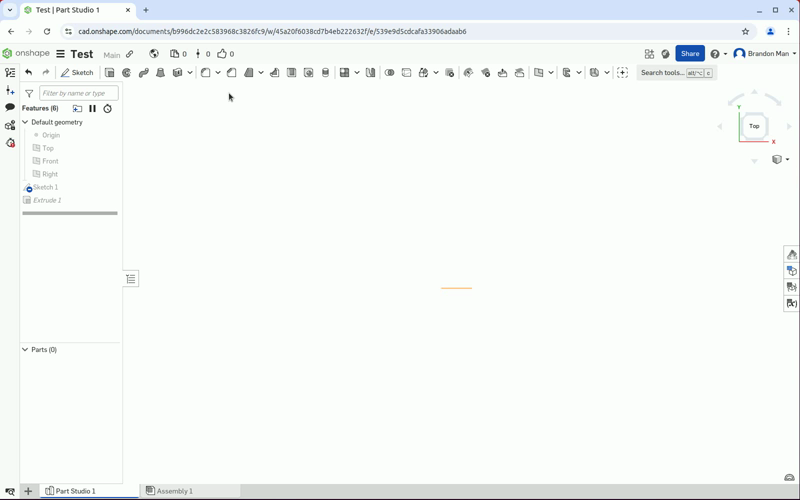
mouse_move(541, 75)
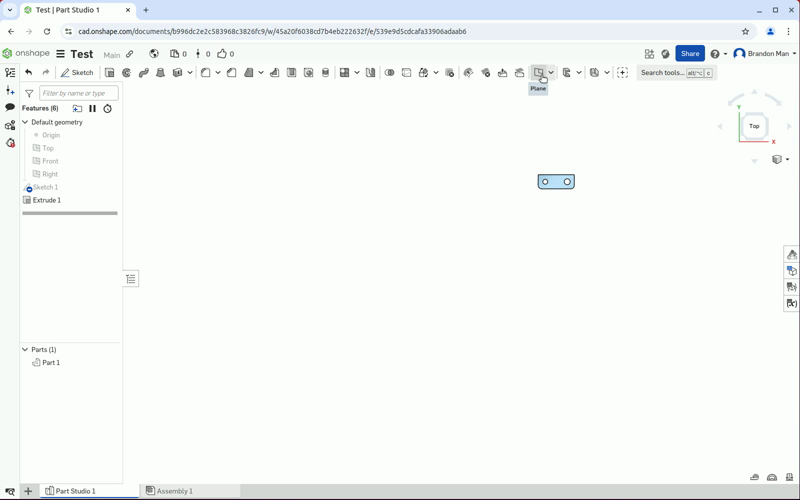
click(541, 75)
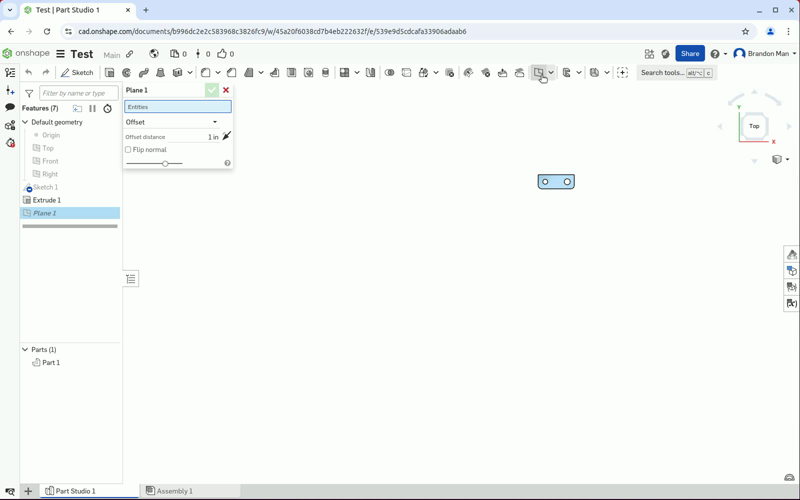
mouse_move(73, 150)
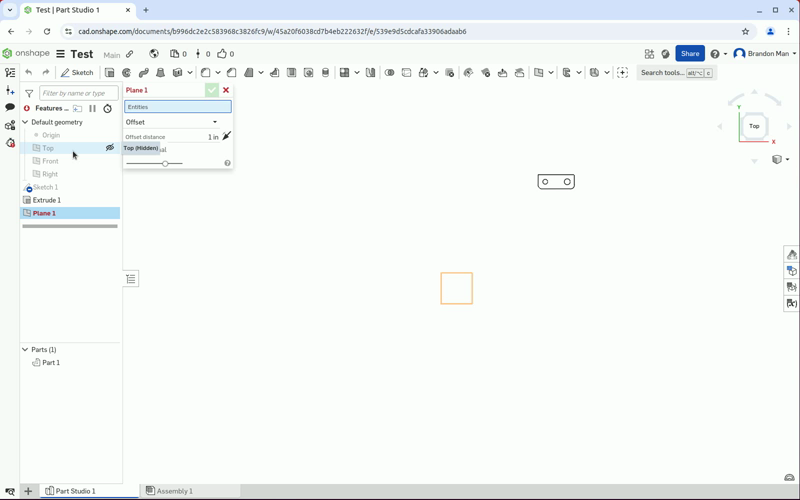
click(73, 150)
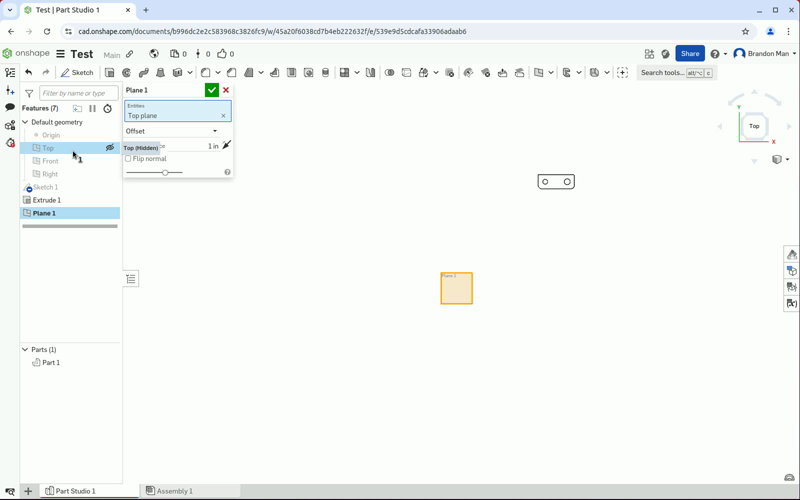
key(tab, 2)
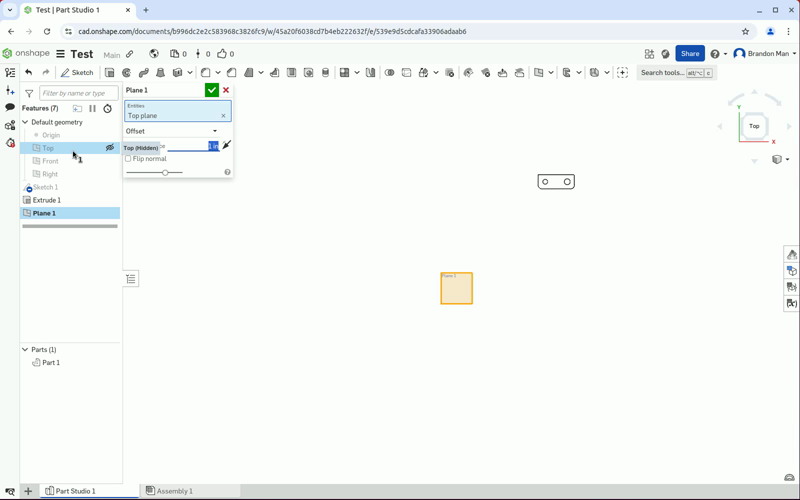
text(1.695)
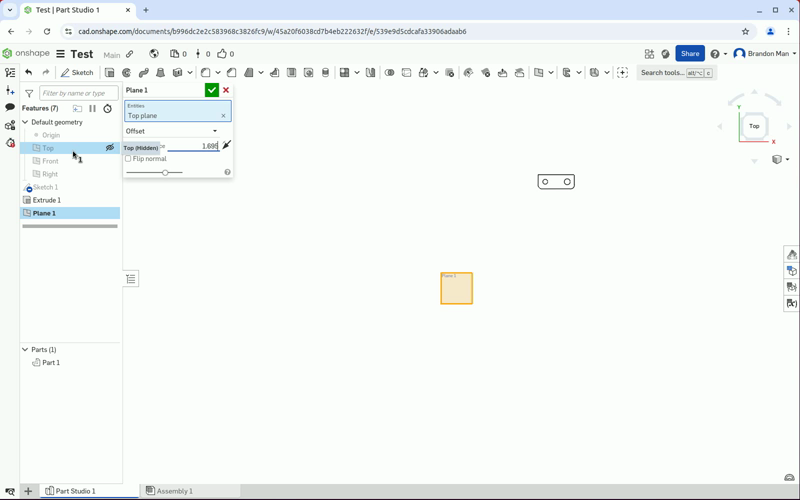
key(enter, 2)
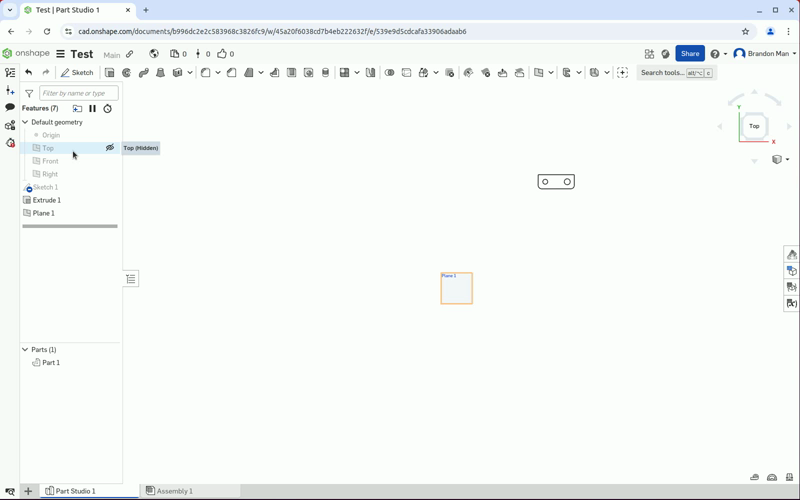
key(shift+s)
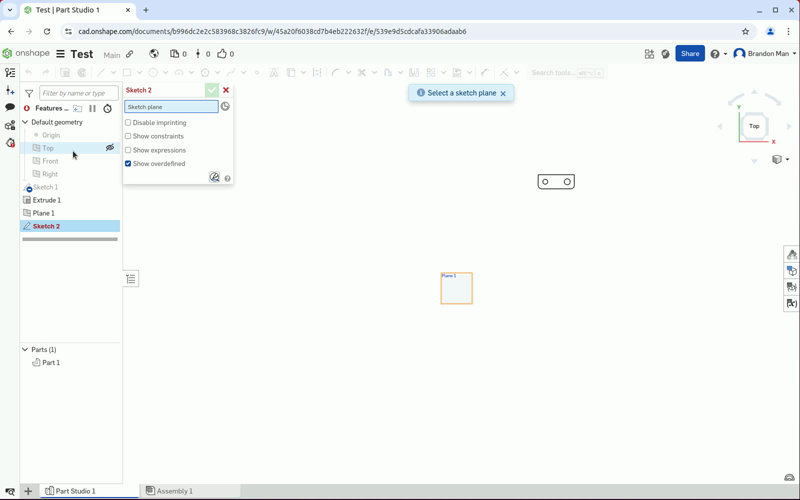
mouse_move(73, 215)
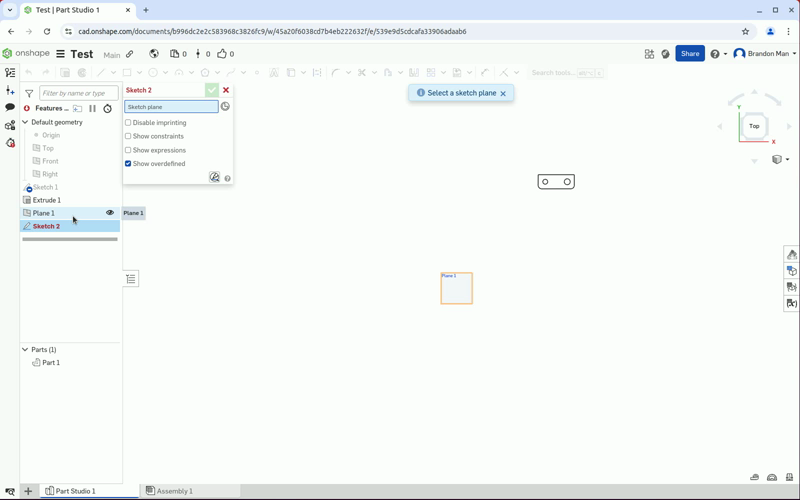
click(73, 215)
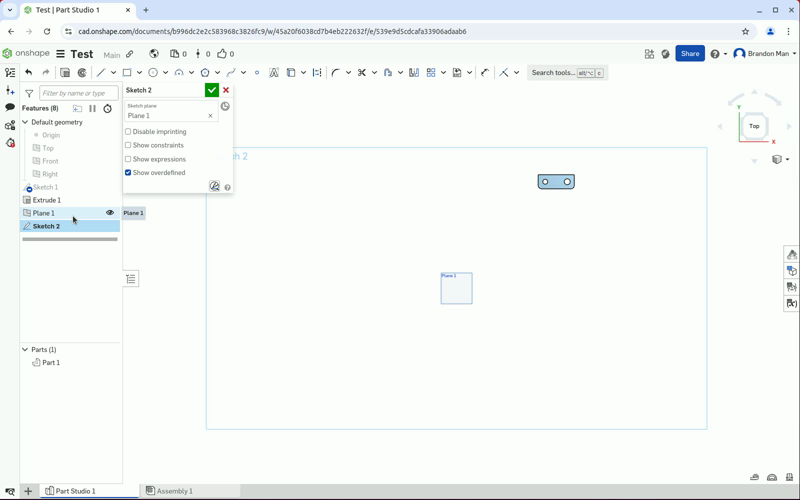
mouse_move(73, 352)
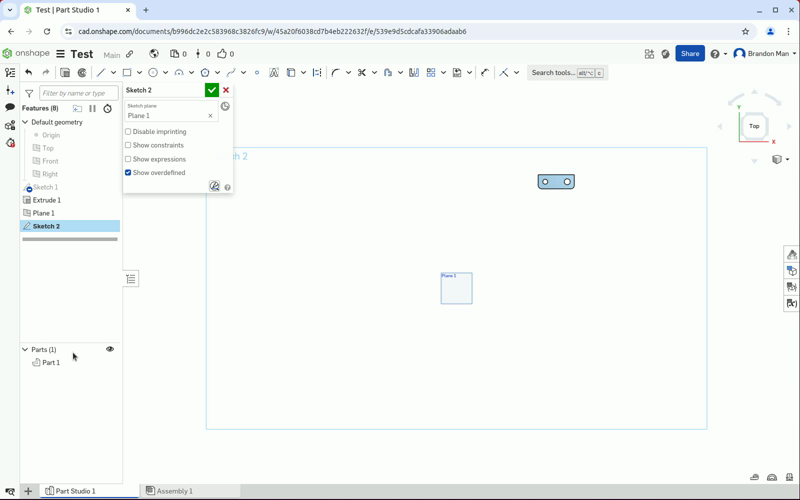
key(y)
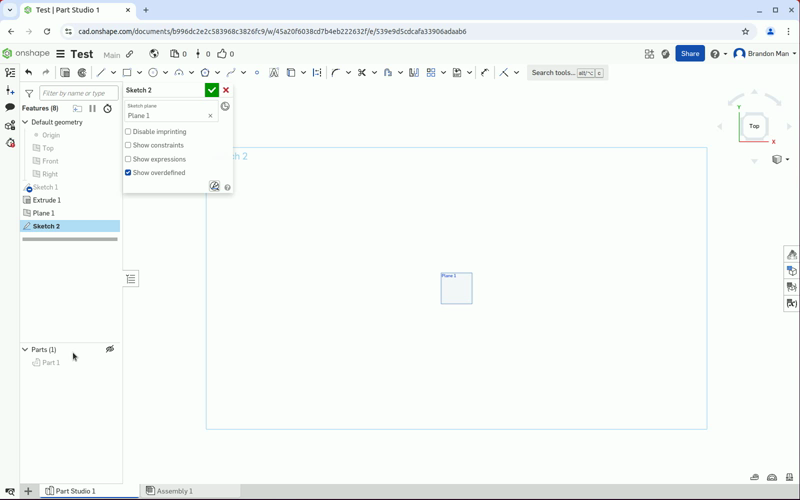
key(c)
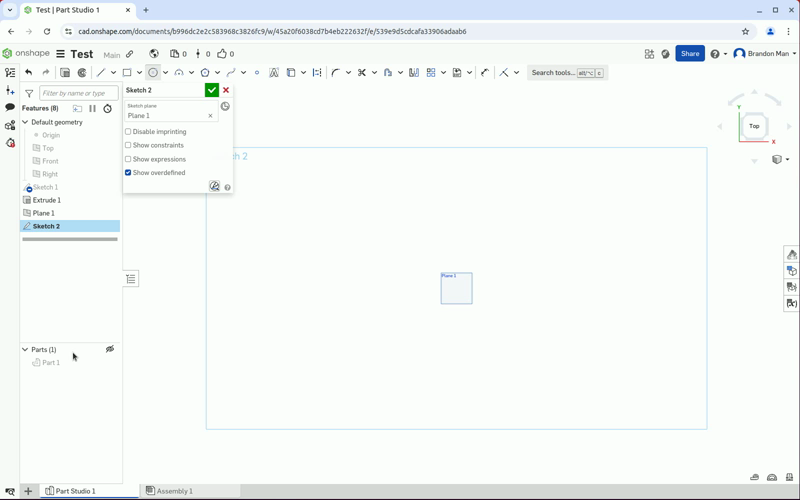
key_down(shift)
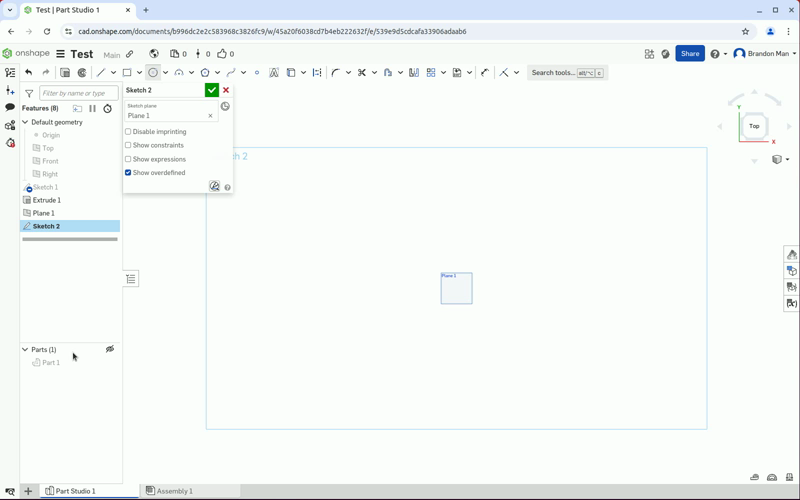
mouse_move(567, 180)
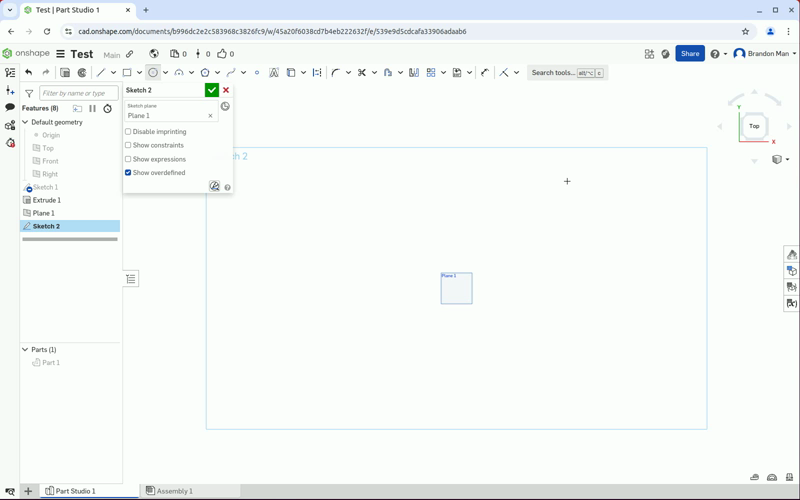
click(567, 180)
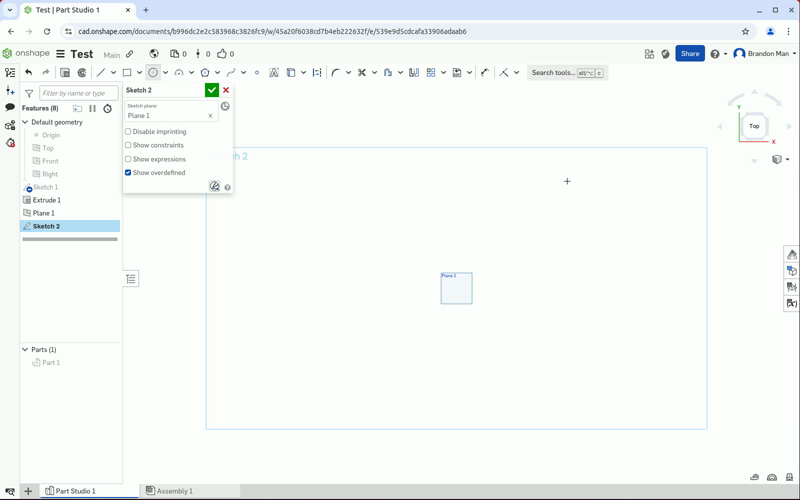
key_up(shift)
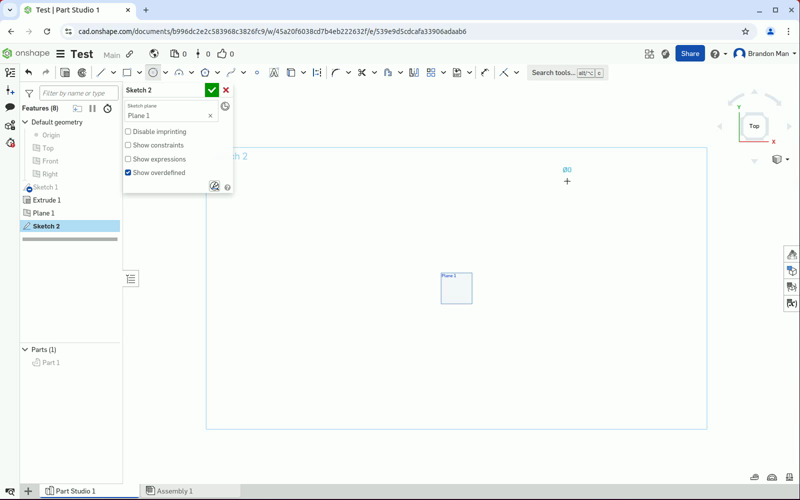
mouse_move(570, 180)
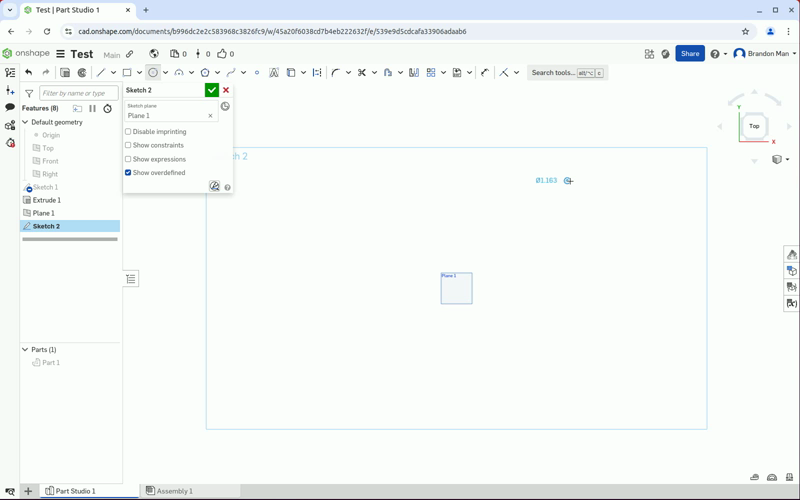
click(570, 180)
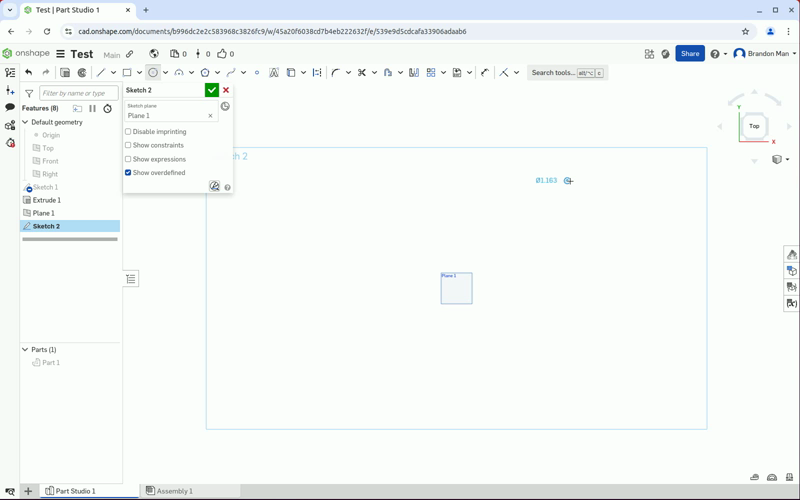
key(esc)
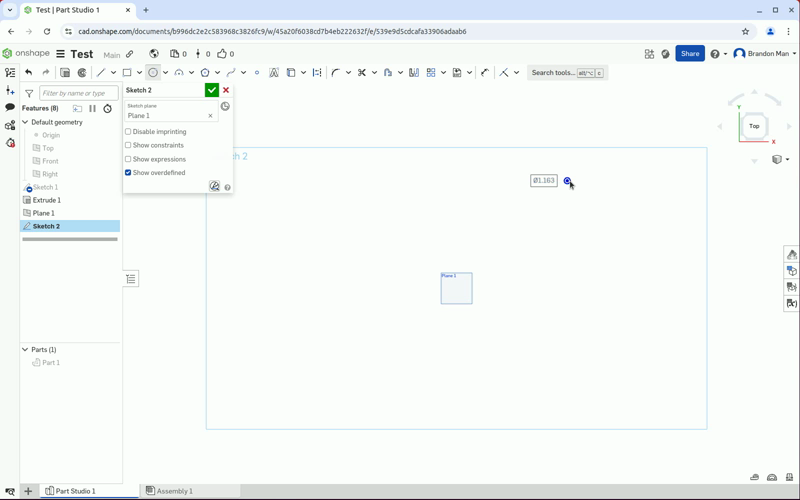
mouse_move(564, 180)
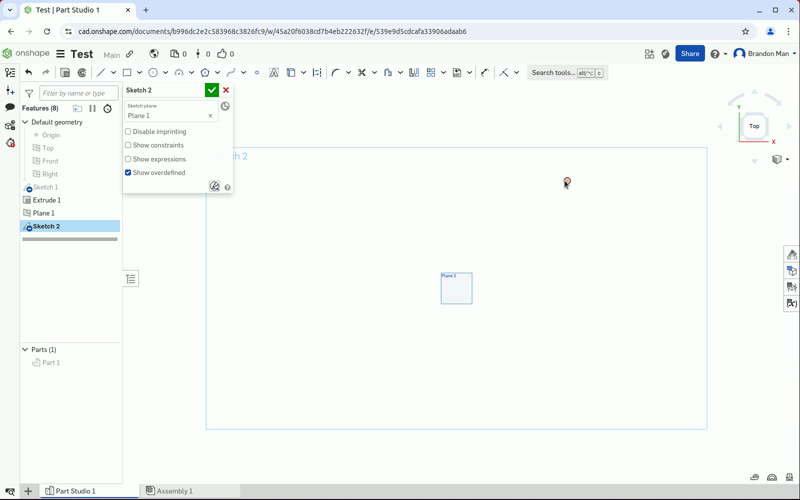
scroll(6)
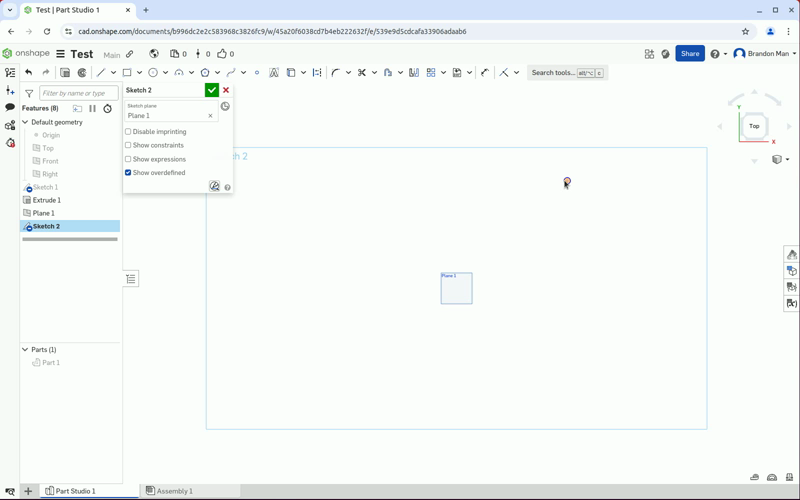
scroll(6)
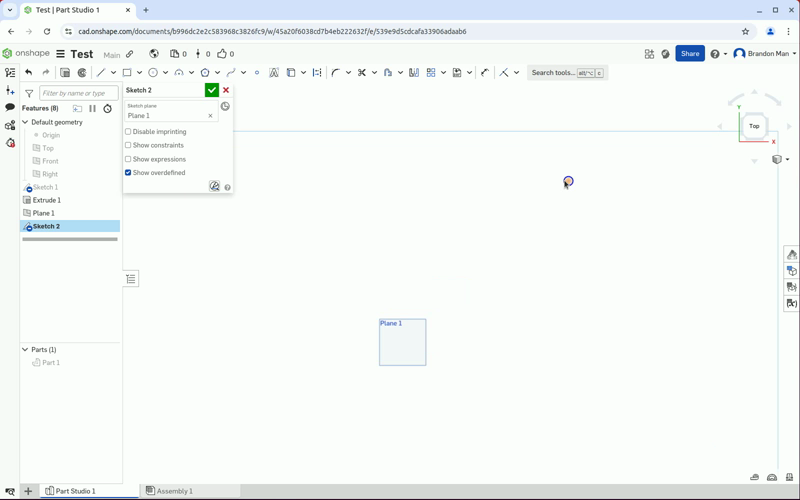
scroll(6)
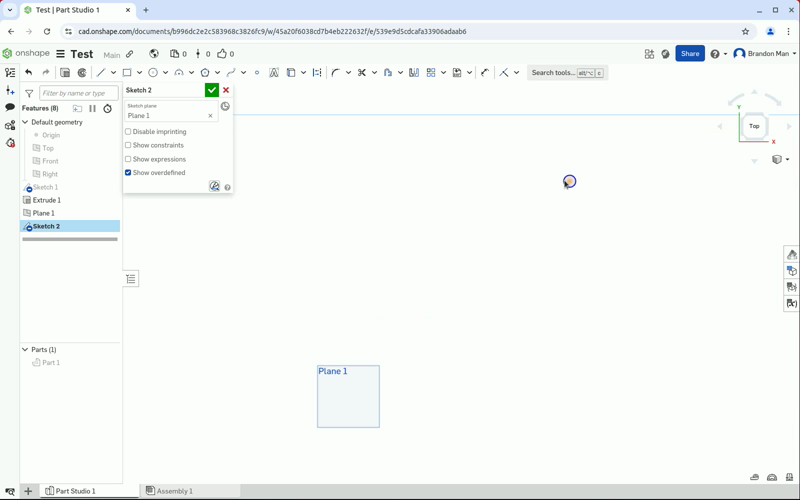
scroll(6)
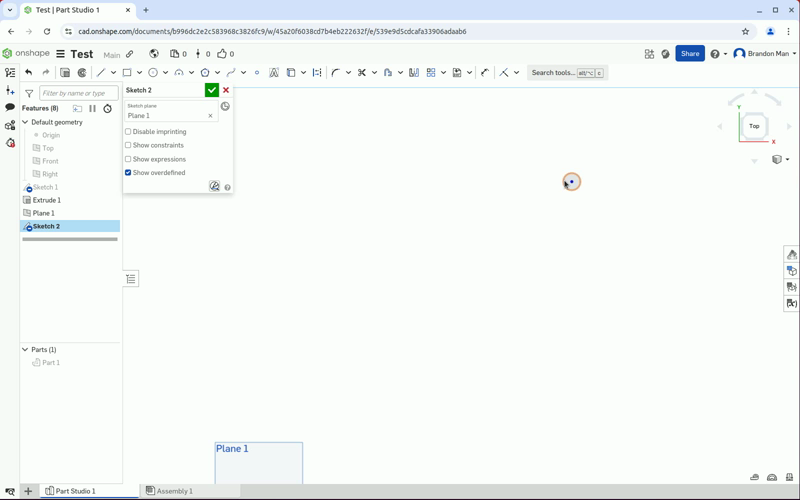
scroll(6)
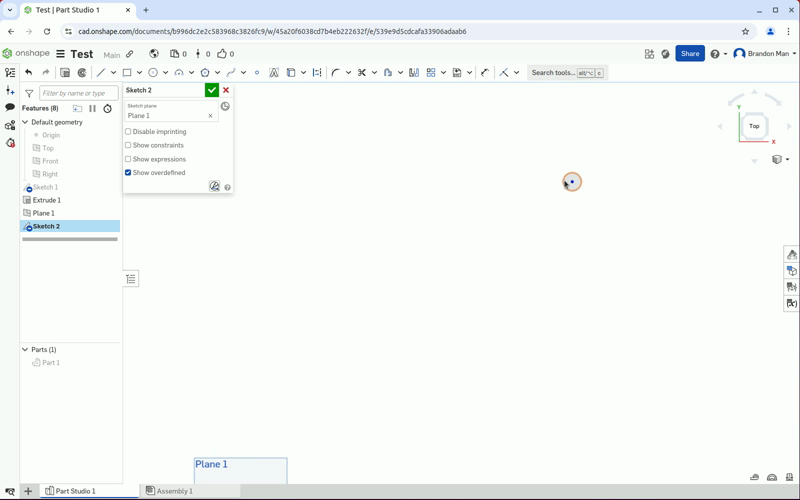
scroll(6)
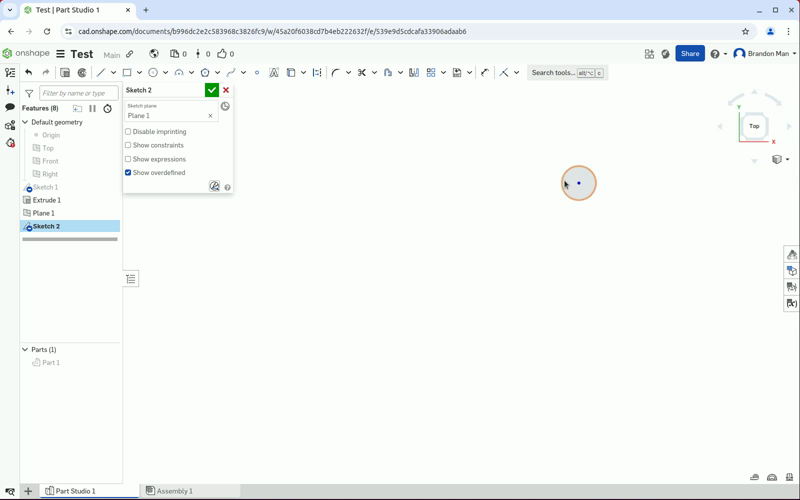
scroll(6)
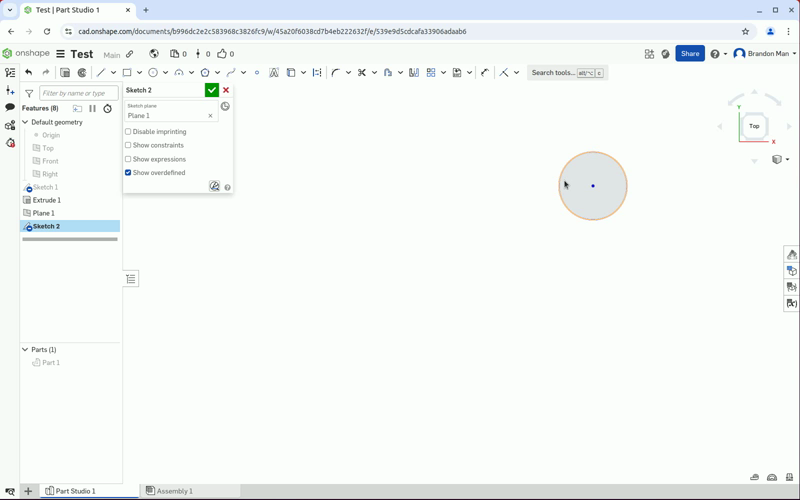
click(564, 180)
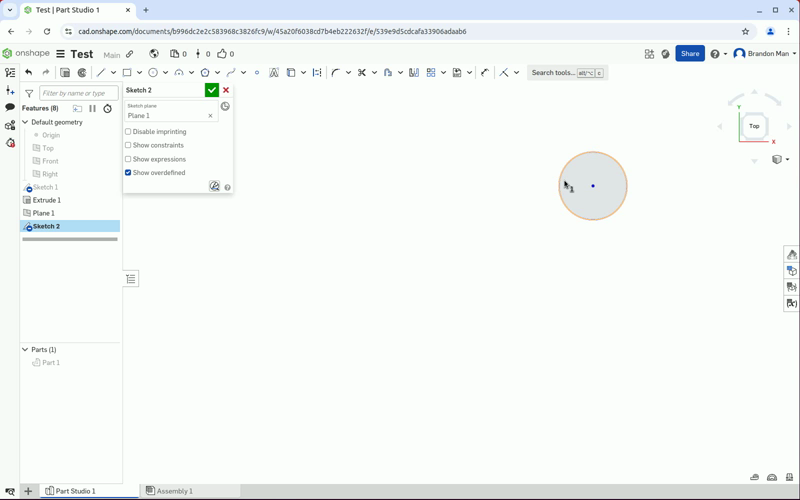
scroll(-6)
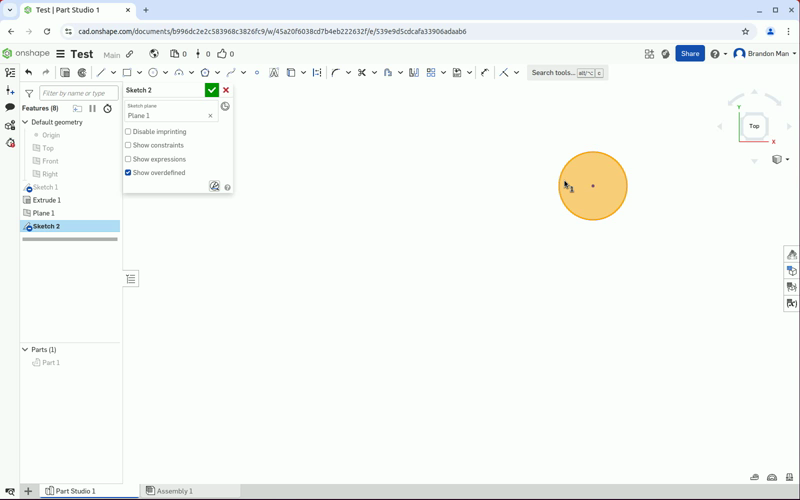
scroll(-6)
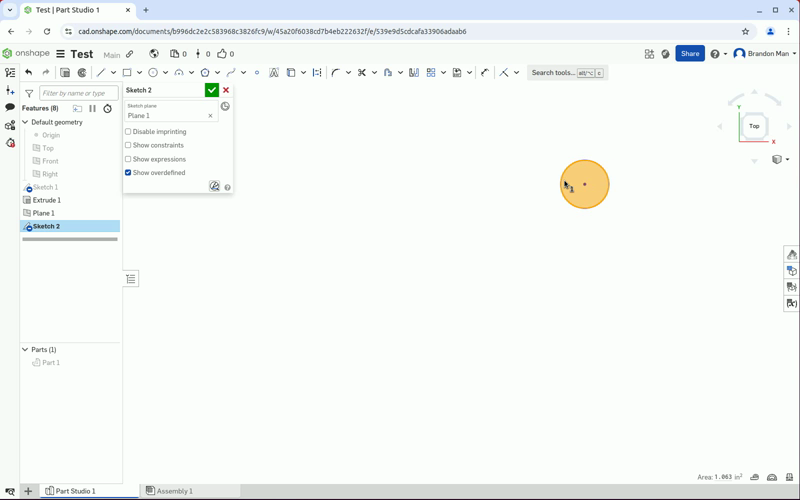
scroll(-6)
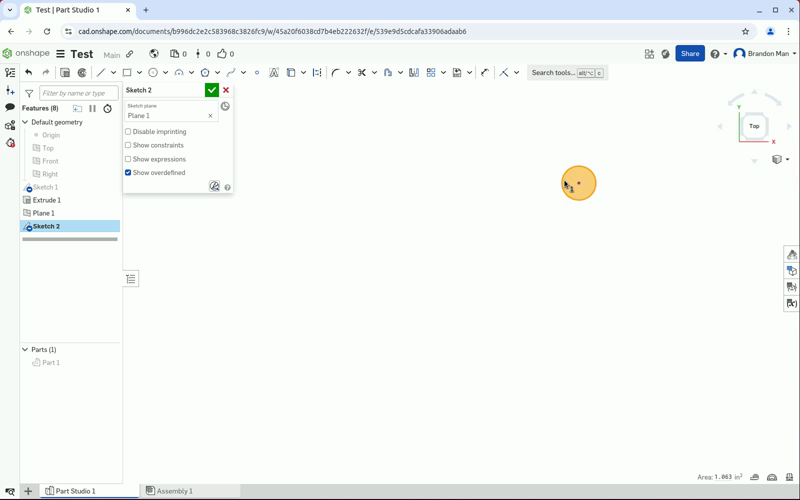
scroll(-6)
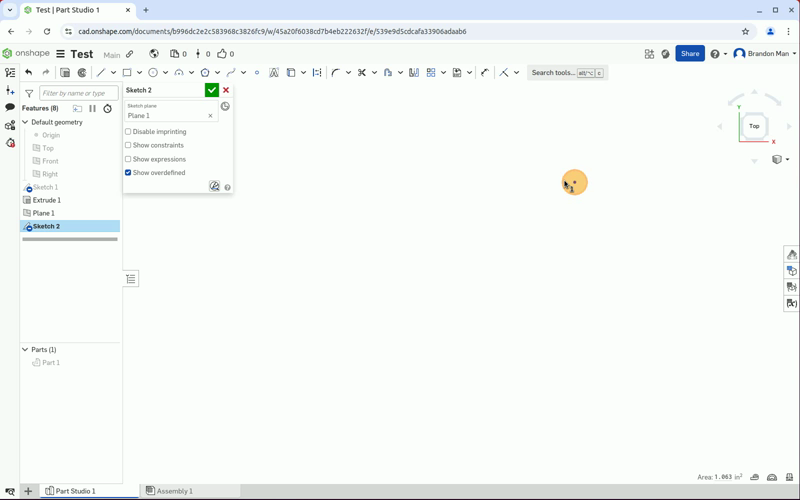
scroll(-6)
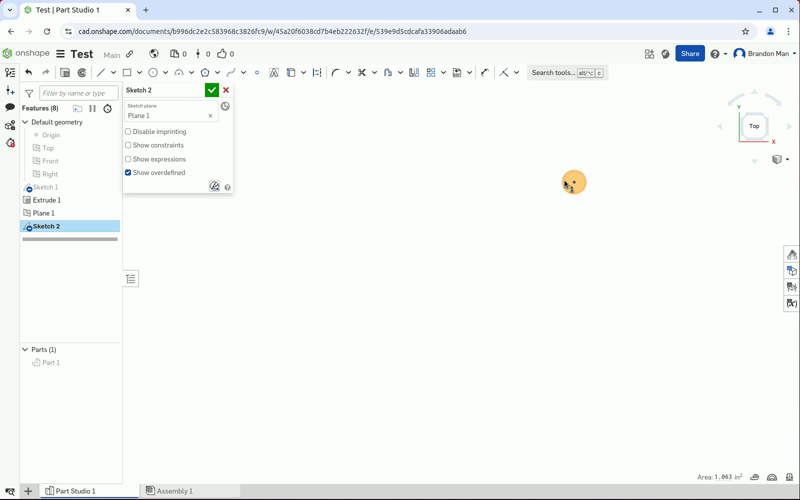
scroll(-6)
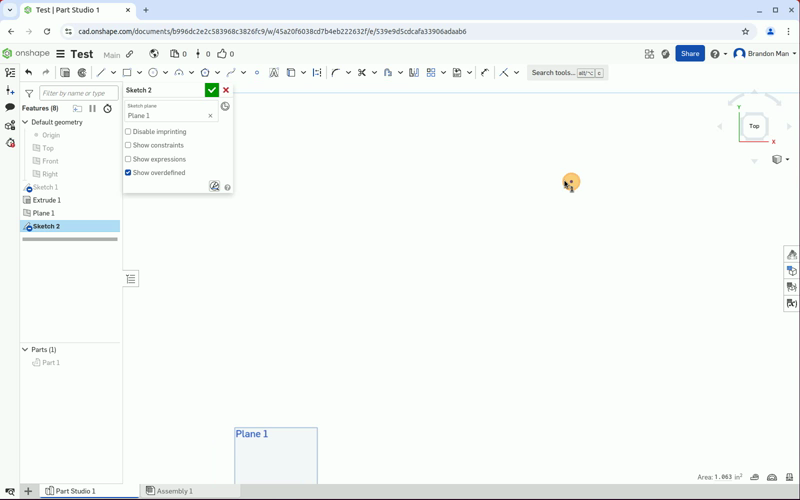
scroll(-6)
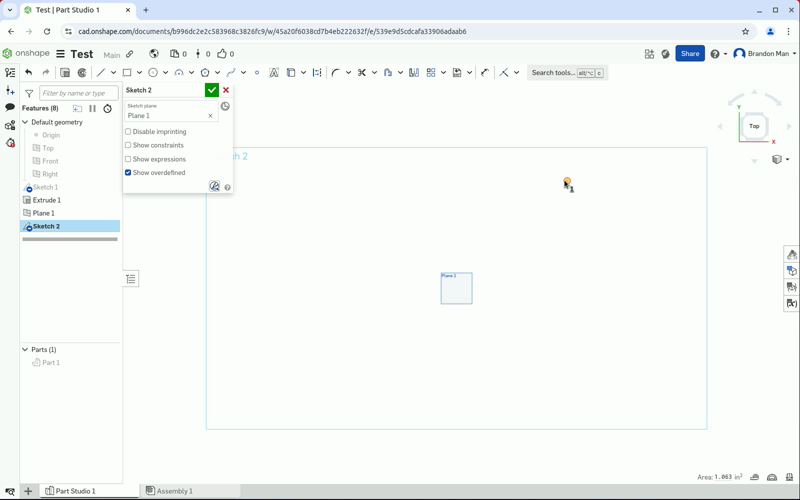
mouse_move(73, 352)
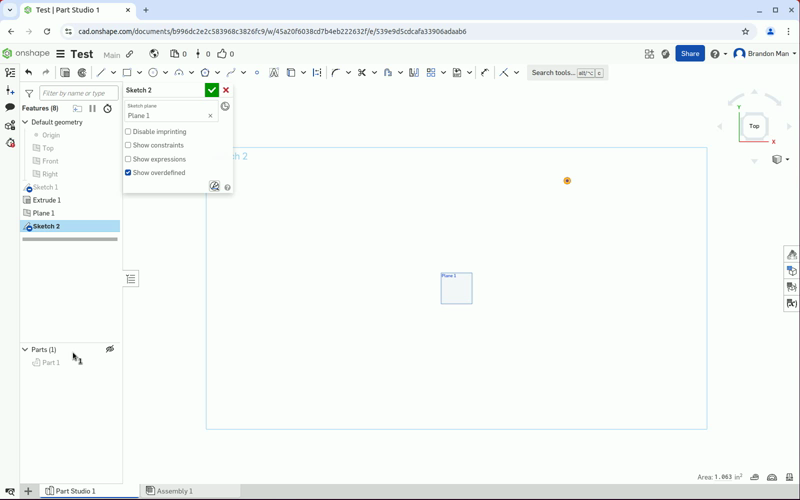
key(shift+y)
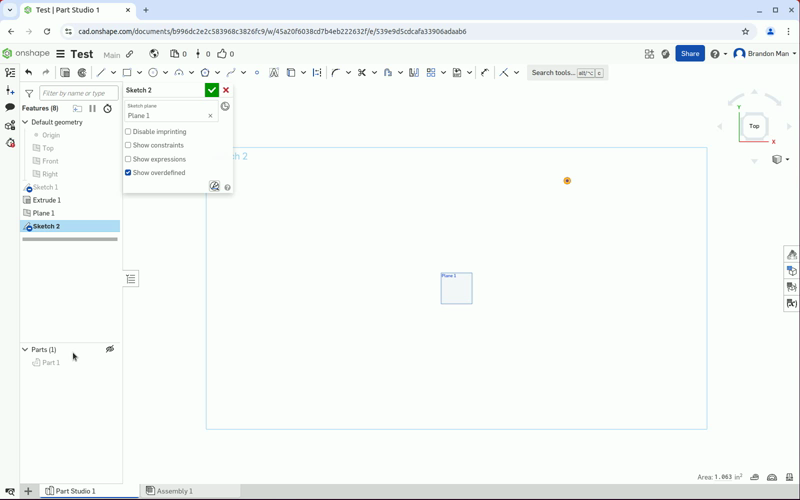
key(shift+e)
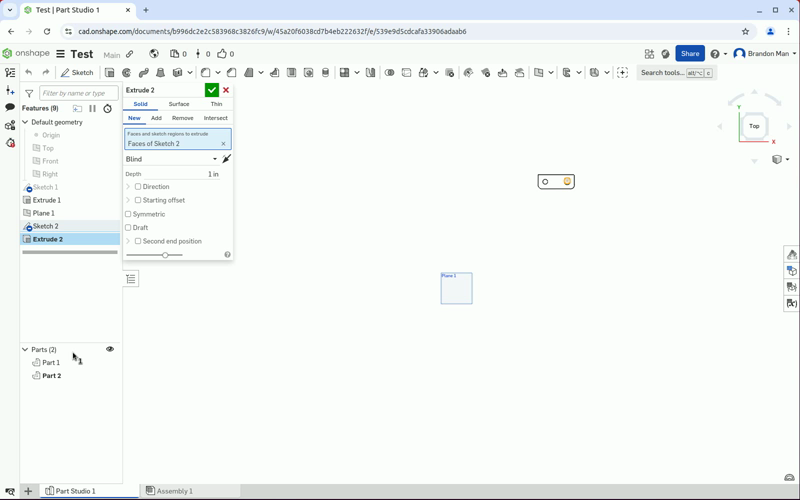
mouse_move(143, 106)
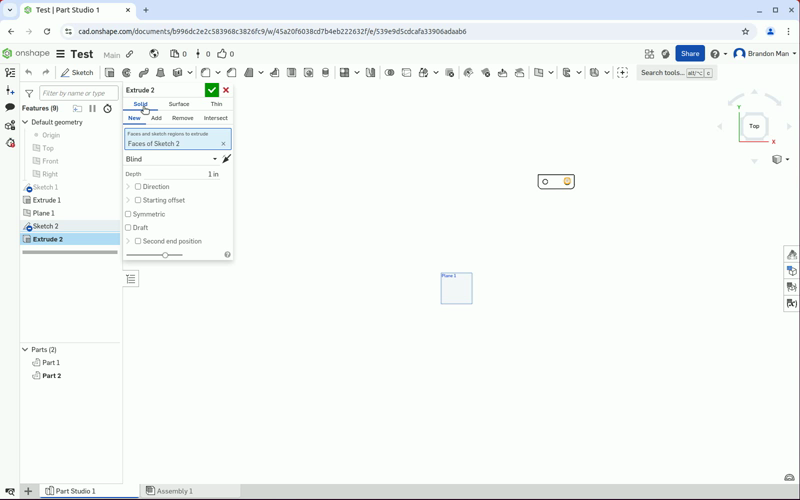
click(143, 106)
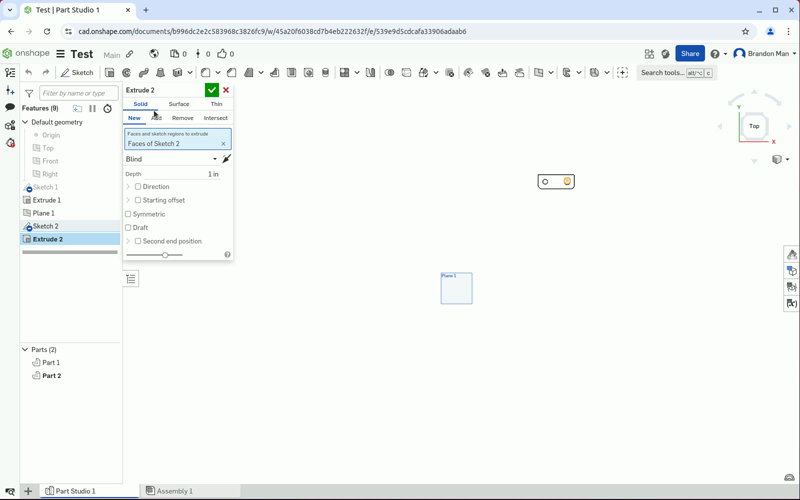
mouse_move(186, 120)
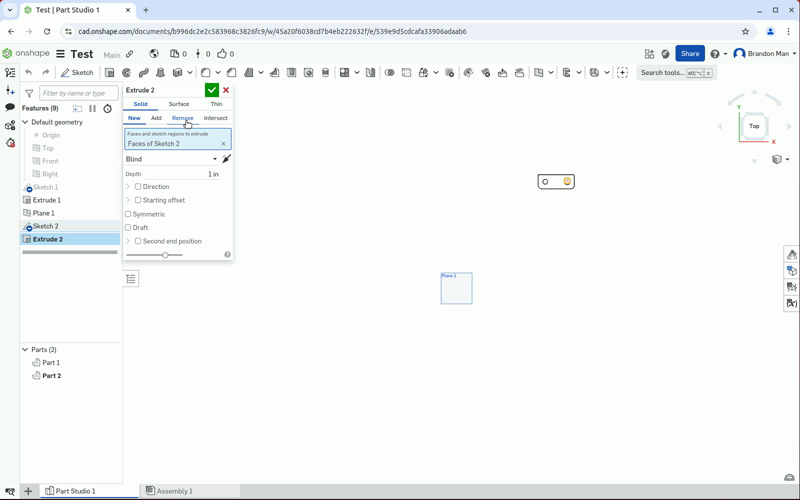
click(186, 120)
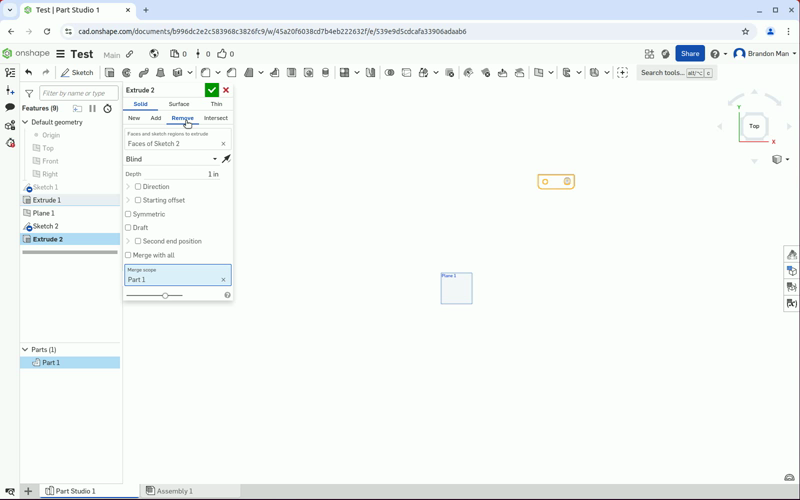
key(tab, 4)
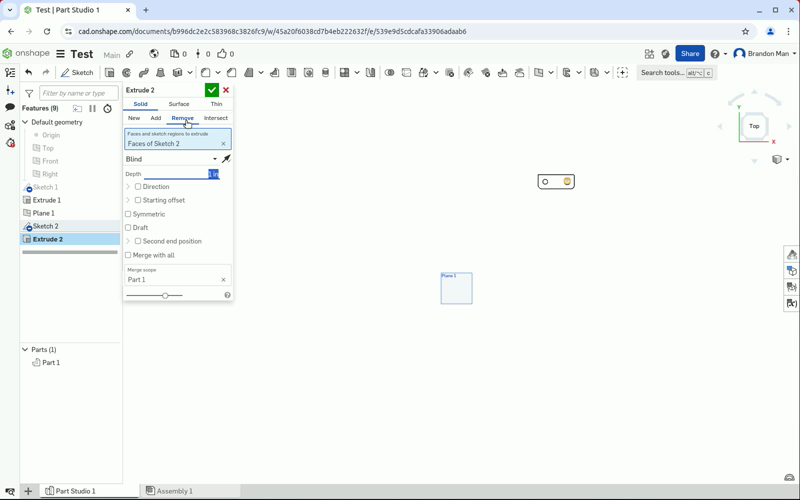
text(0.722)
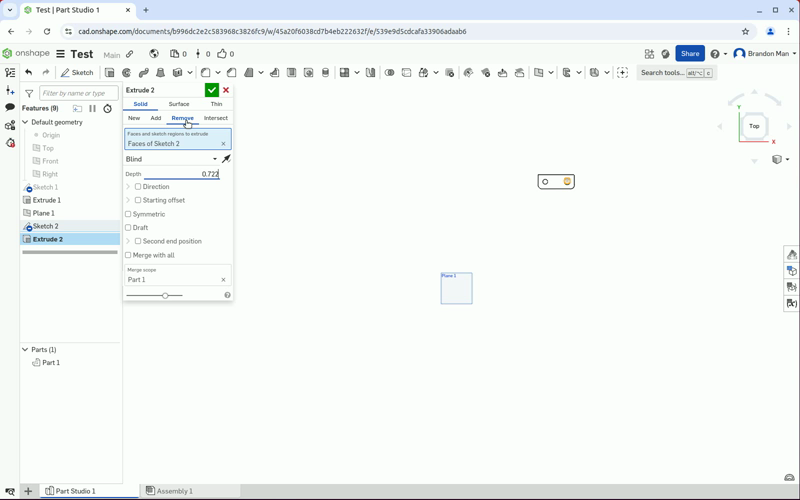
key(tab, 6)
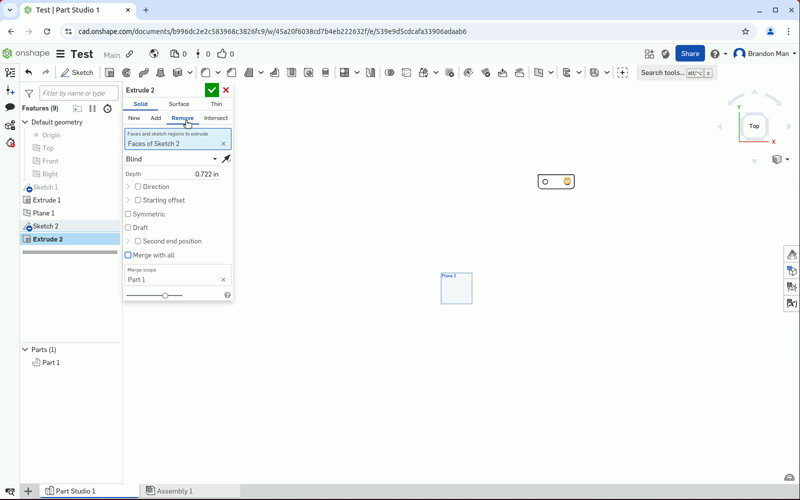
key(space)
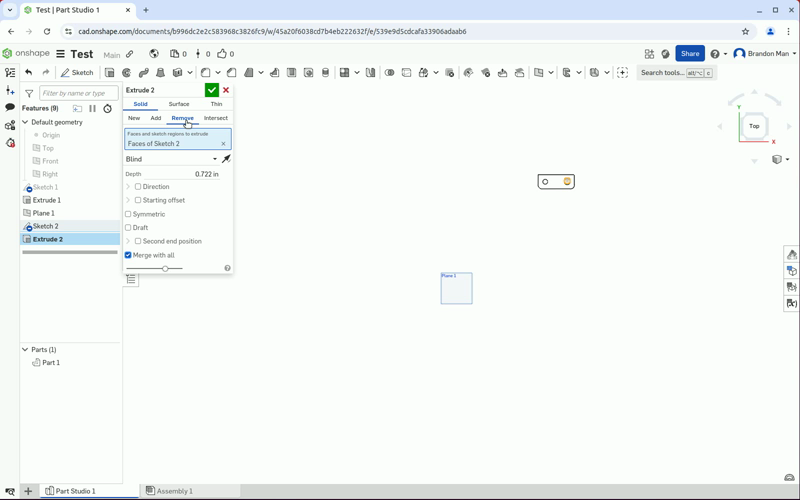
key(enter)
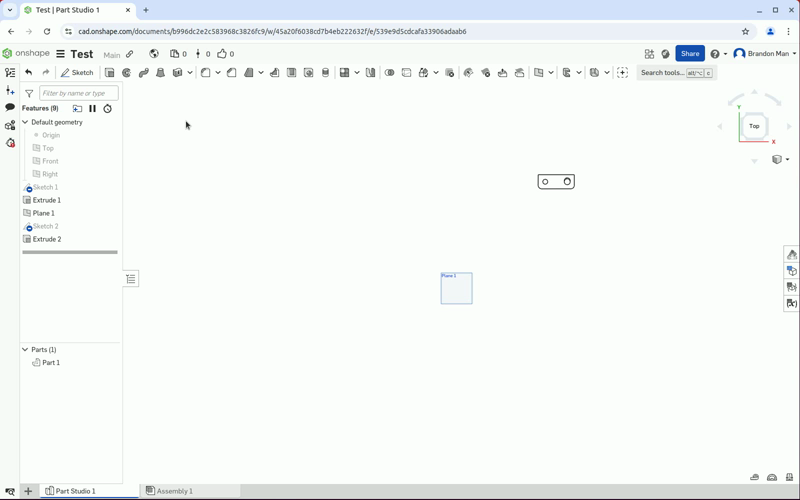
key(shift+h)
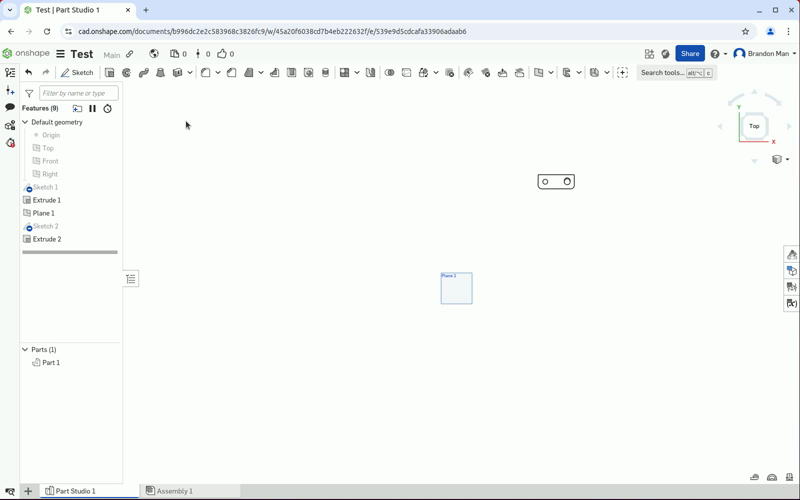
key(shift+h)
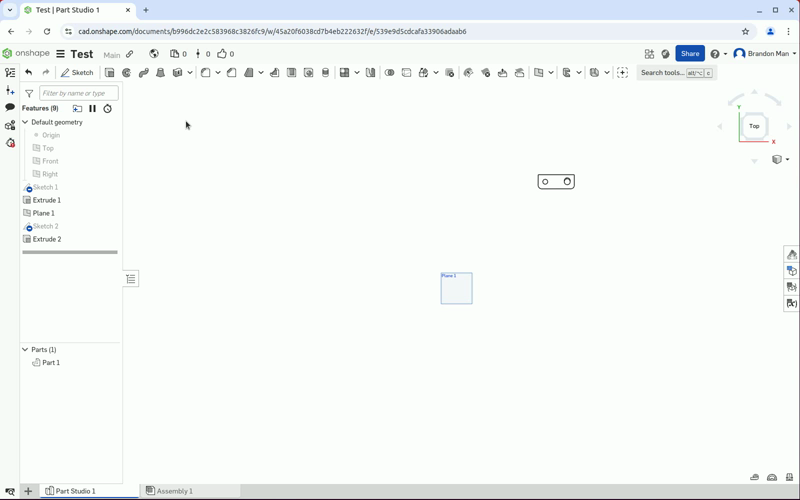
mouse_move(73, 189)
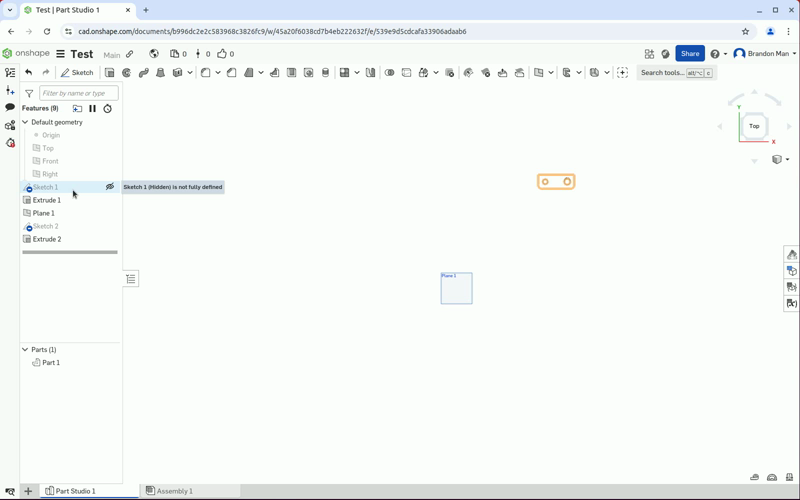
click(73, 189)
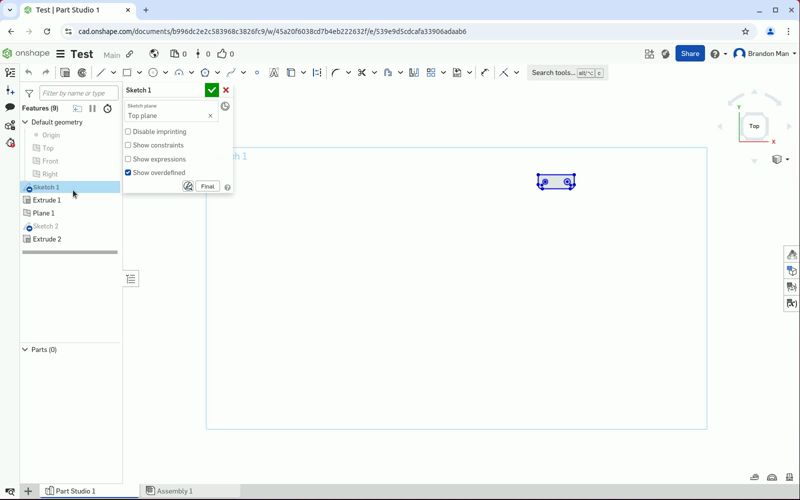
mouse_move(229, 92)
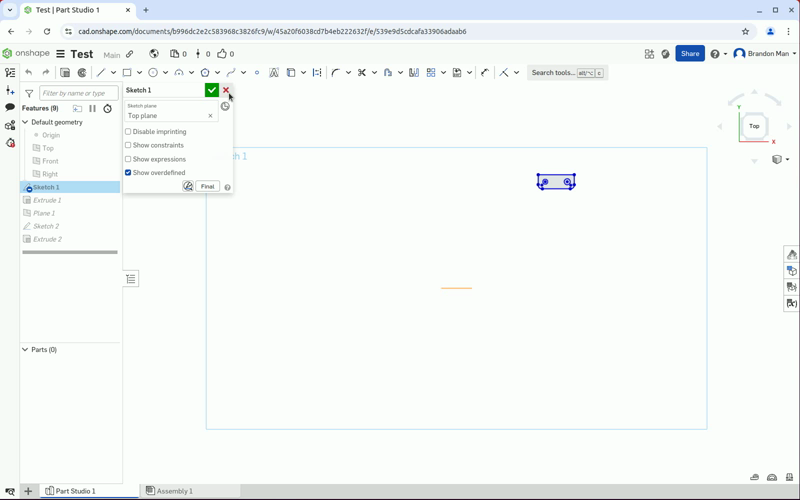
click(229, 92)
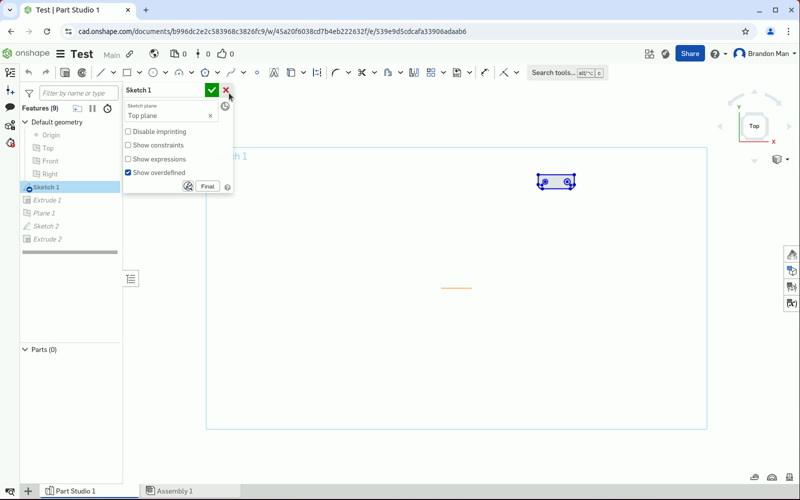
key(shift+s)
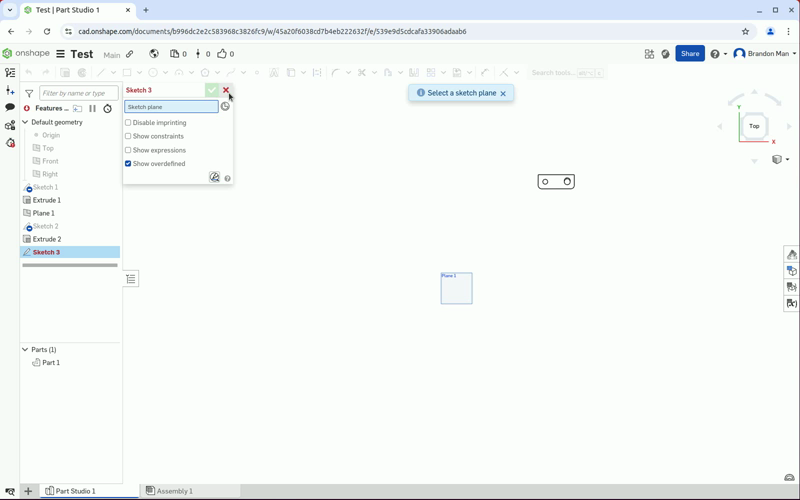
mouse_move(73, 215)
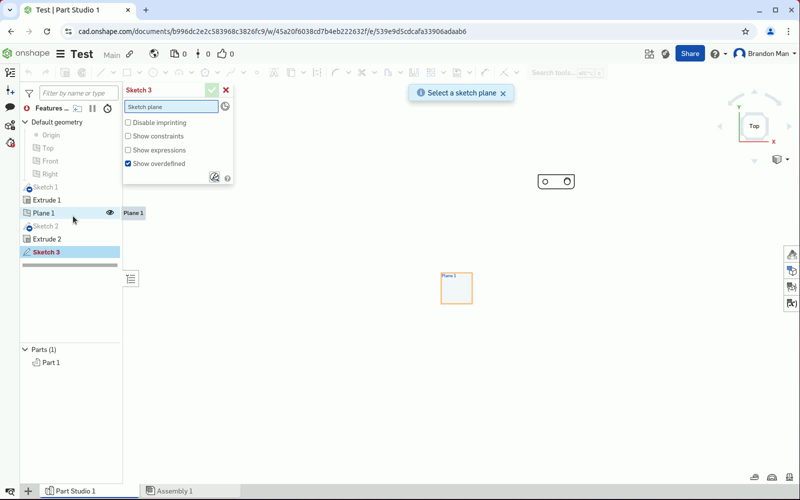
click(73, 215)
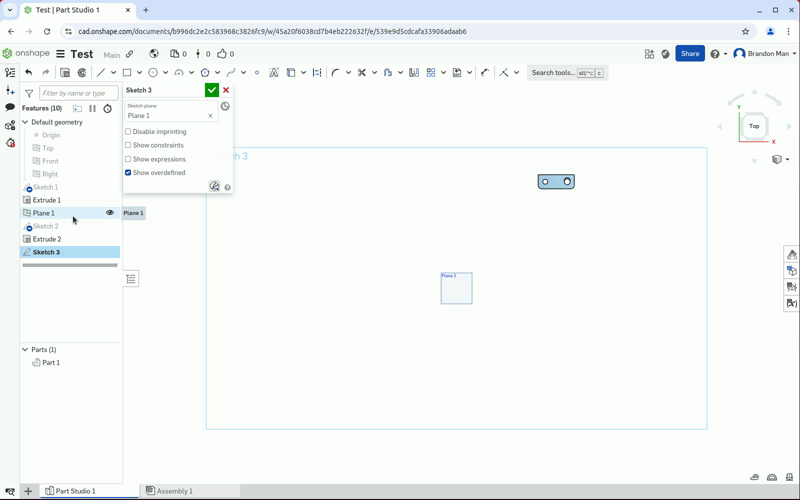
mouse_move(73, 352)
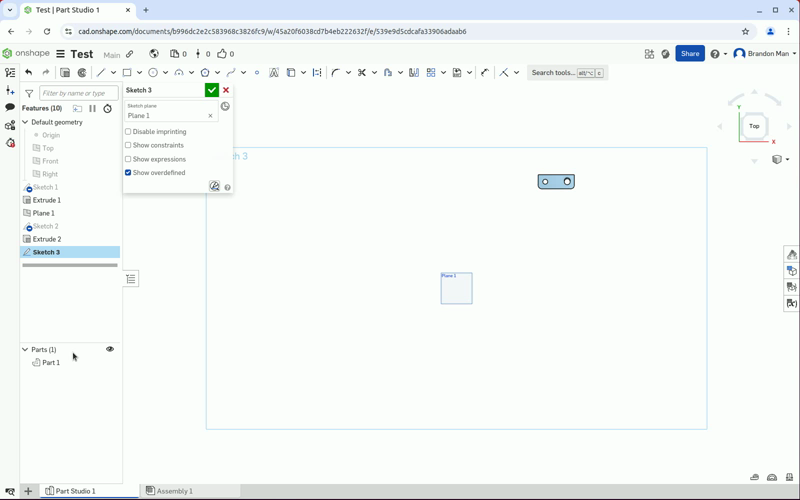
key(y)
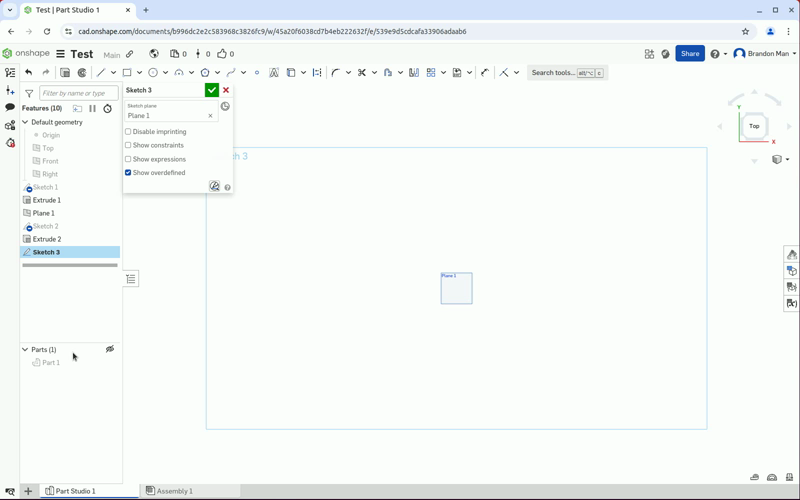
key(c)
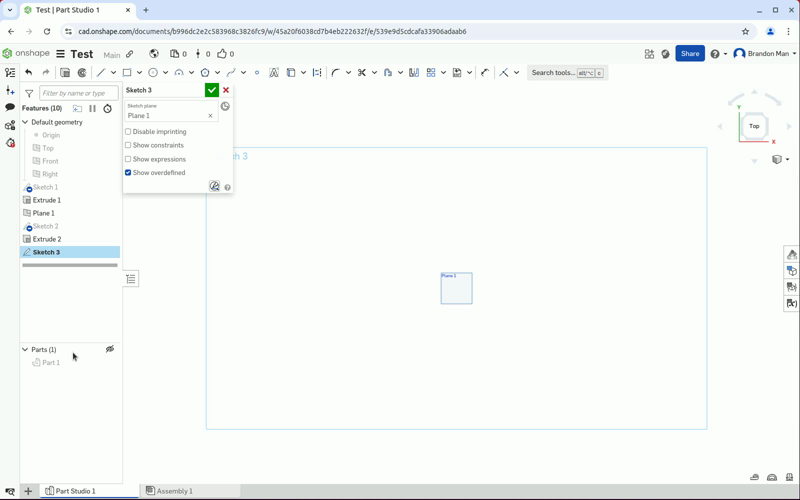
key_down(shift)
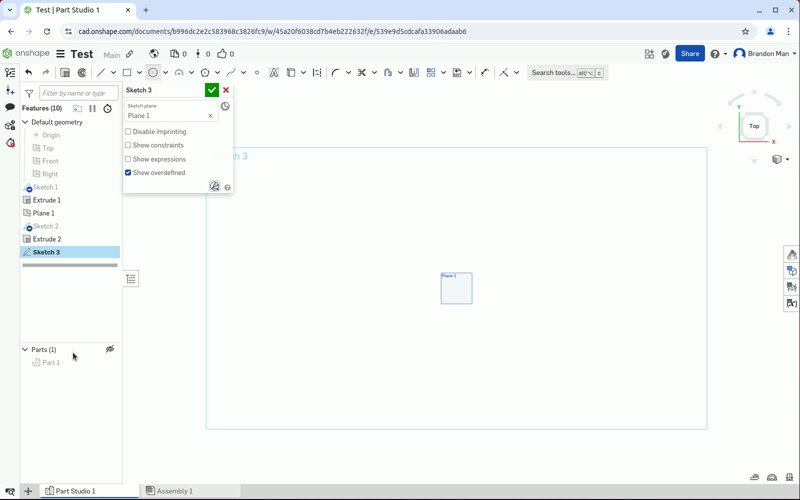
mouse_move(545, 180)
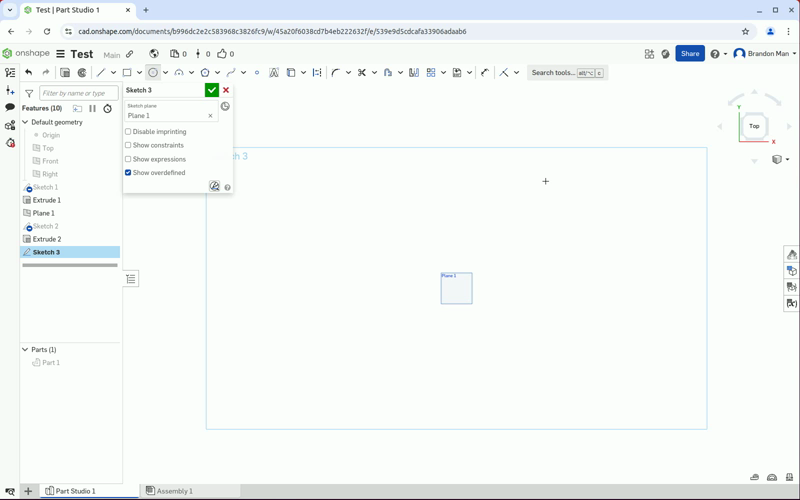
click(545, 180)
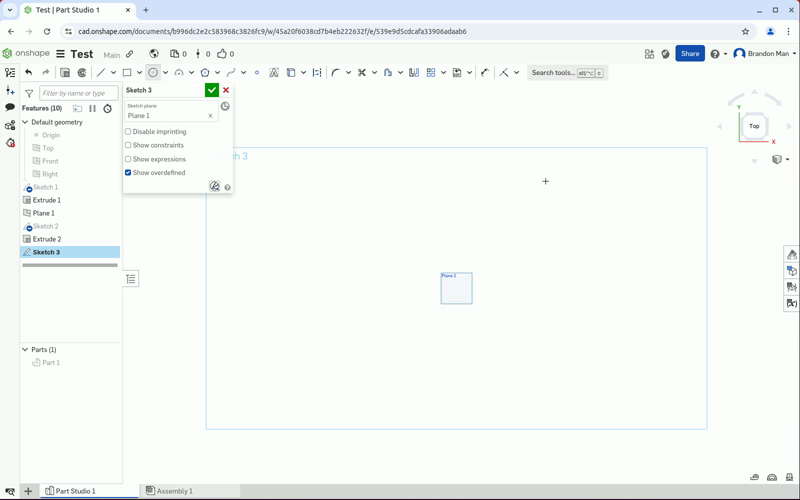
key_up(shift)
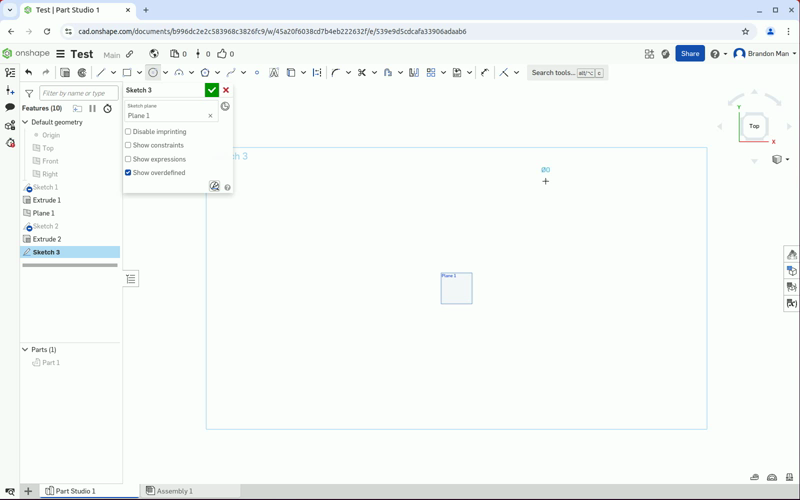
mouse_move(548, 180)
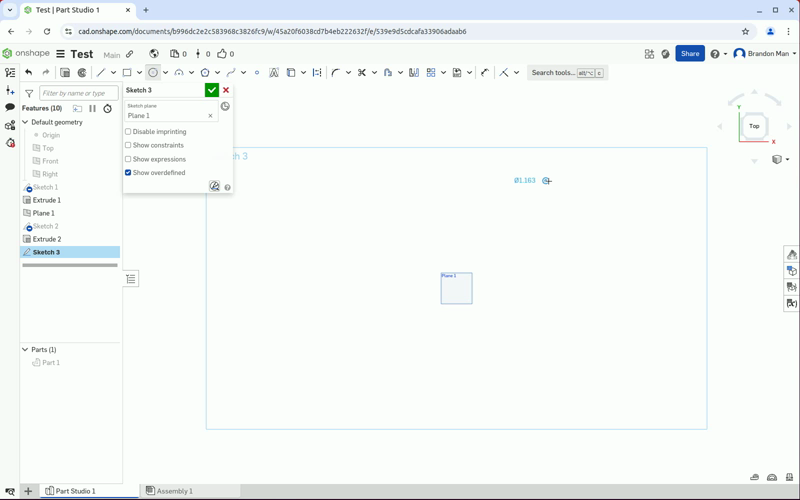
click(548, 180)
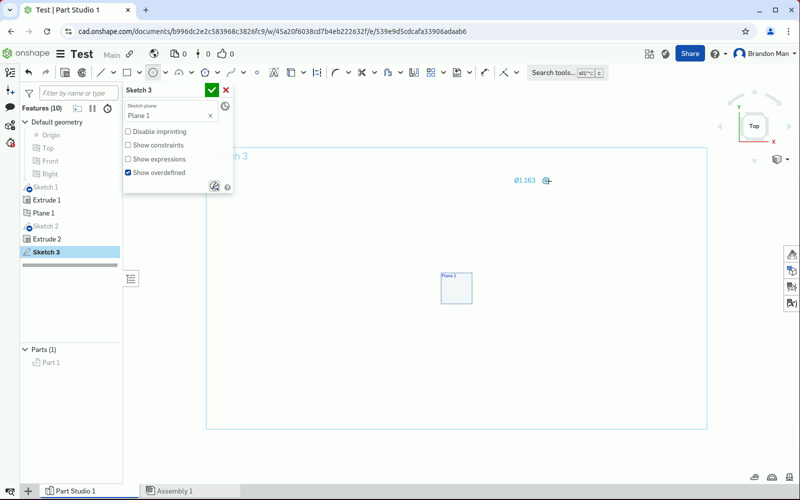
key(esc)
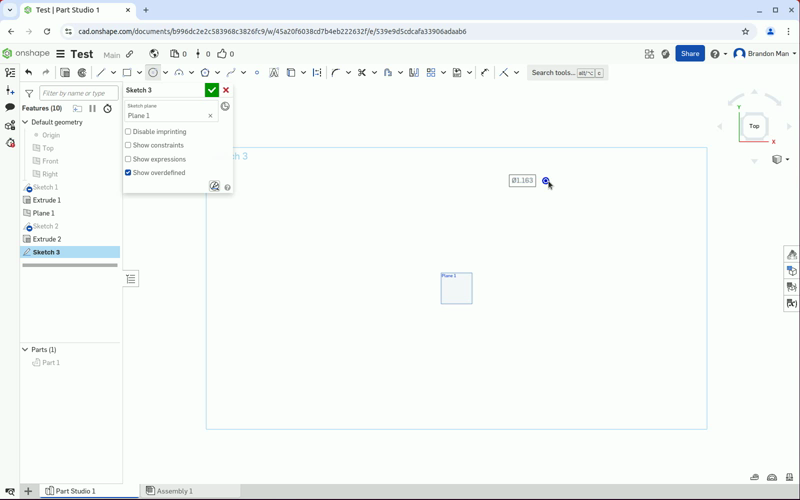
mouse_move(544, 182)
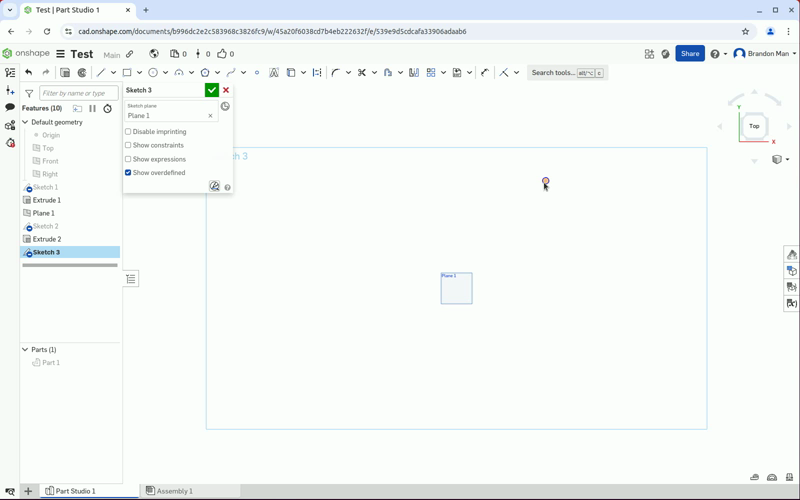
scroll(6)
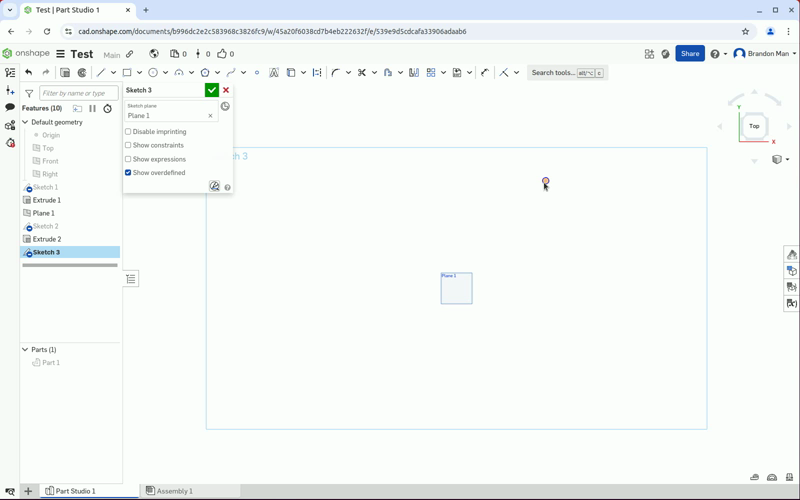
scroll(6)
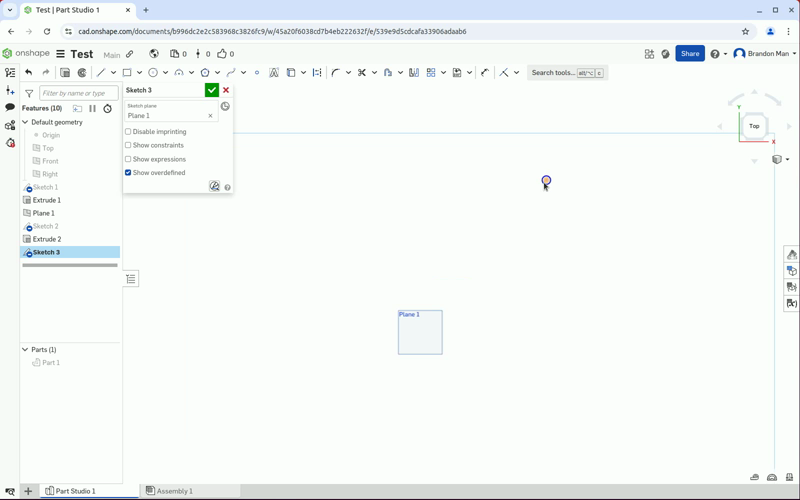
scroll(6)
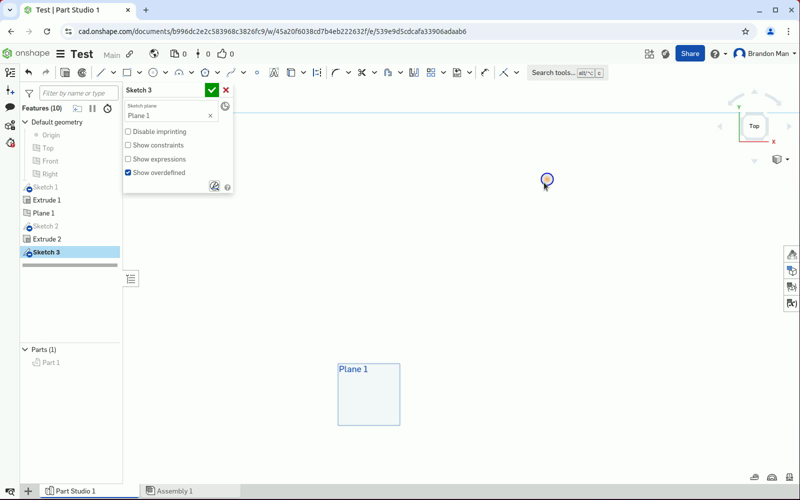
scroll(6)
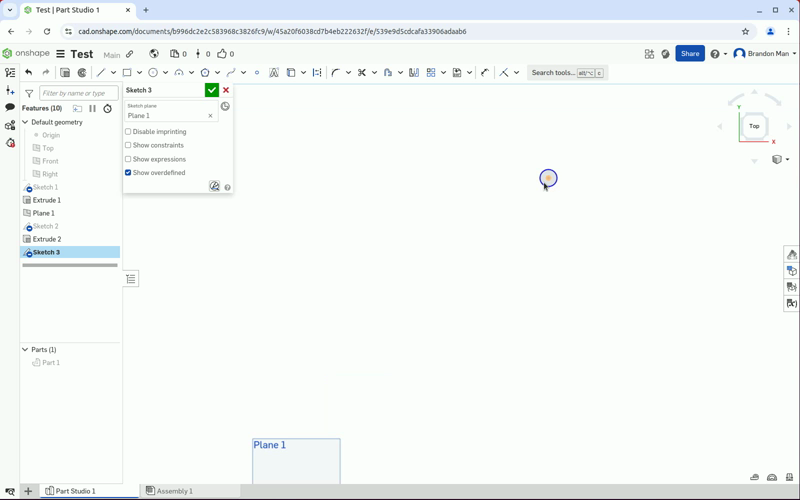
scroll(6)
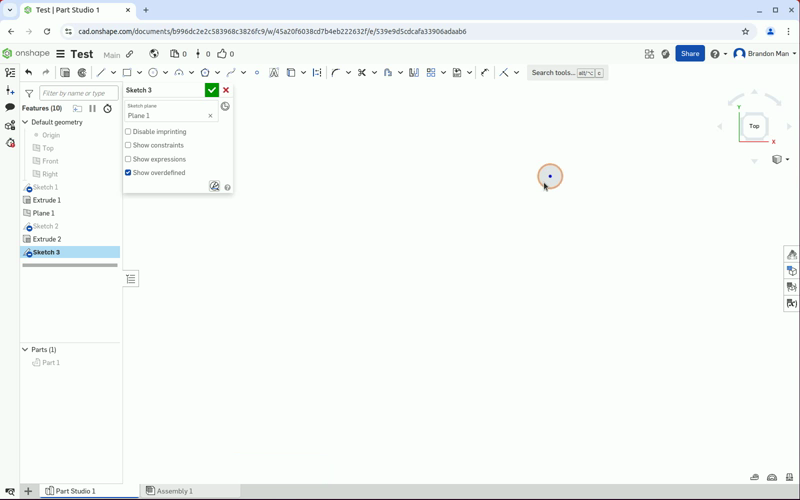
scroll(6)
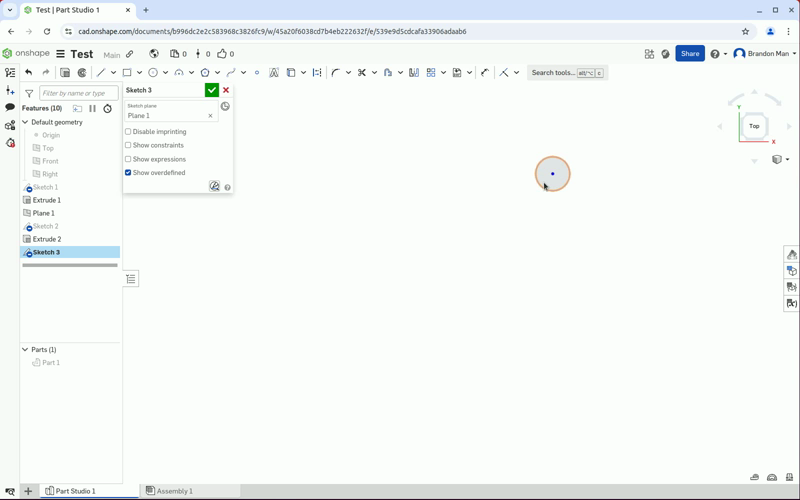
scroll(6)
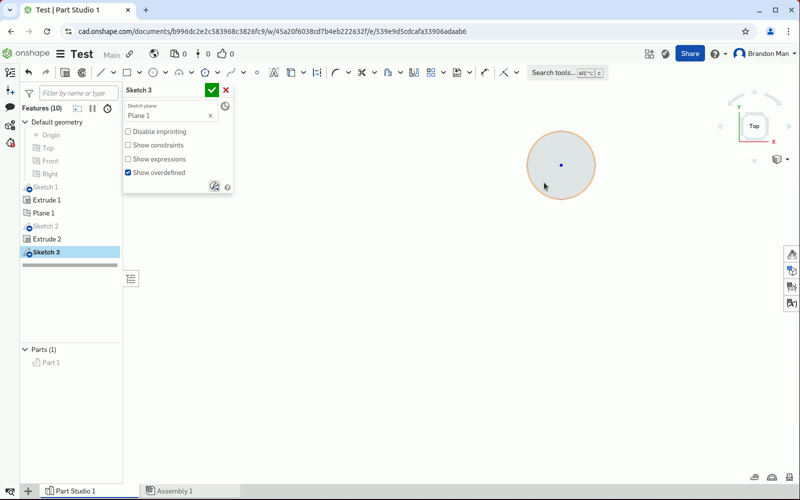
click(544, 182)
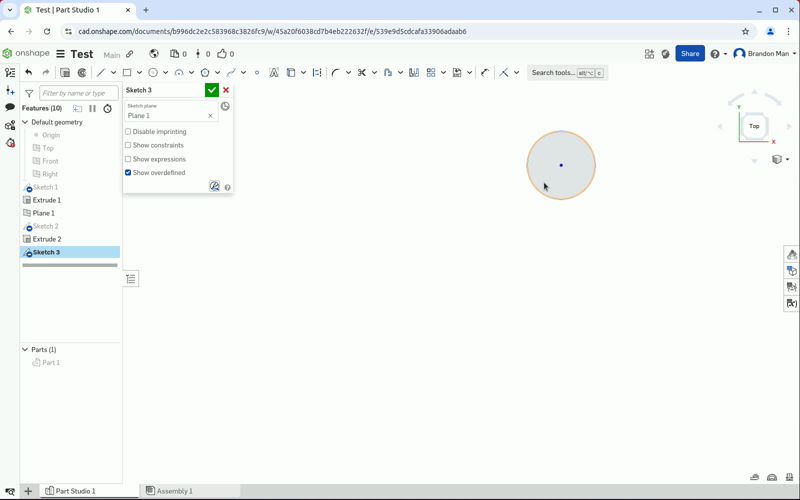
scroll(-6)
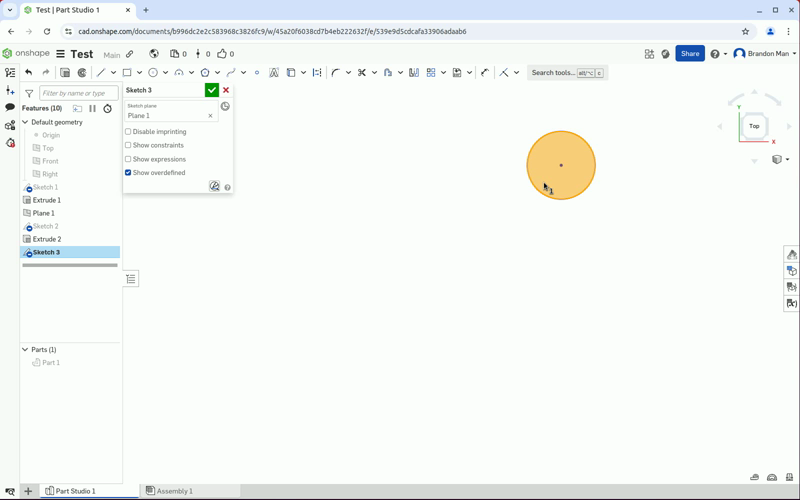
scroll(-6)
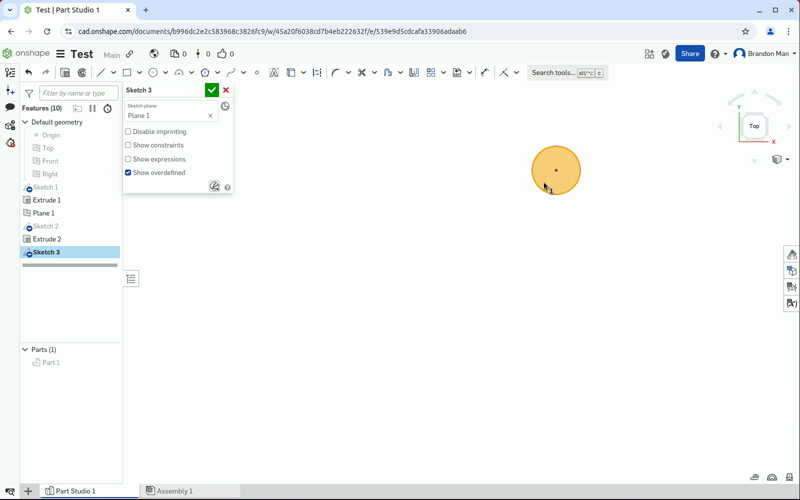
scroll(-6)
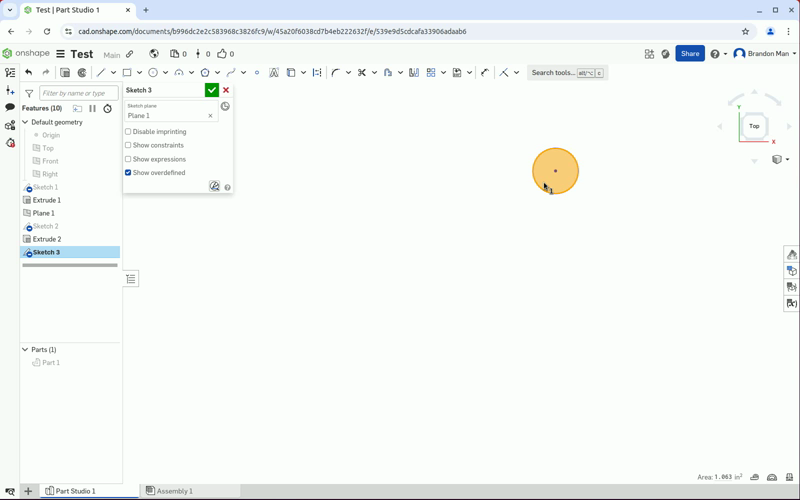
scroll(-6)
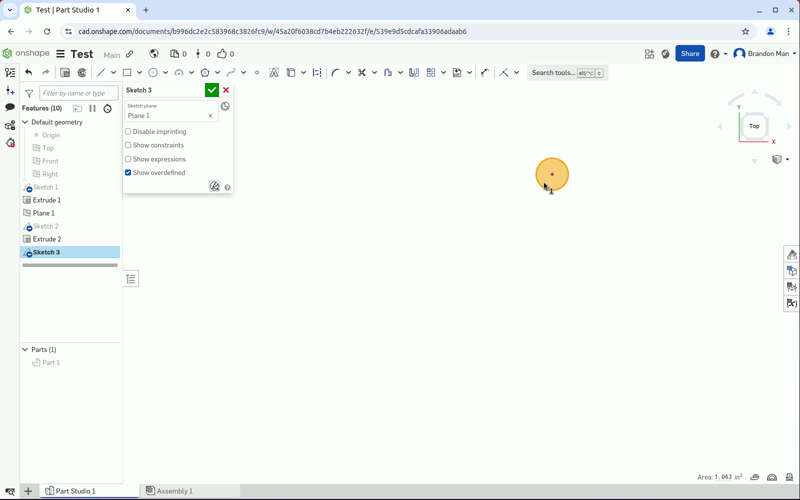
scroll(-6)
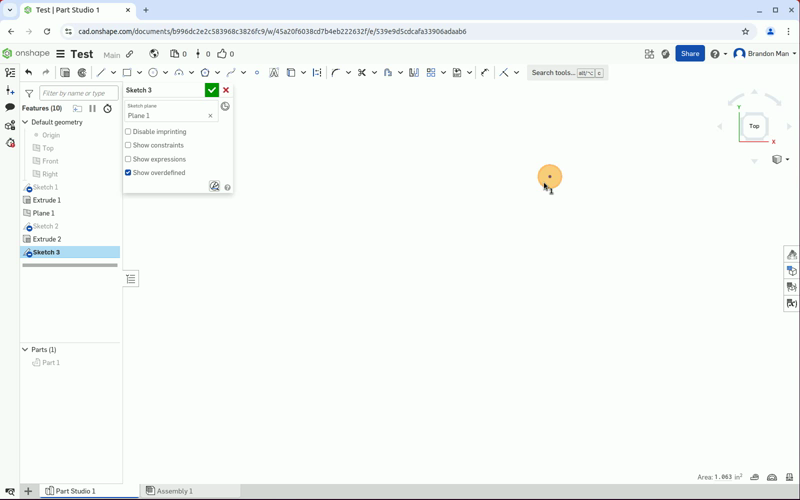
scroll(-6)
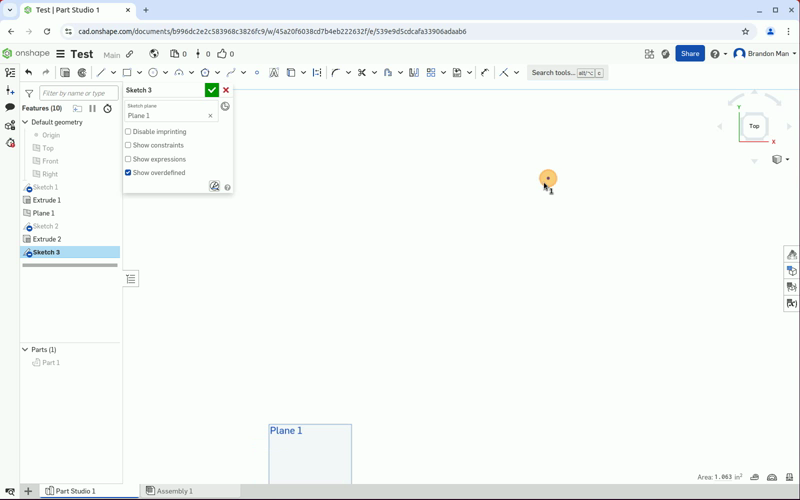
scroll(-6)
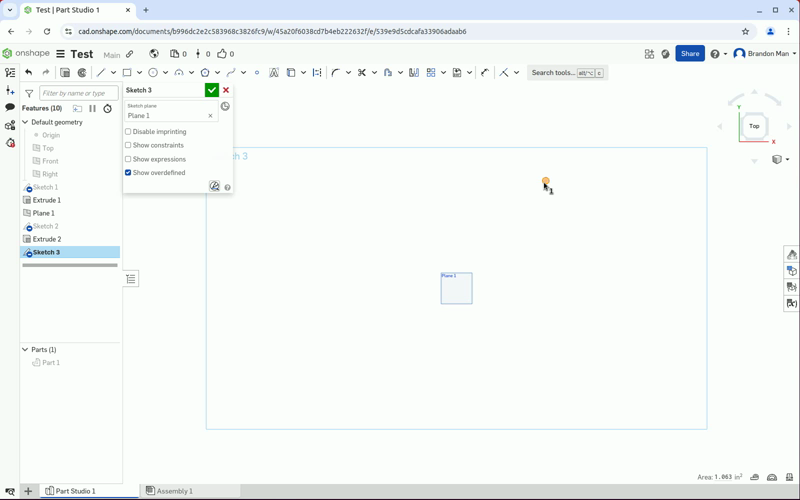
mouse_move(73, 352)
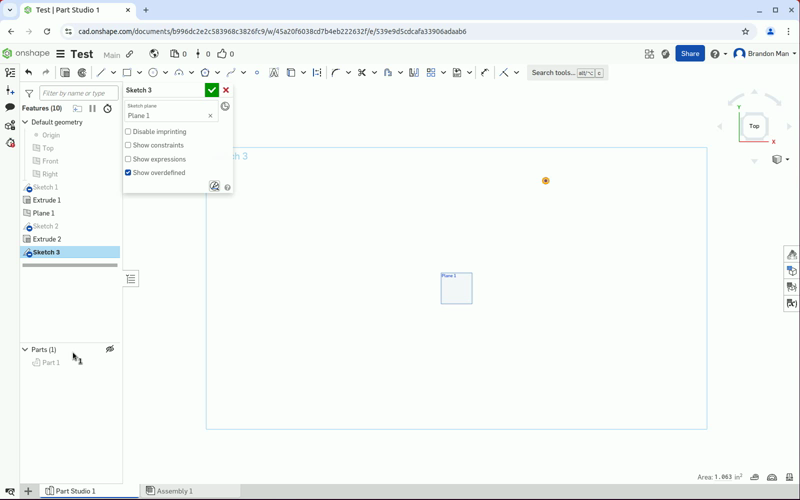
key(shift+y)
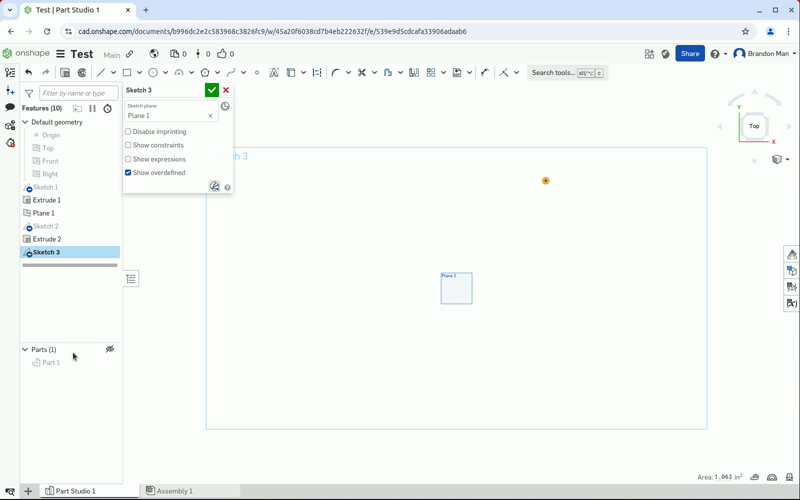
key(shift+e)
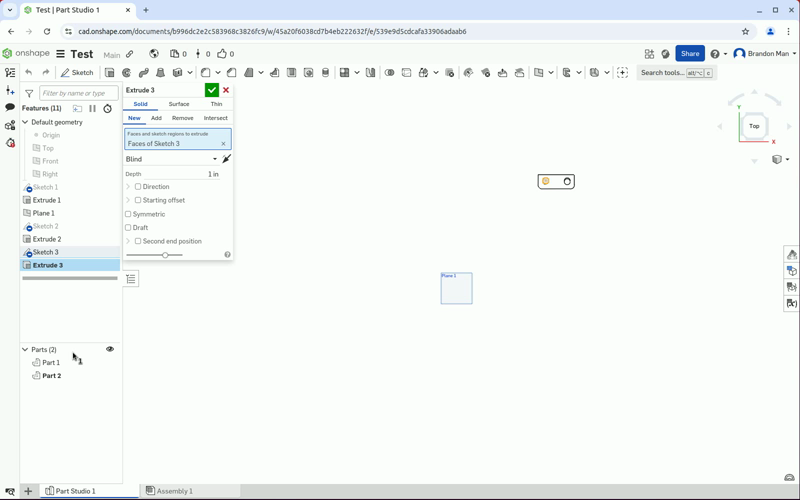
mouse_move(143, 106)
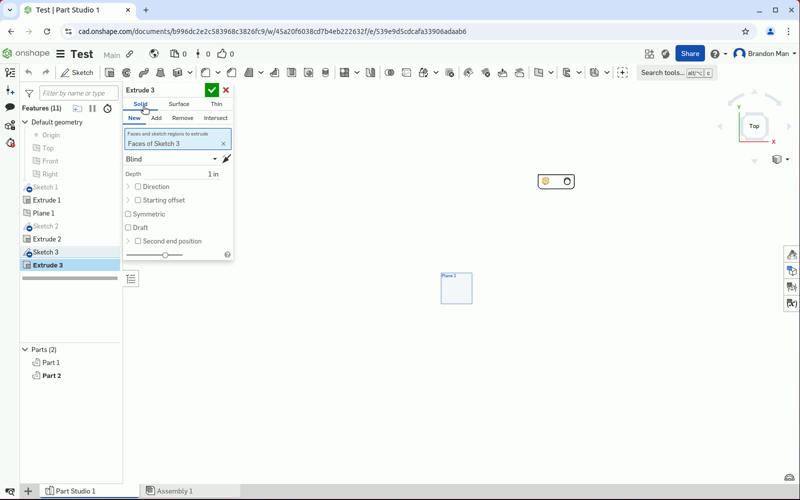
click(143, 106)
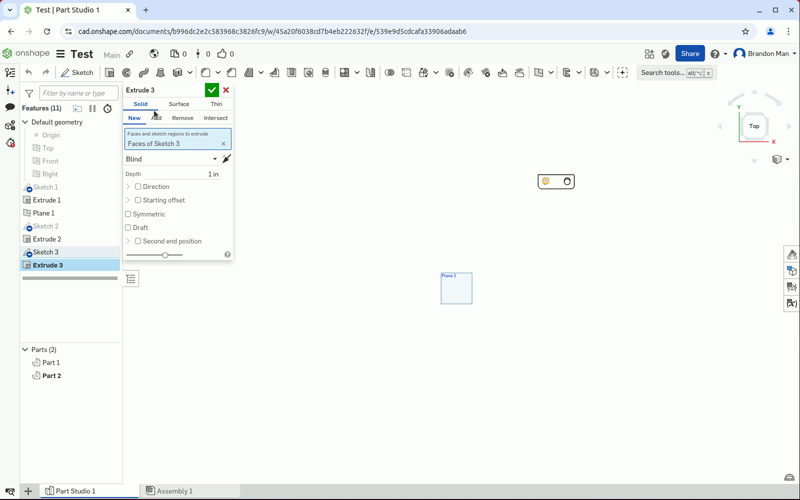
mouse_move(186, 120)
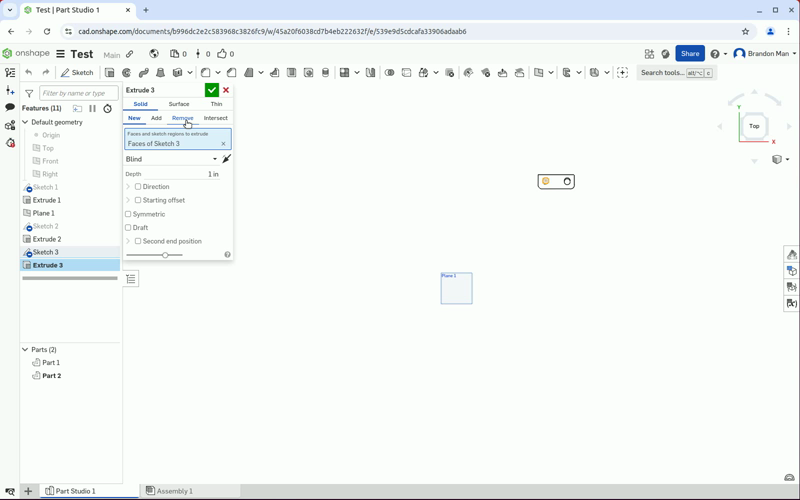
click(186, 120)
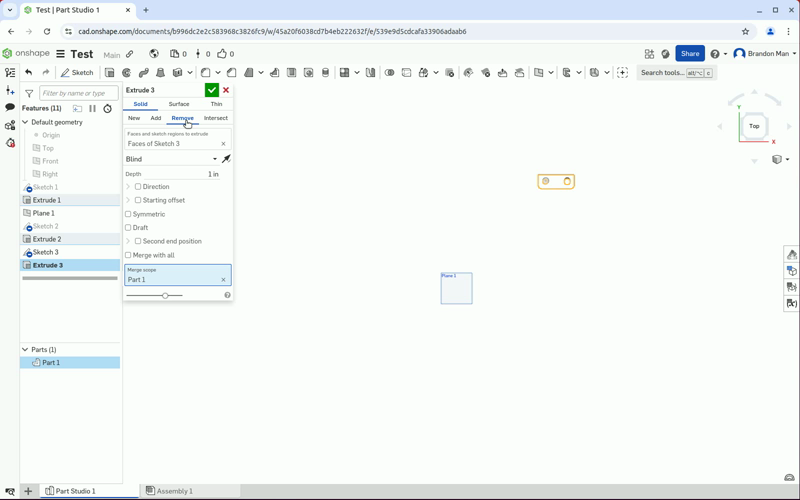
key(tab, 4)
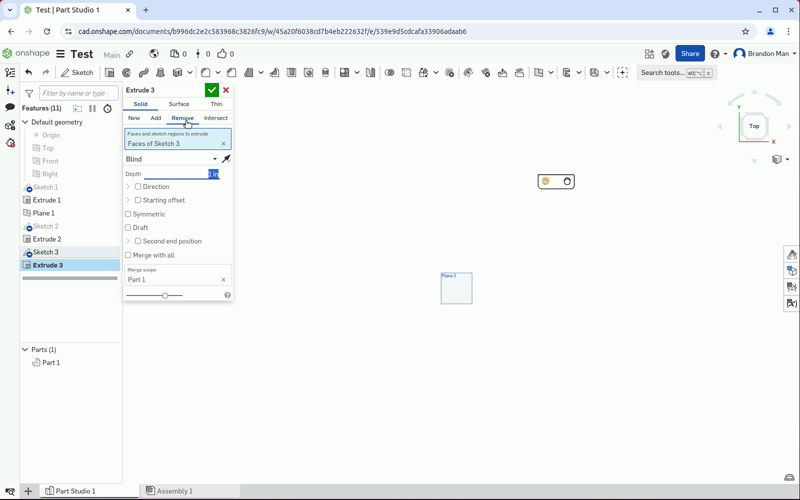
text(0.722)
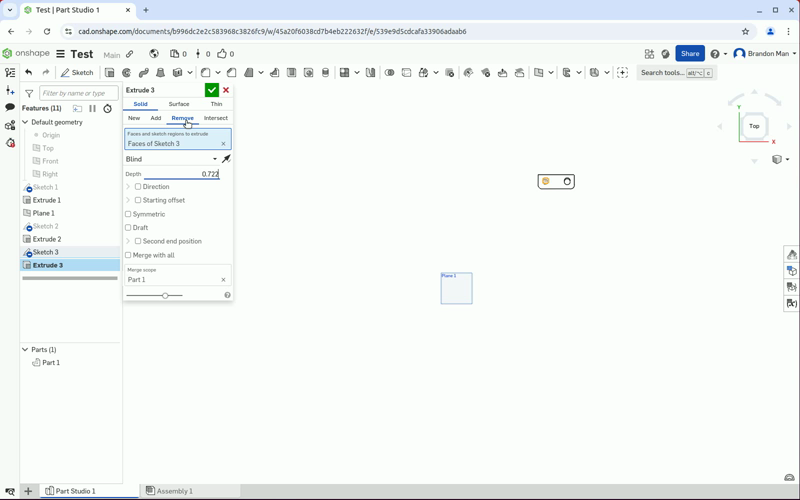
key(tab, 6)
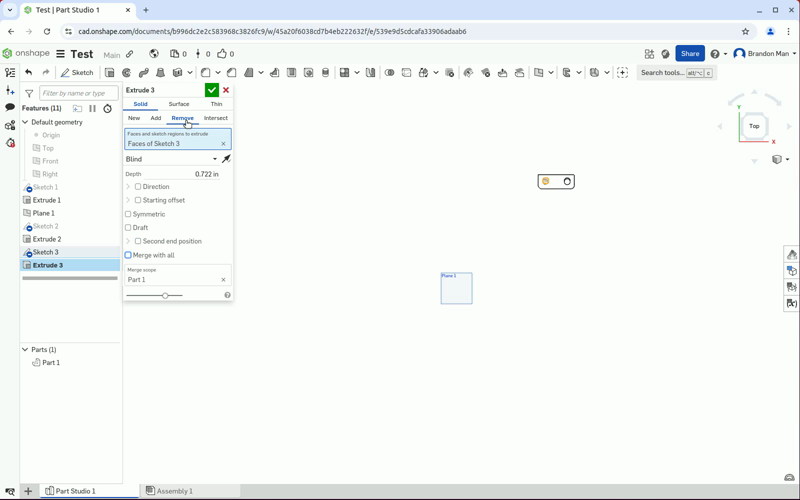
key(space)
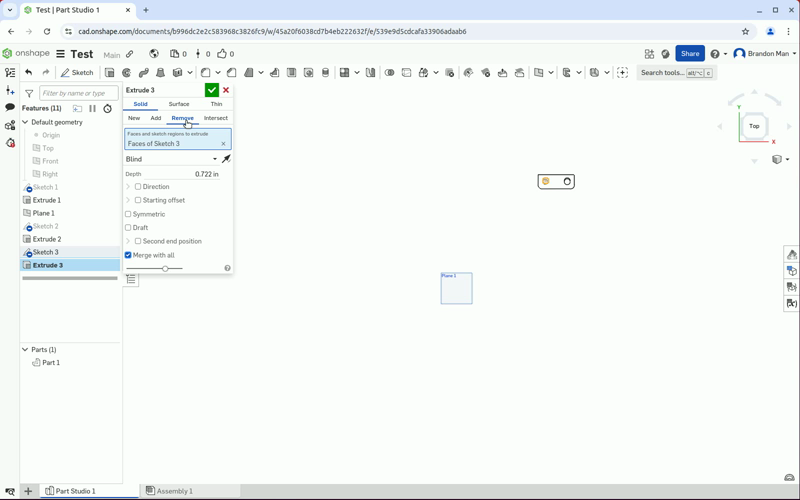
key(enter)
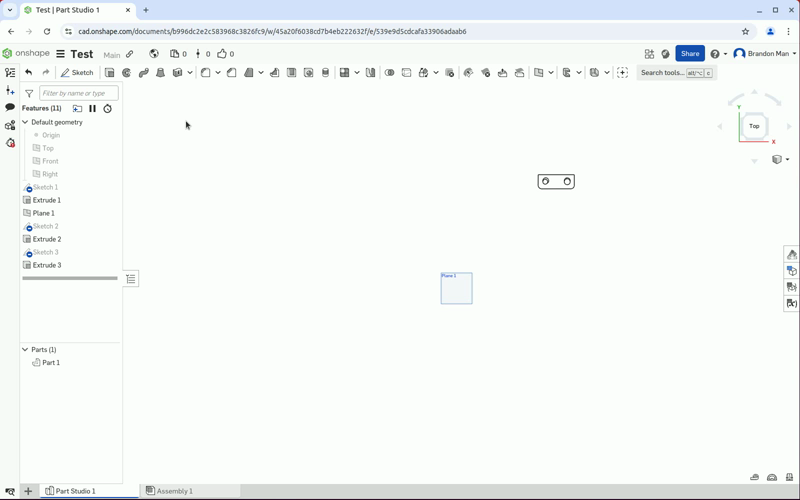
key(shift+h)
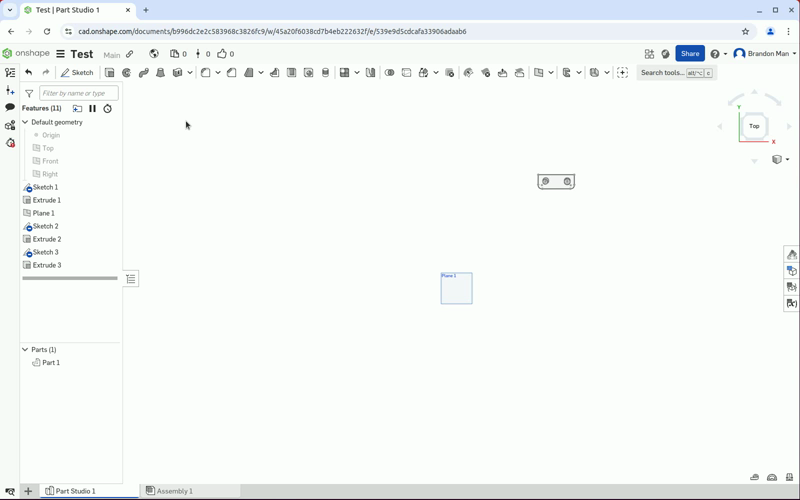
key(shift+h)
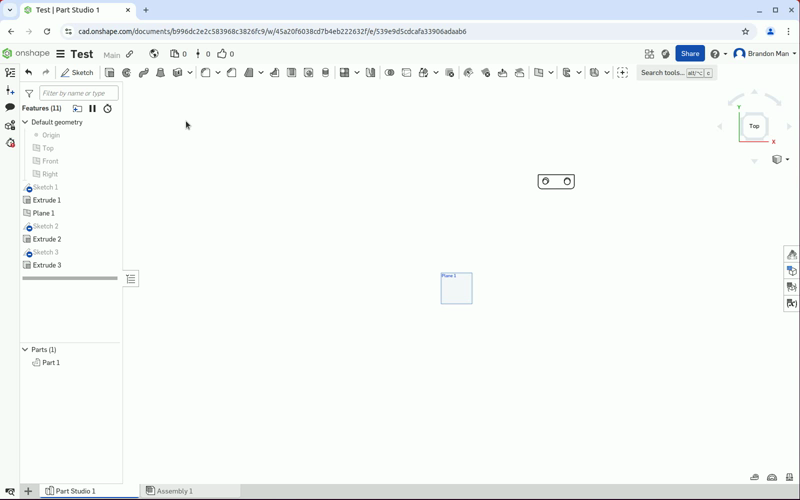
mouse_move(73, 189)
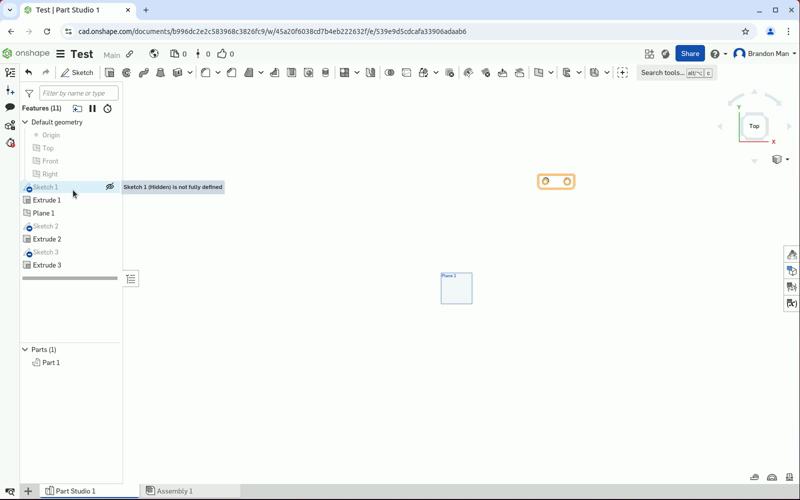
click(73, 189)
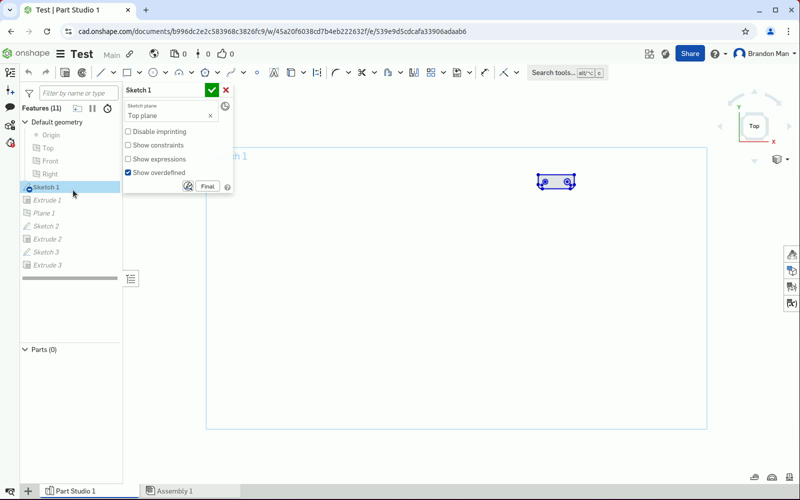
mouse_move(229, 92)
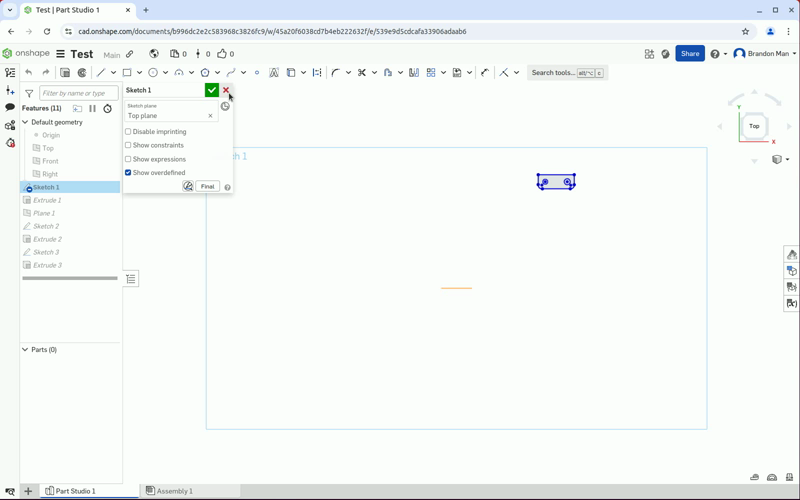
click(229, 92)
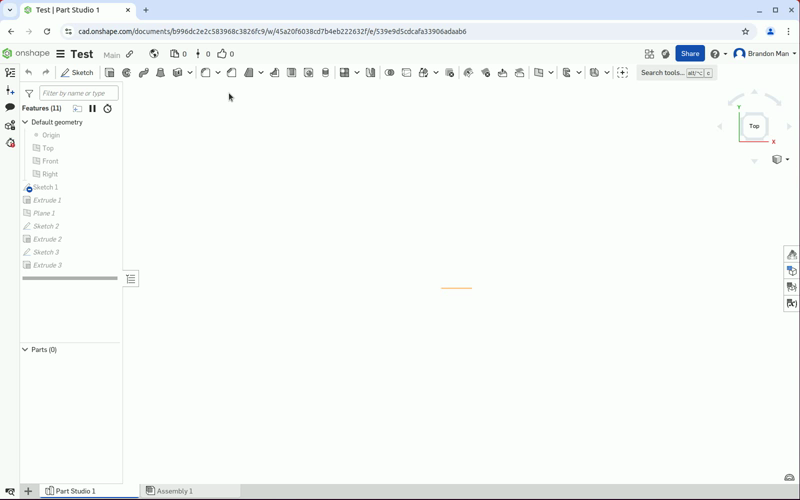
key(shift+s)
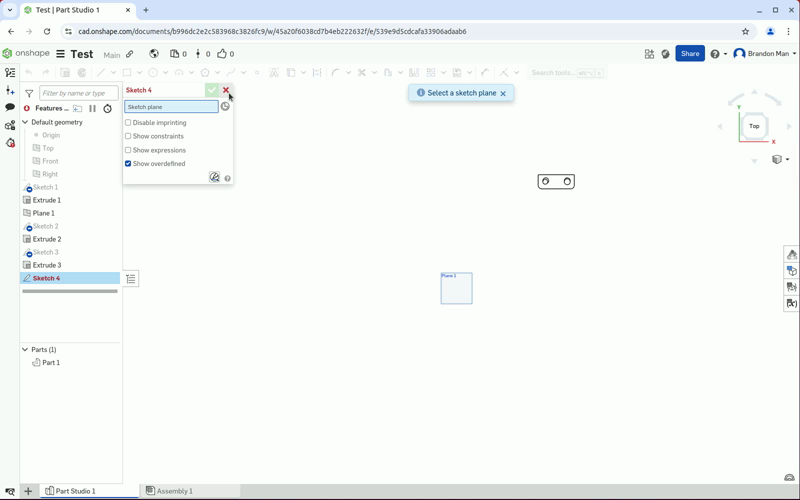
mouse_move(73, 215)
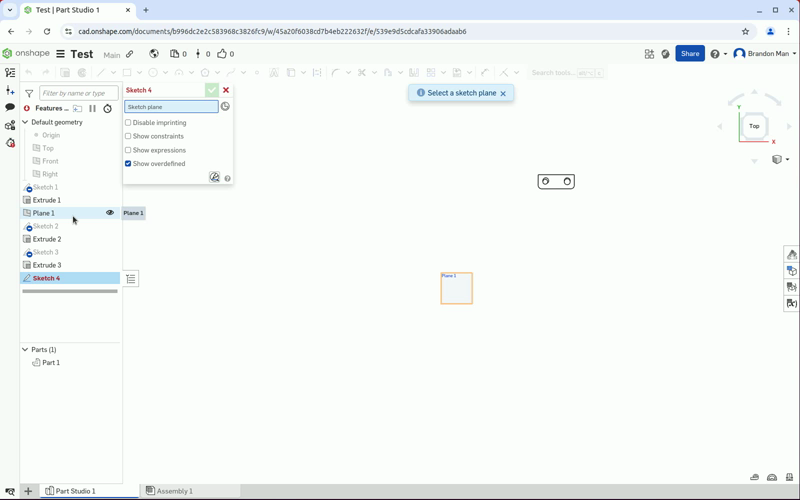
click(73, 215)
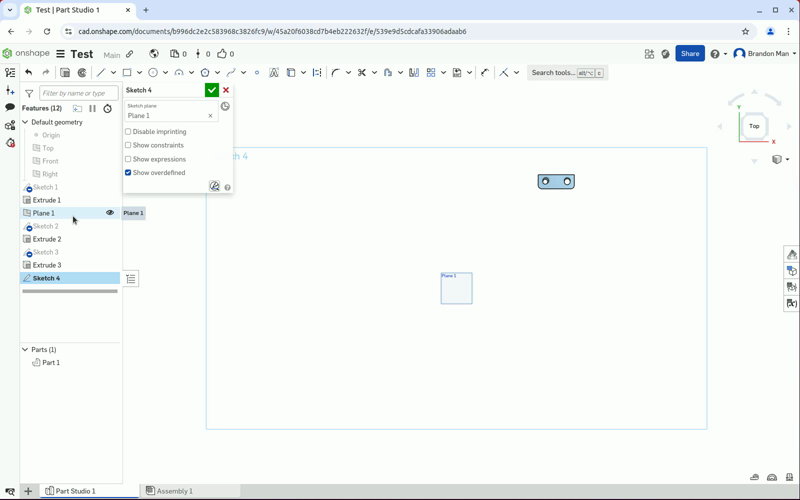
mouse_move(73, 352)
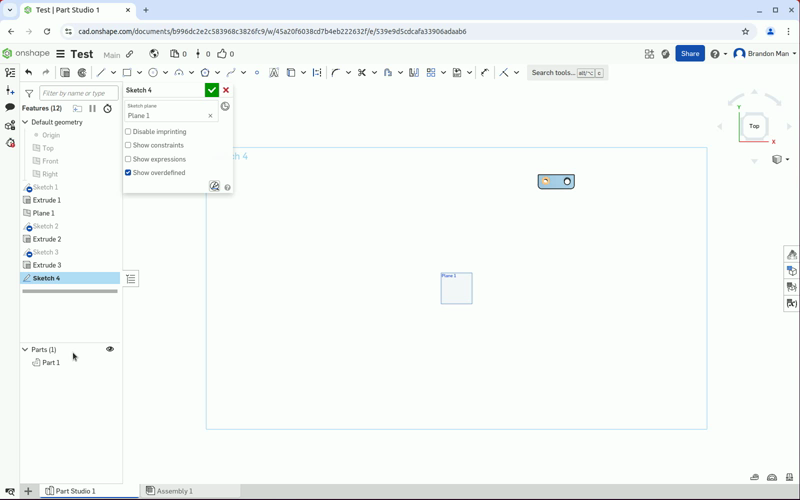
key(y)
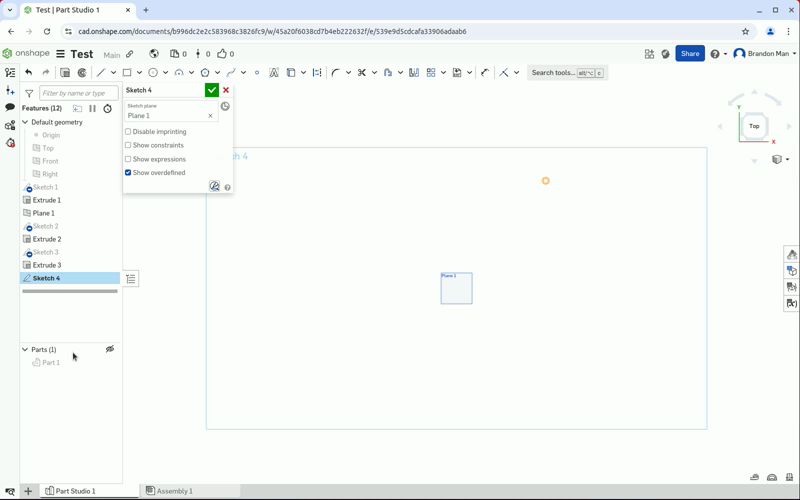
key(c)
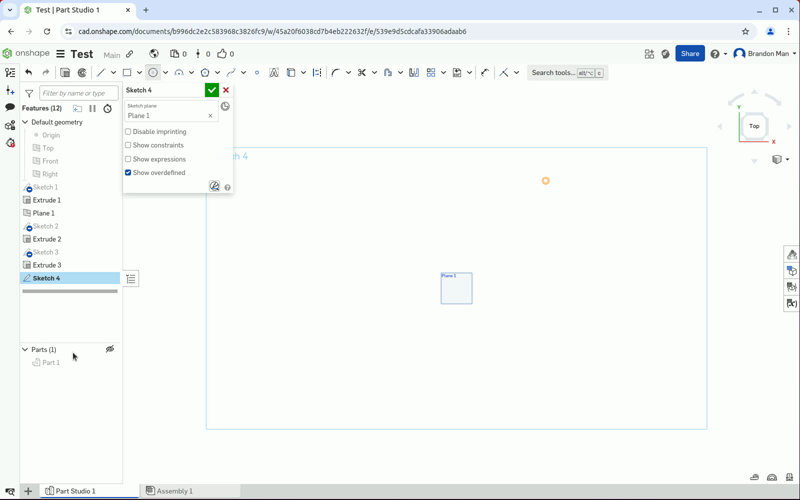
key_down(shift)
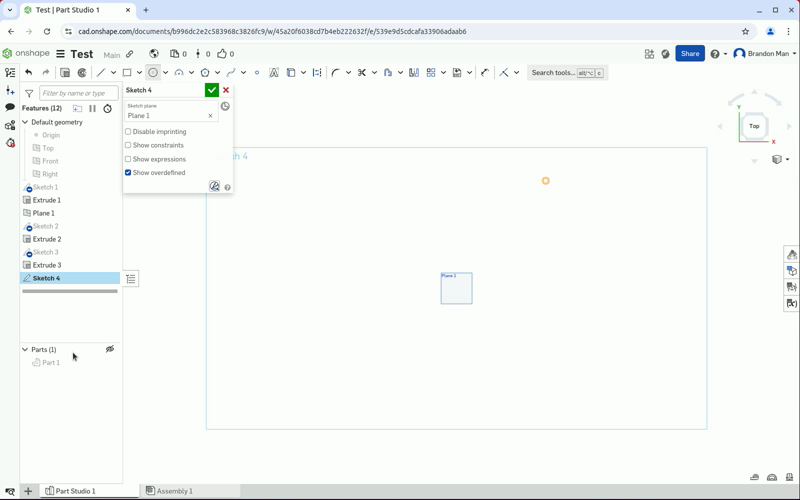
mouse_move(567, 180)
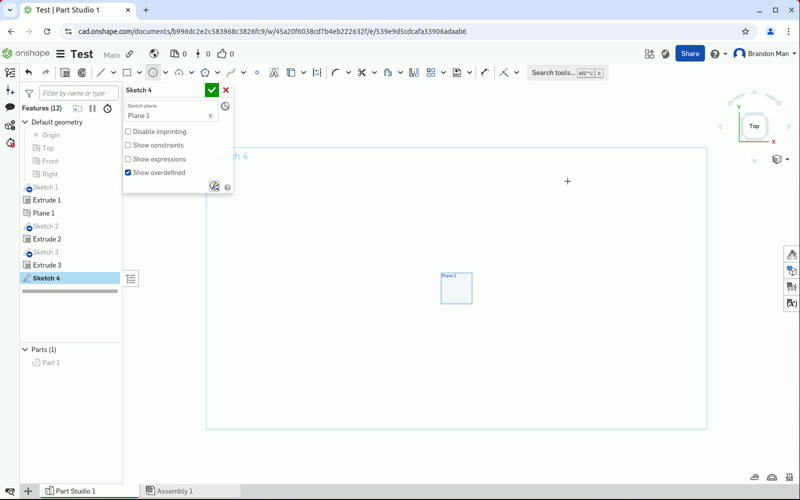
click(567, 180)
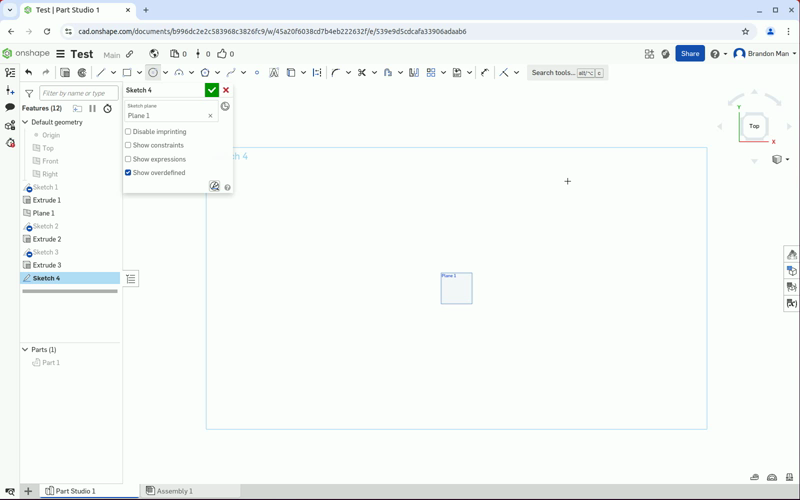
key_up(shift)
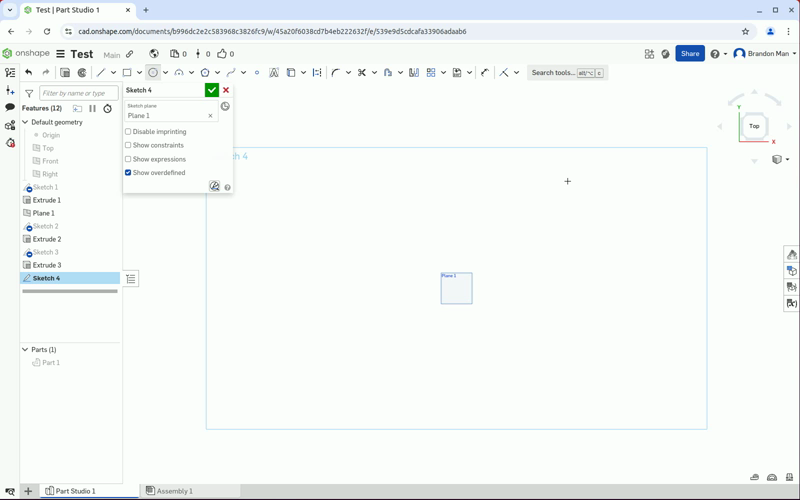
mouse_move(573, 180)
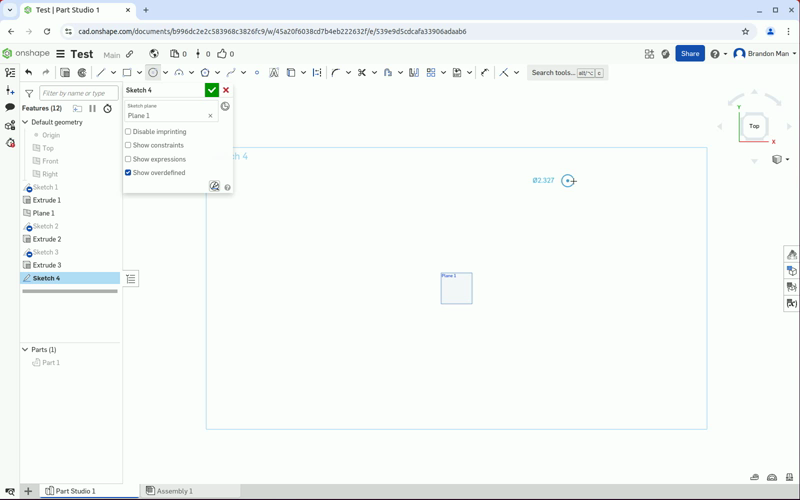
click(573, 180)
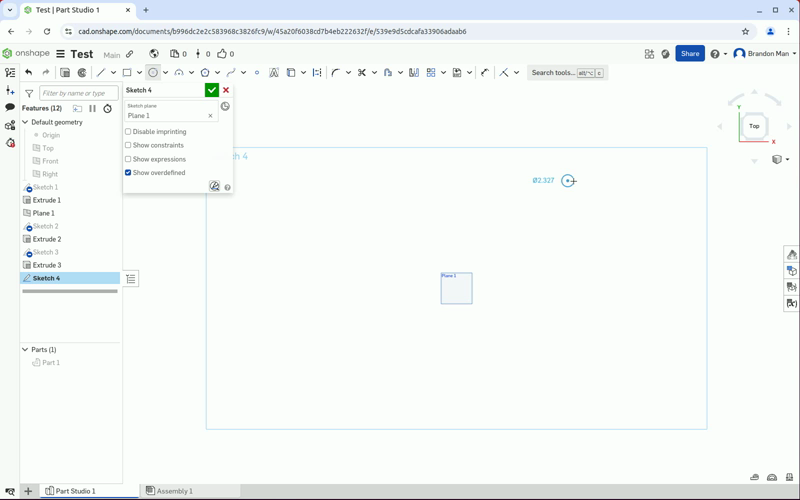
key(esc)
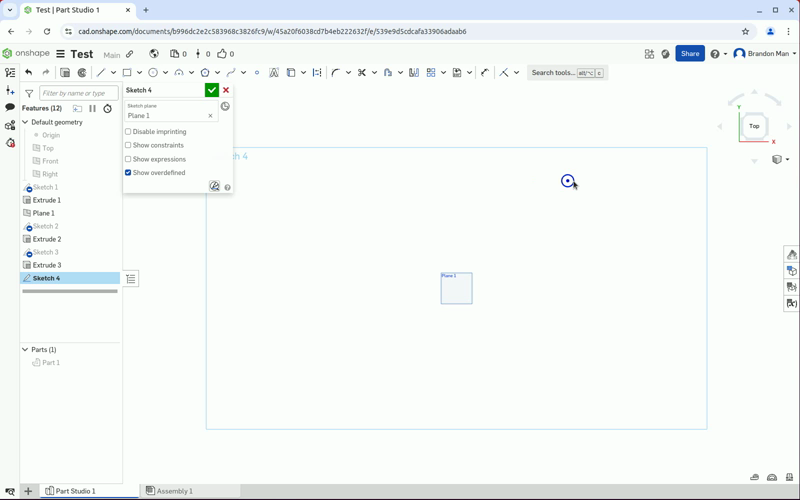
key(c)
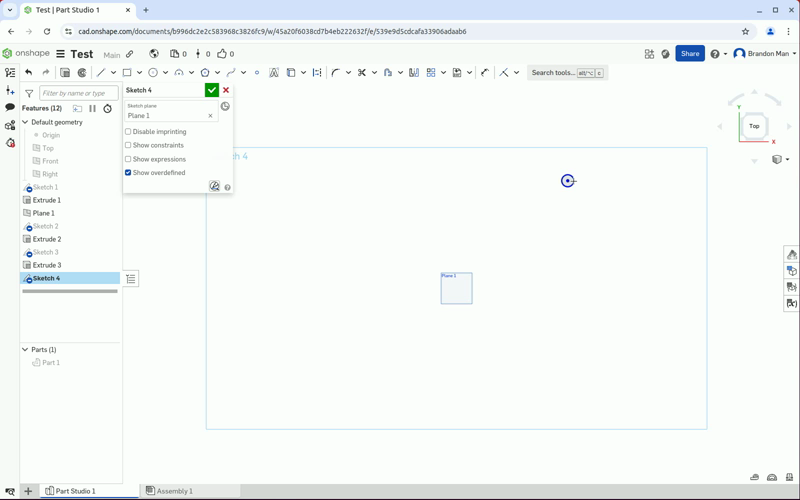
key_down(shift)
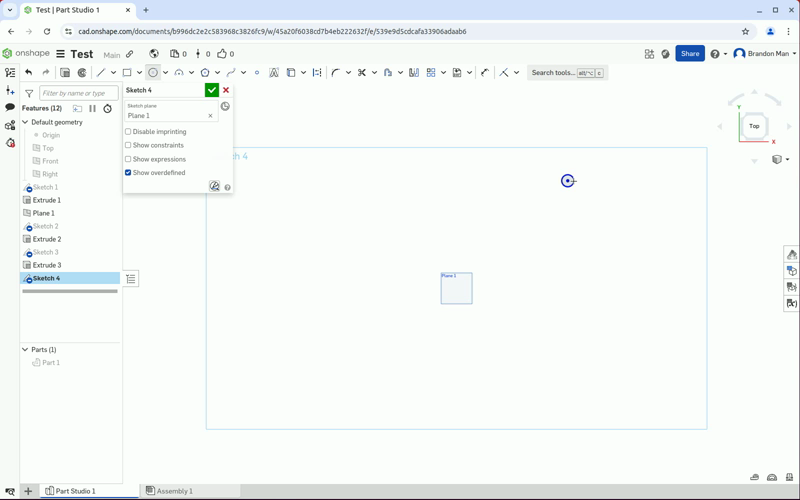
mouse_move(567, 180)
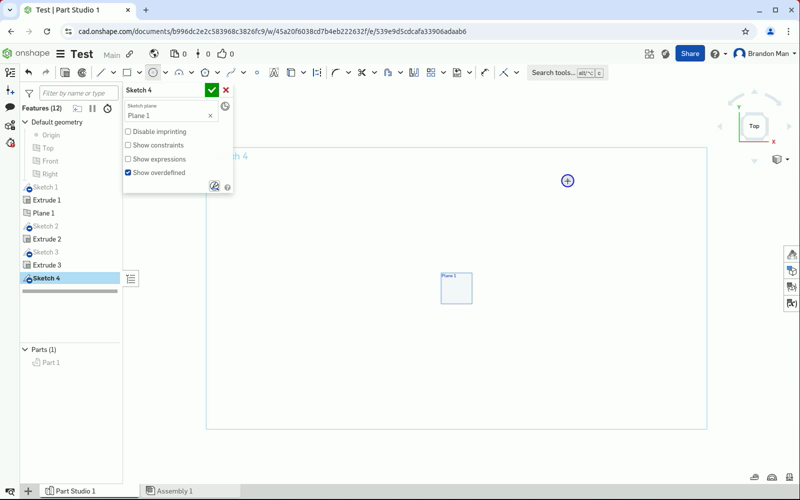
click(567, 180)
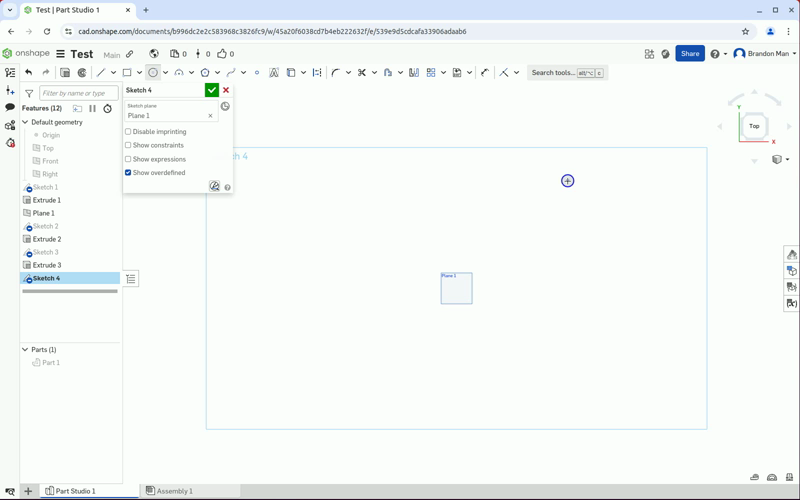
key_up(shift)
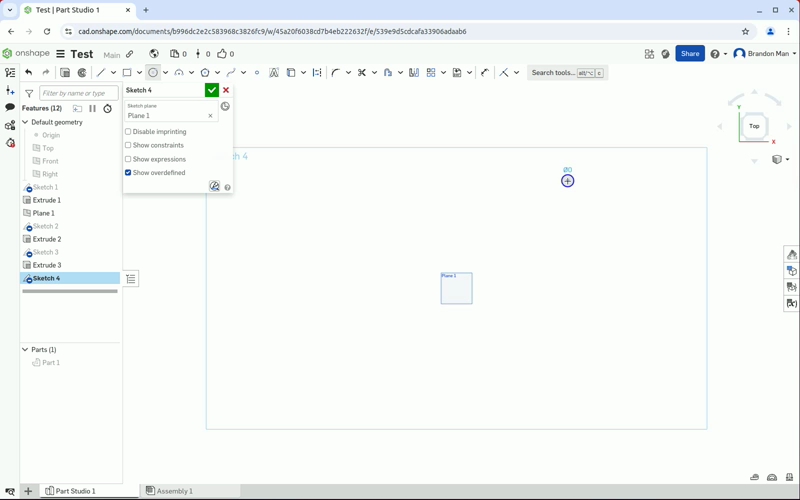
mouse_move(570, 180)
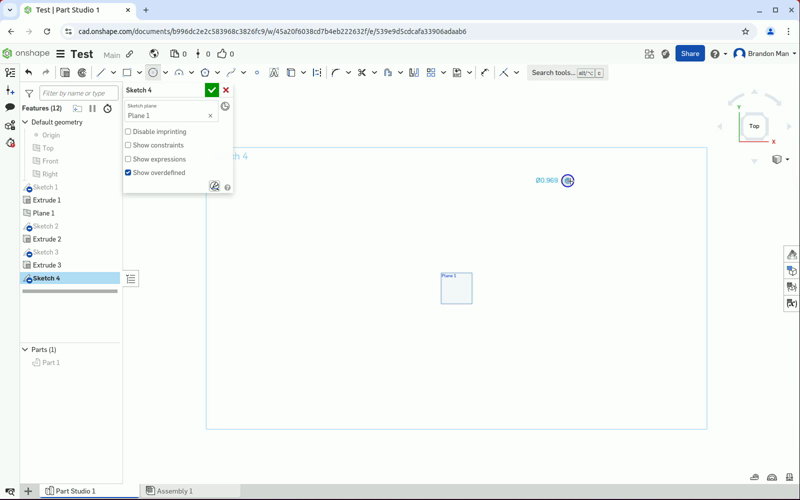
scroll(6)
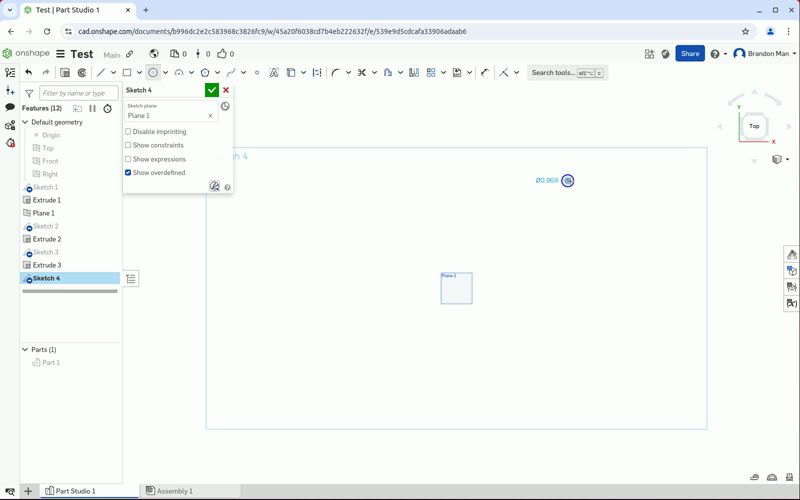
scroll(6)
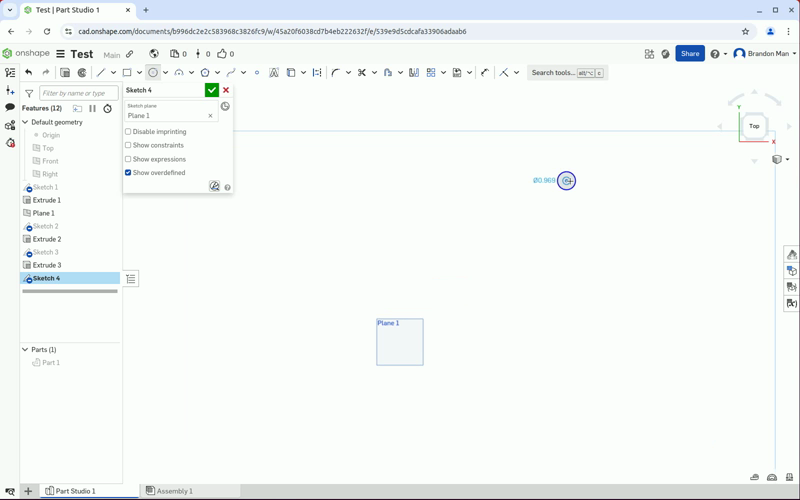
scroll(6)
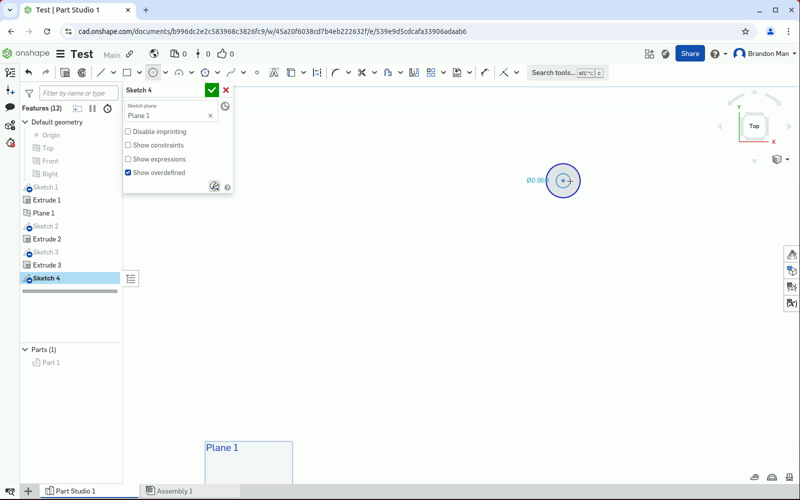
scroll(6)
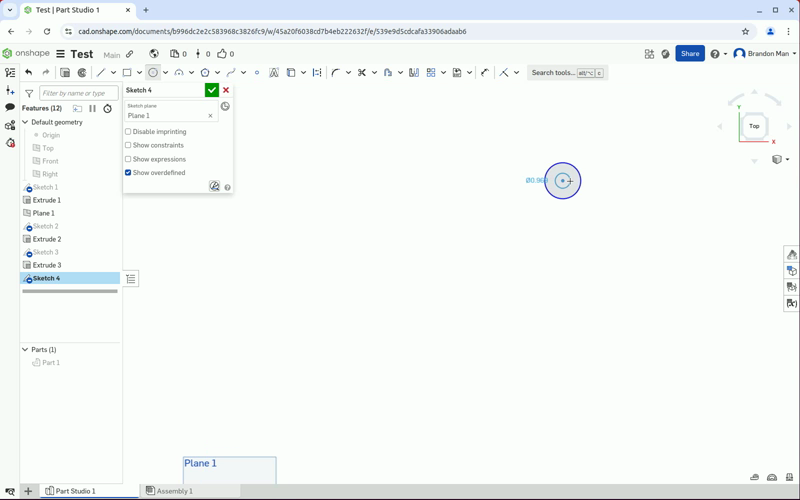
scroll(6)
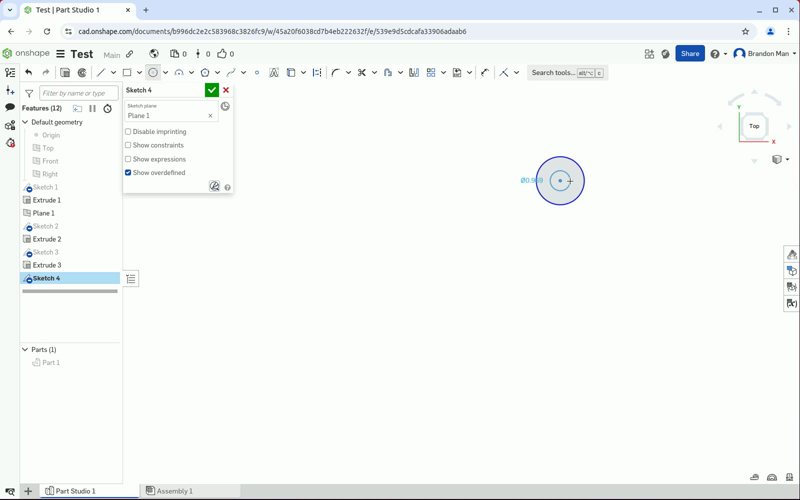
scroll(6)
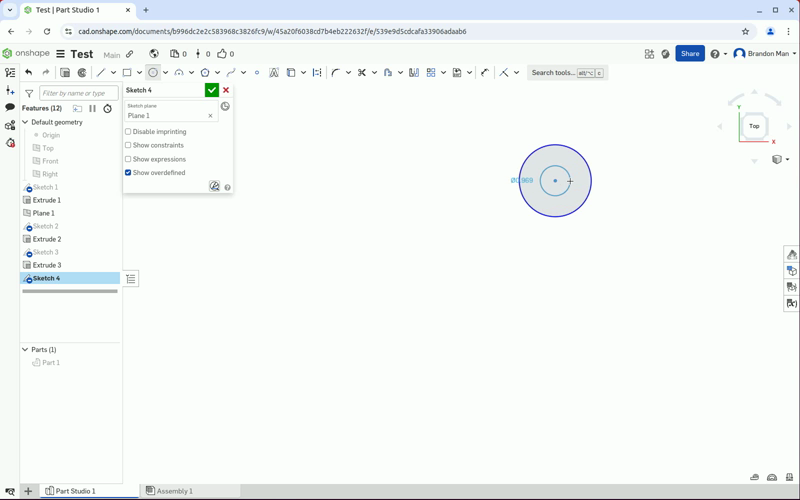
scroll(6)
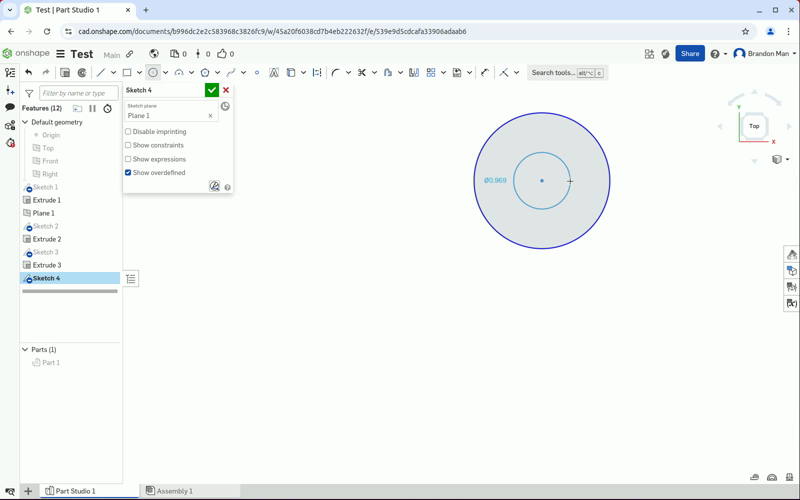
click(570, 180)
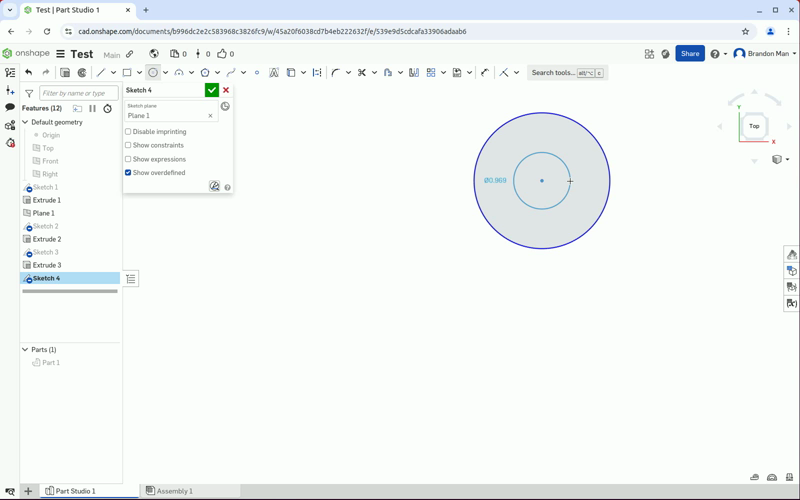
scroll(-6)
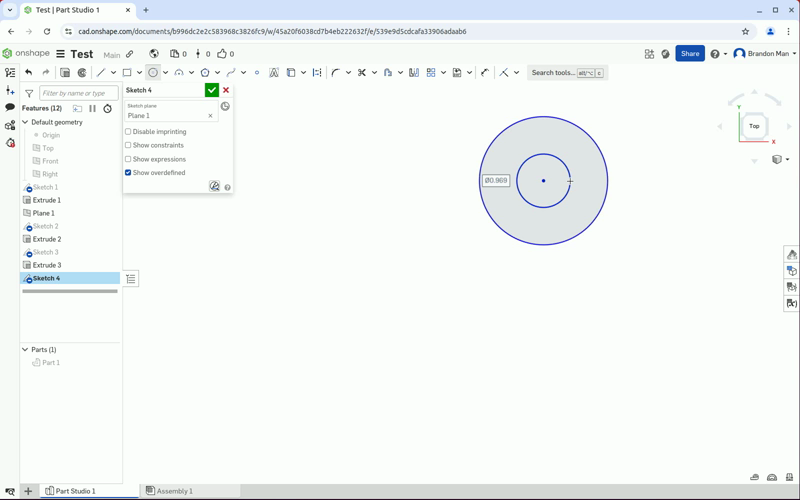
scroll(-6)
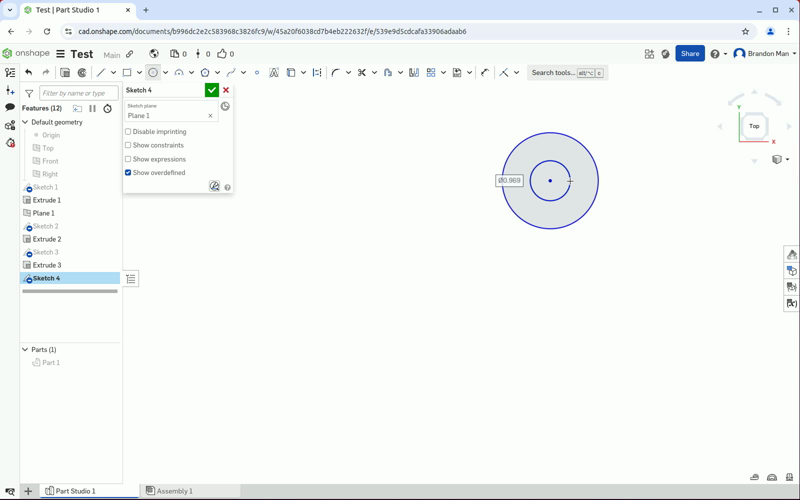
scroll(-6)
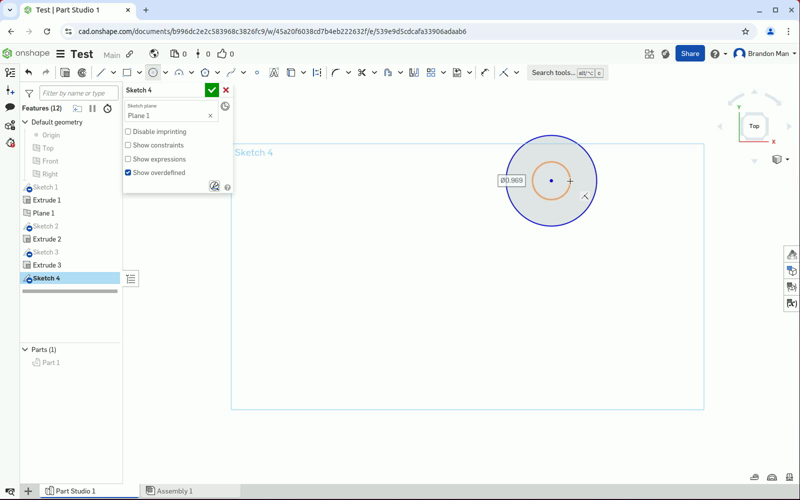
scroll(-6)
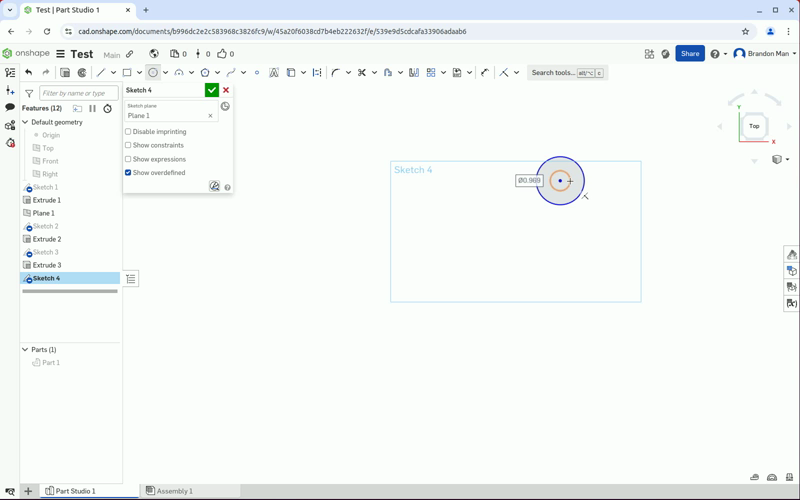
scroll(-6)
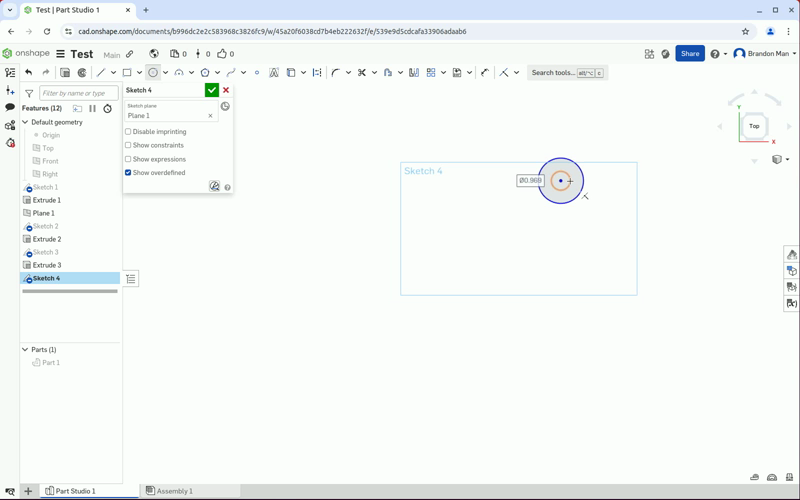
scroll(-6)
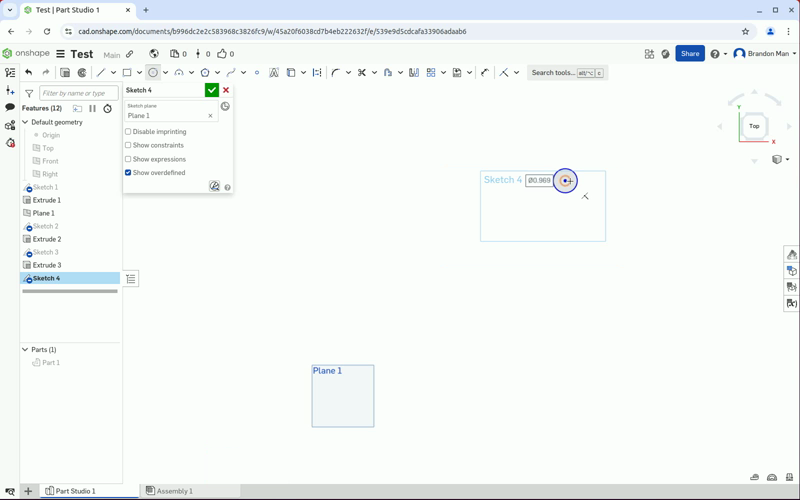
scroll(-6)
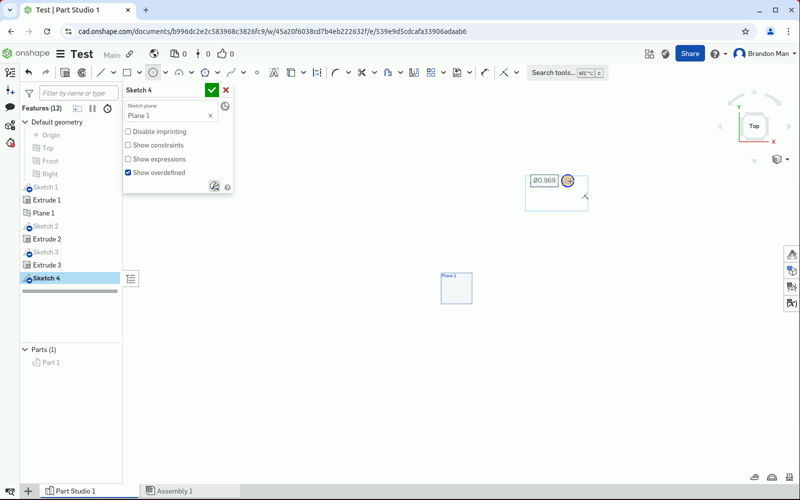
key(esc)
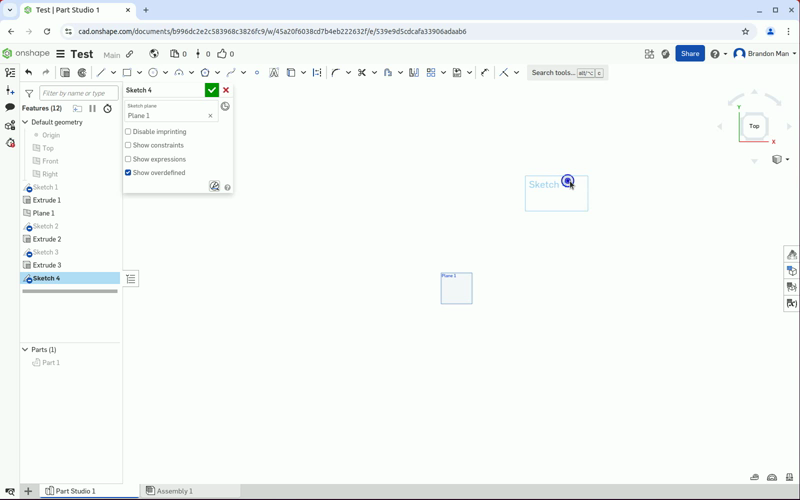
mouse_move(572, 178)
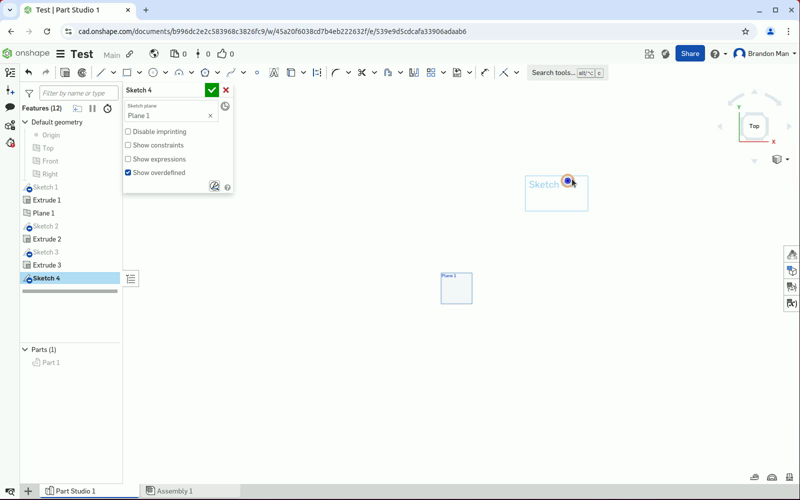
scroll(6)
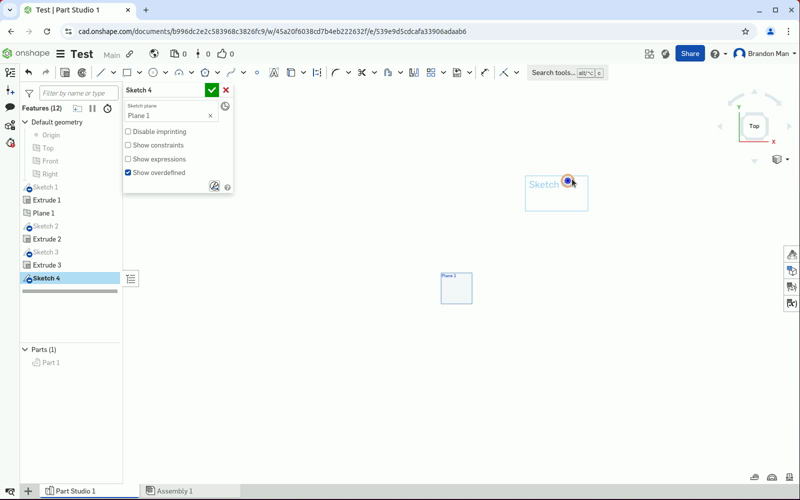
scroll(6)
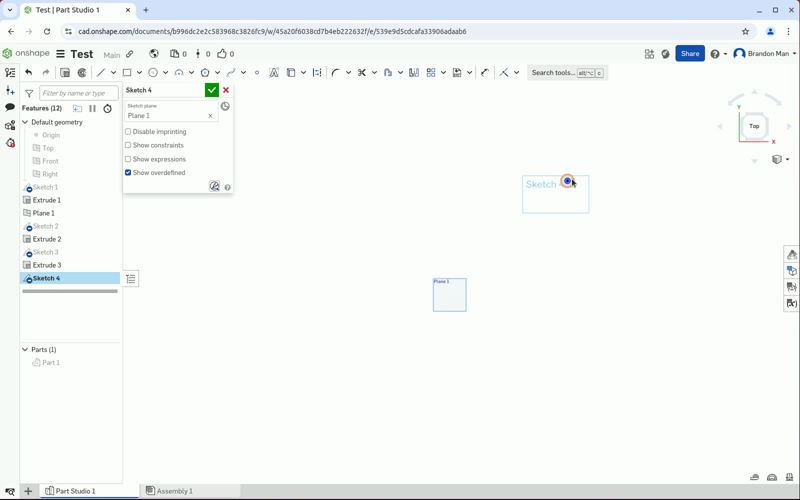
scroll(6)
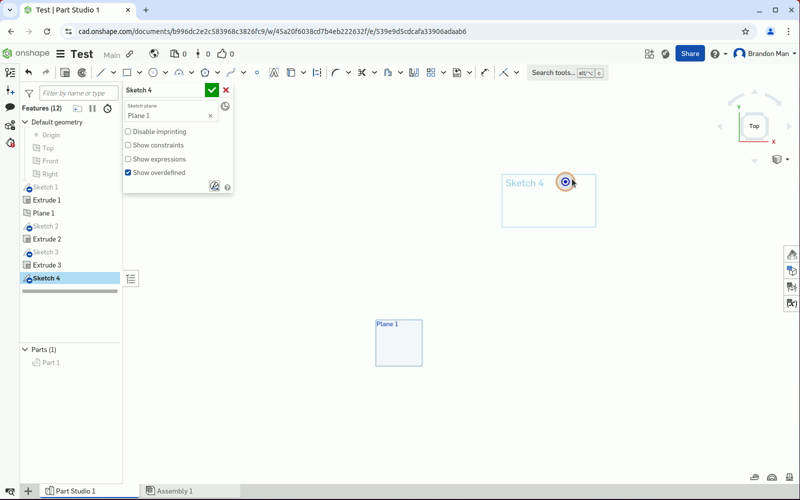
scroll(6)
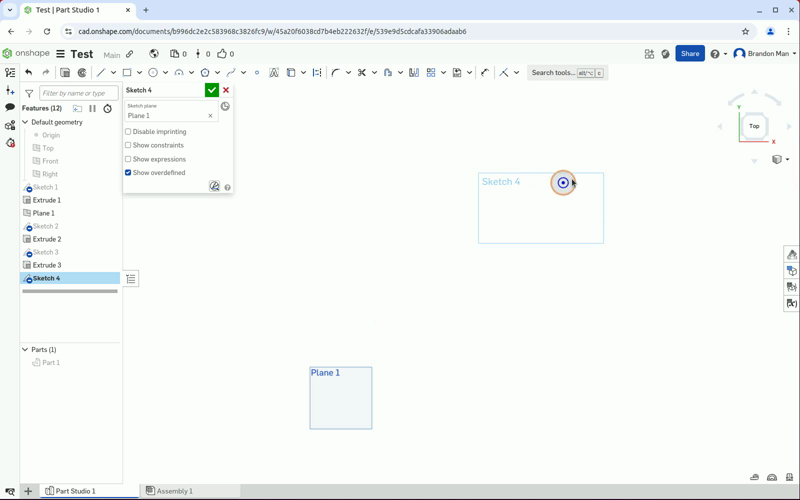
scroll(6)
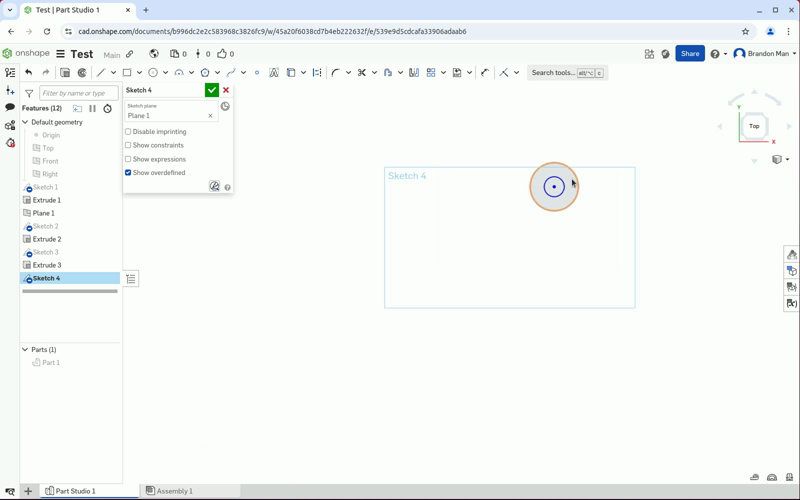
scroll(6)
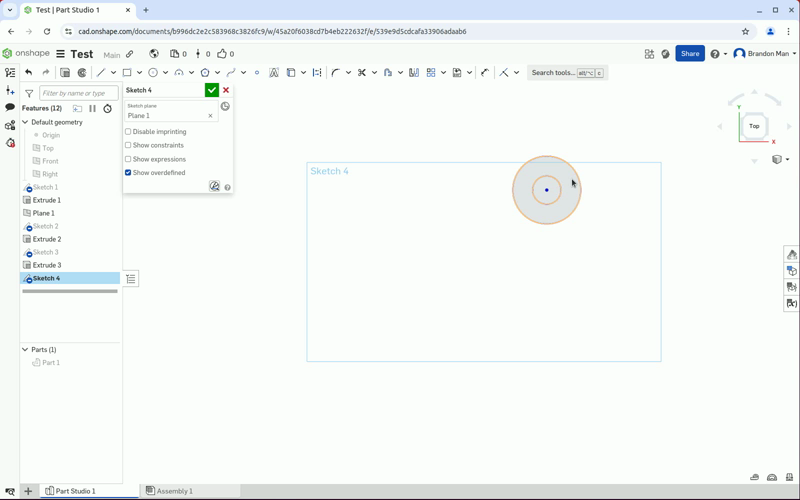
scroll(6)
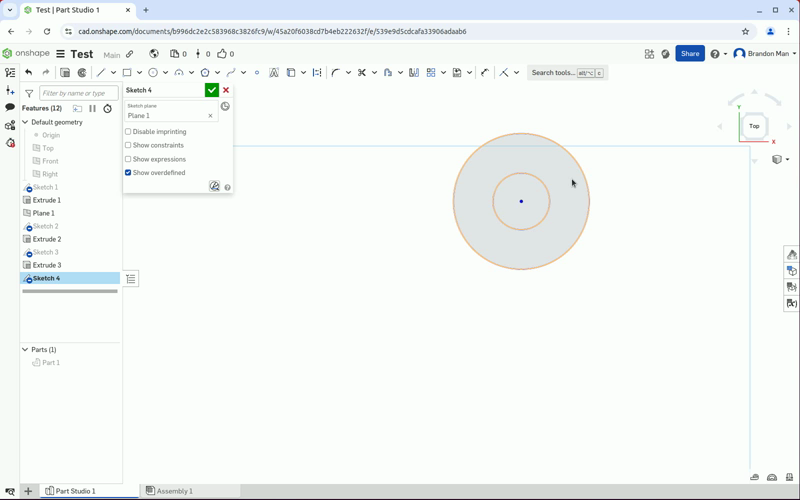
click(572, 178)
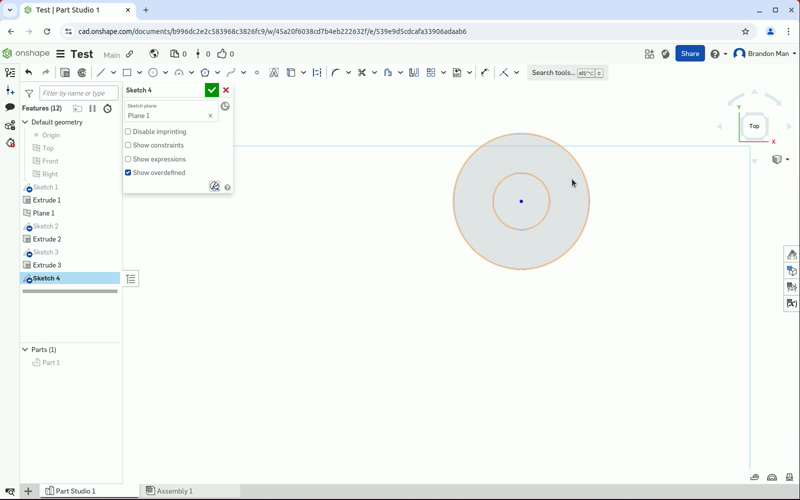
scroll(-6)
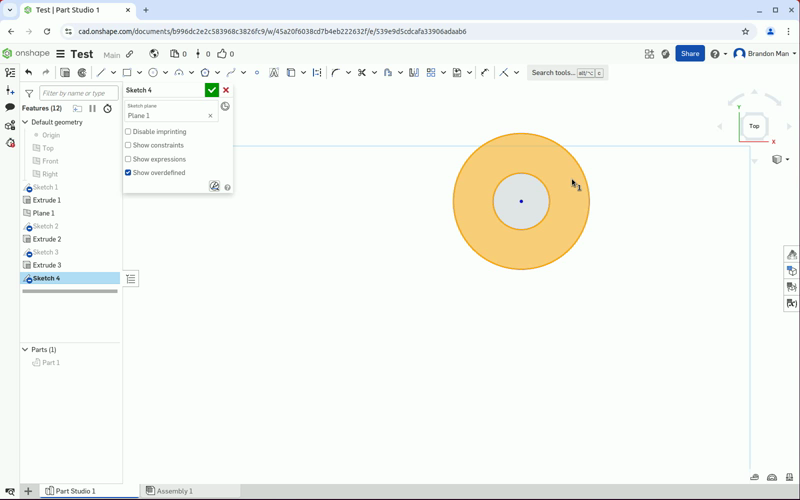
scroll(-6)
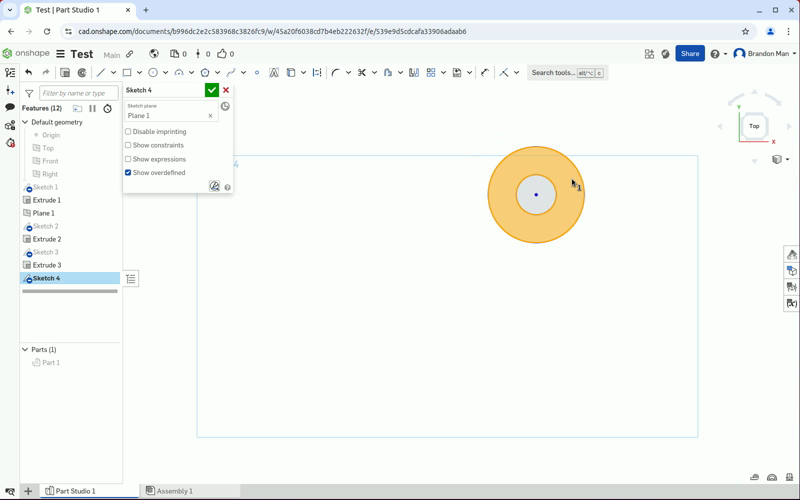
scroll(-6)
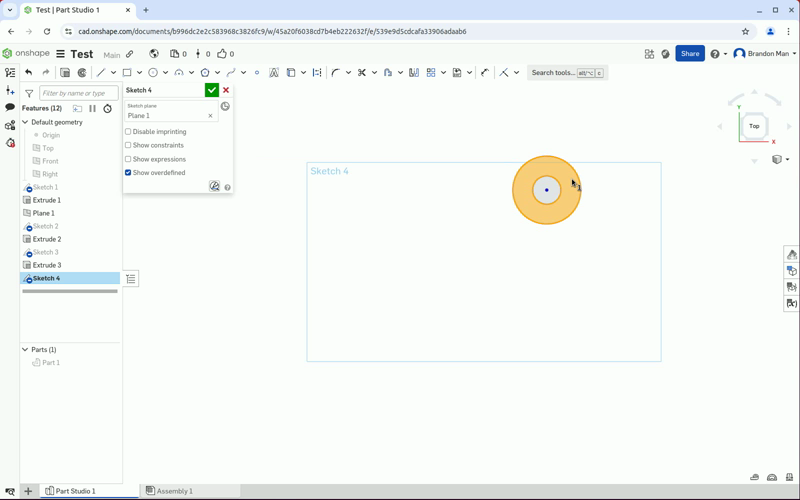
scroll(-6)
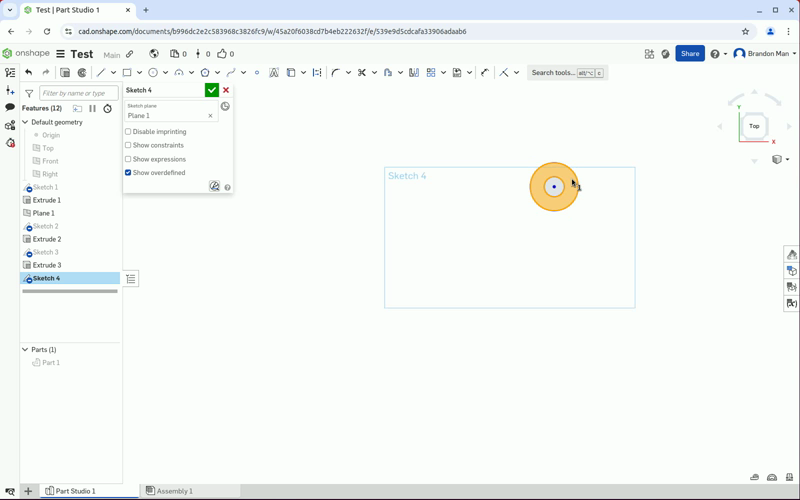
scroll(-6)
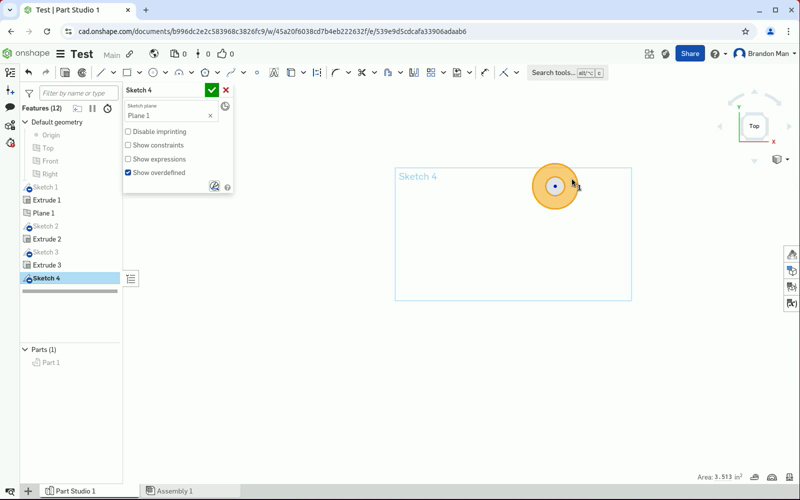
scroll(-6)
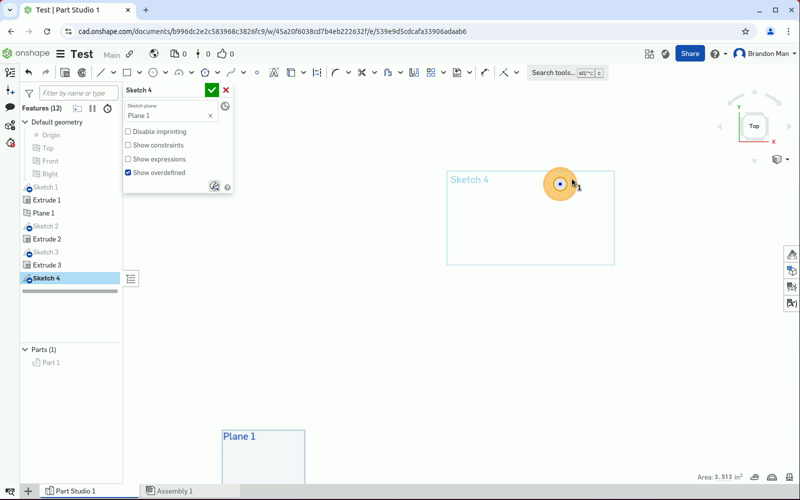
scroll(-6)
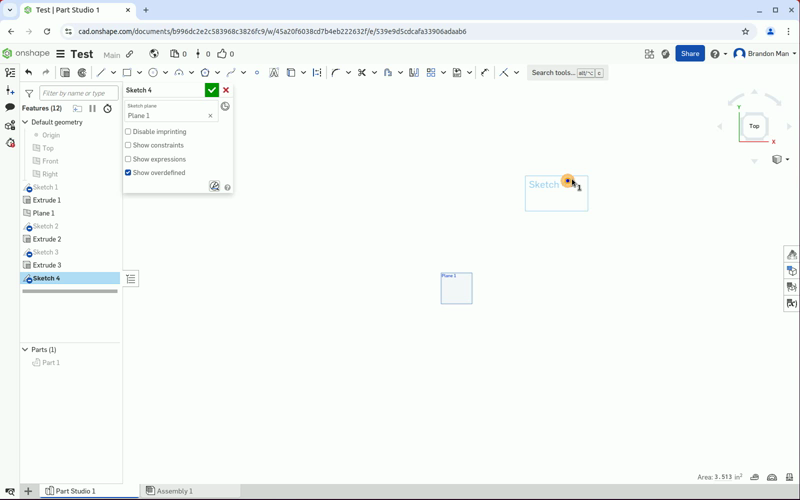
mouse_move(73, 352)
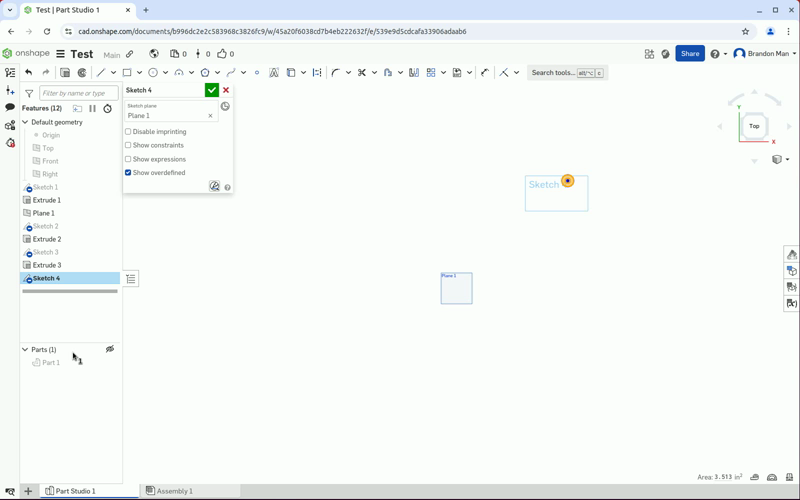
key(shift+y)
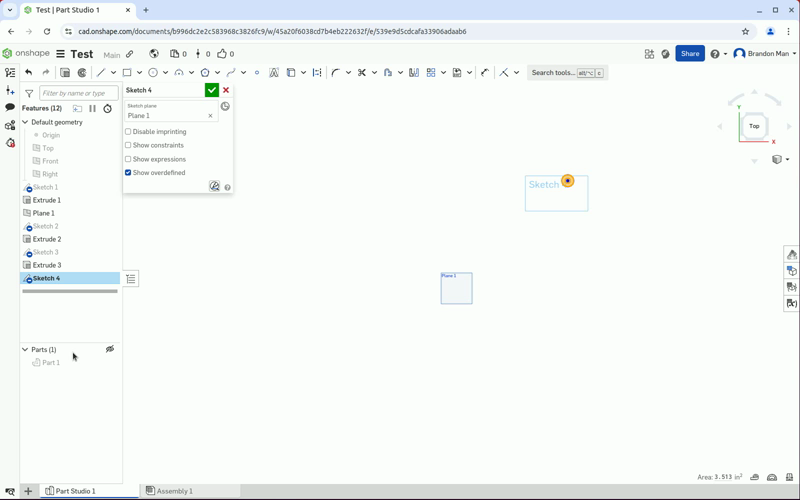
key(shift+e)
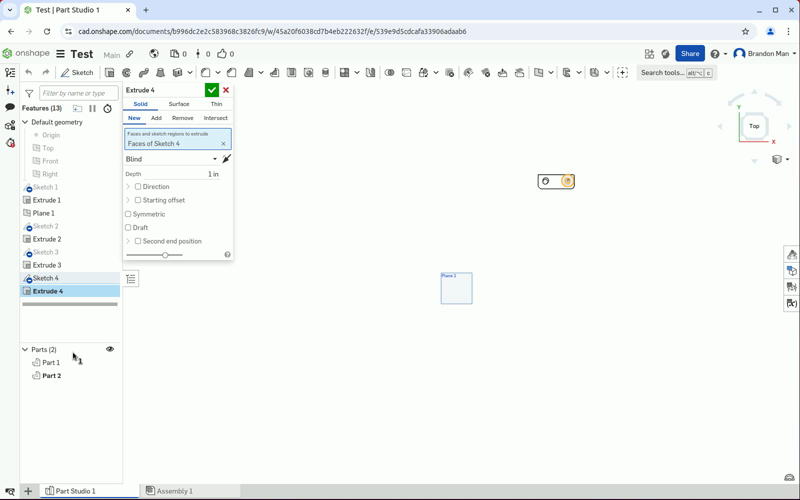
mouse_move(143, 106)
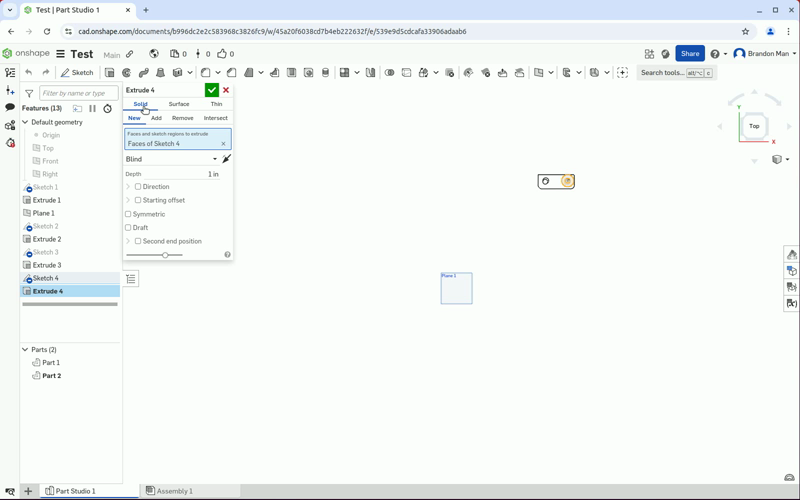
click(143, 106)
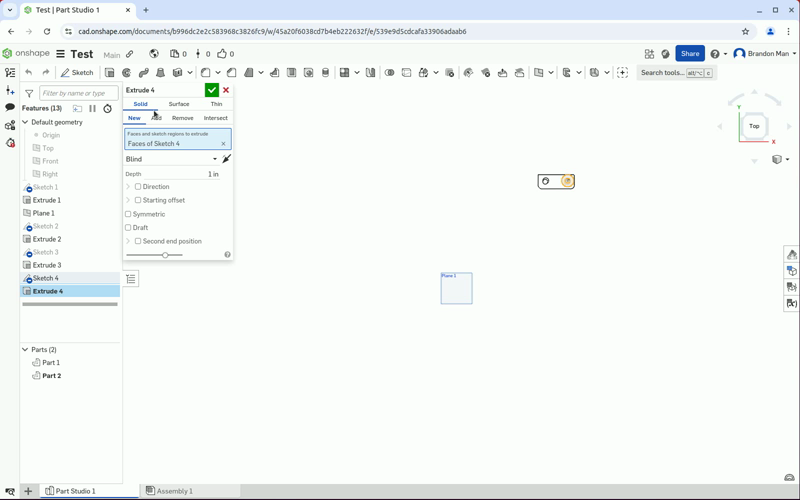
mouse_move(186, 120)
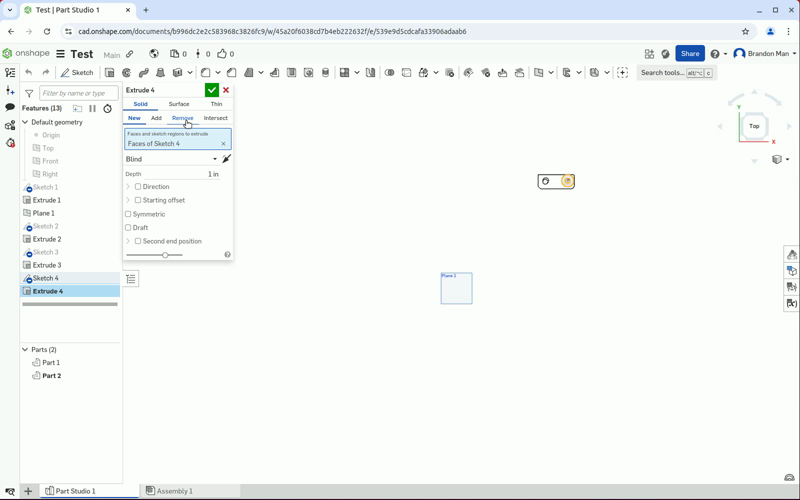
click(186, 120)
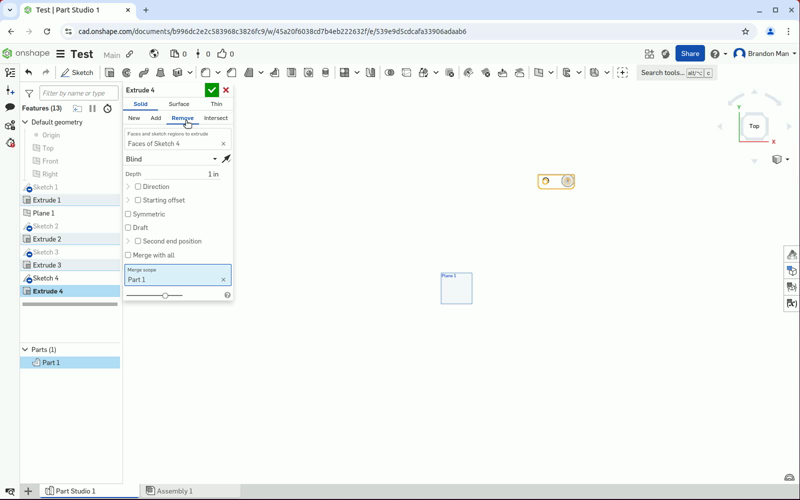
key(tab, 4)
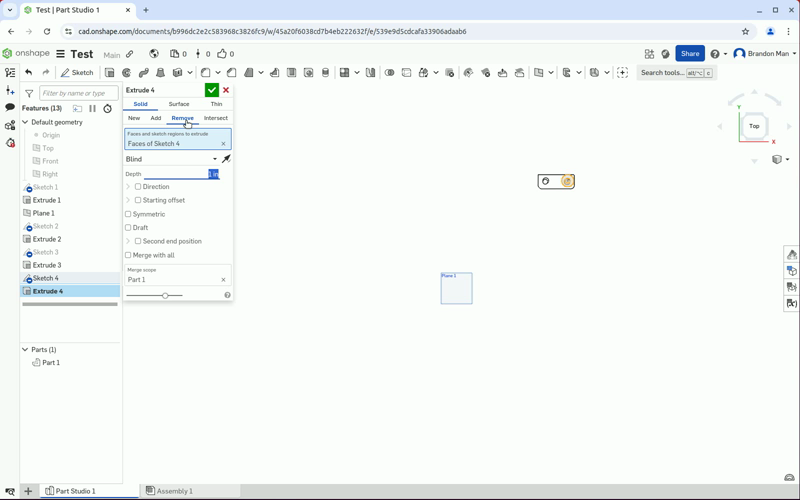
text(0.722)
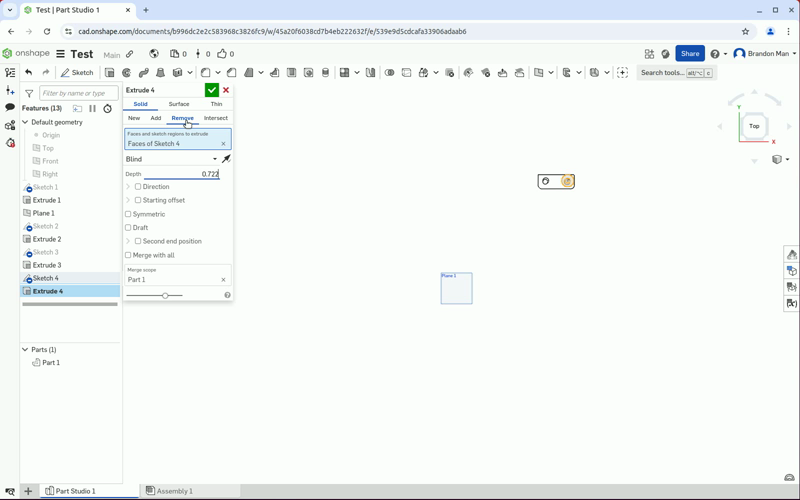
key(tab, 6)
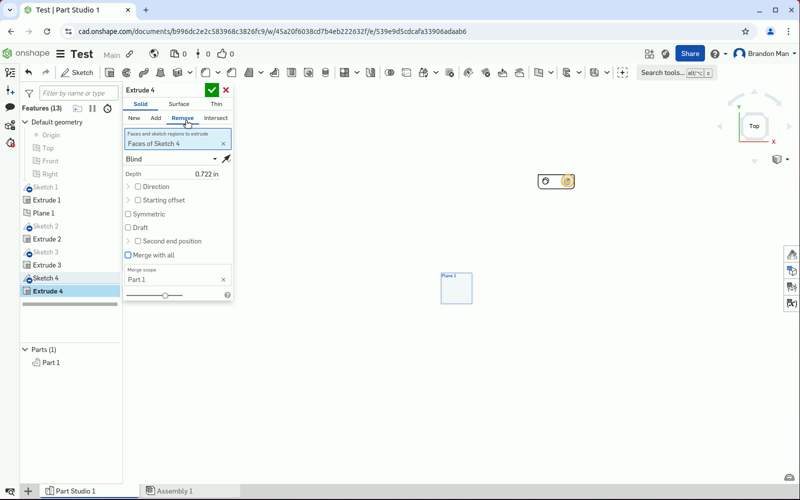
key(space)
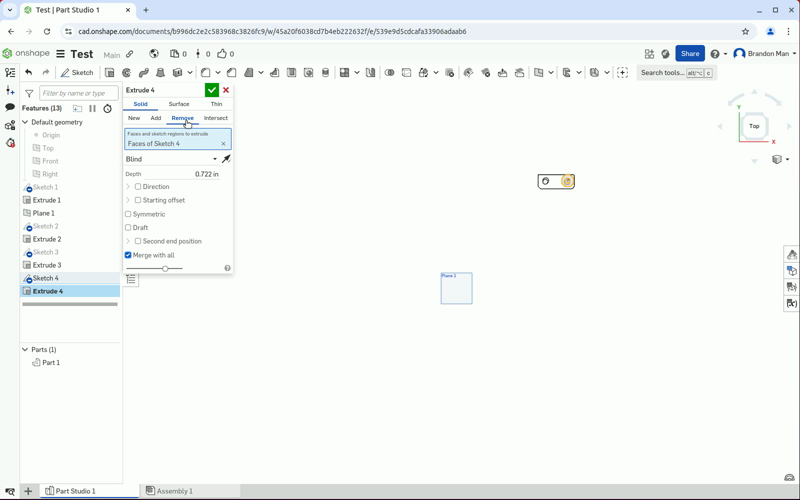
key(enter)
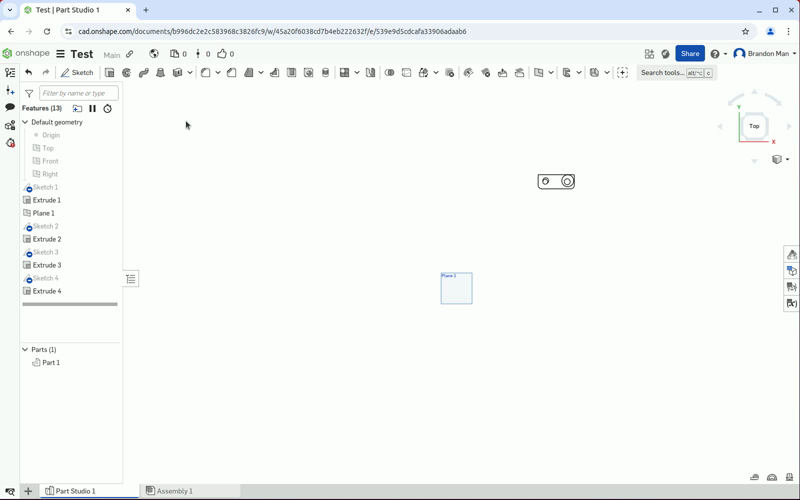
key(shift+h)
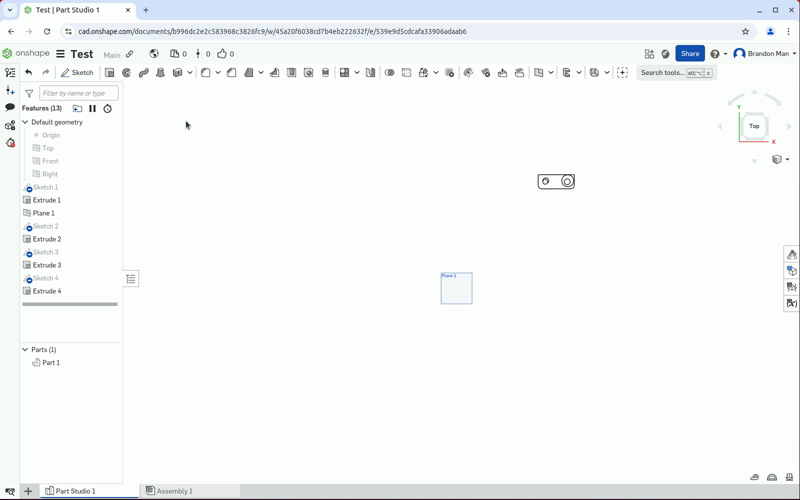
key(shift+h)
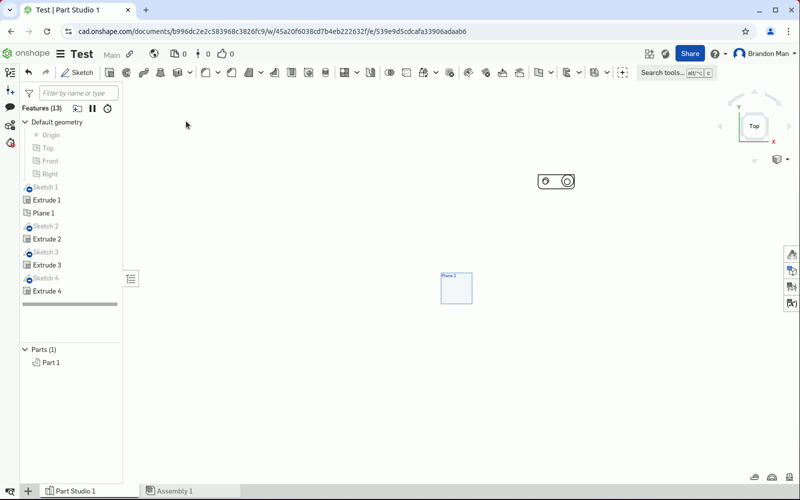
mouse_move(73, 189)
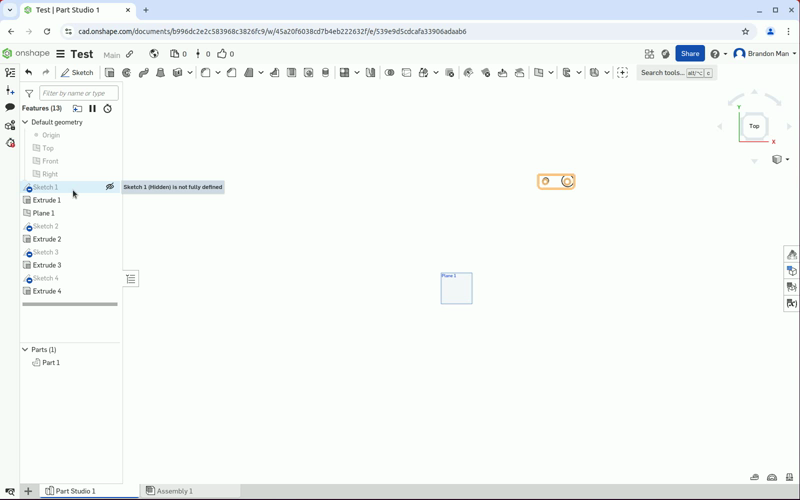
click(73, 189)
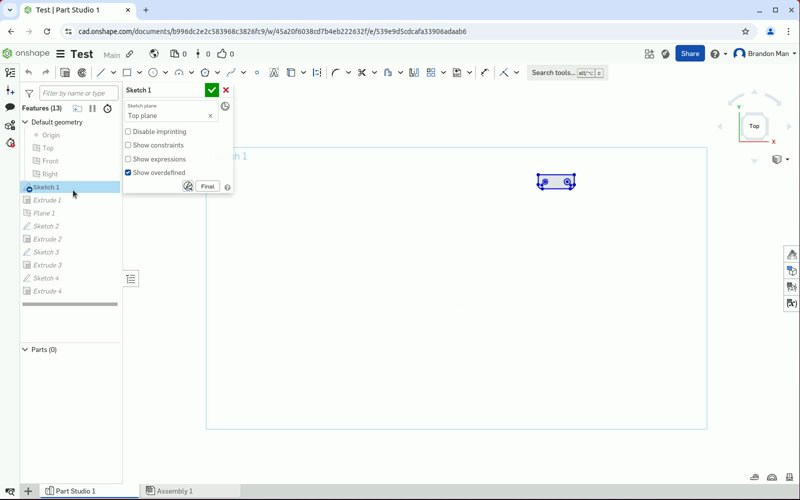
mouse_move(229, 92)
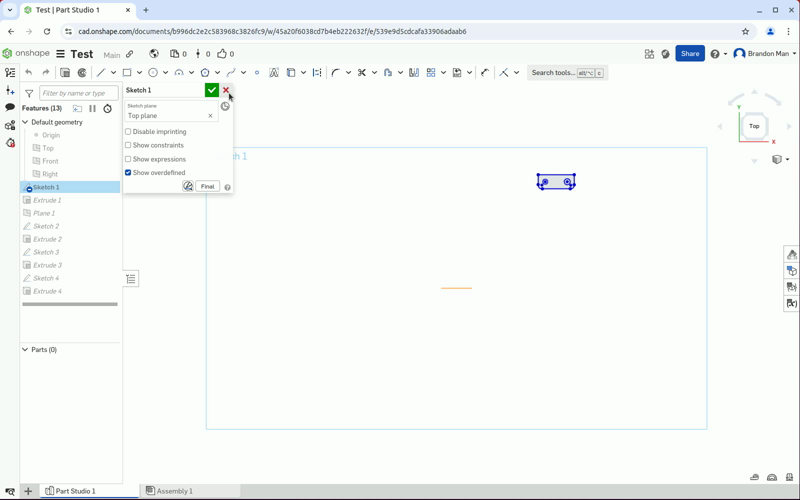
click(229, 92)
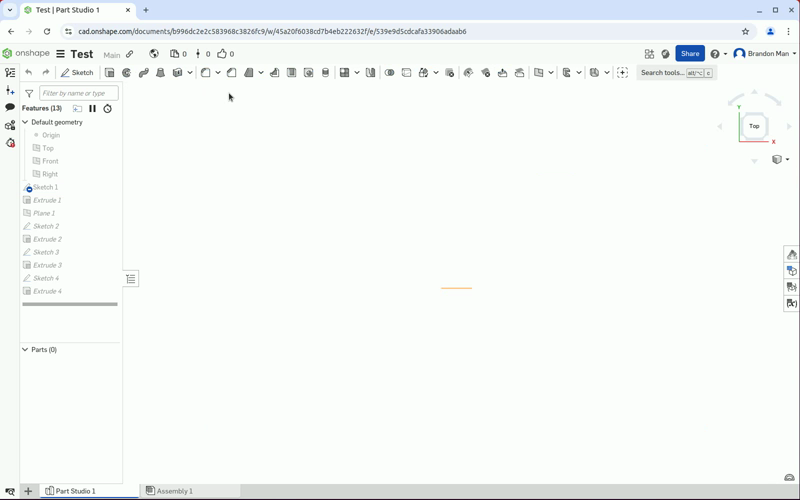
key(shift+s)
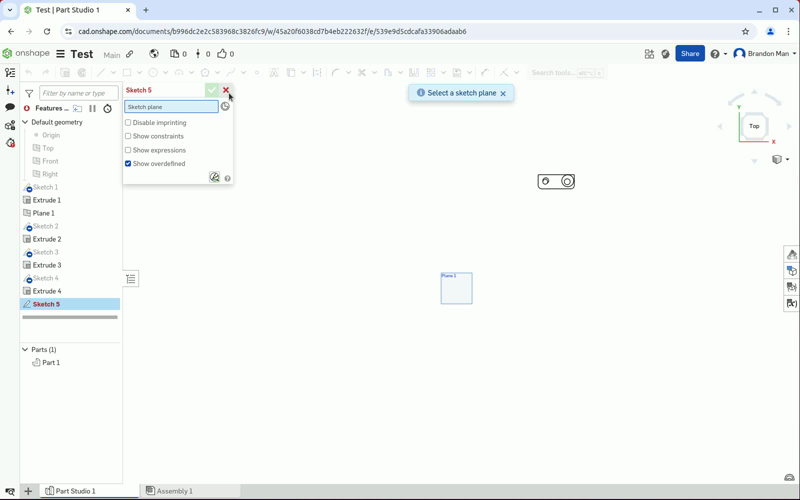
mouse_move(73, 215)
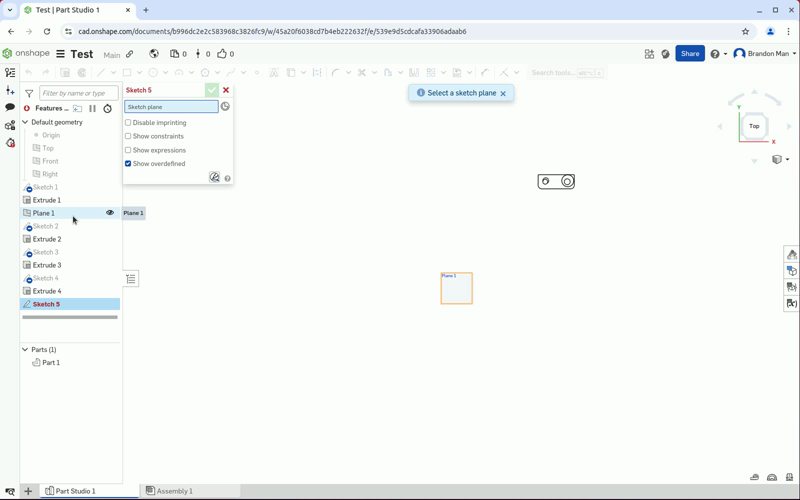
click(73, 215)
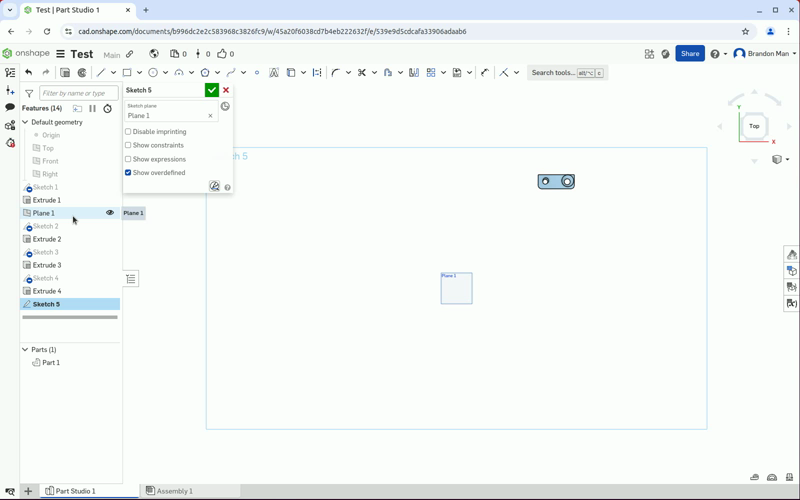
mouse_move(73, 352)
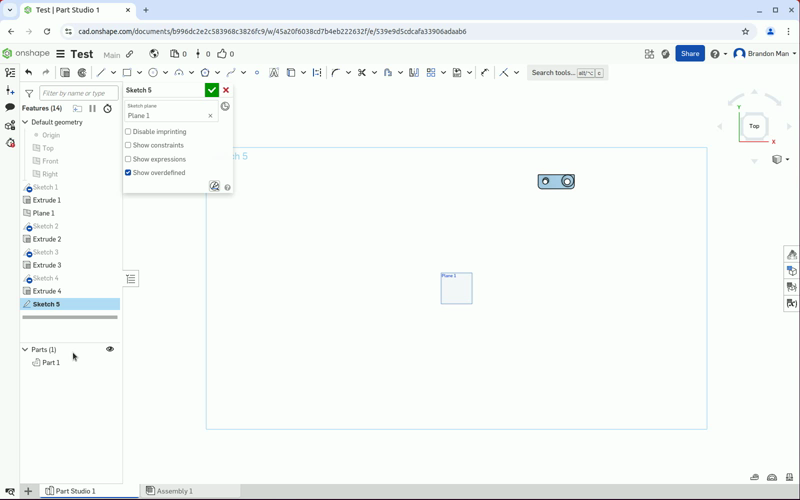
key(y)
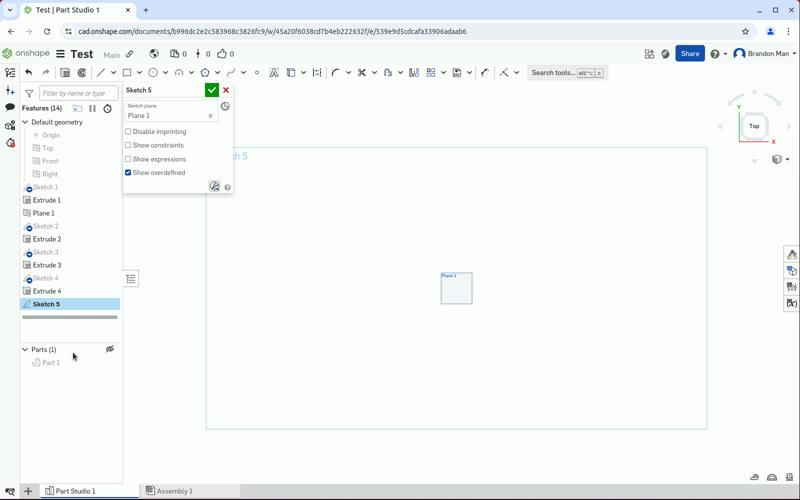
key(c)
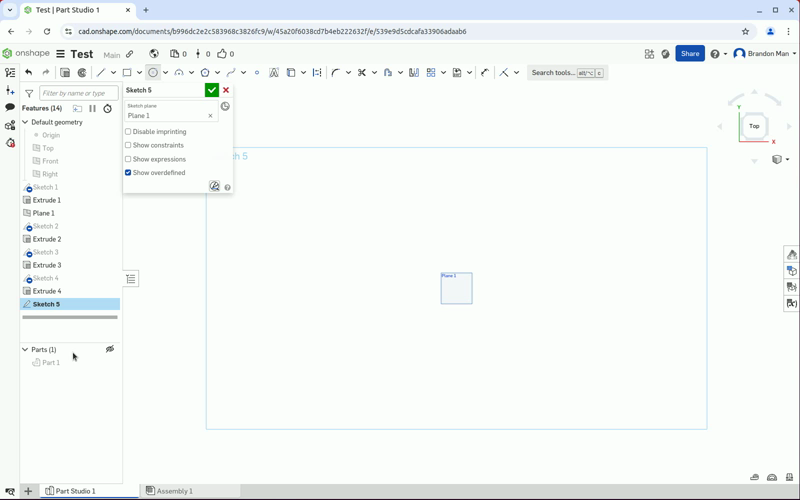
key_down(shift)
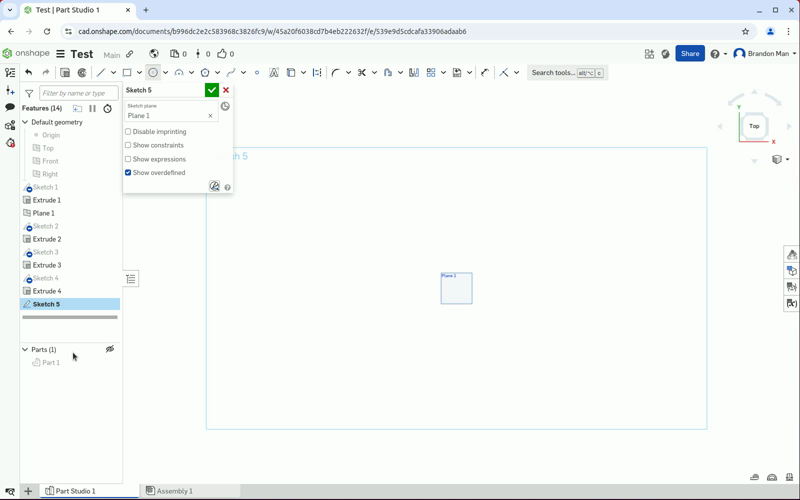
mouse_move(546, 180)
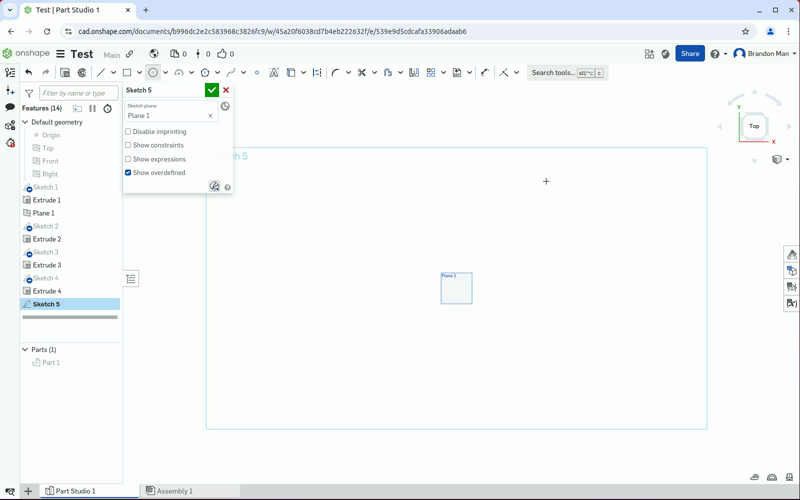
click(546, 180)
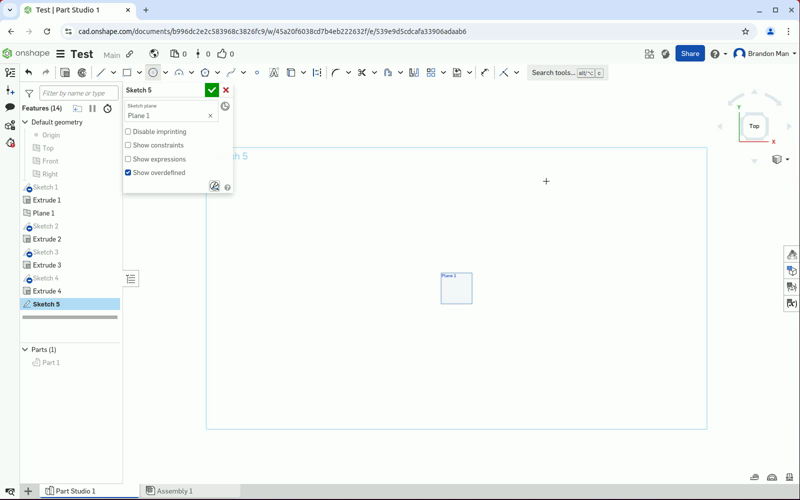
key_up(shift)
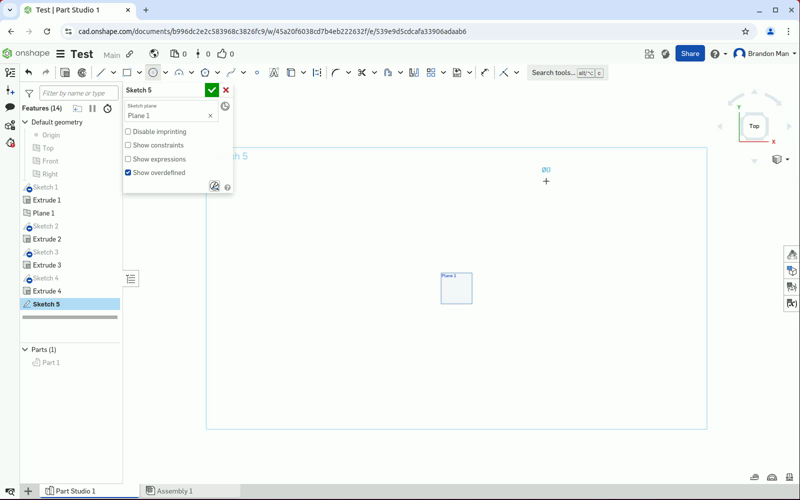
mouse_move(552, 180)
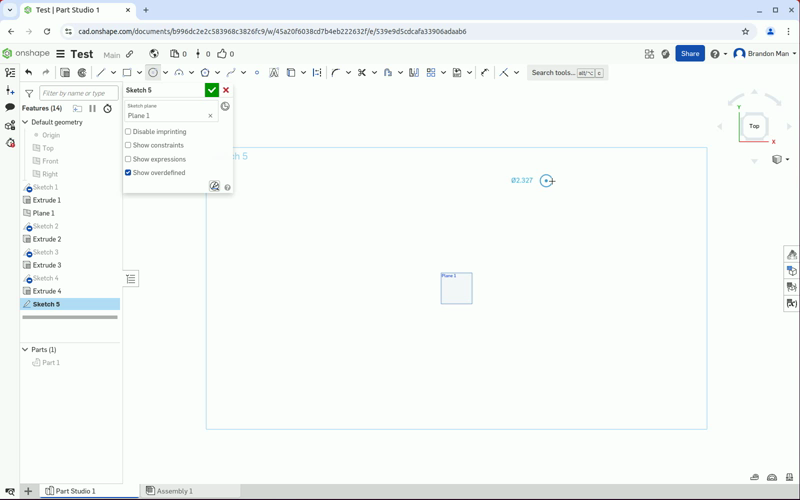
click(552, 180)
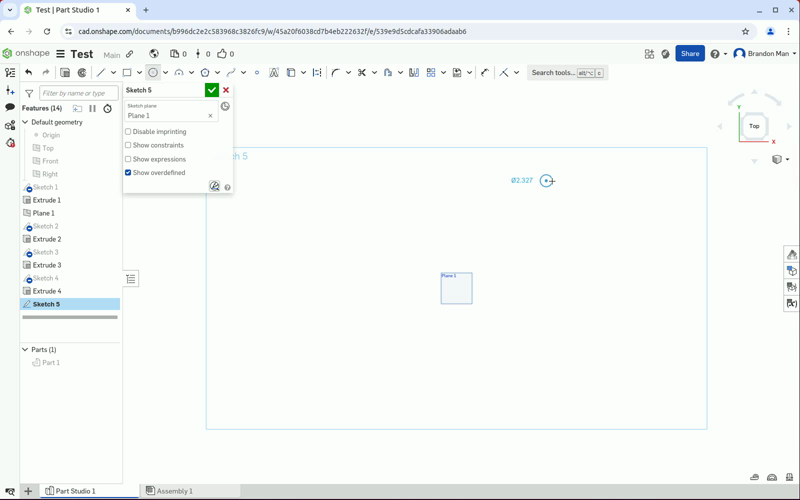
key(esc)
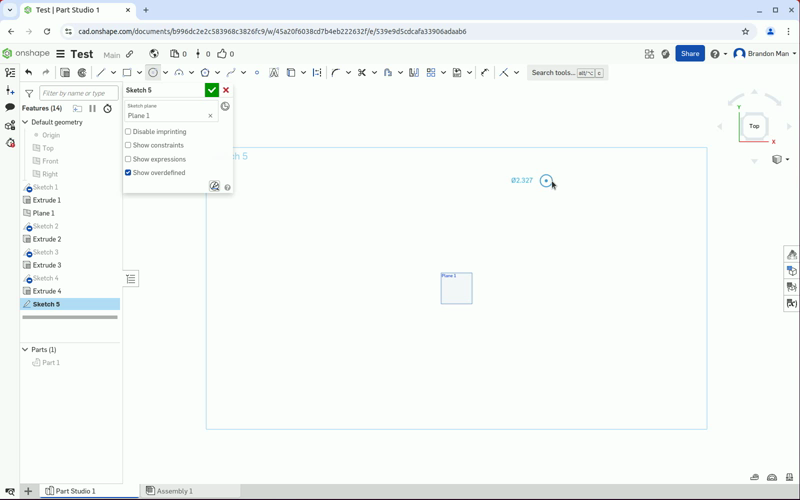
key(c)
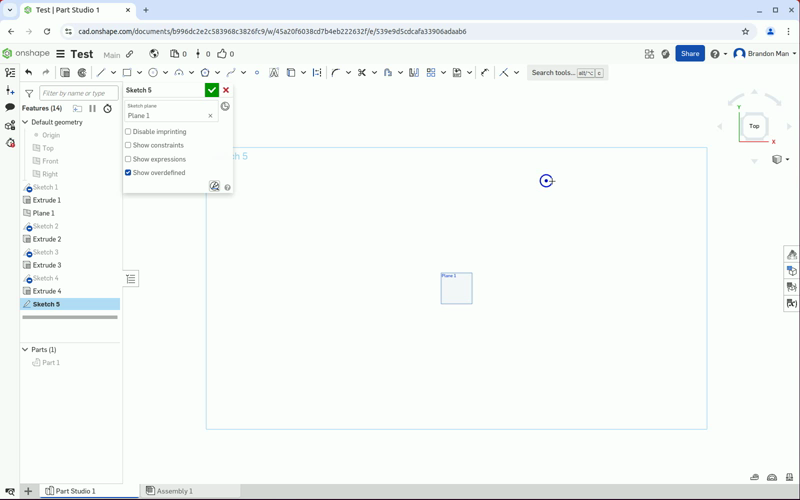
key_down(shift)
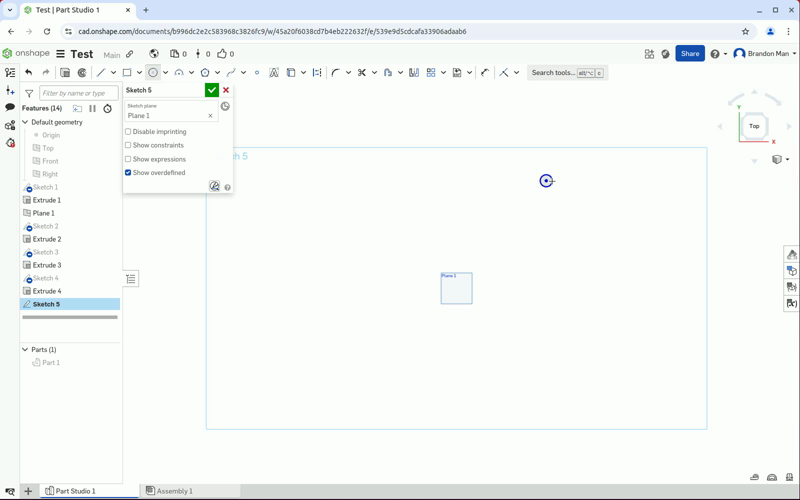
mouse_move(546, 180)
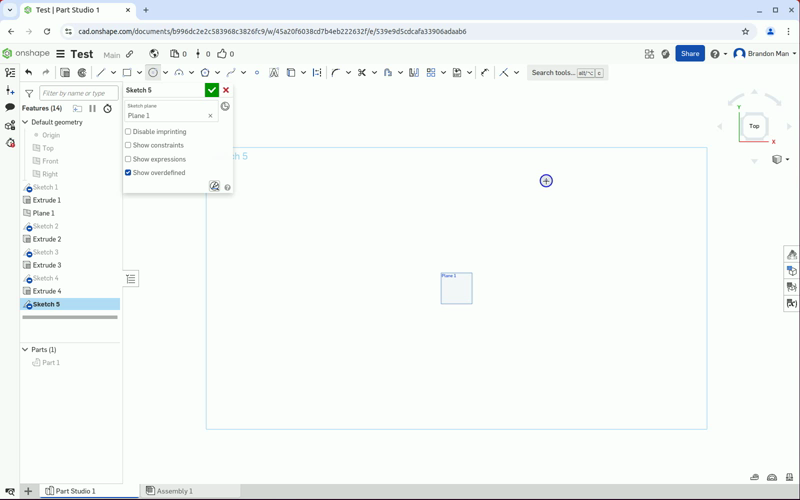
click(546, 180)
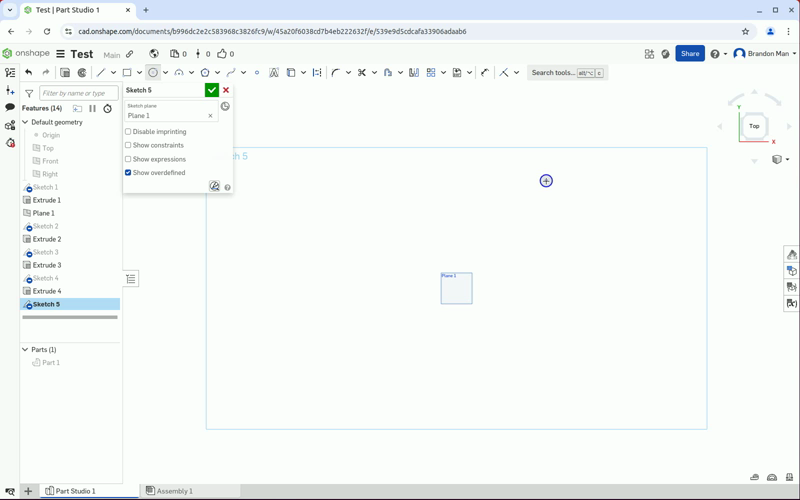
key_up(shift)
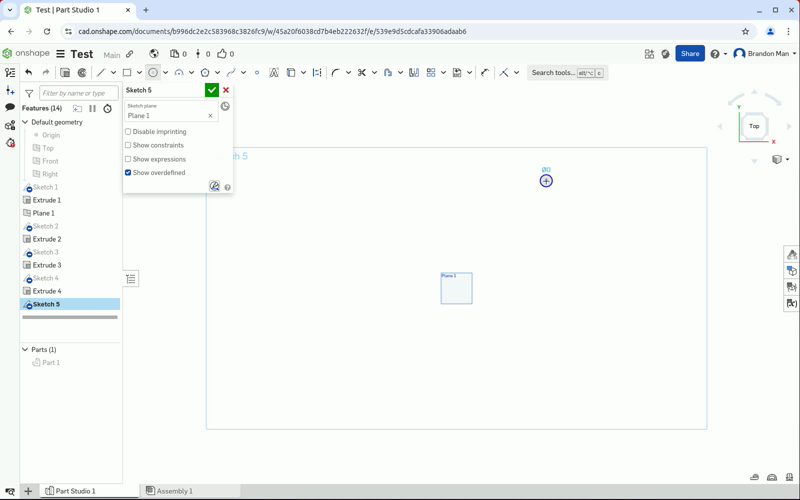
mouse_move(549, 180)
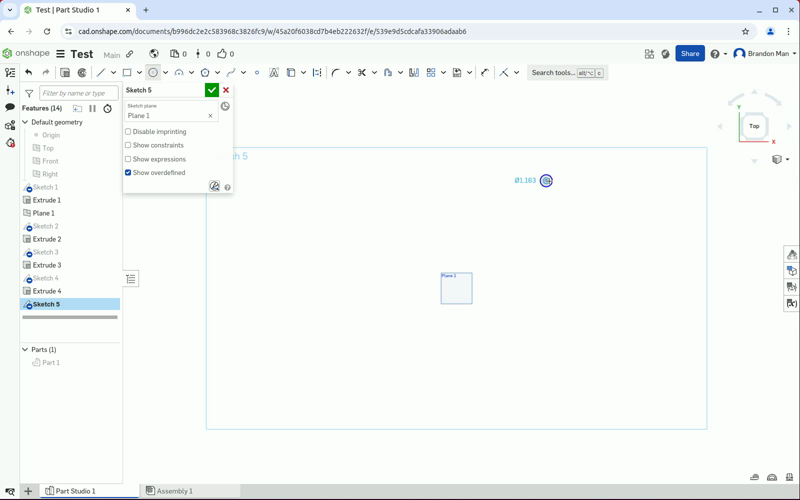
scroll(6)
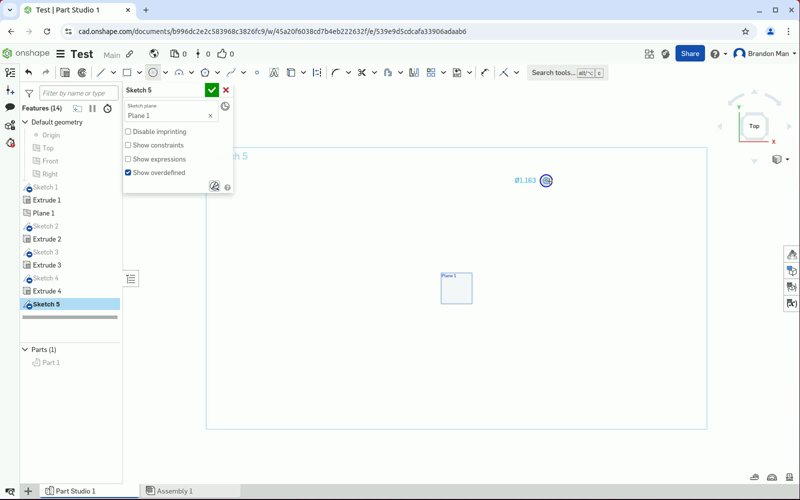
scroll(6)
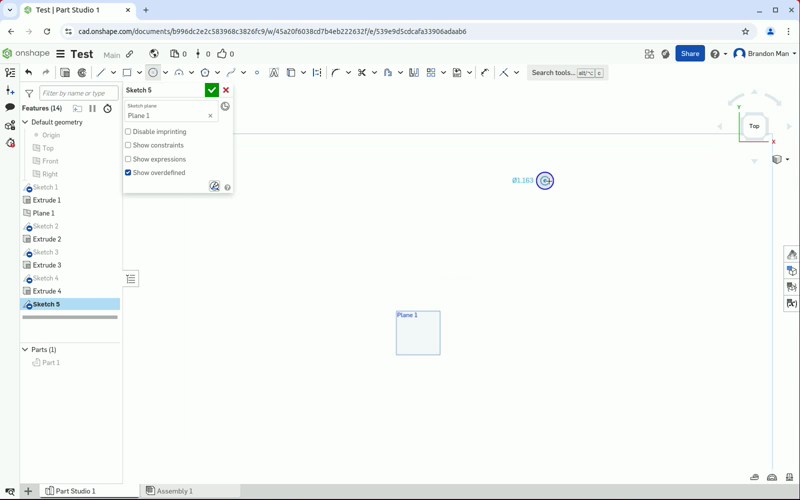
scroll(6)
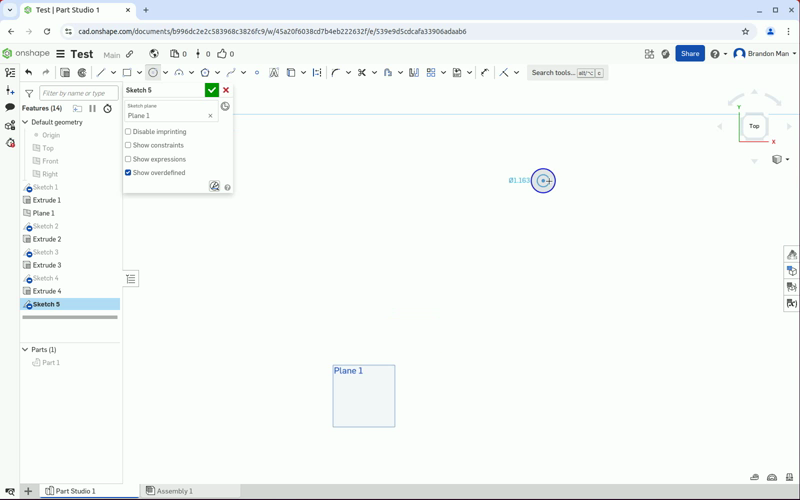
scroll(6)
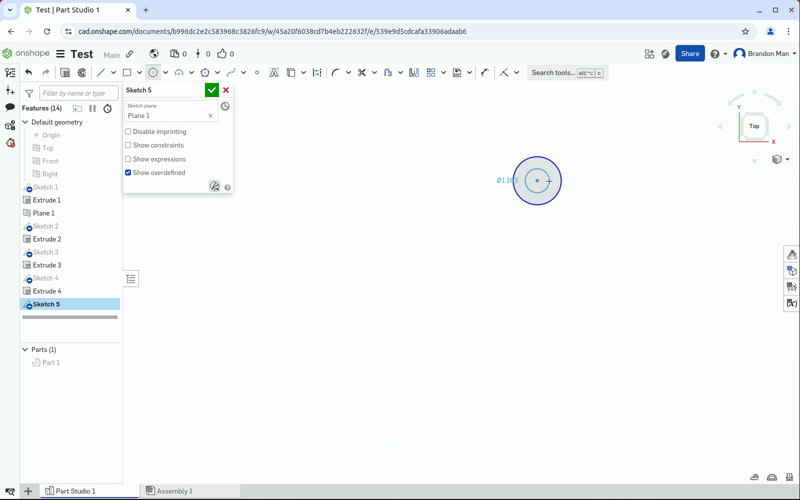
scroll(6)
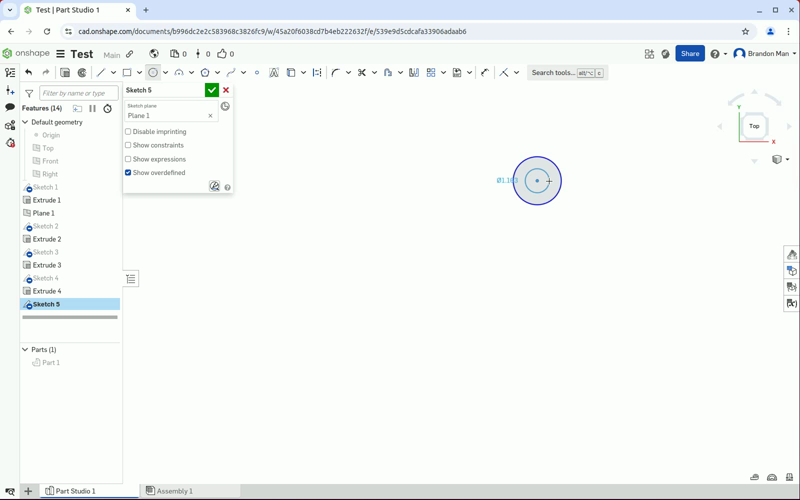
scroll(6)
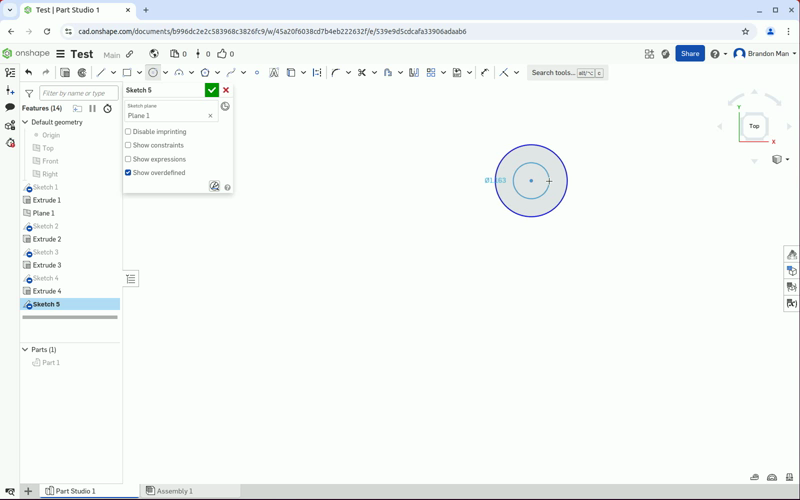
scroll(6)
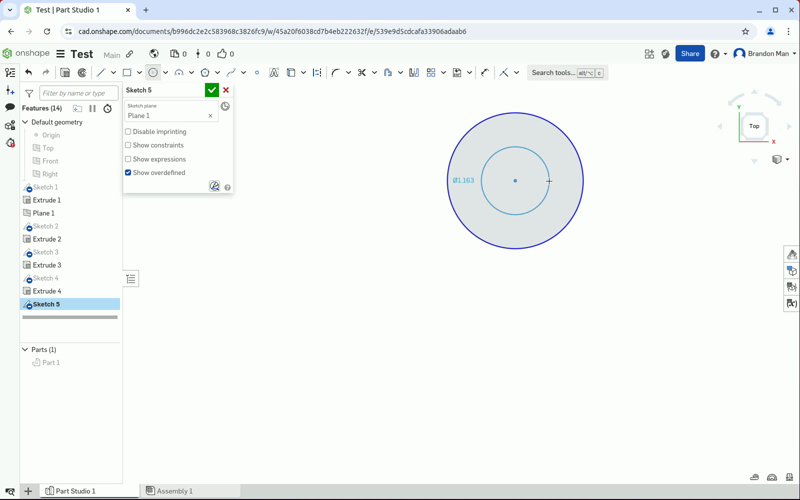
click(549, 180)
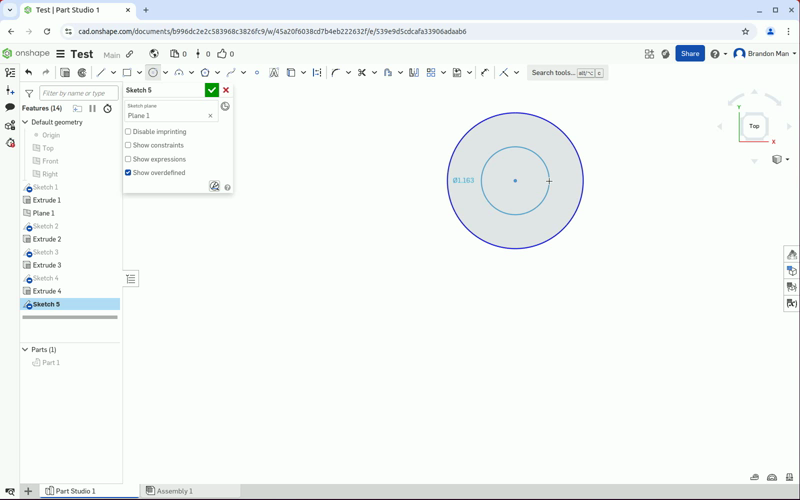
scroll(-6)
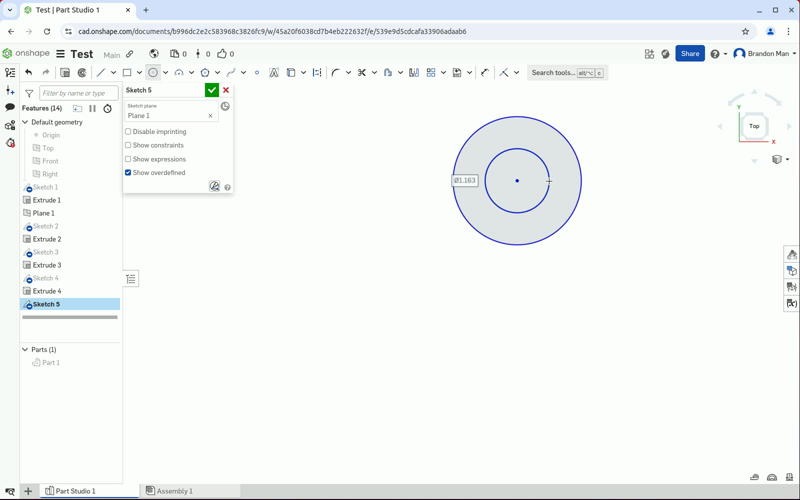
scroll(-6)
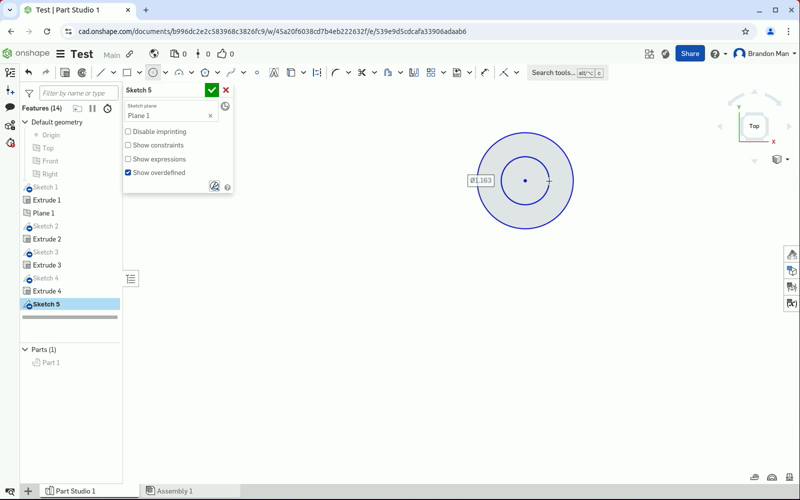
scroll(-6)
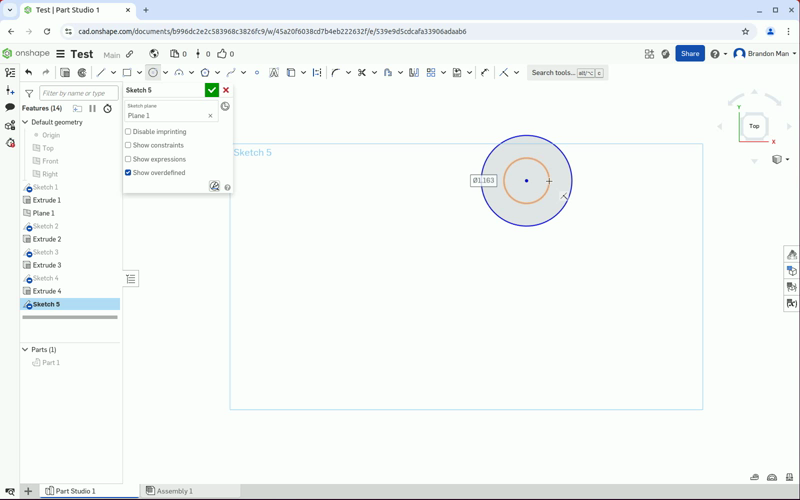
scroll(-6)
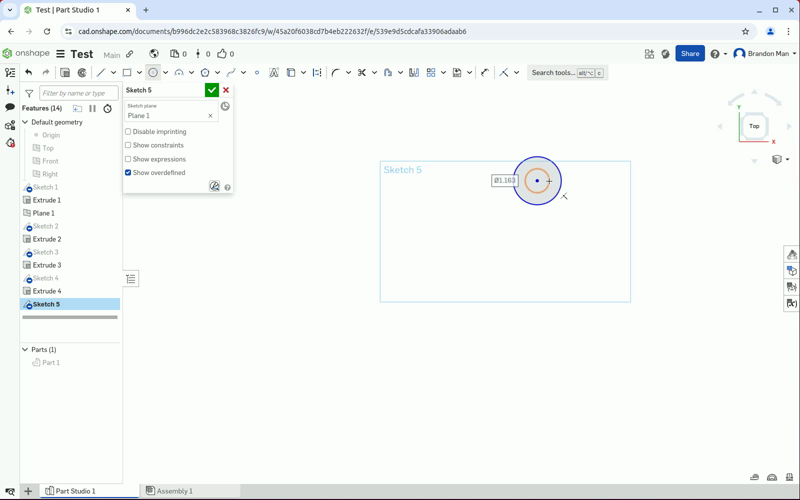
scroll(-6)
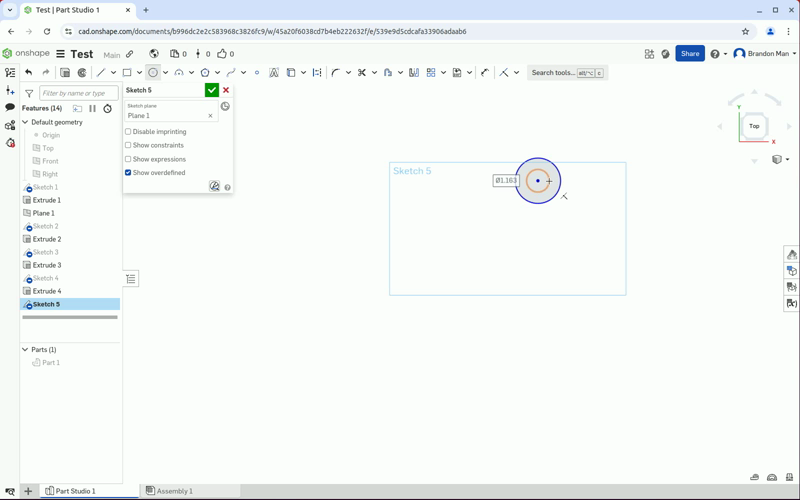
scroll(-6)
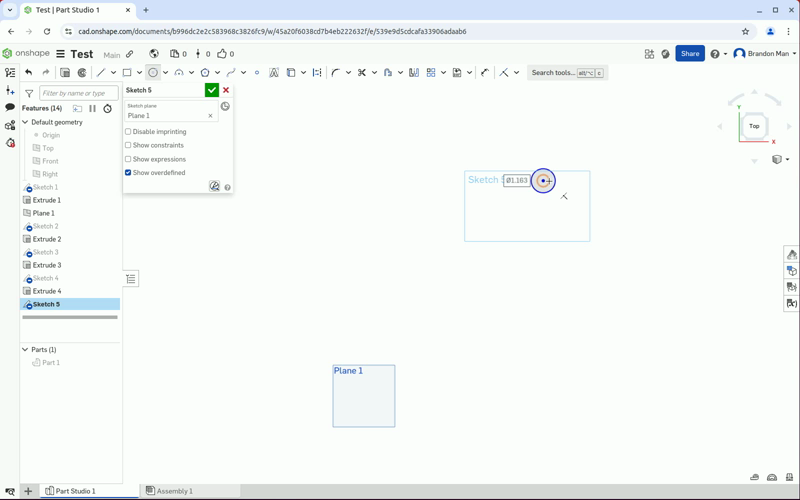
scroll(-6)
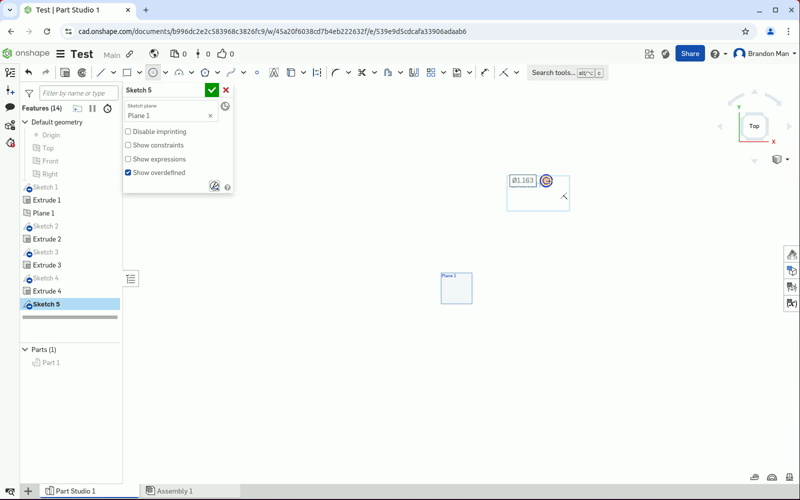
key(esc)
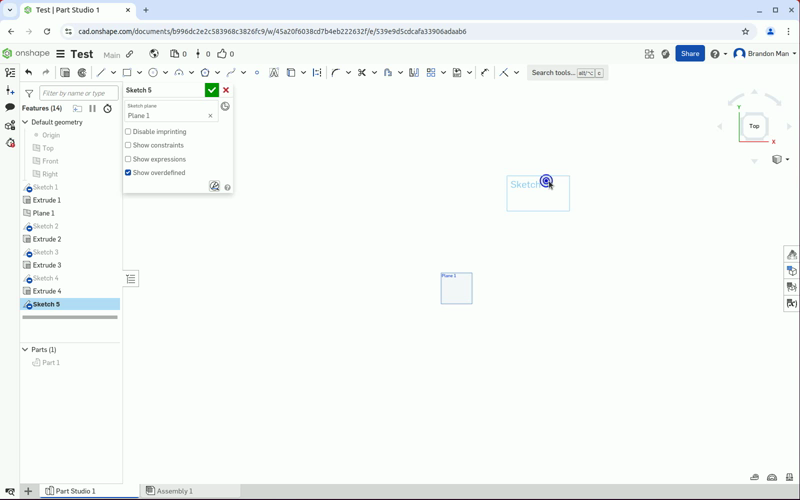
mouse_move(549, 183)
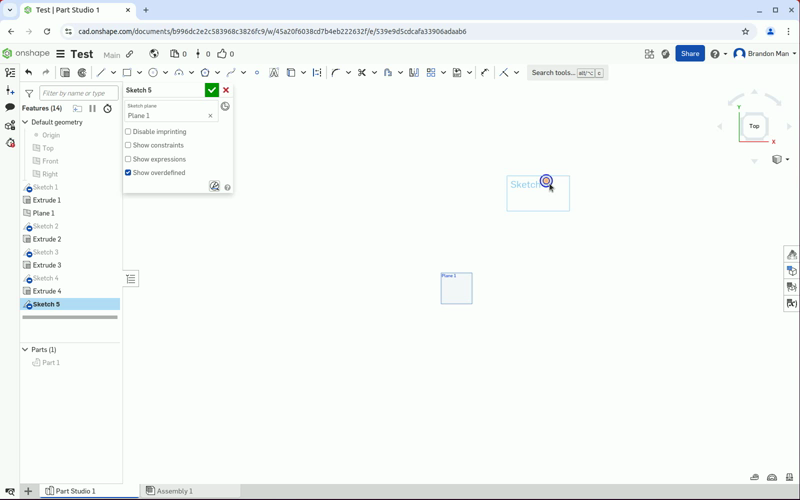
scroll(6)
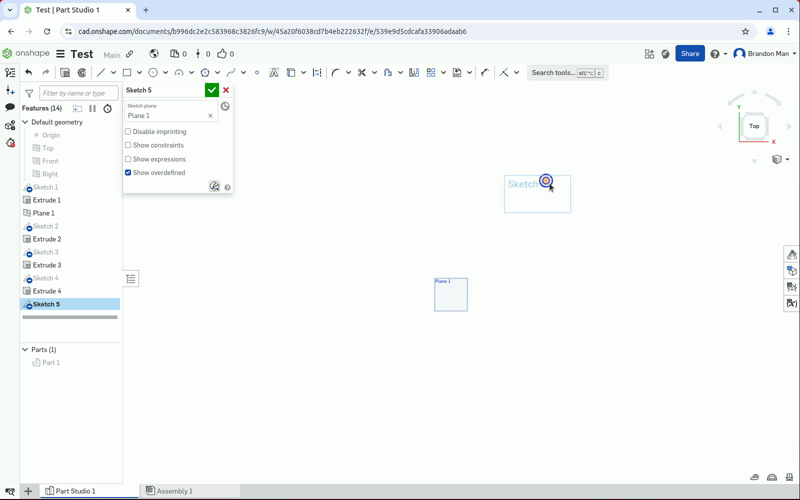
scroll(6)
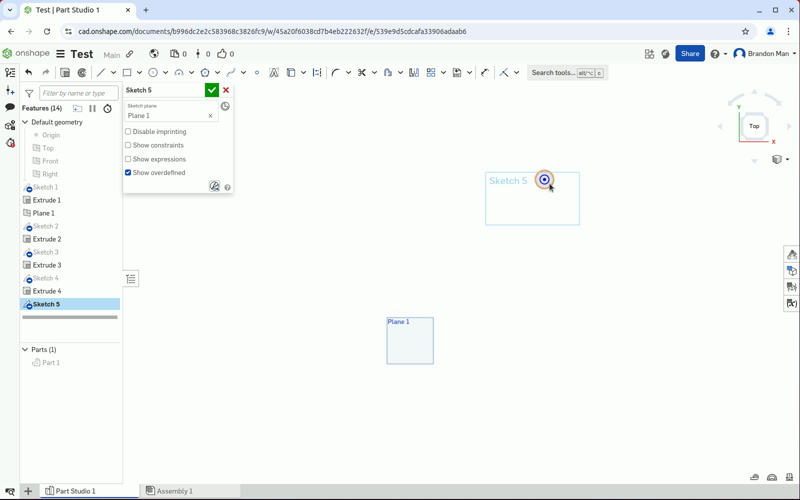
scroll(6)
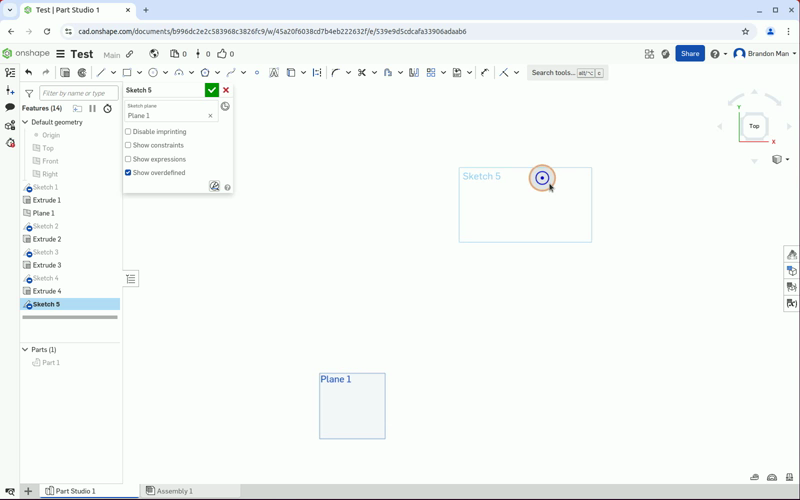
scroll(6)
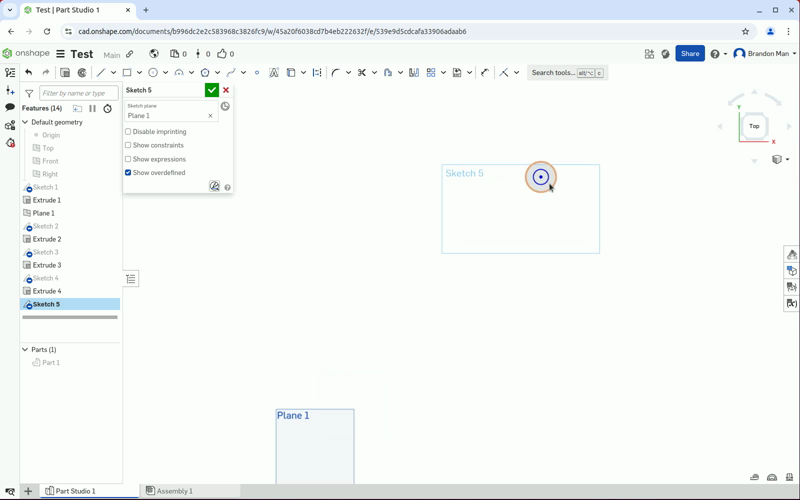
scroll(6)
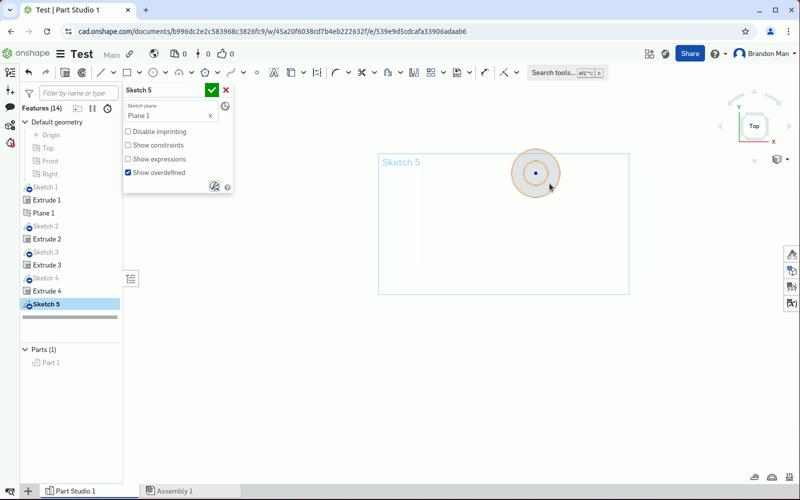
scroll(6)
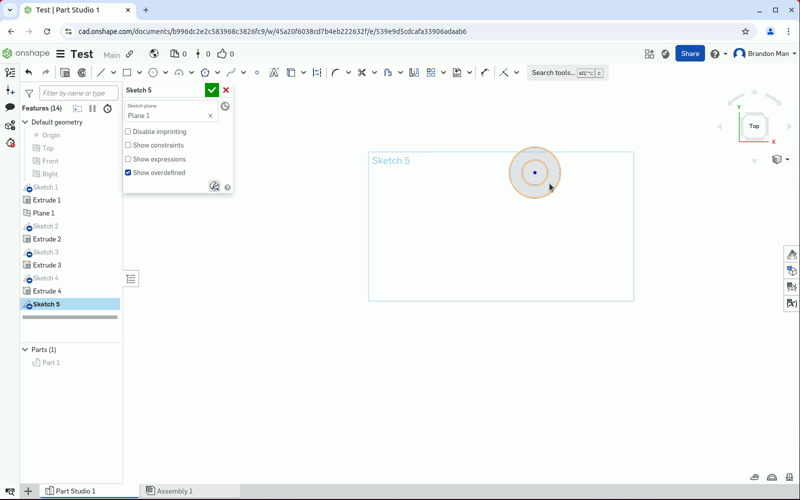
scroll(6)
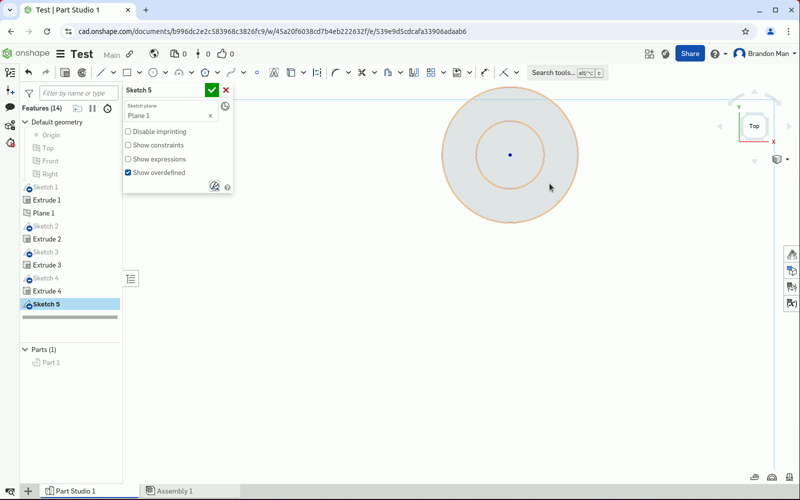
click(549, 183)
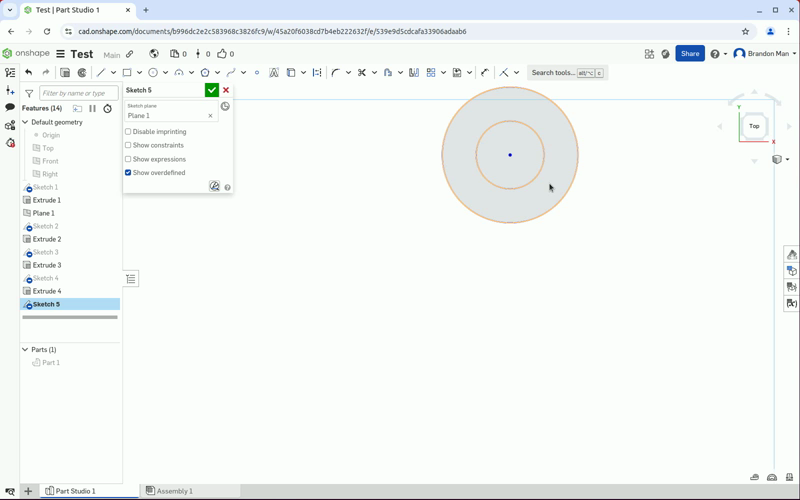
scroll(-6)
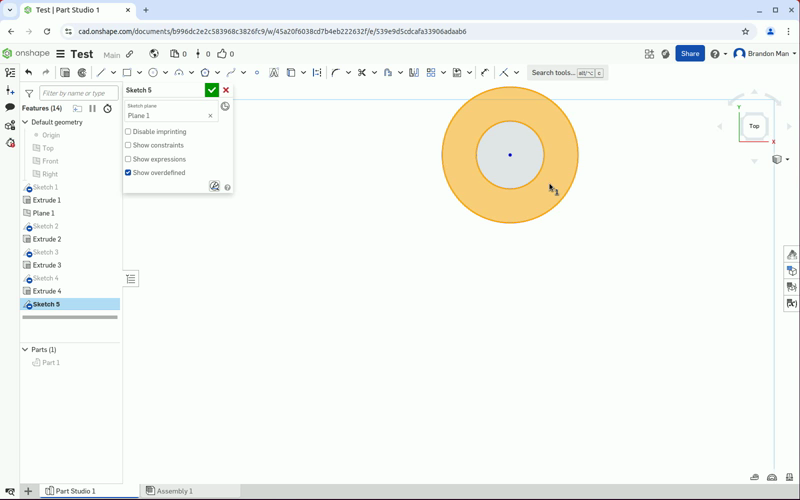
scroll(-6)
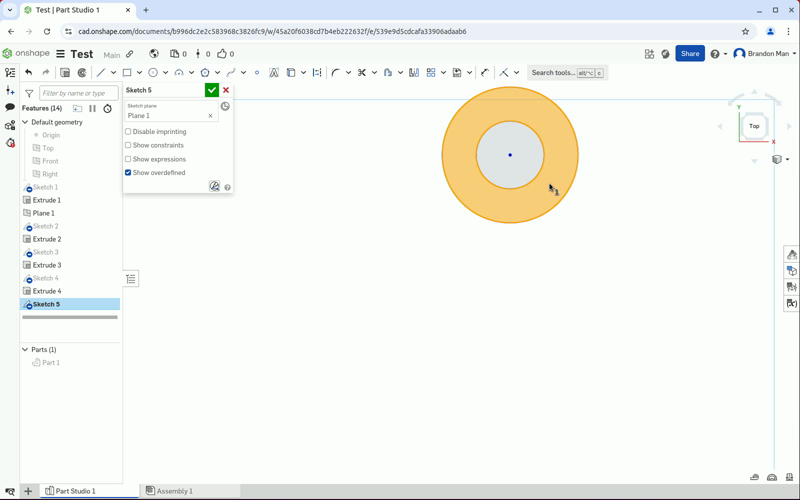
scroll(-6)
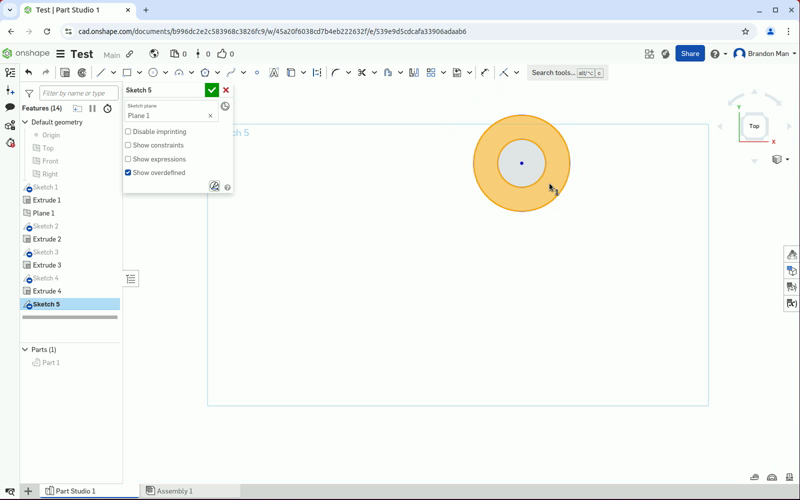
scroll(-6)
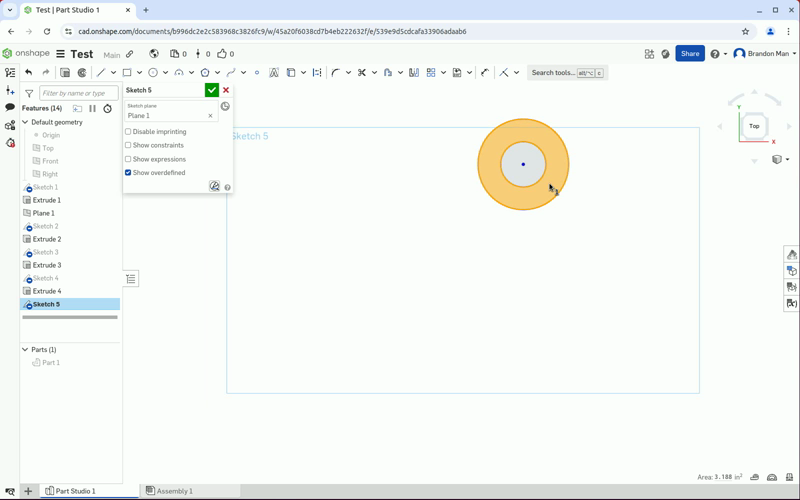
scroll(-6)
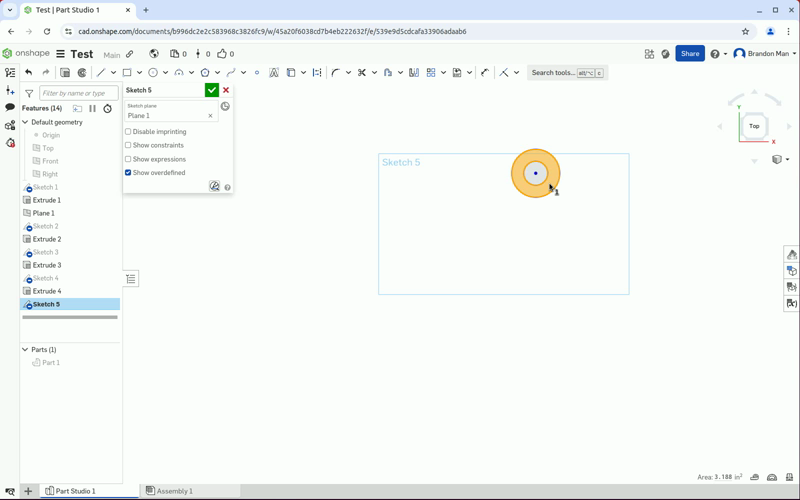
scroll(-6)
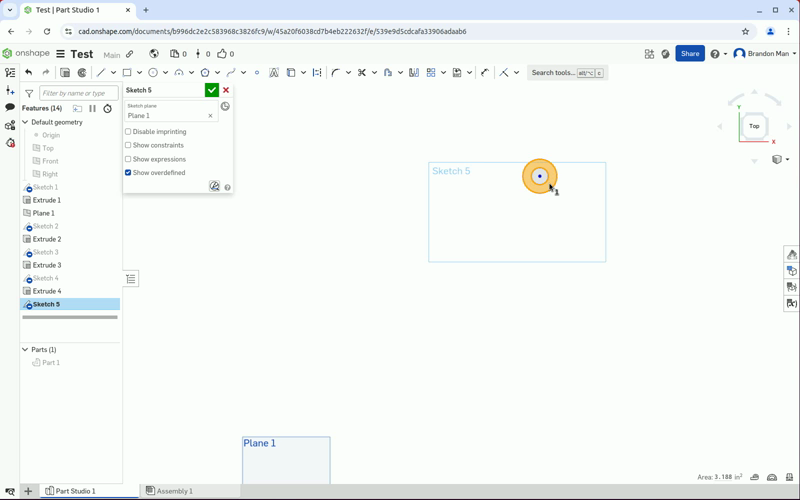
scroll(-6)
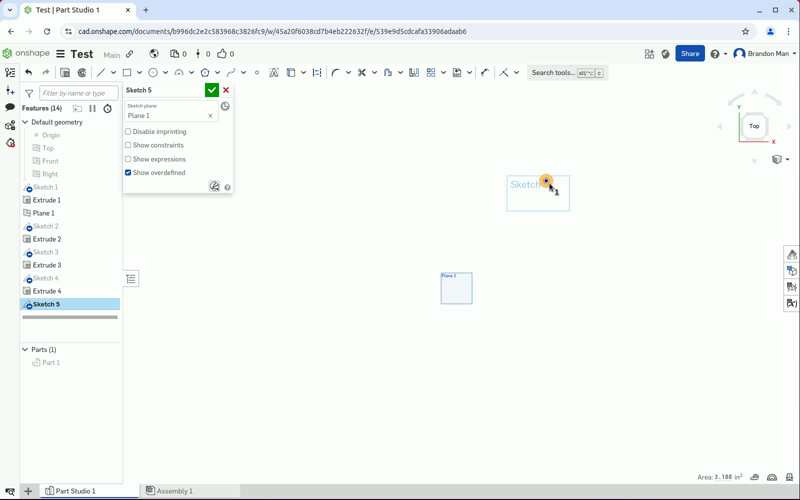
mouse_move(73, 352)
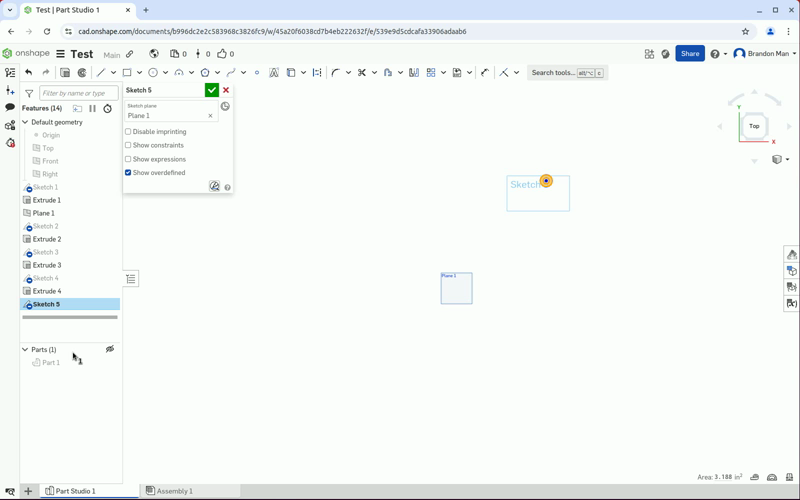
key(shift+y)
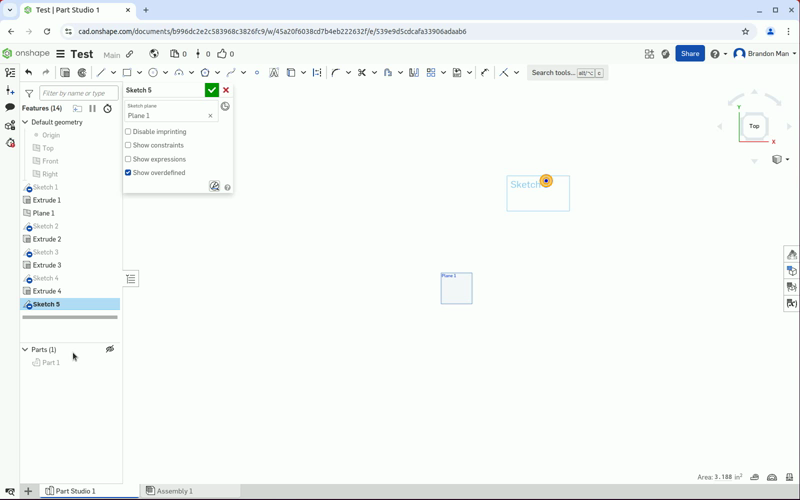
key(shift+e)
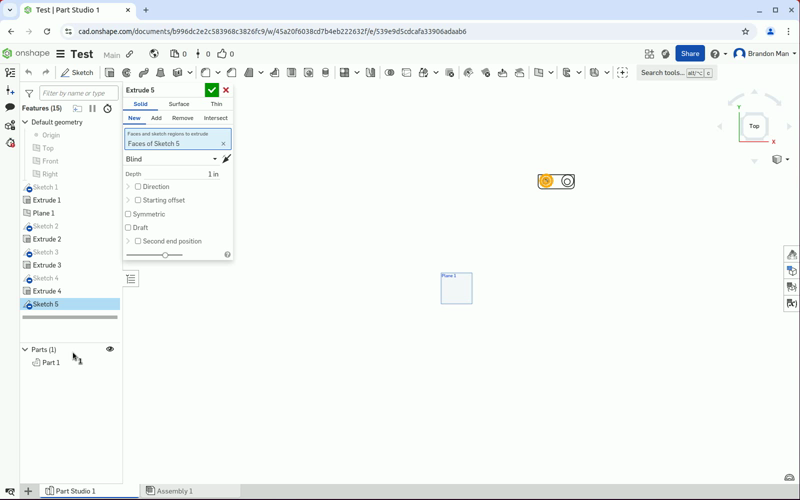
mouse_move(143, 106)
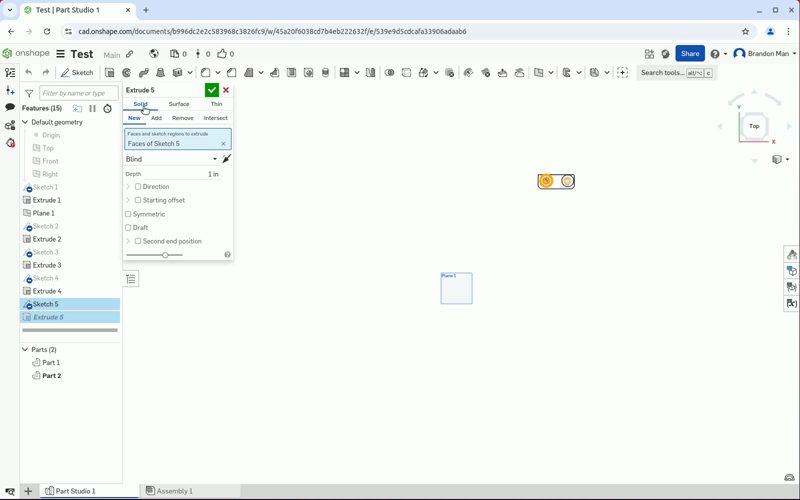
click(143, 106)
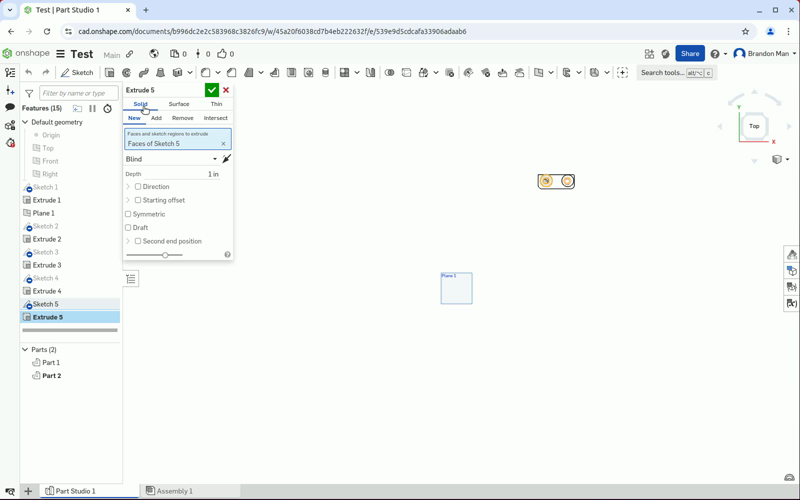
mouse_move(186, 120)
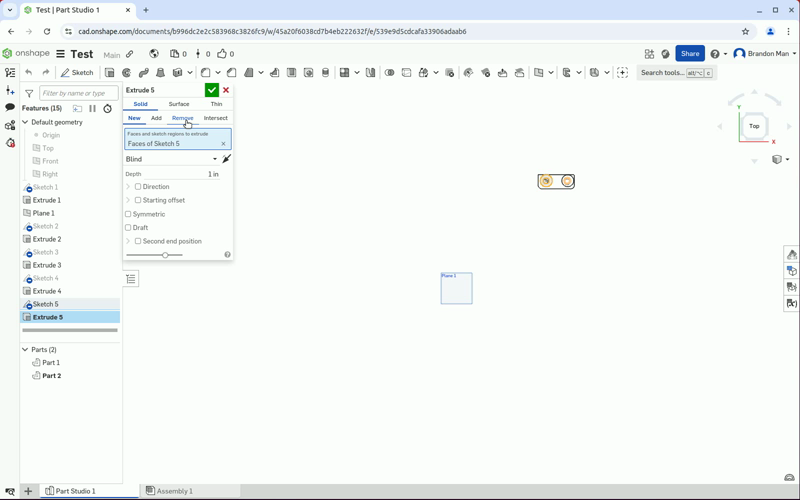
click(186, 120)
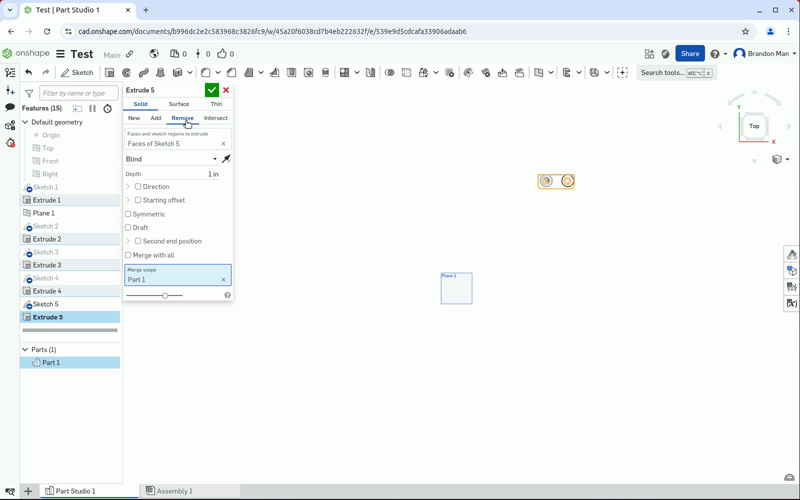
key(tab, 4)
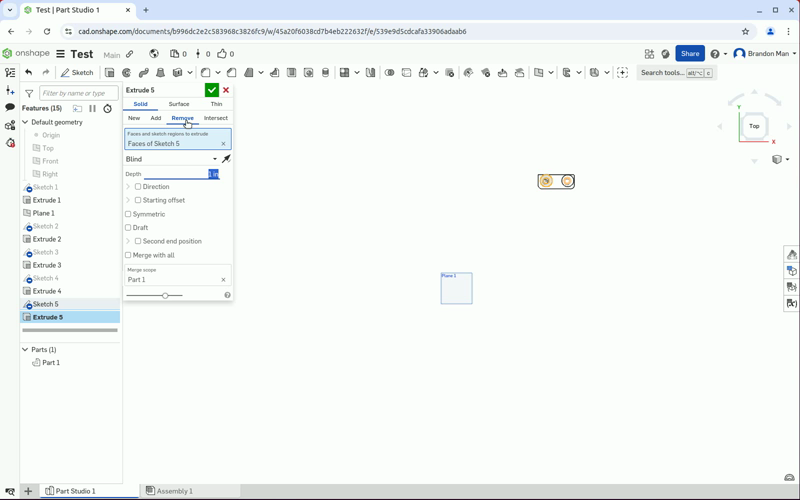
text(0.722)
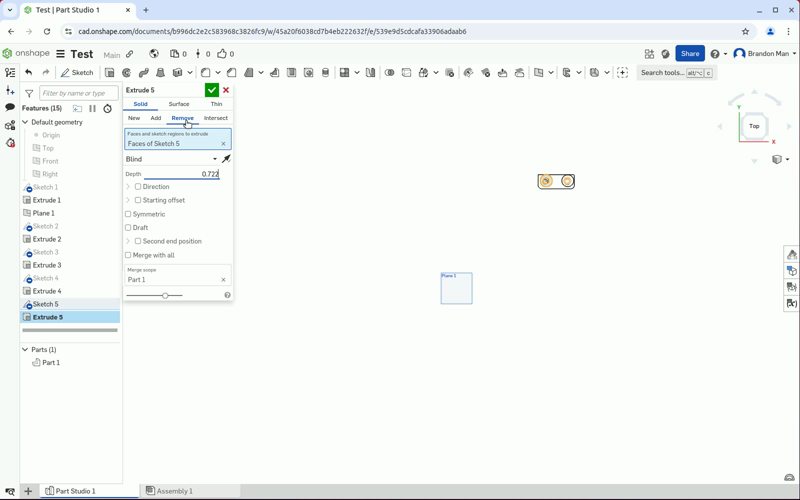
key(tab, 6)
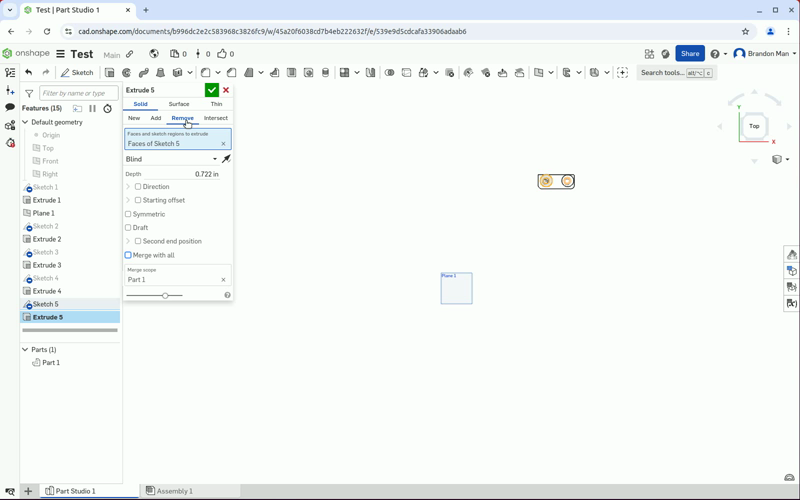
key(space)
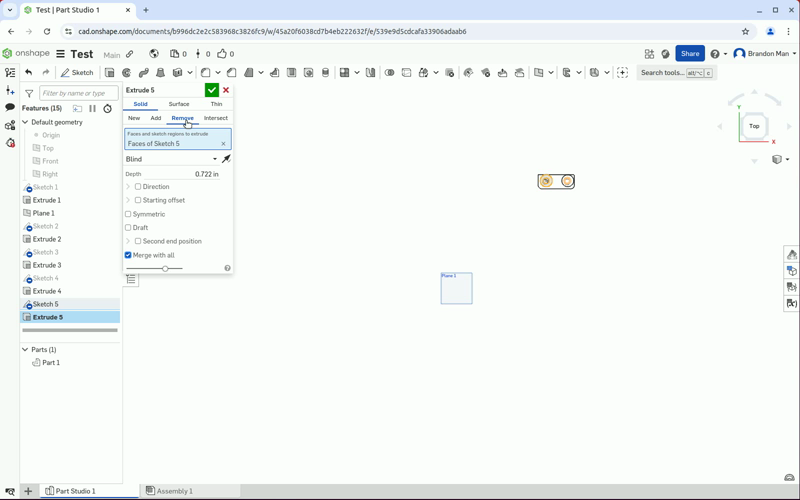
key(enter)
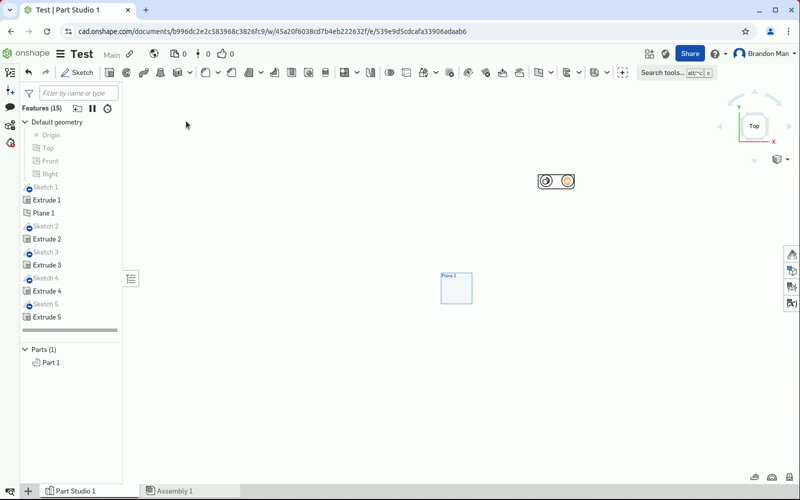
key(shift+h)
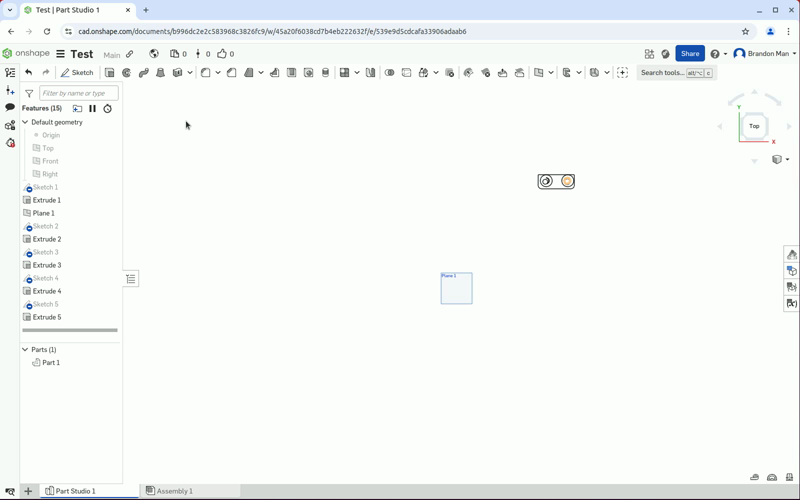
key(shift+h)
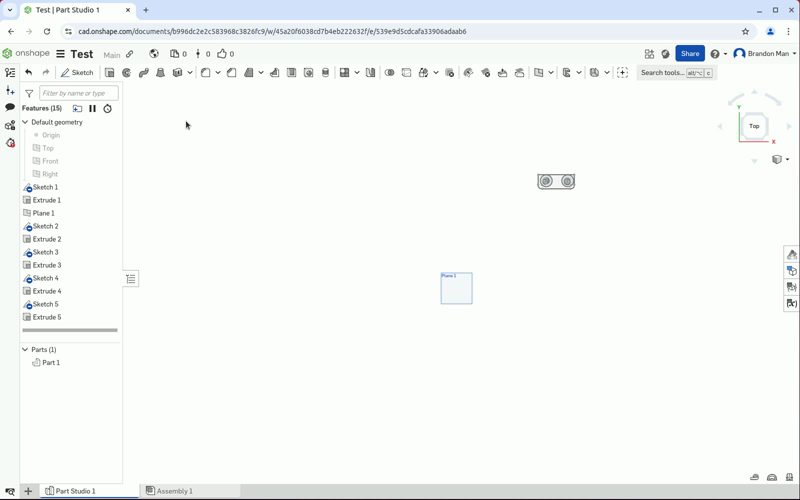
key(shift+7)
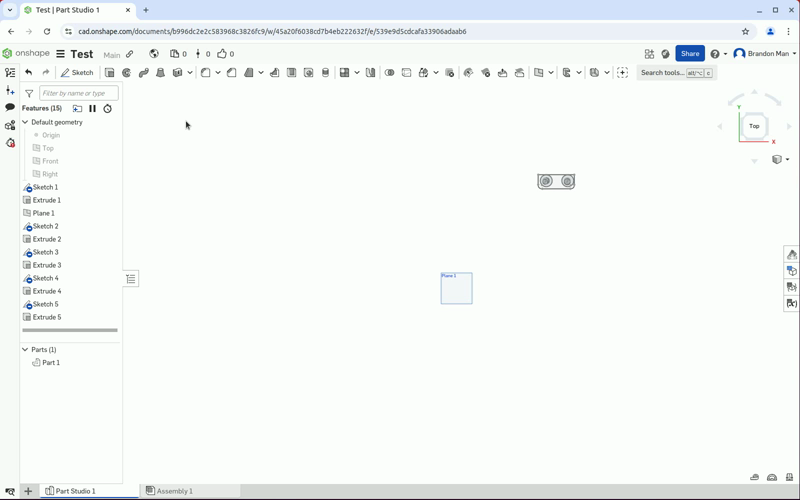
key(up, 3)
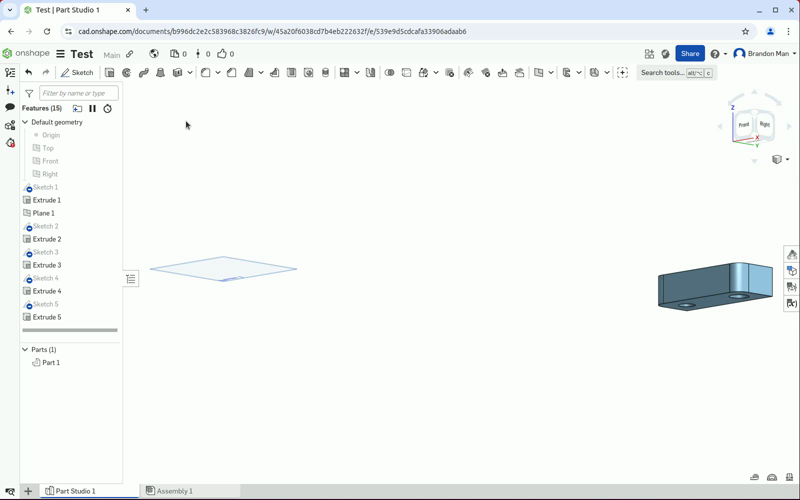
key(left, 3)
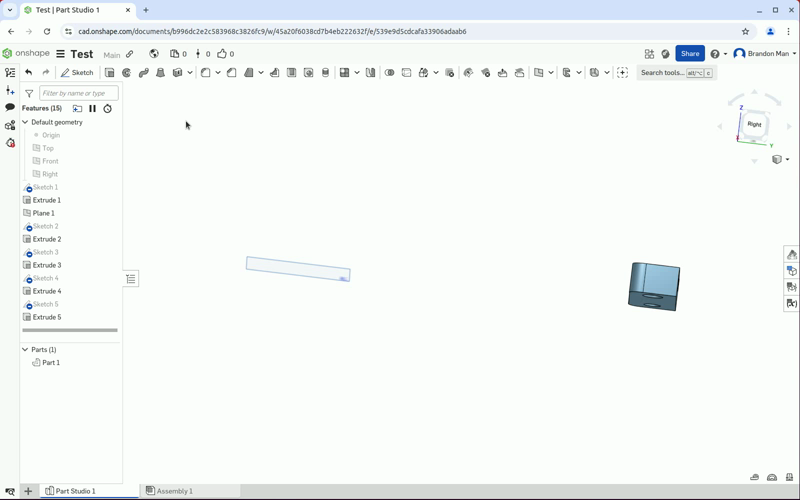
key(right, 3)
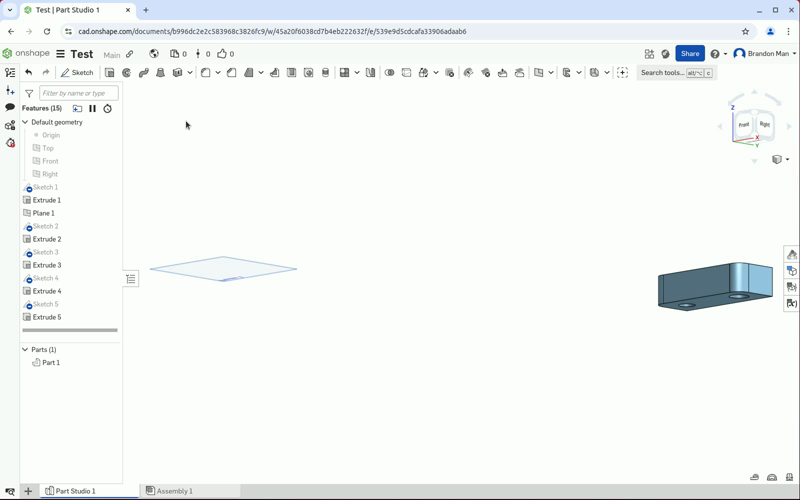
key(down, 3)
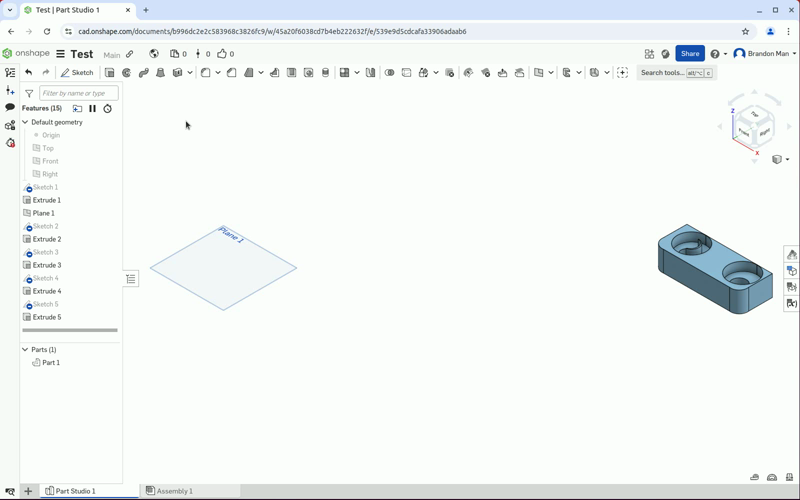
mouse_move(73, 189)
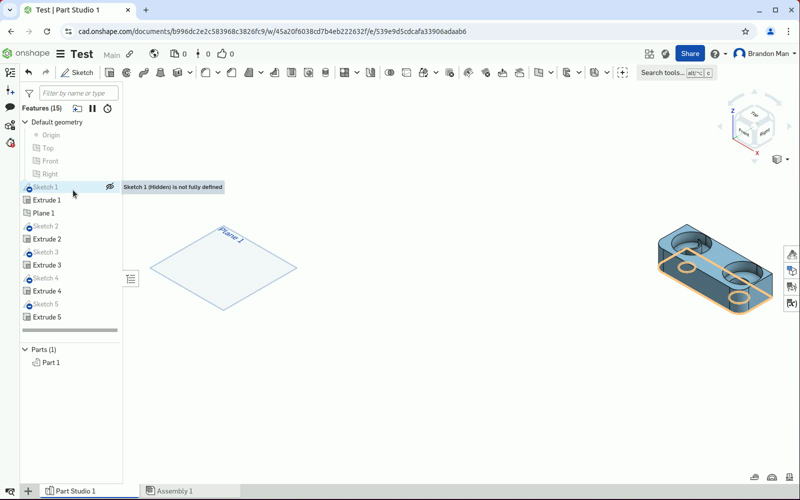
click(73, 189)